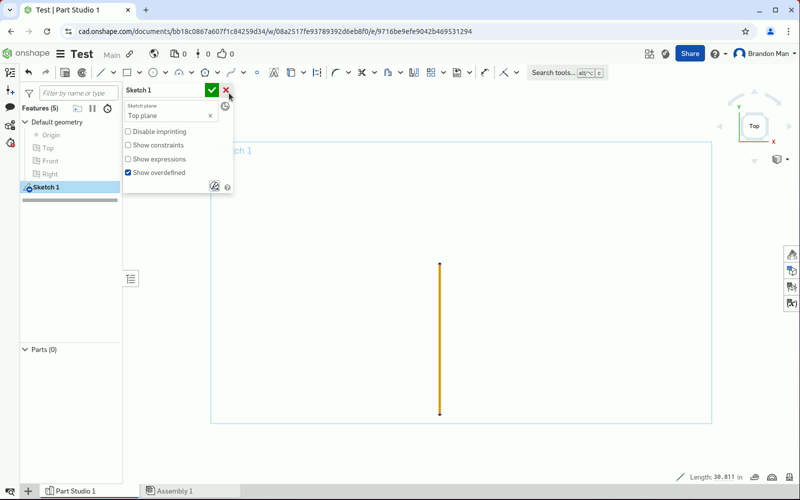
key(shift+h)
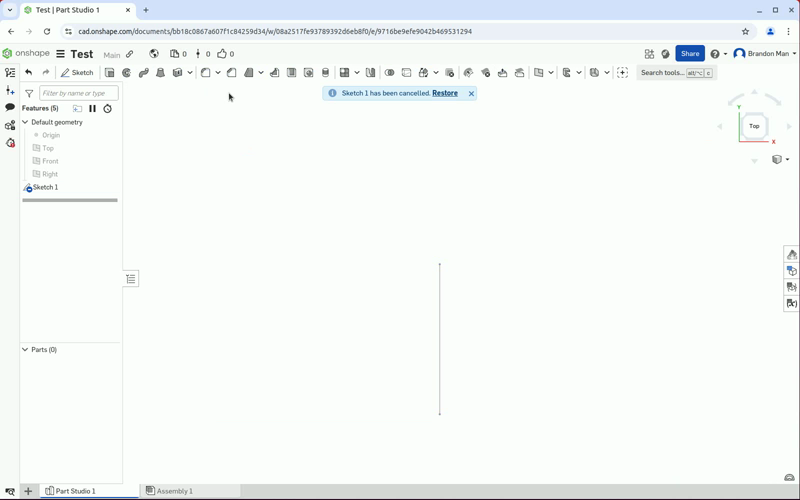
key(shift+s)
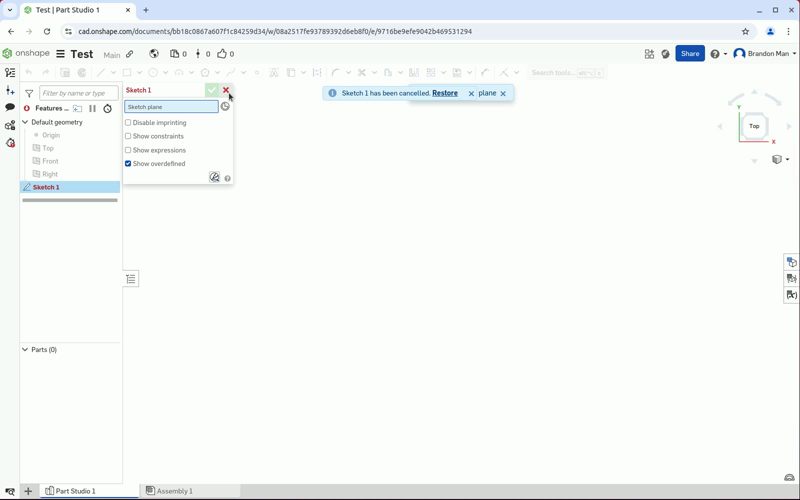
mouse_move(73, 150)
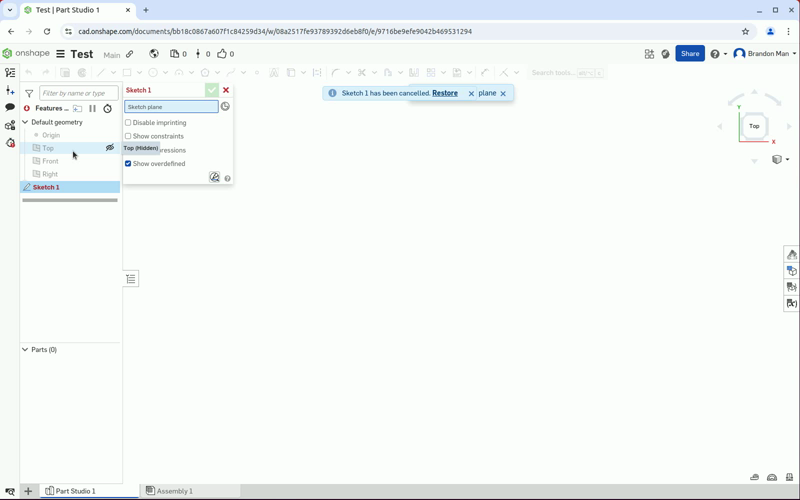
click(73, 150)
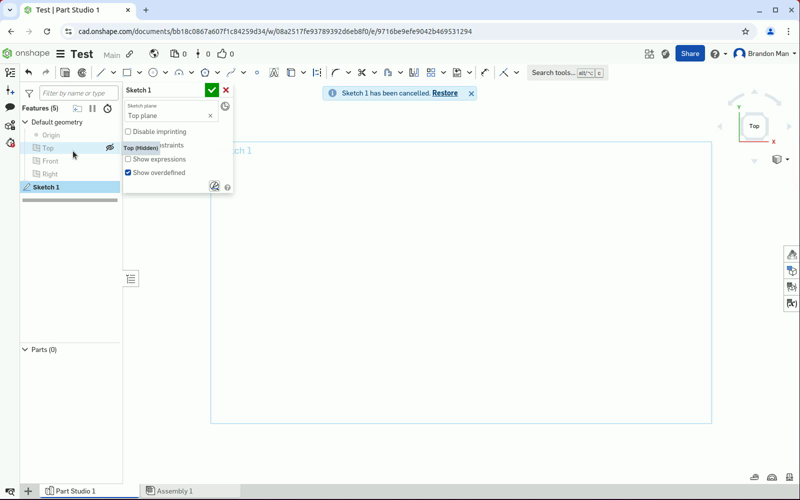
mouse_move(73, 352)
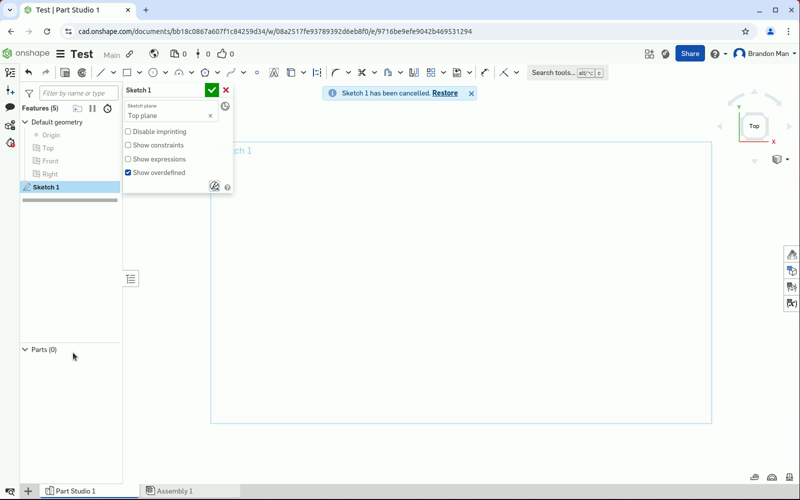
key(y)
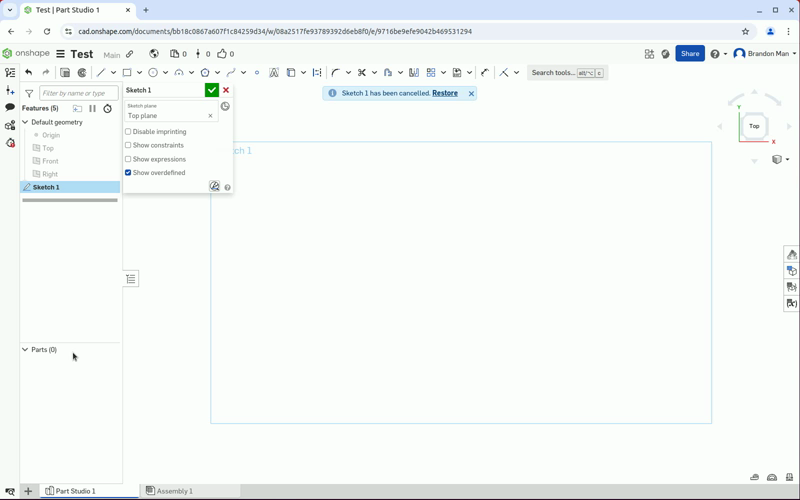
key(l)
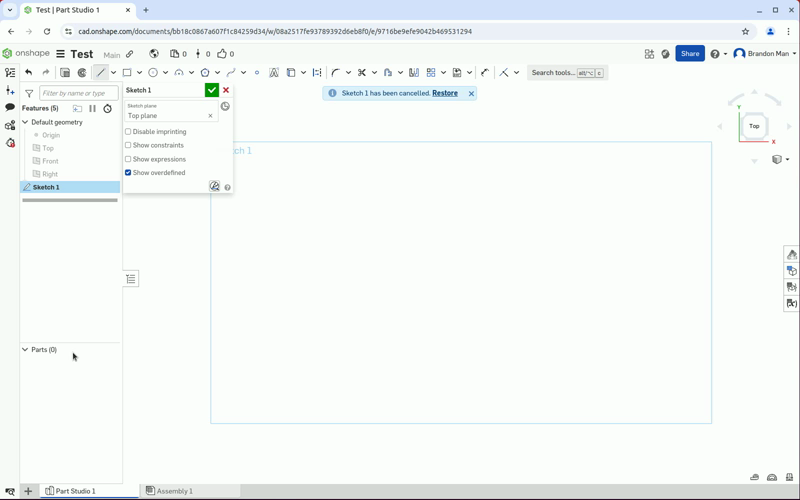
key_down(shift)
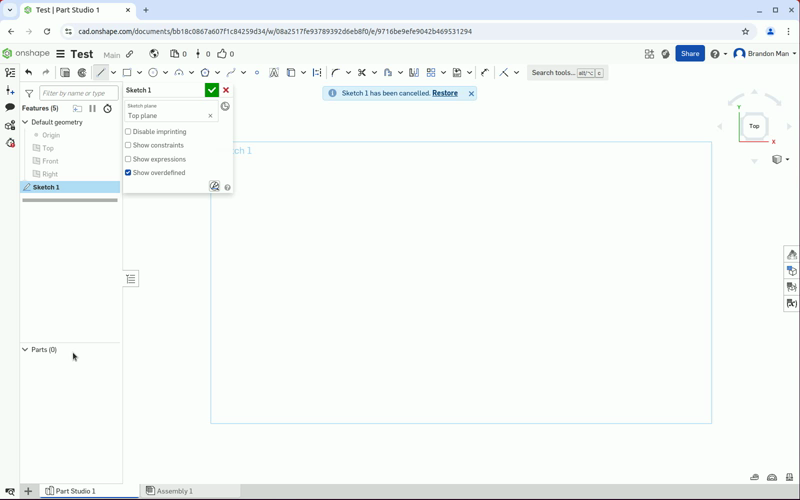
mouse_move(396, 339)
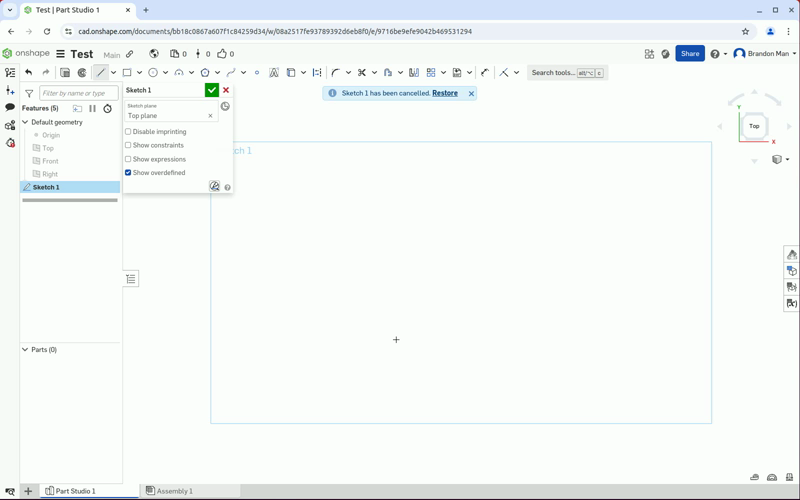
click(396, 339)
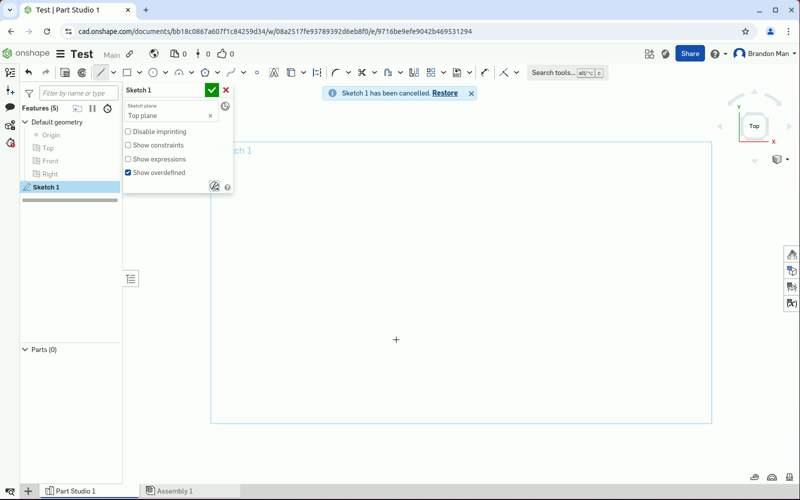
key_up(shift)
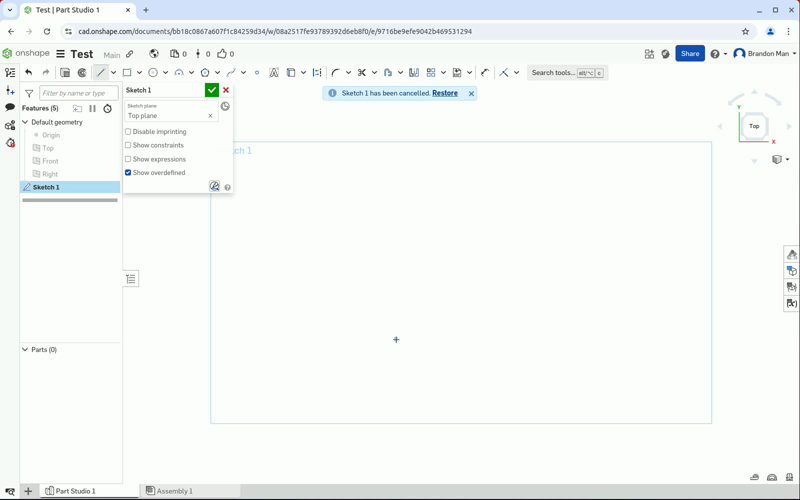
key_down(shift)
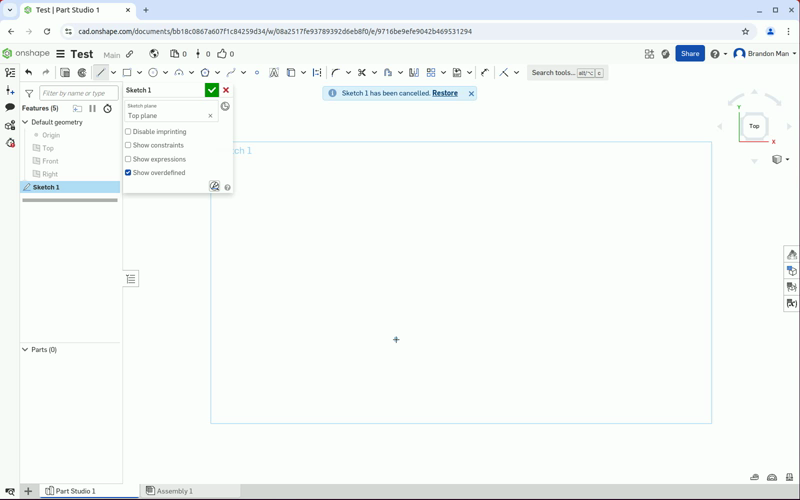
mouse_move(429, 395)
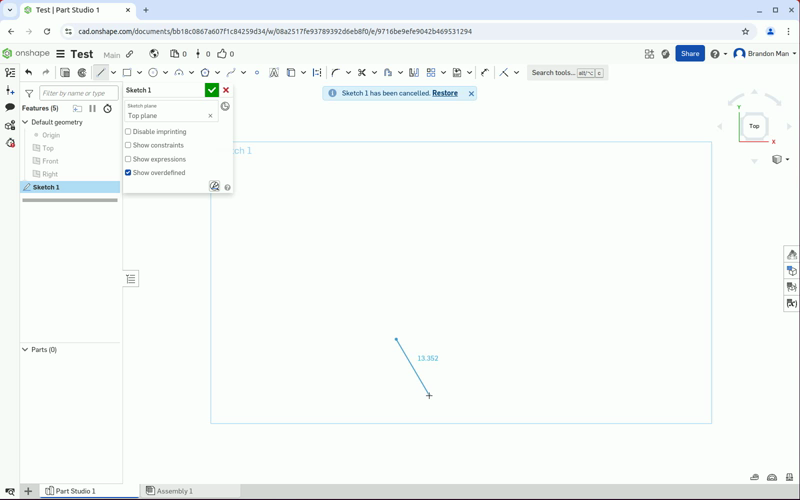
click(429, 395)
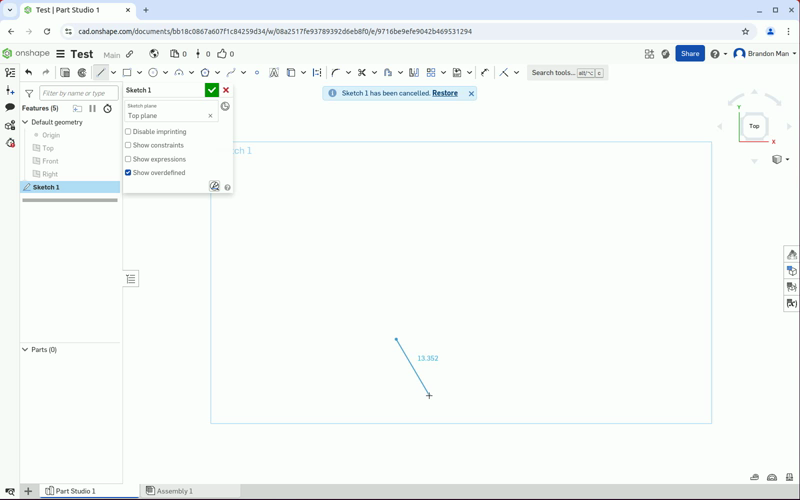
key_up(shift)
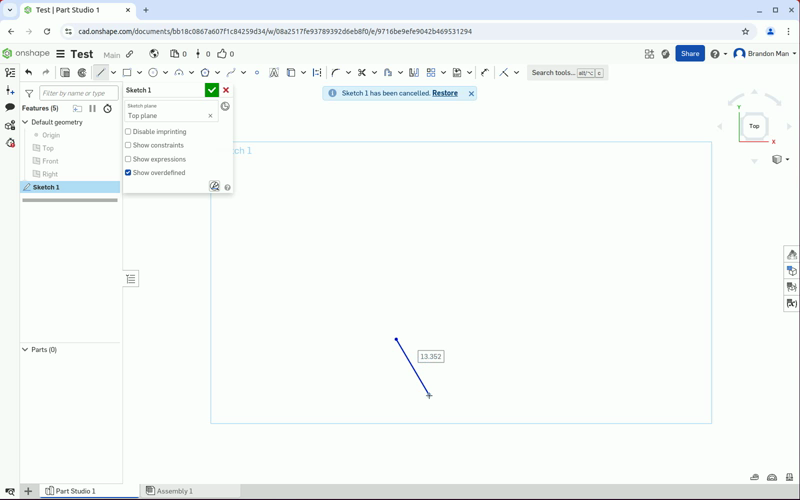
key_down(shift)
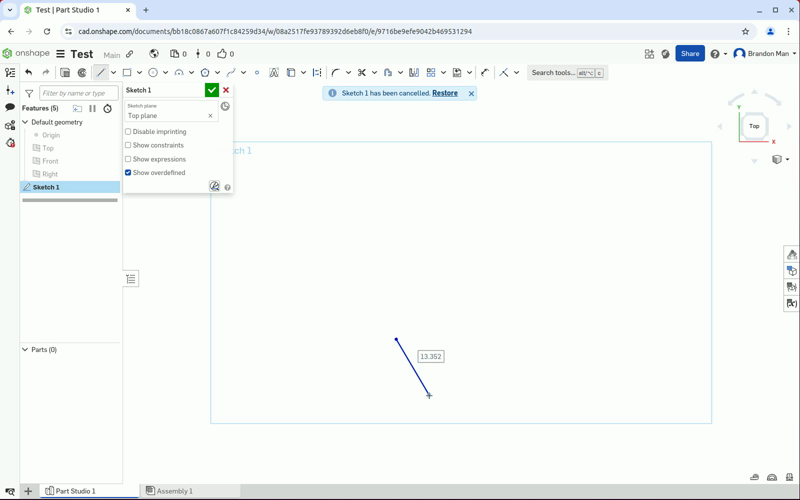
mouse_move(493, 395)
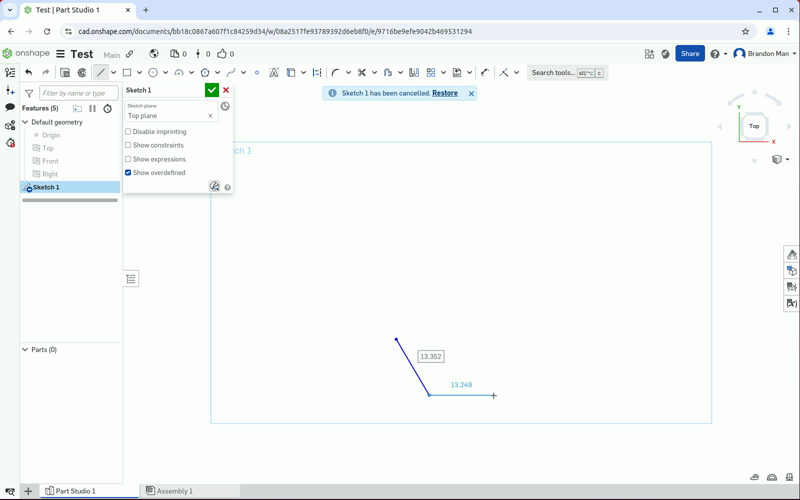
click(493, 395)
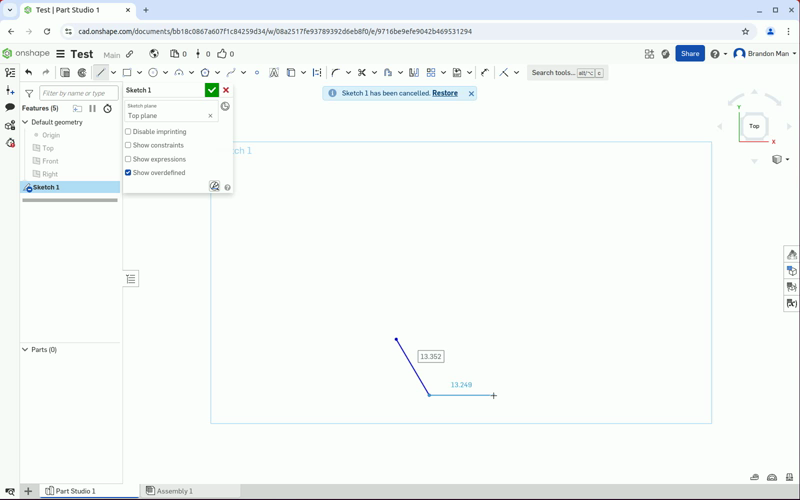
key_up(shift)
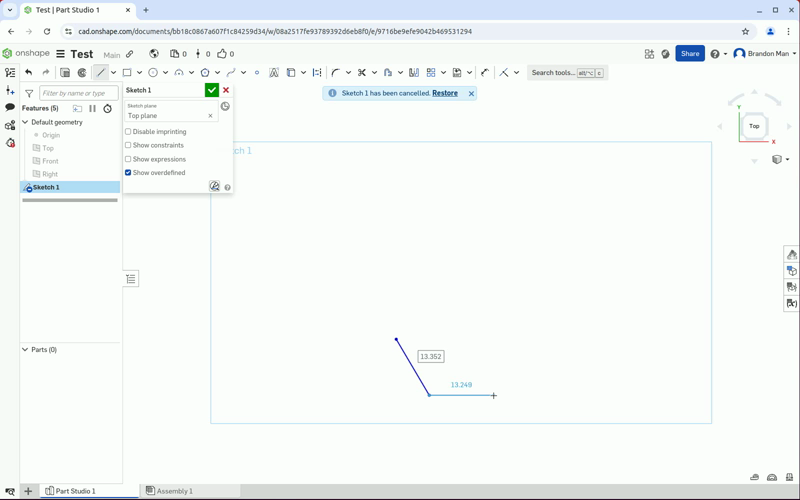
key_down(shift)
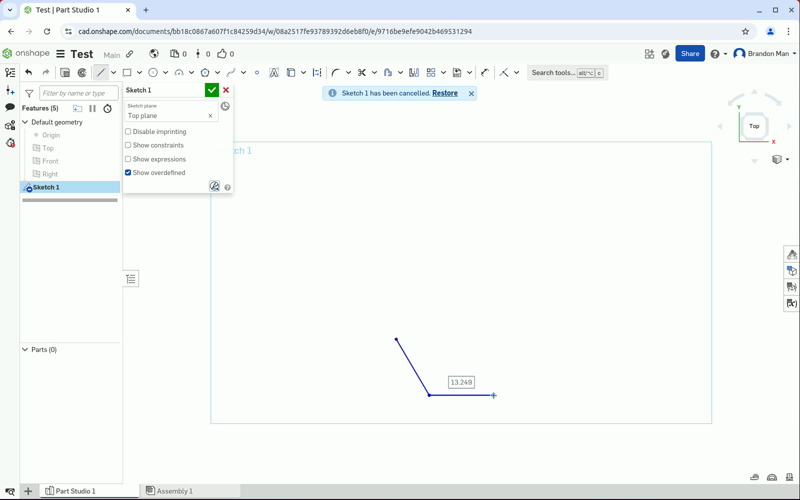
mouse_move(526, 339)
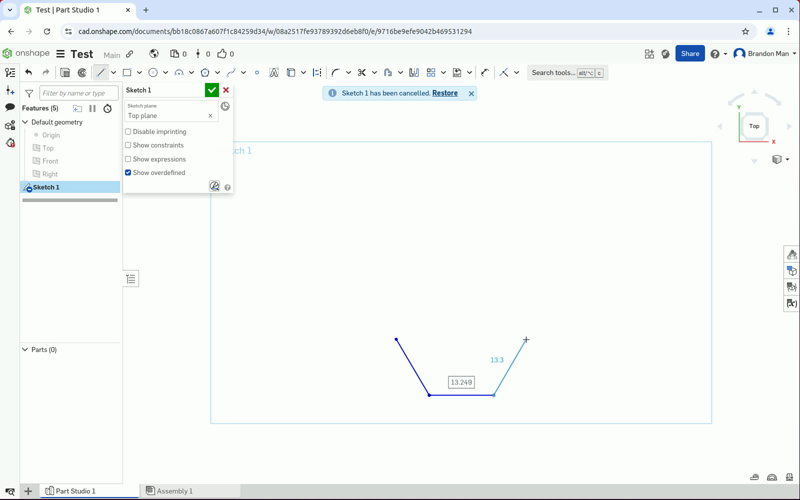
click(526, 339)
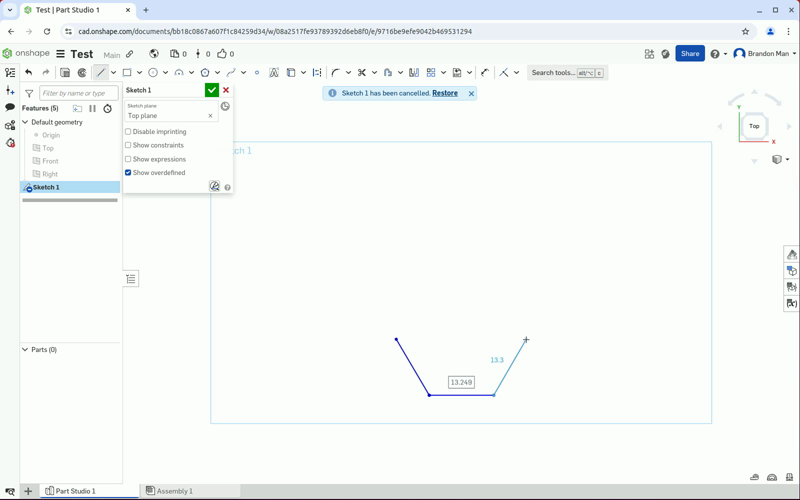
key_up(shift)
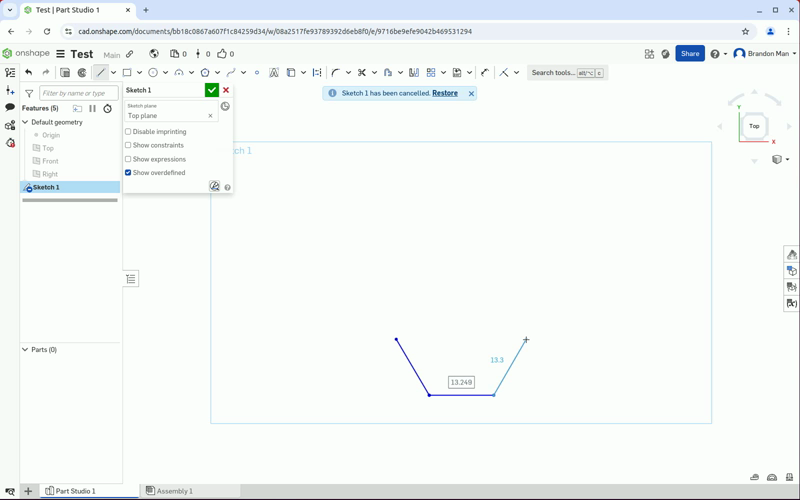
key_down(shift)
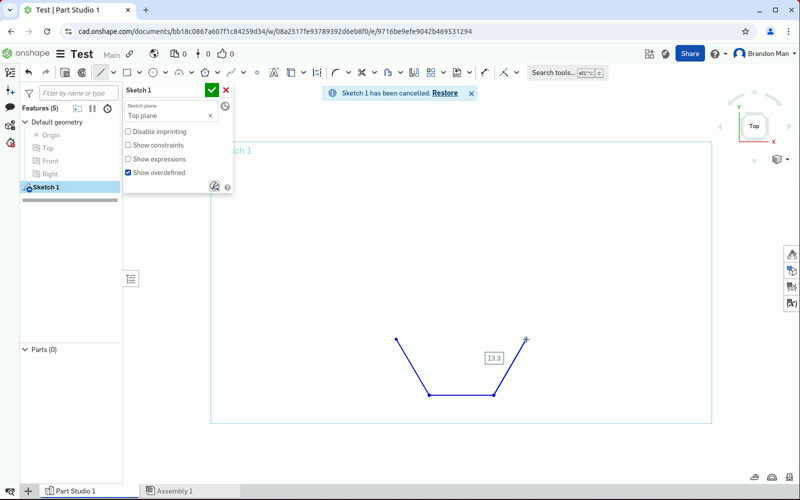
mouse_move(556, 339)
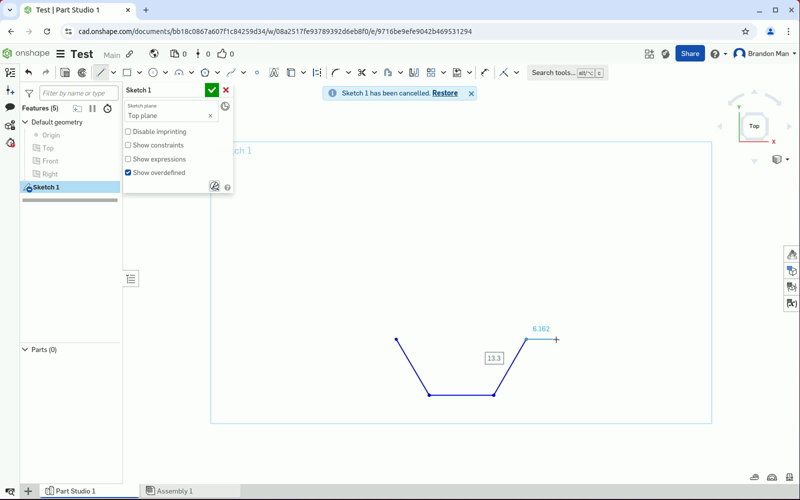
mouse_move(509, 310)
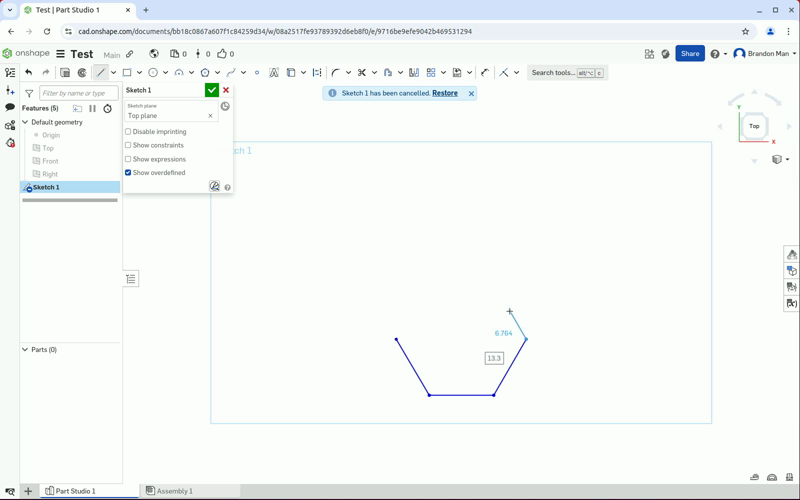
click(509, 310)
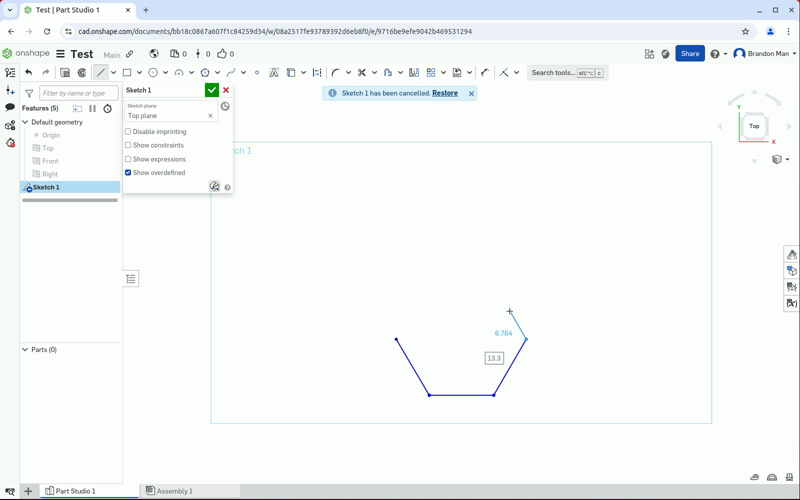
key_up(shift)
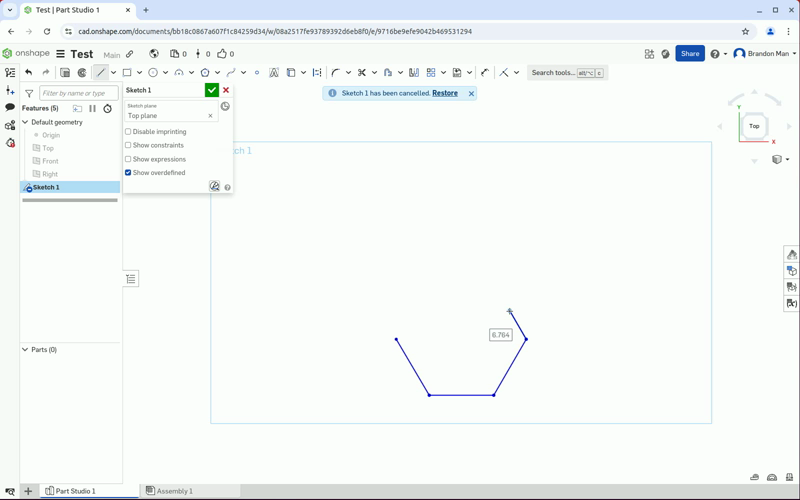
key_down(shift)
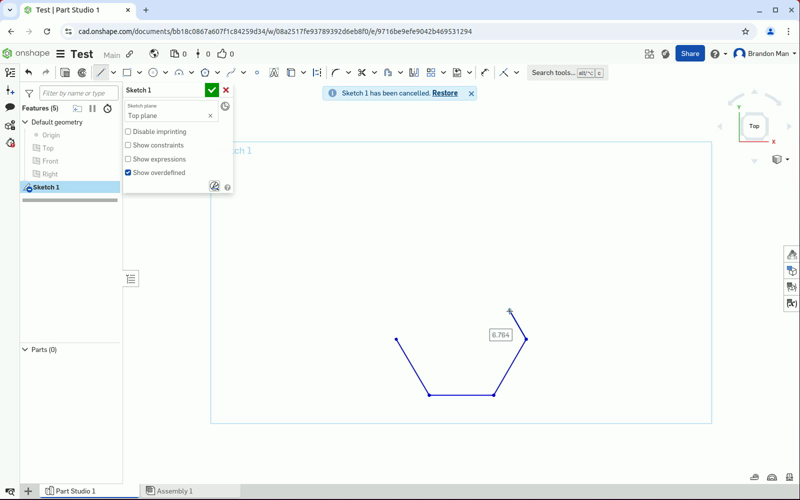
mouse_move(539, 310)
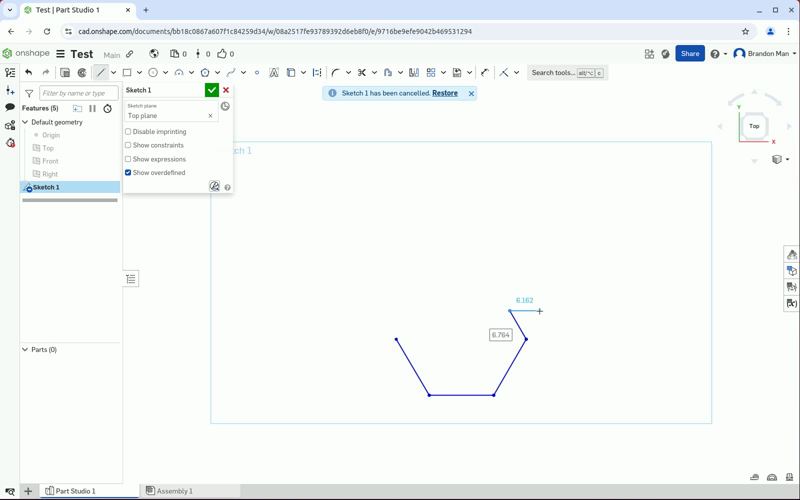
mouse_move(509, 311)
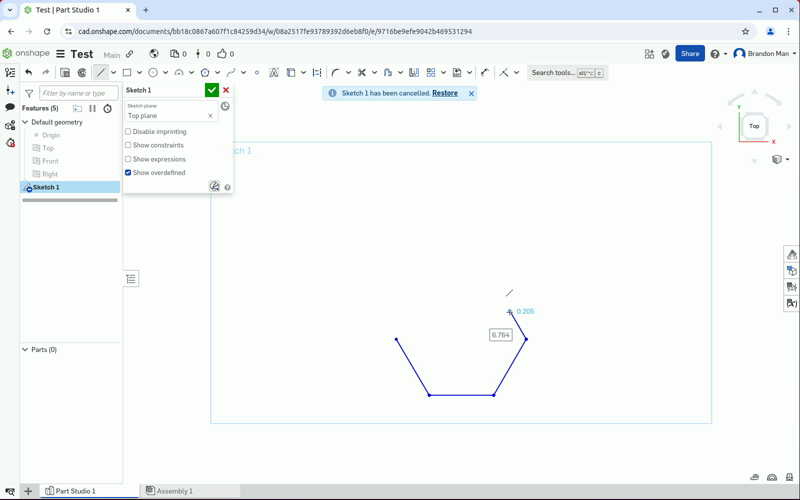
scroll(6)
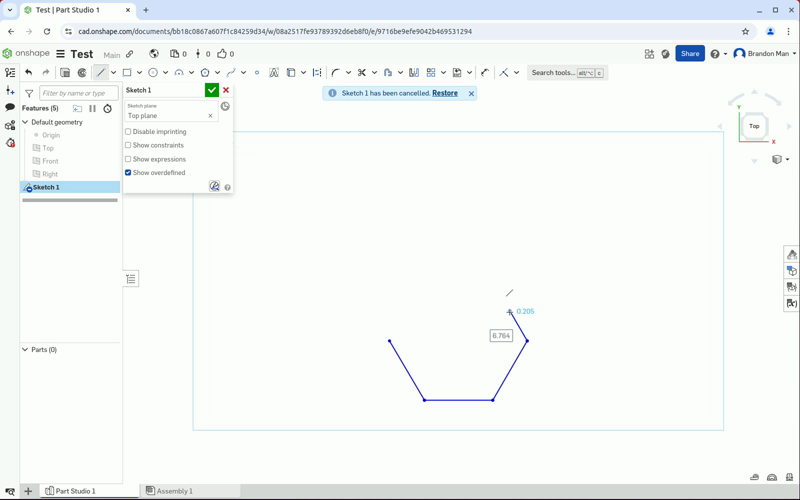
scroll(6)
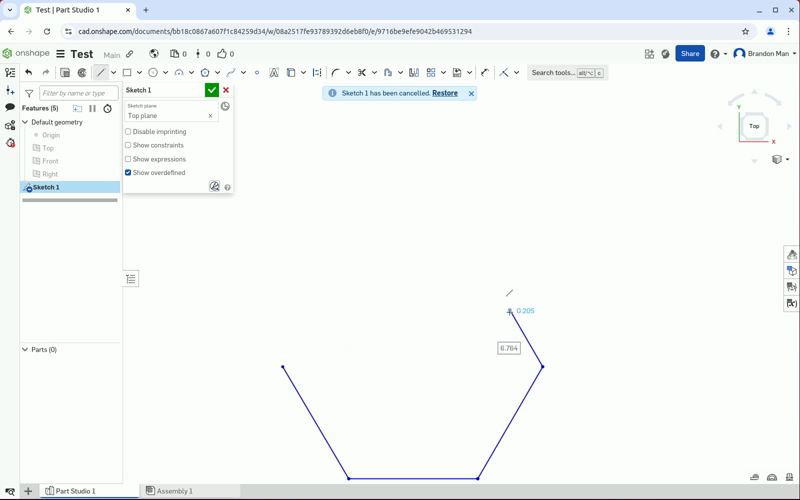
scroll(6)
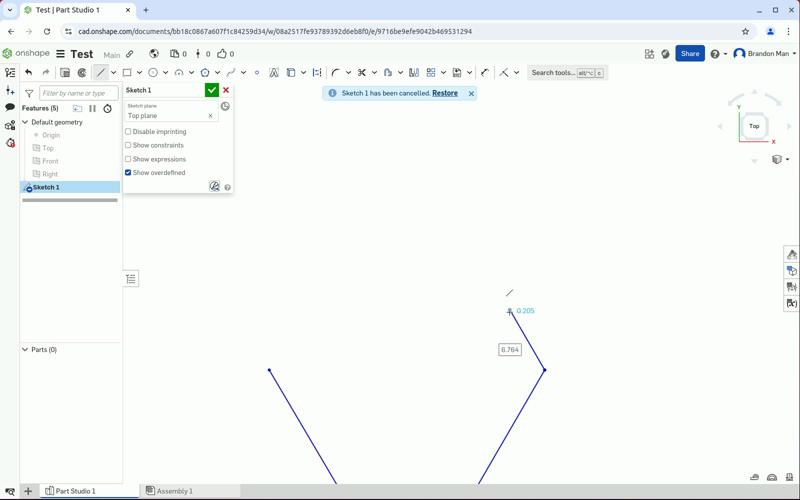
scroll(6)
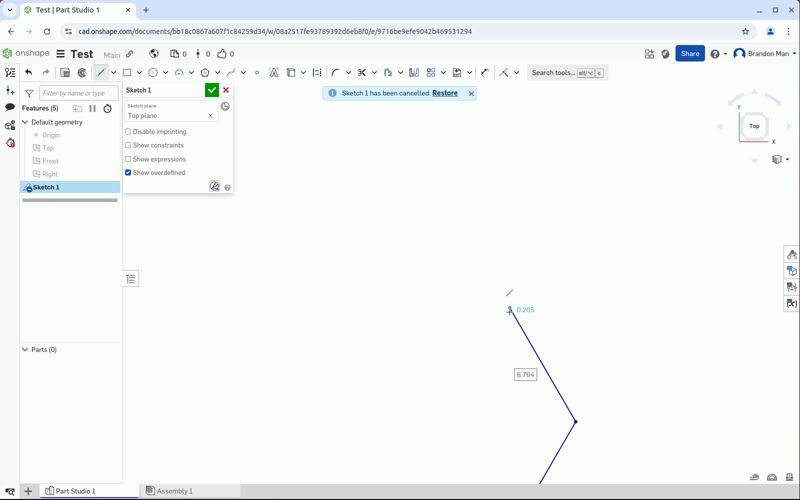
scroll(6)
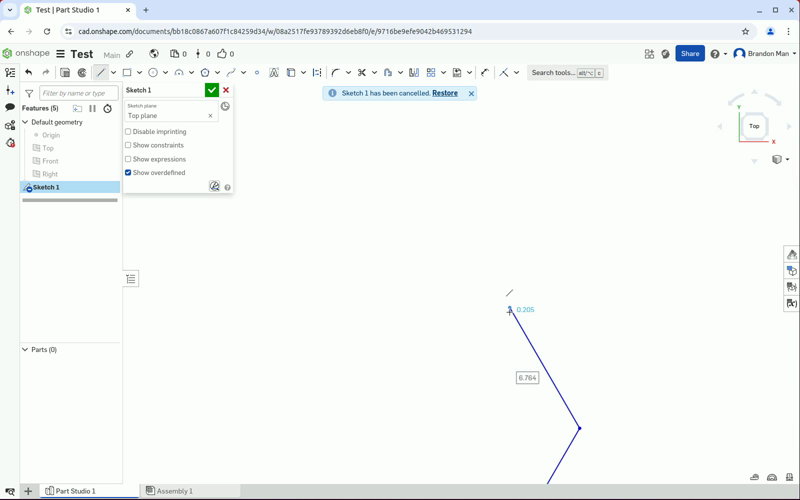
scroll(6)
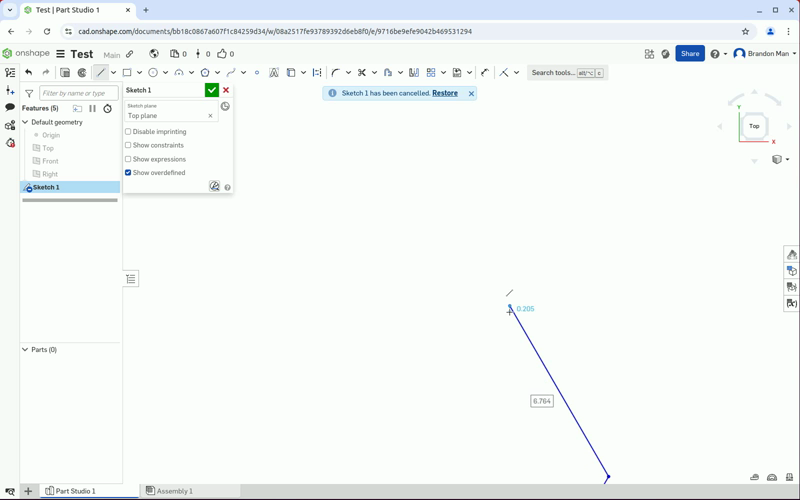
scroll(6)
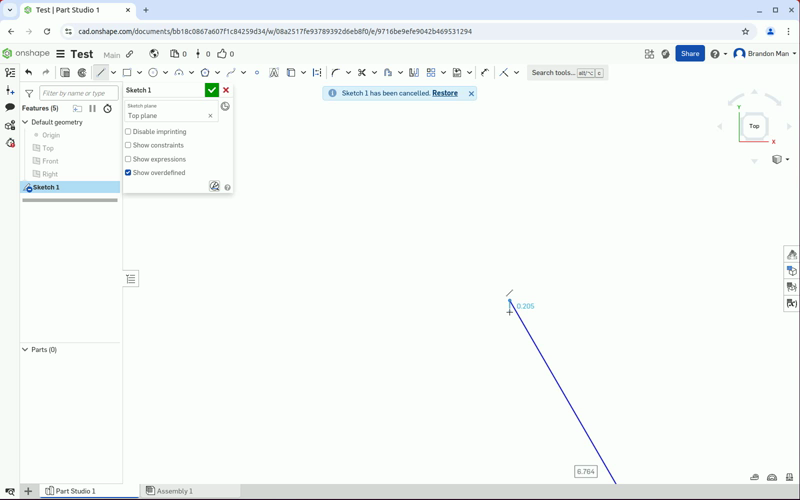
click(509, 311)
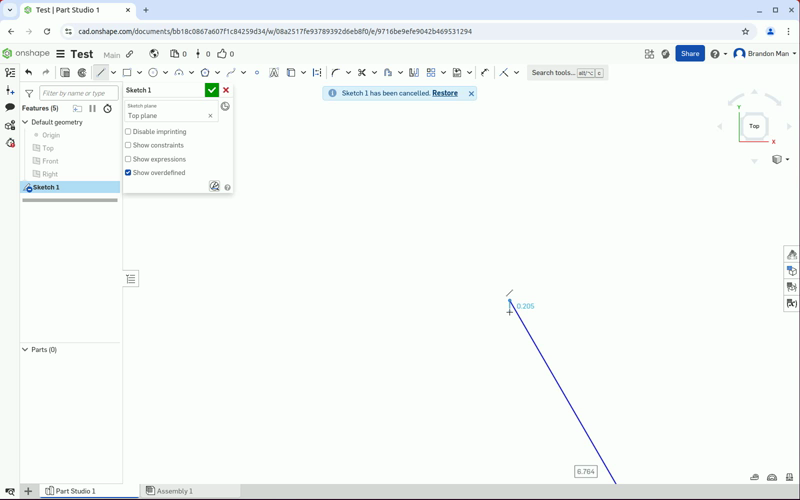
scroll(-6)
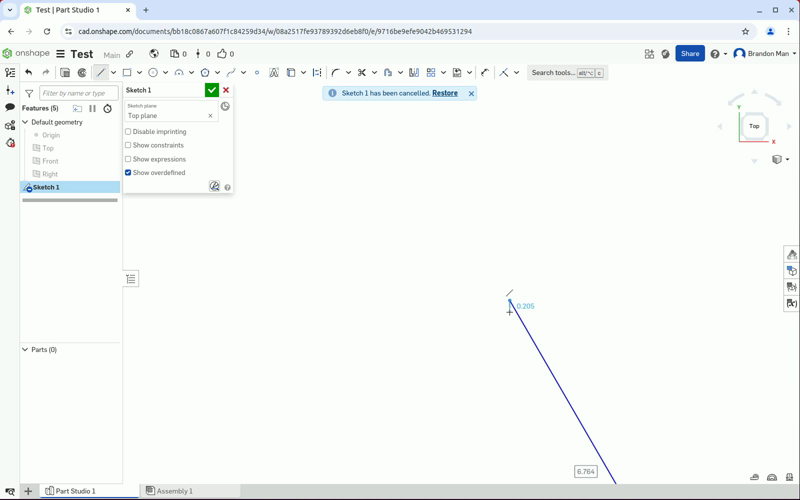
scroll(-6)
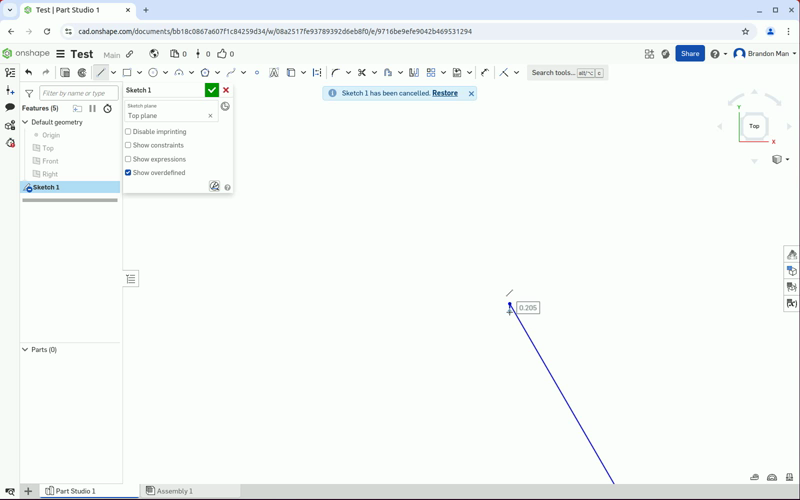
scroll(-6)
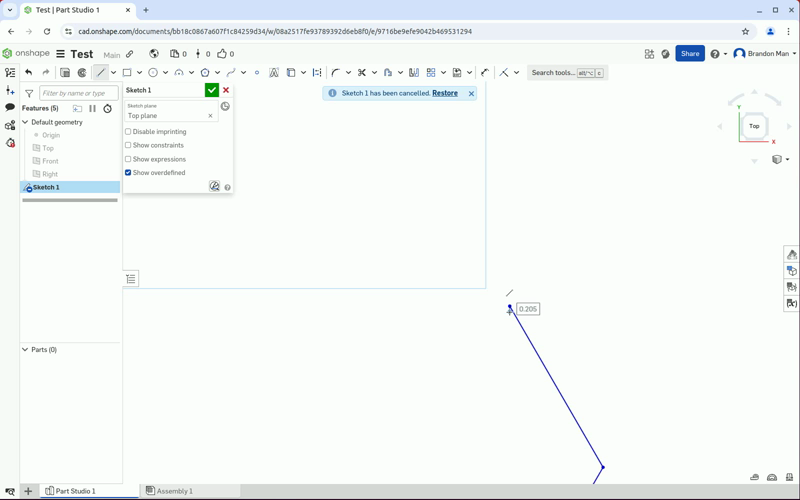
scroll(-6)
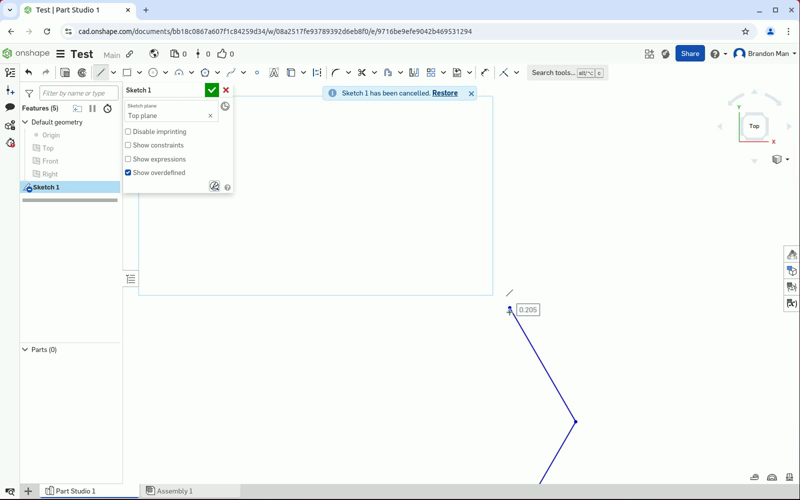
scroll(-6)
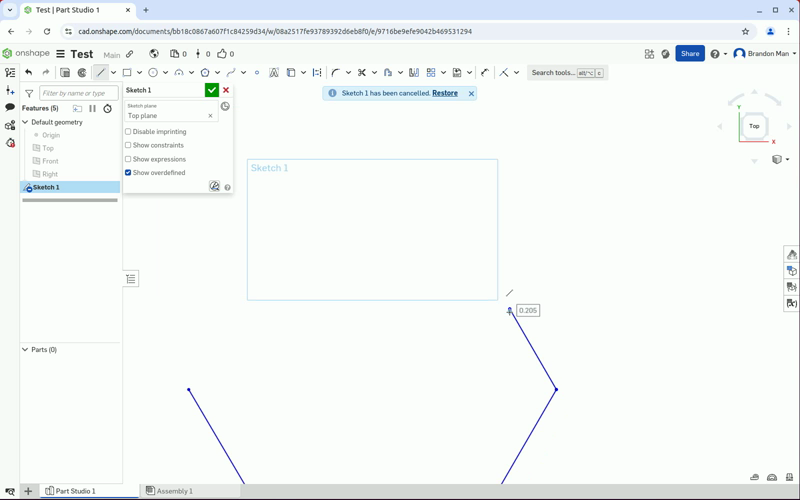
scroll(-6)
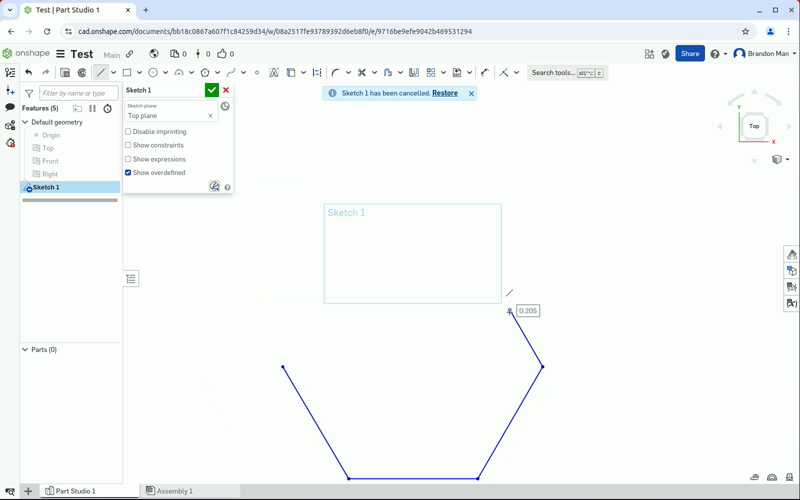
scroll(-6)
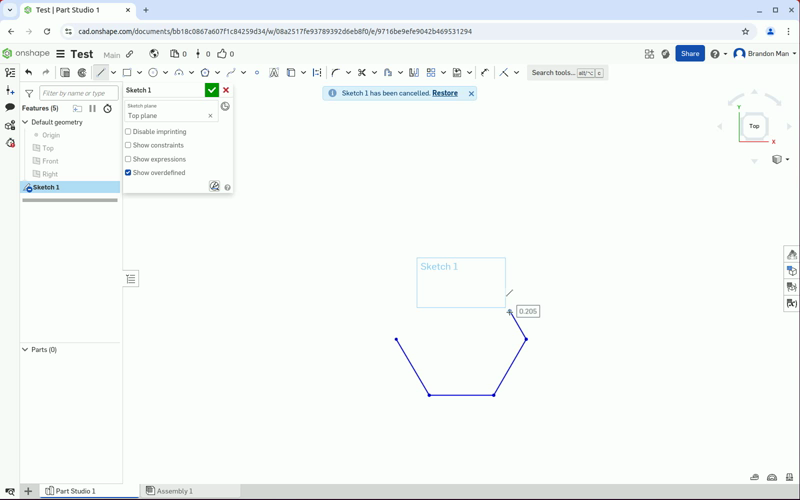
key_up(shift)
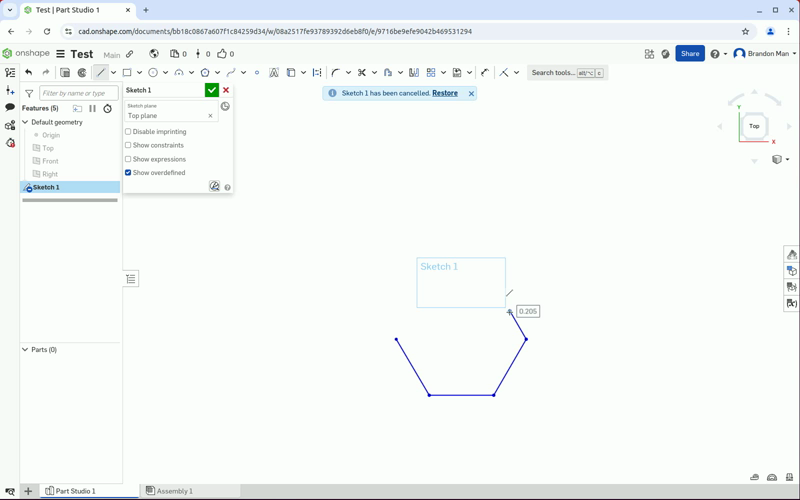
key_down(shift)
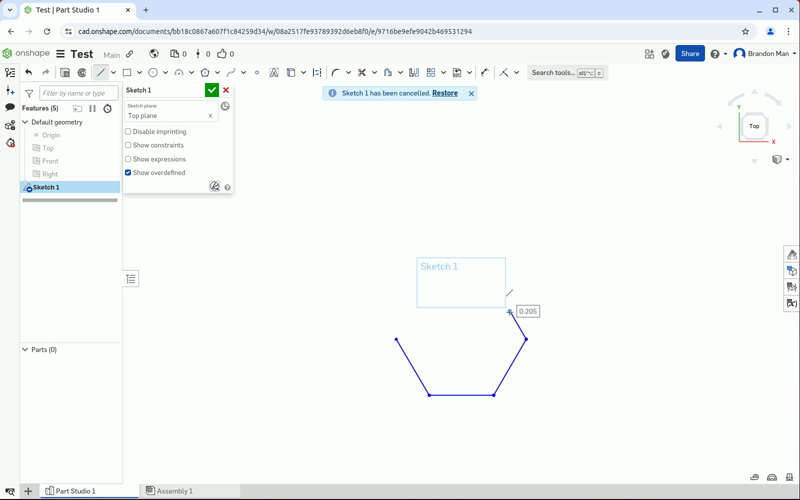
mouse_move(539, 311)
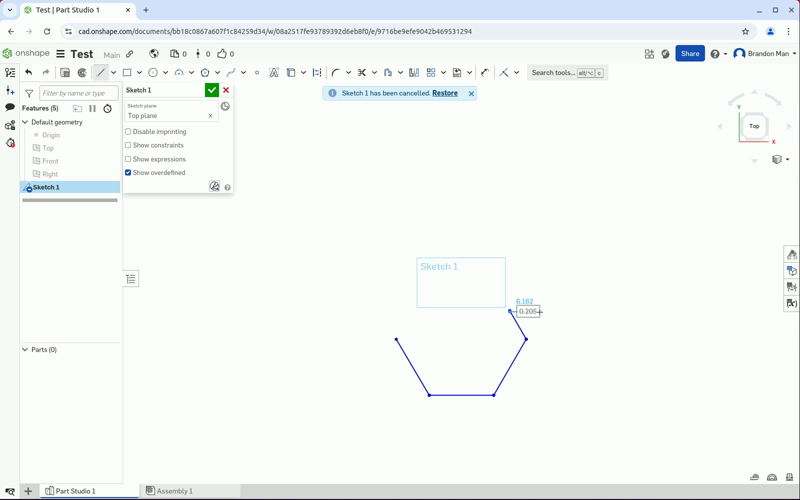
mouse_move(524, 339)
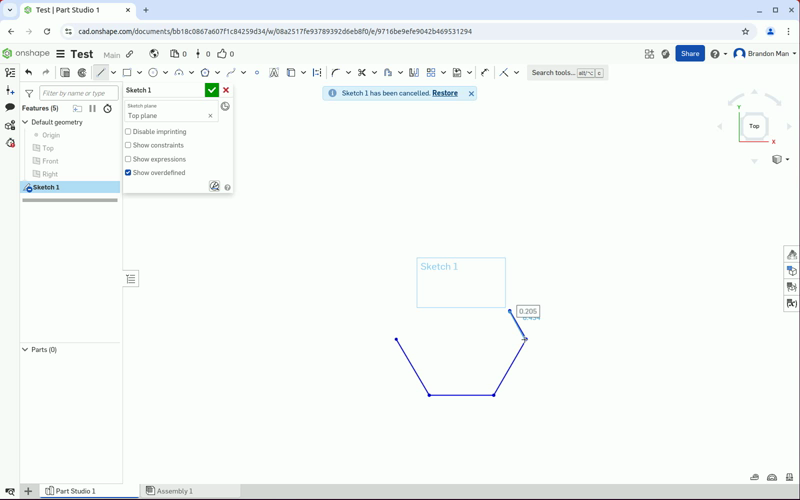
scroll(6)
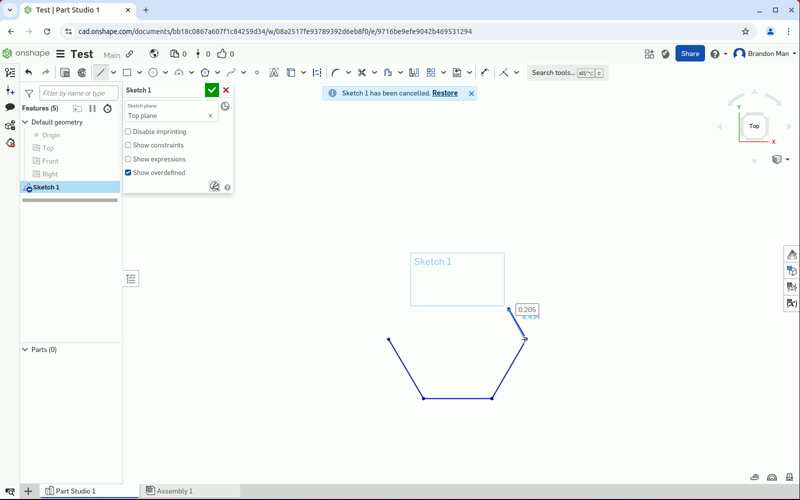
scroll(6)
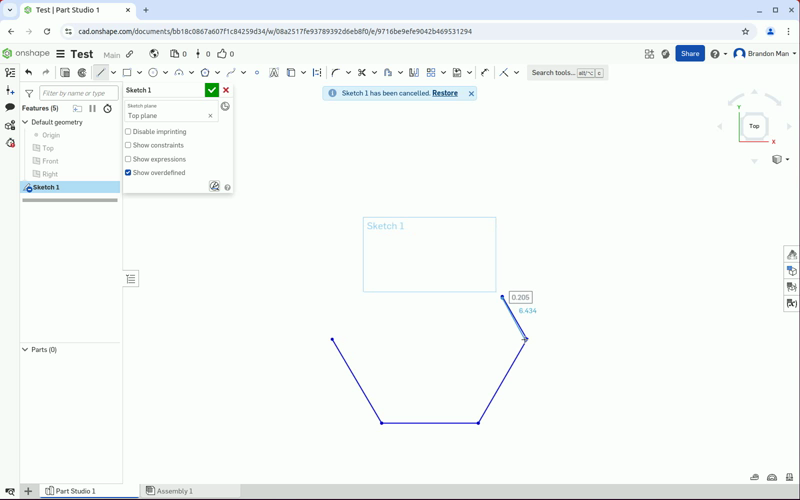
scroll(6)
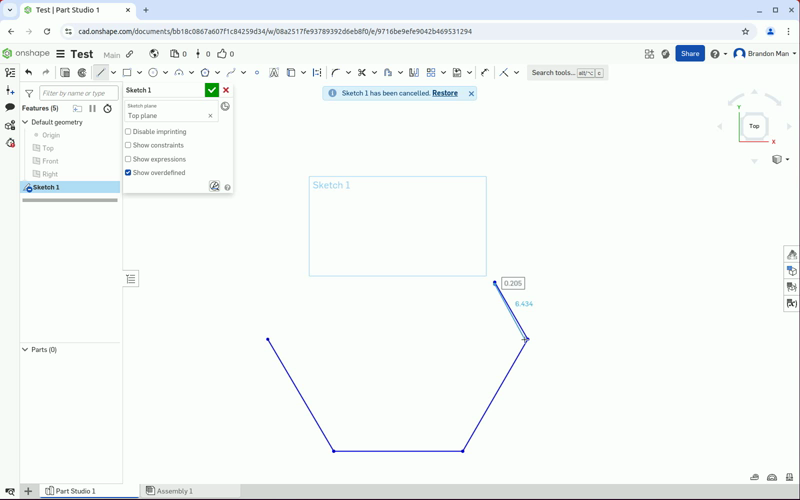
scroll(6)
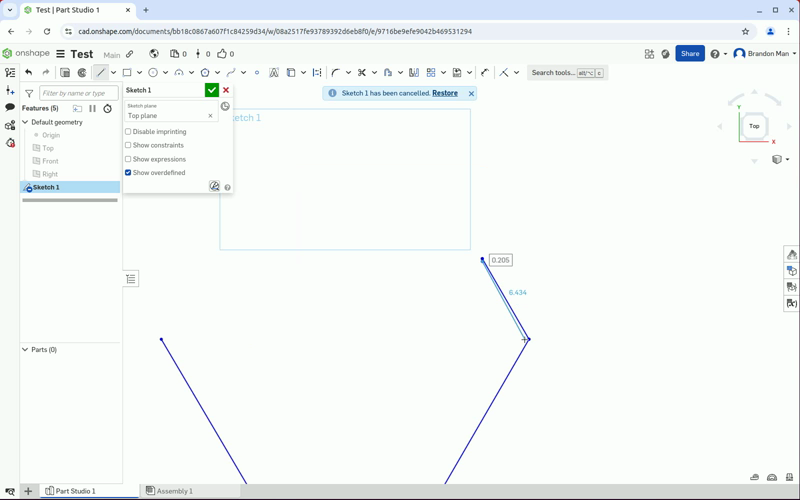
scroll(6)
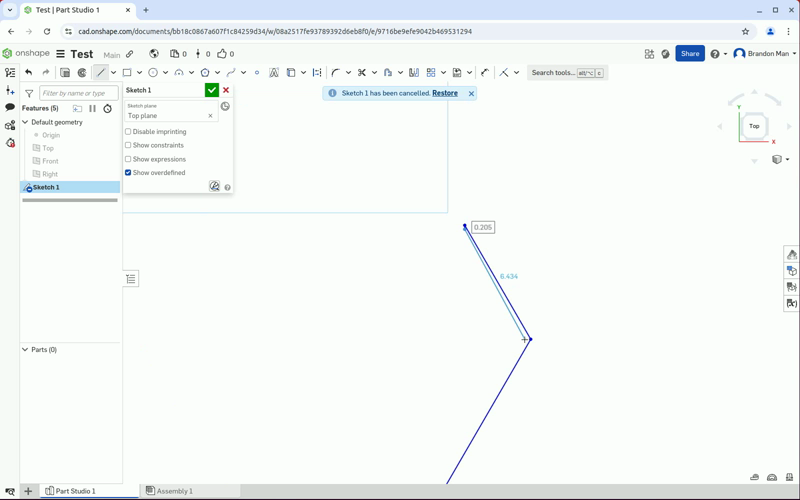
scroll(6)
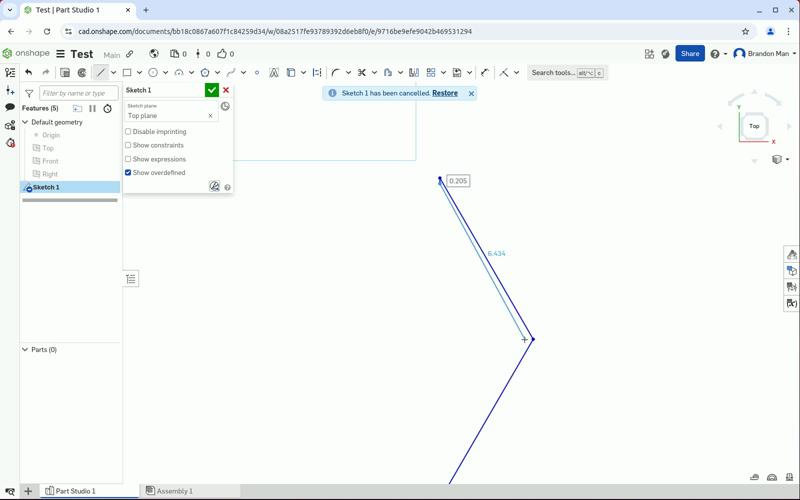
scroll(6)
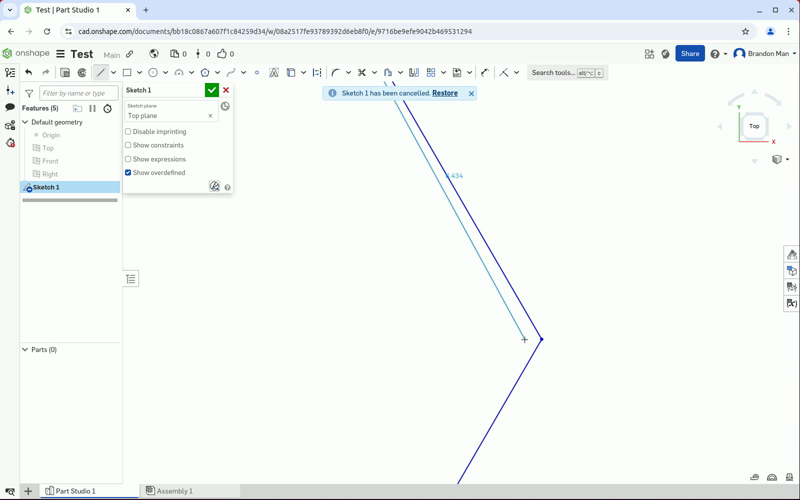
click(524, 339)
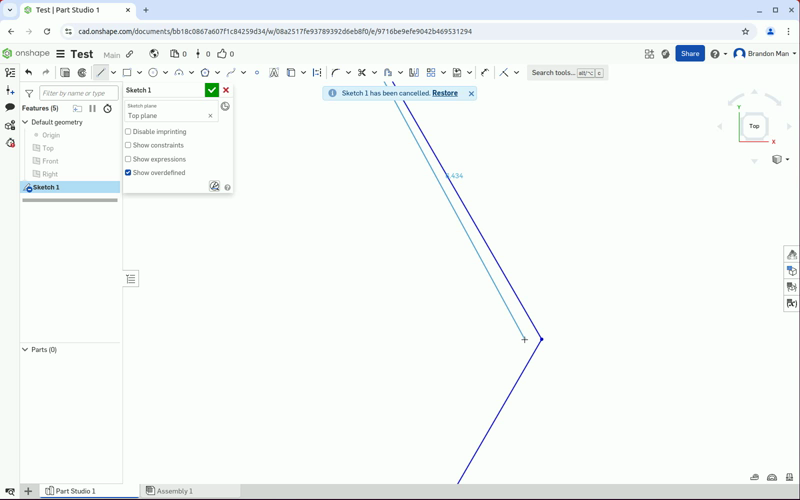
scroll(-6)
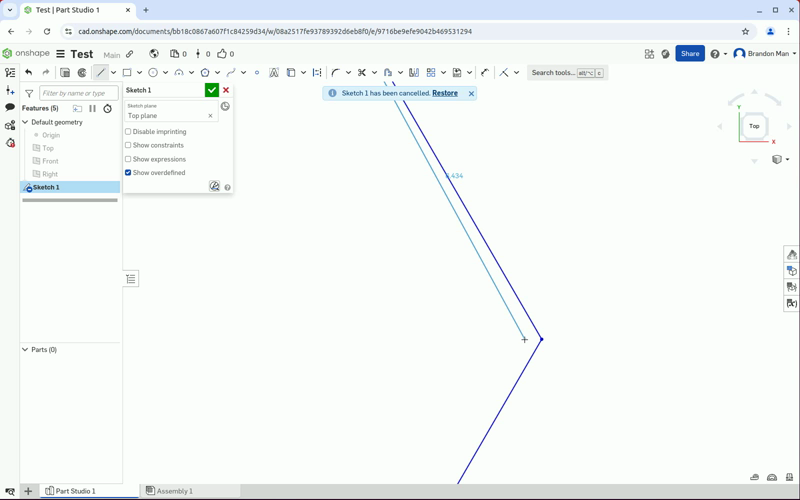
scroll(-6)
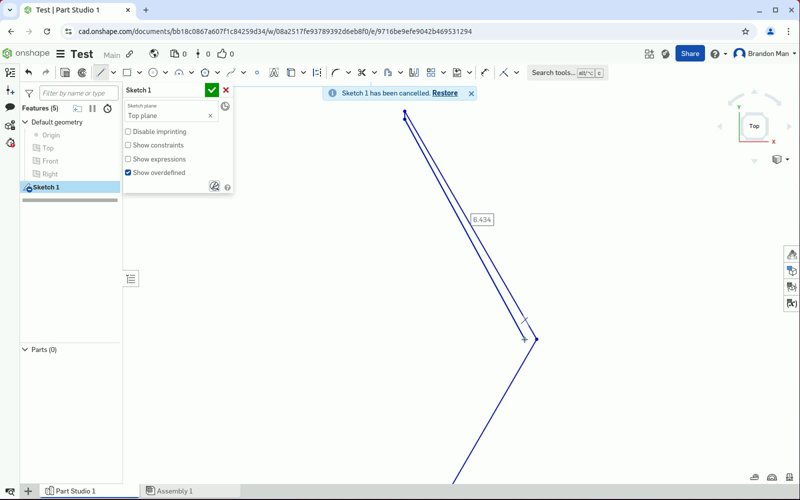
scroll(-6)
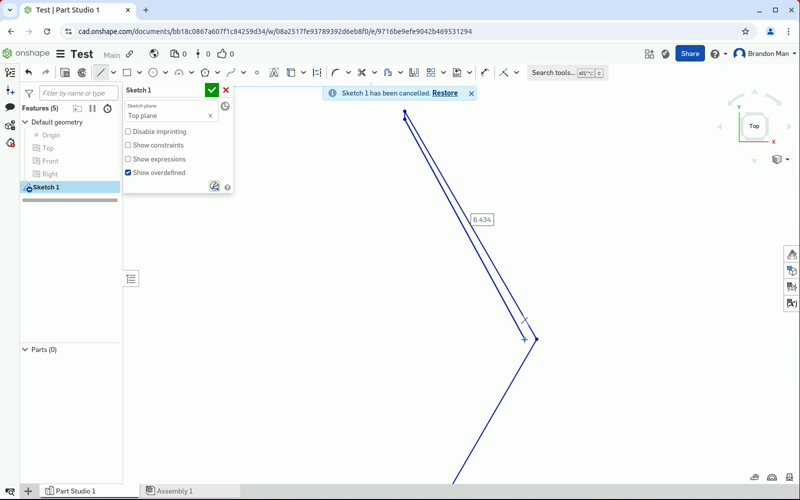
scroll(-6)
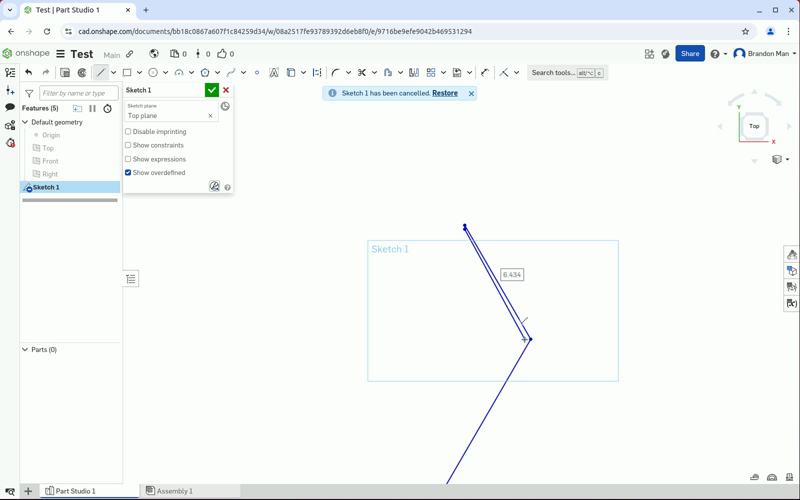
scroll(-6)
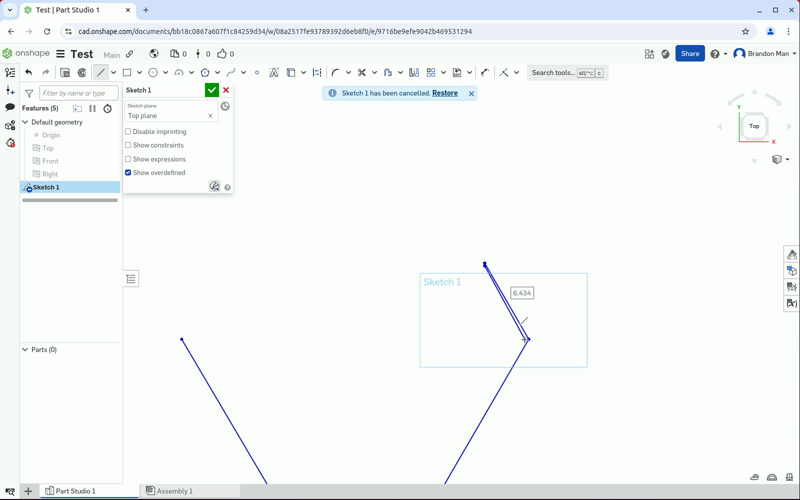
scroll(-6)
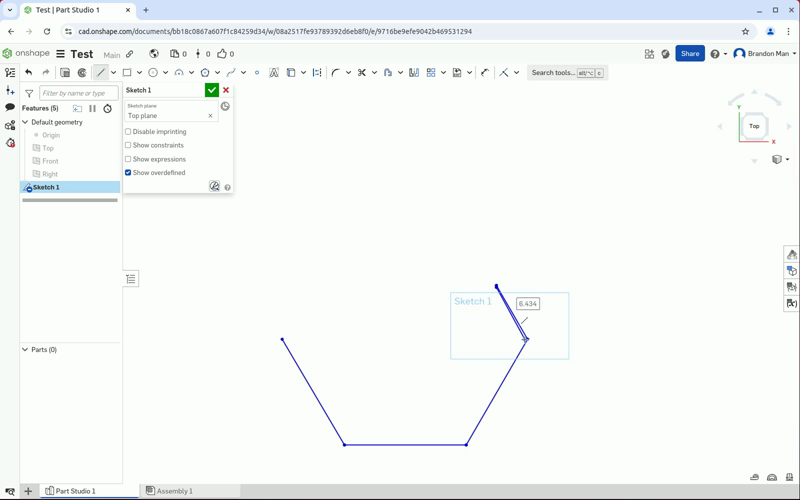
scroll(-6)
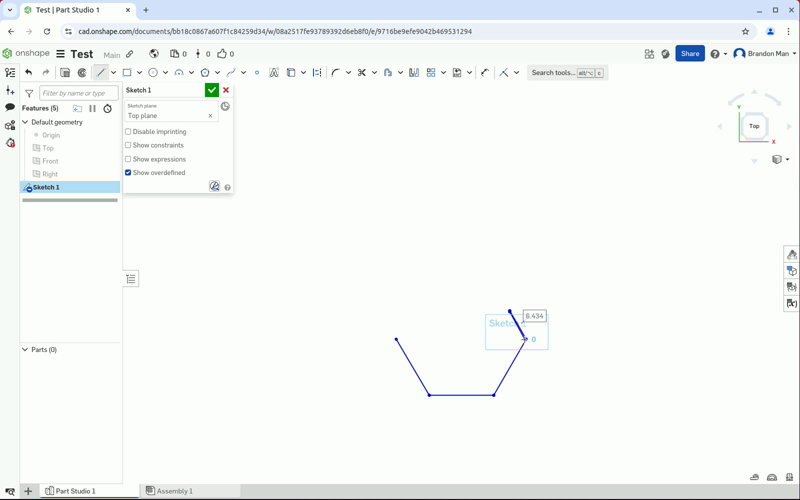
key_up(shift)
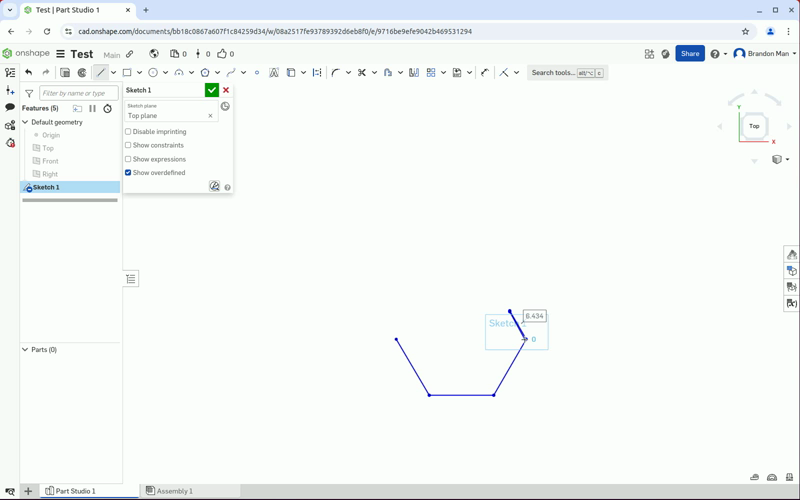
key_down(shift)
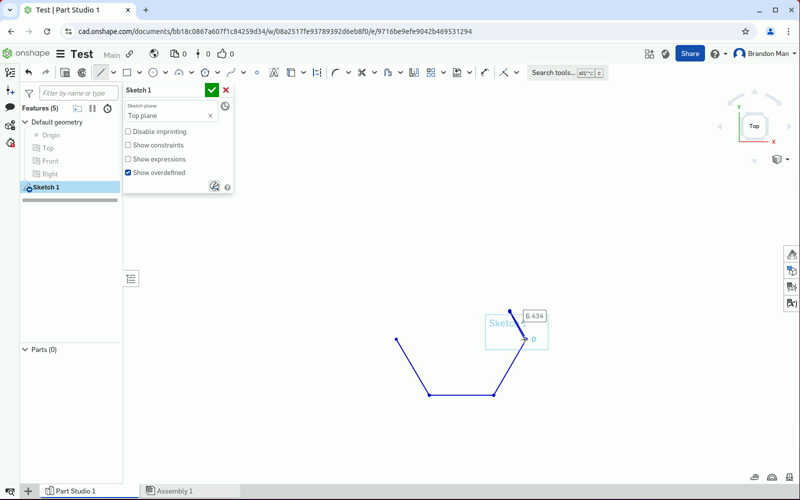
mouse_move(493, 393)
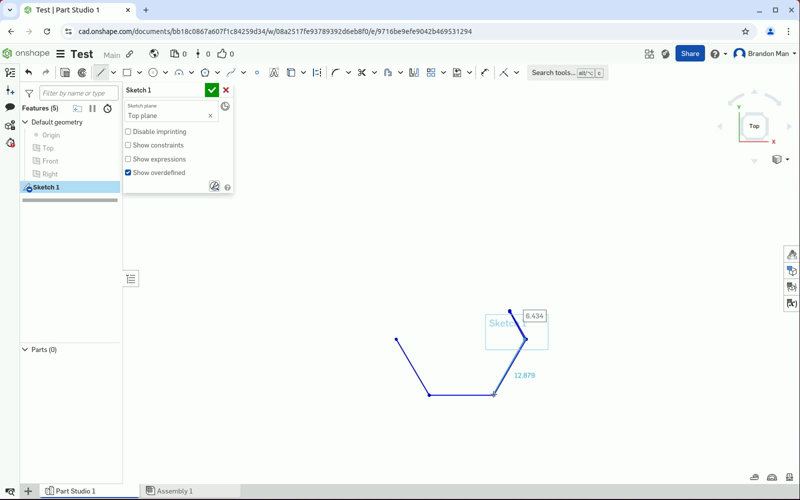
scroll(6)
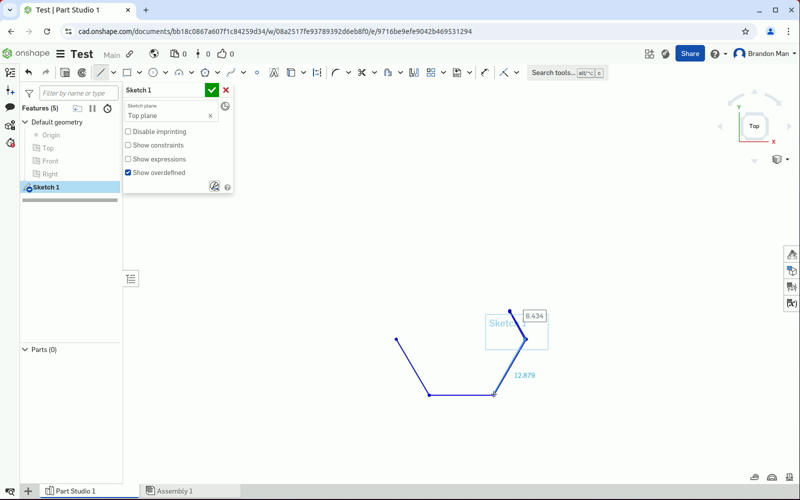
scroll(6)
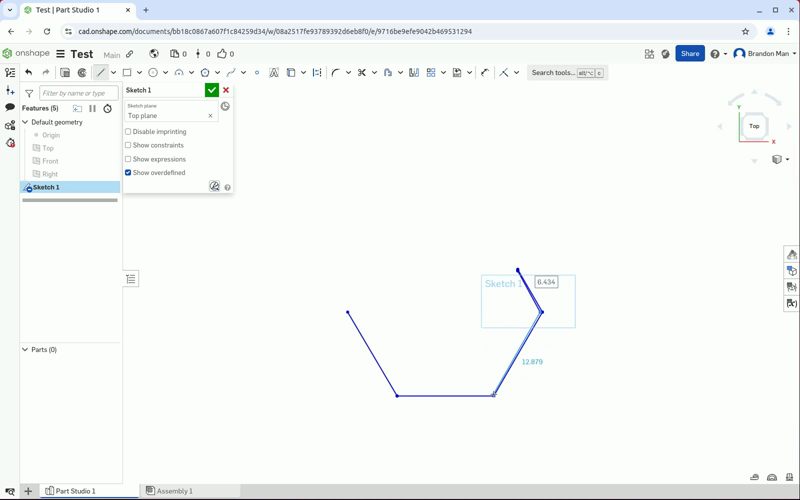
scroll(6)
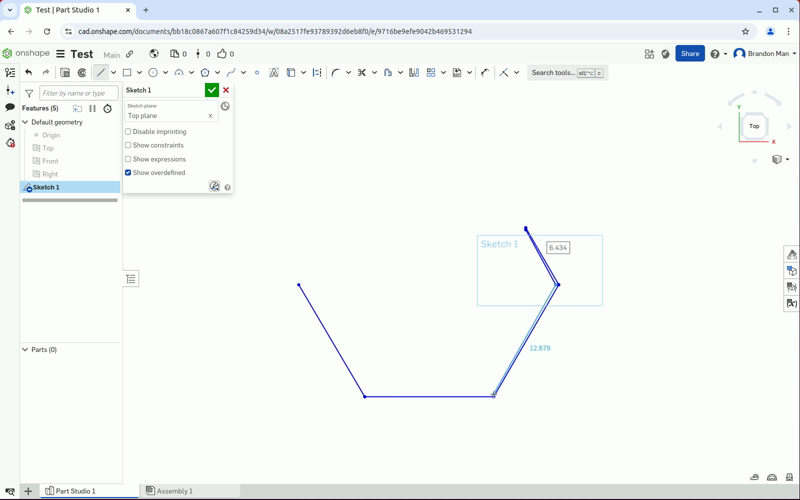
scroll(6)
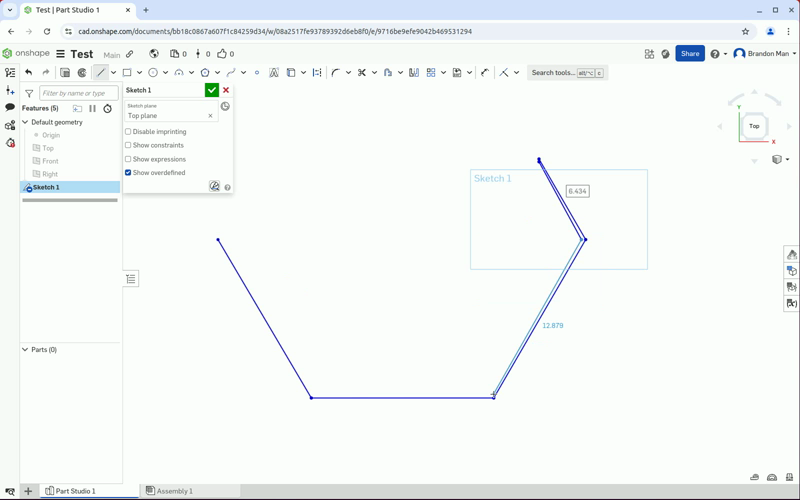
scroll(6)
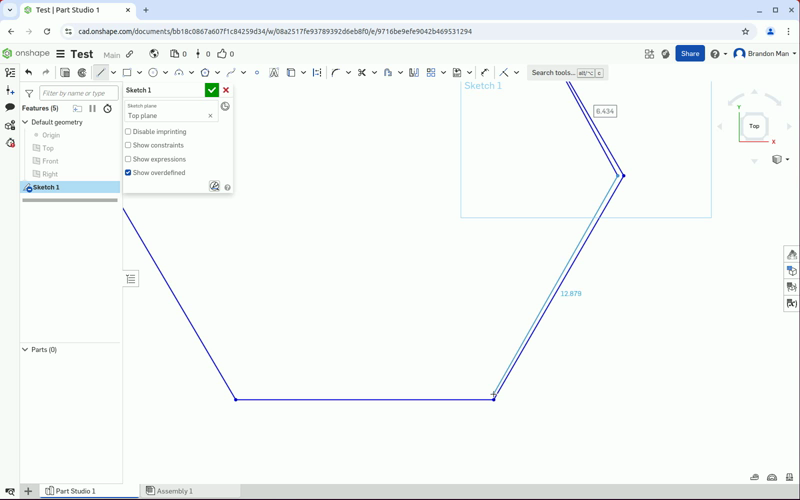
scroll(6)
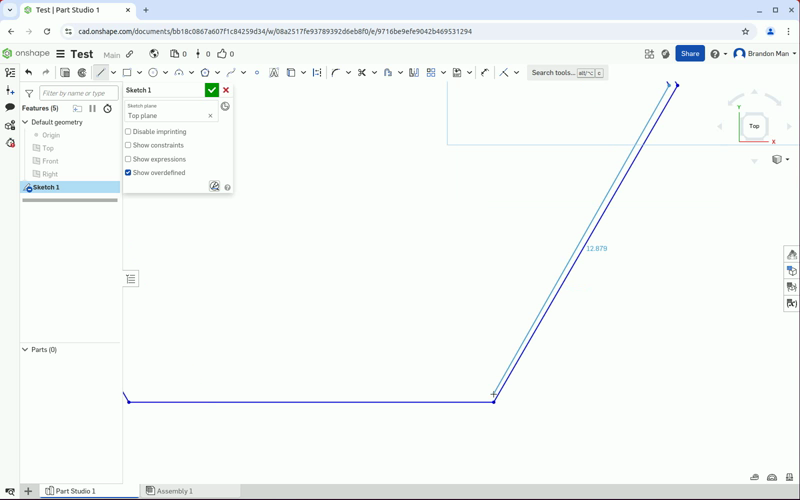
scroll(6)
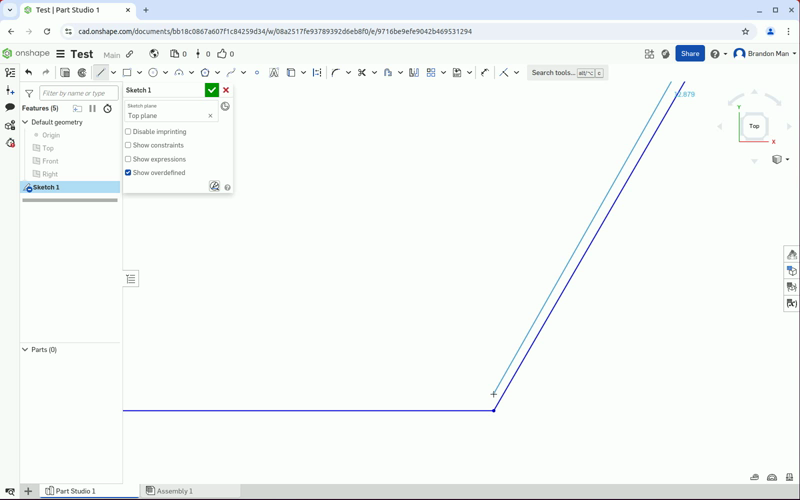
click(493, 393)
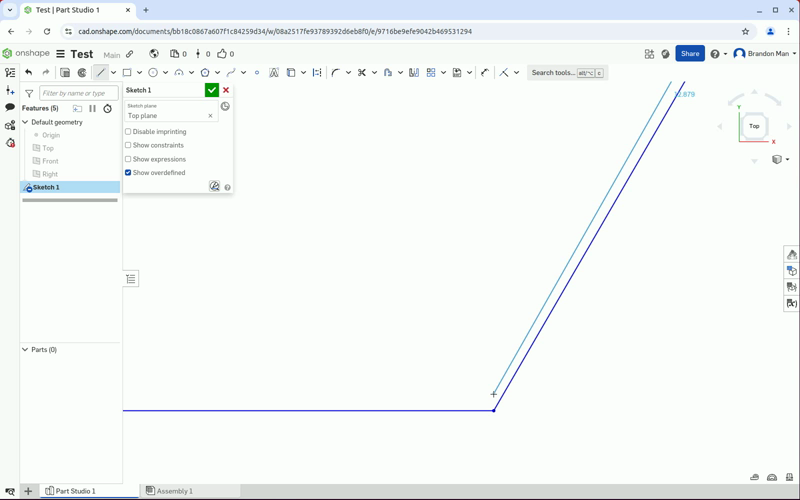
scroll(-6)
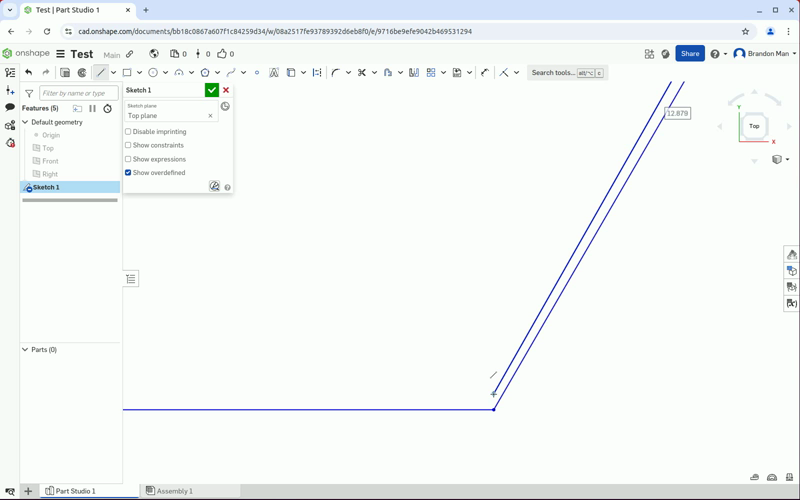
scroll(-6)
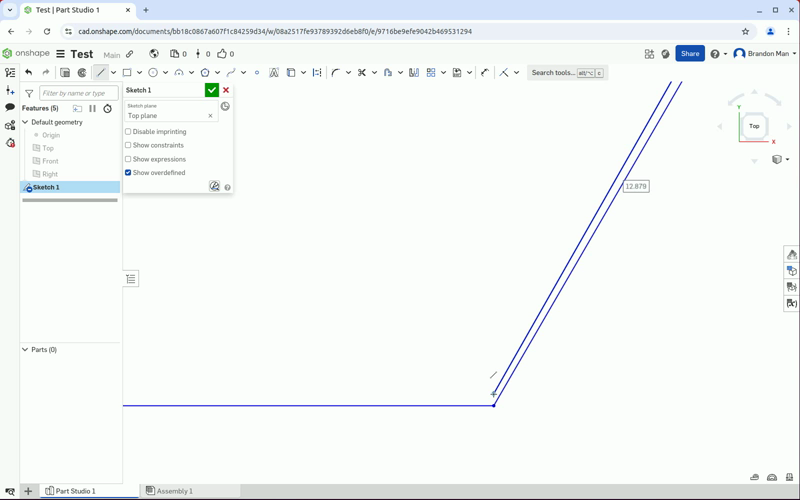
scroll(-6)
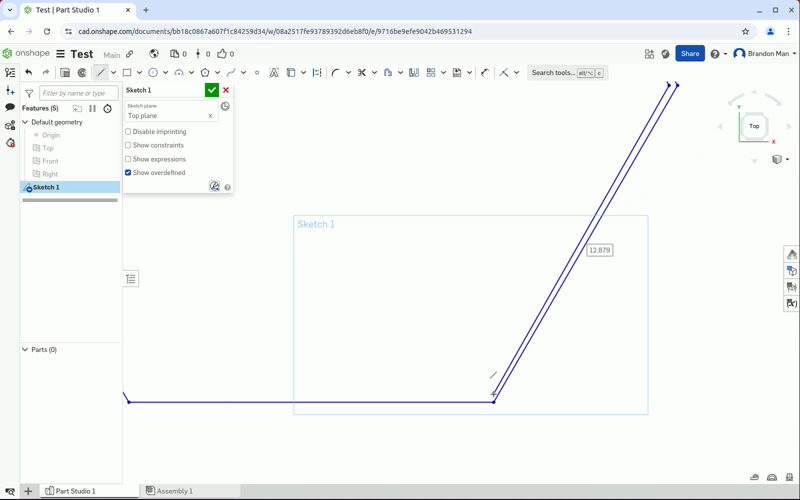
scroll(-6)
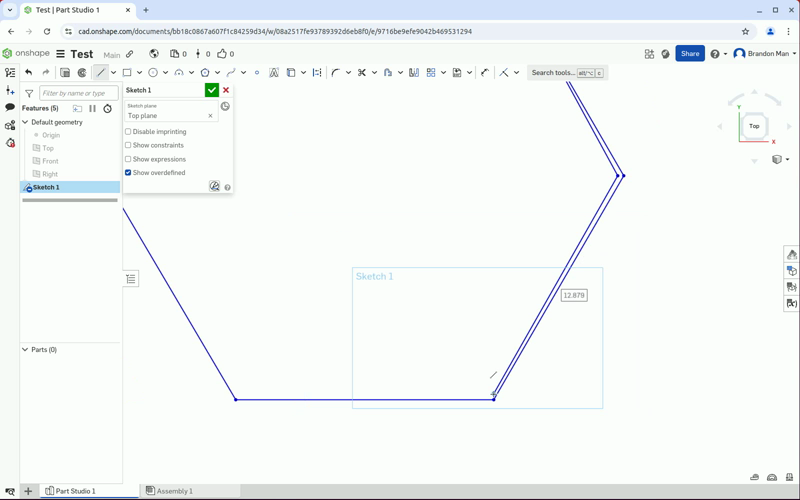
scroll(-6)
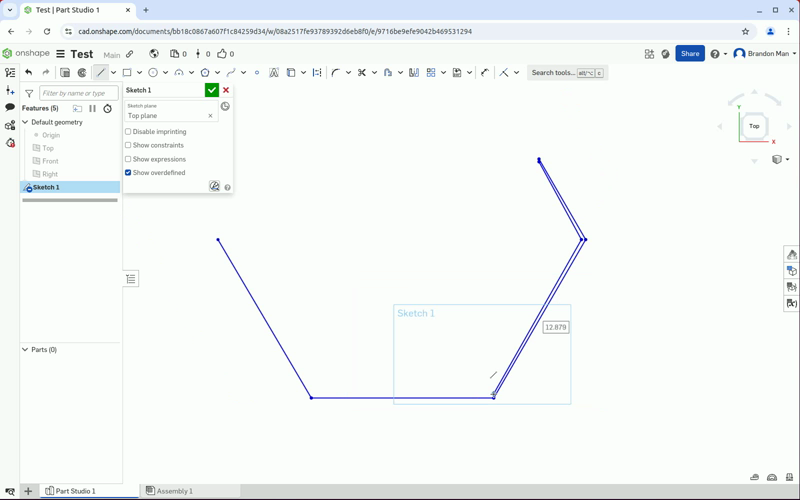
scroll(-6)
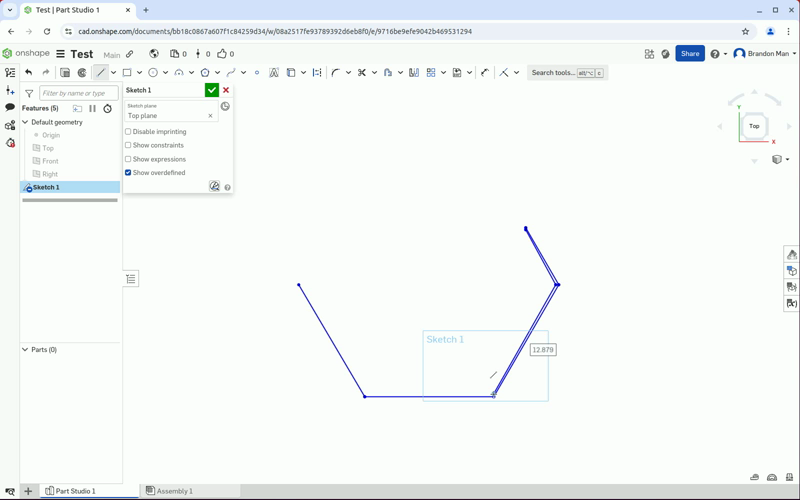
scroll(-6)
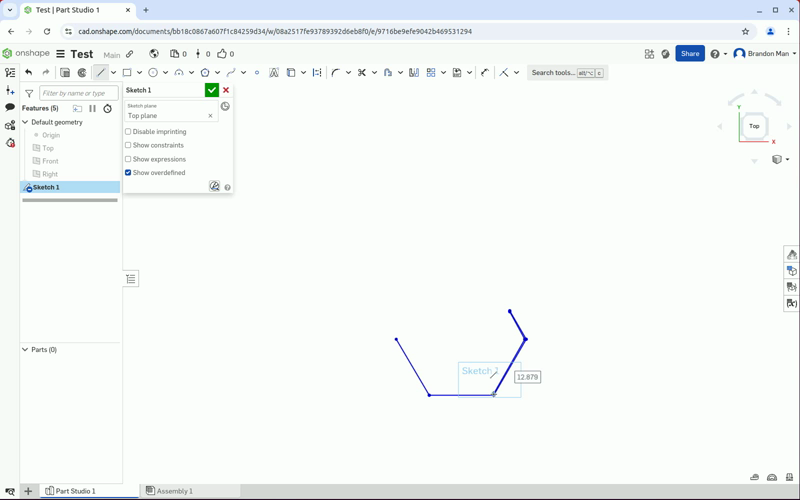
key_up(shift)
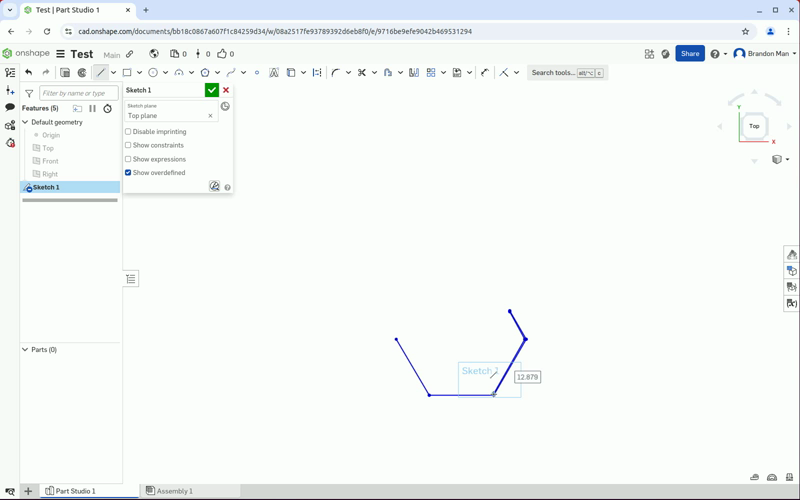
key_down(shift)
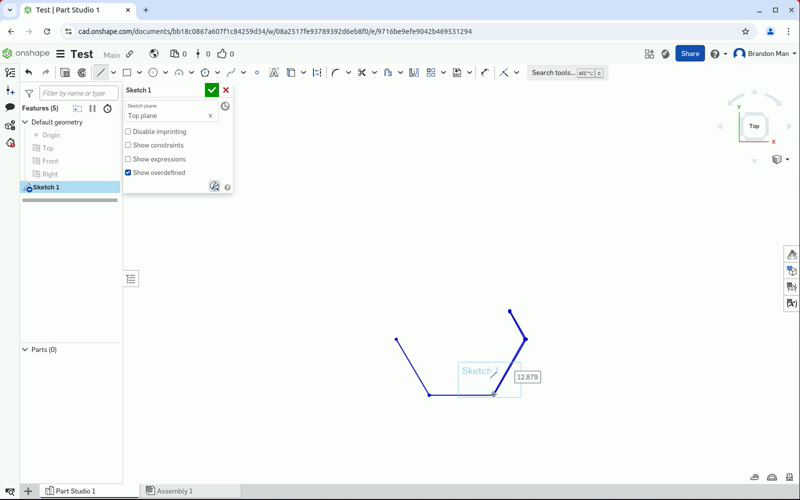
mouse_move(429, 393)
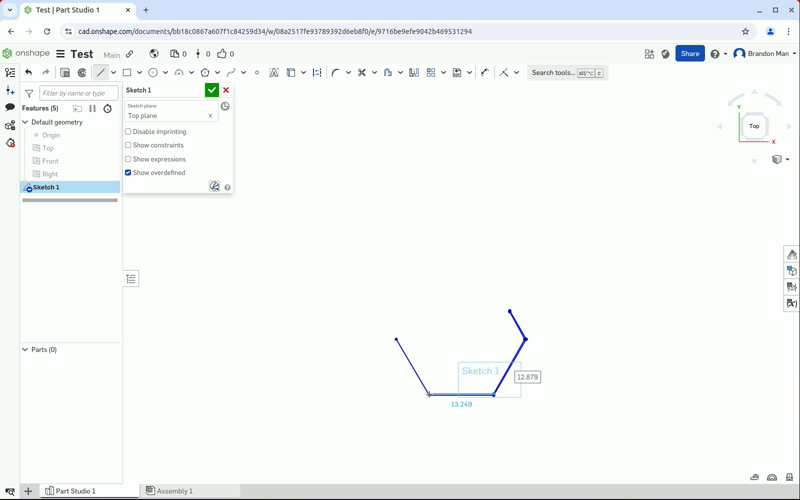
scroll(6)
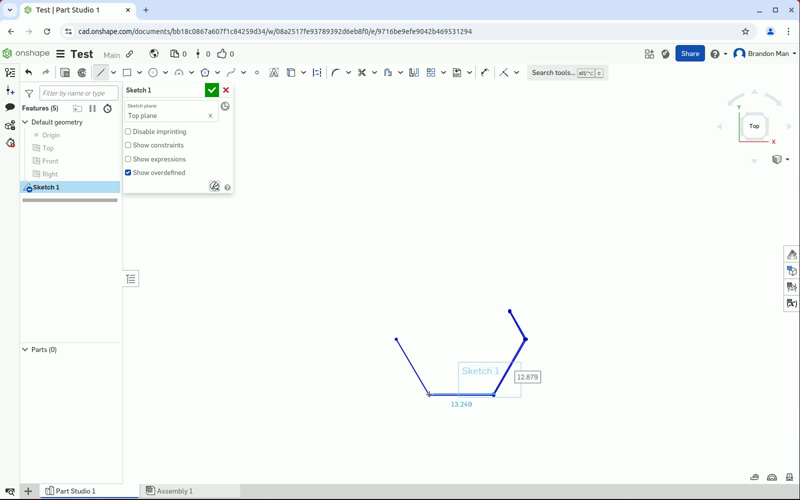
scroll(6)
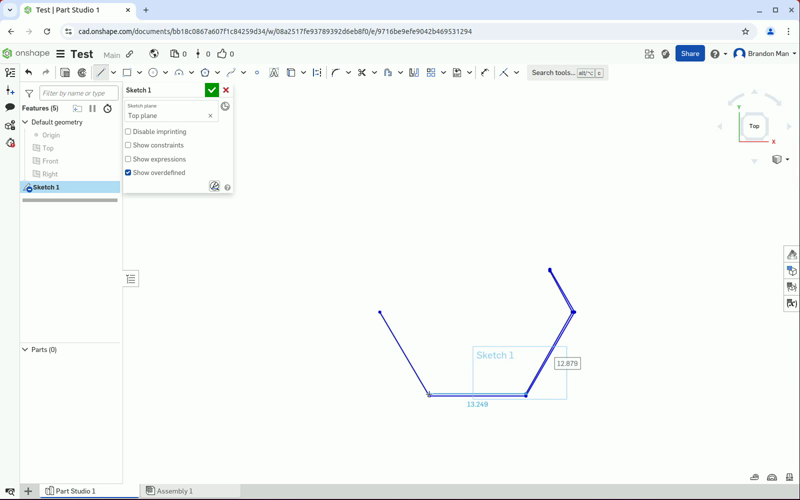
scroll(6)
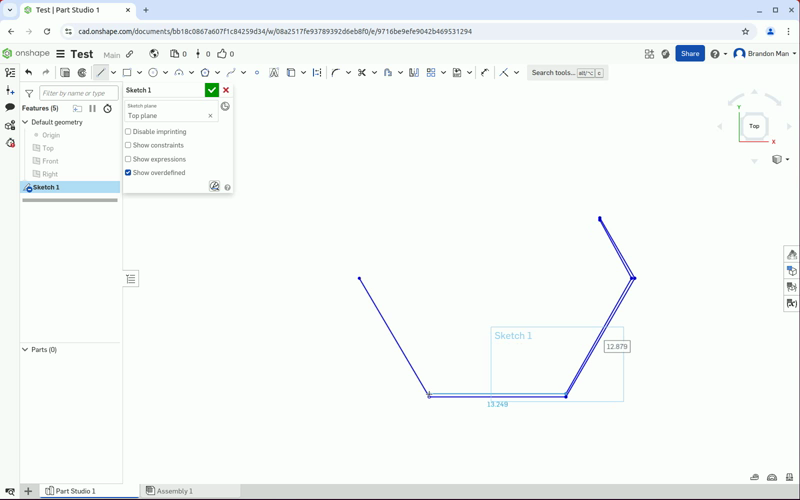
scroll(6)
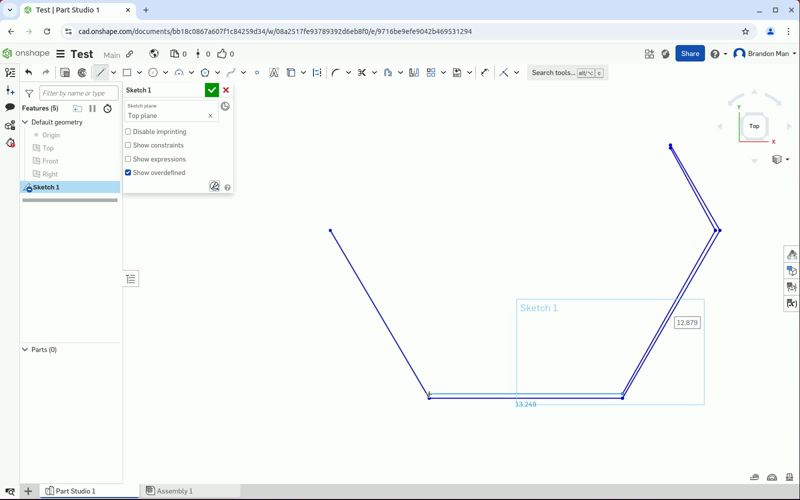
scroll(6)
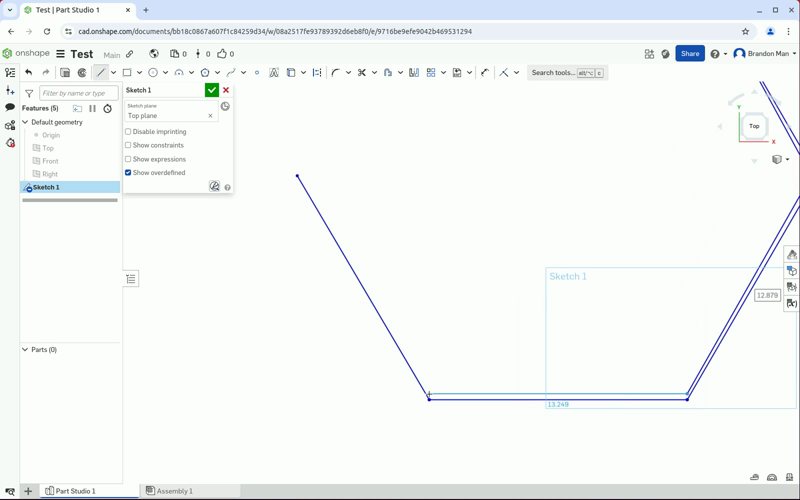
scroll(6)
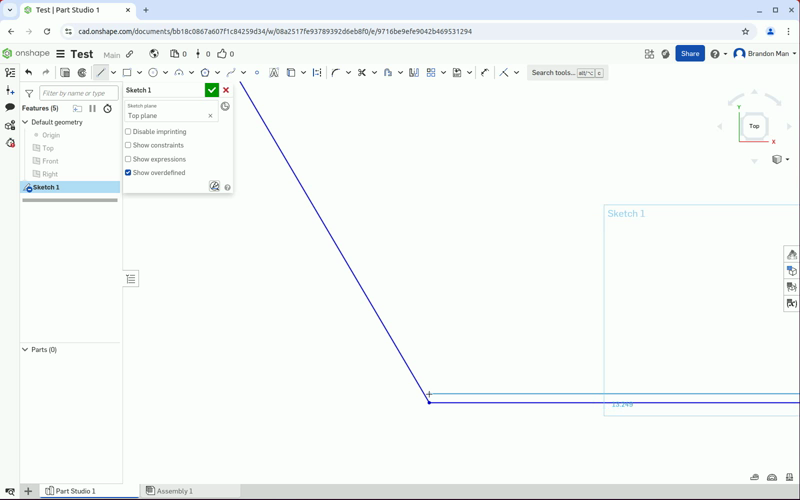
scroll(6)
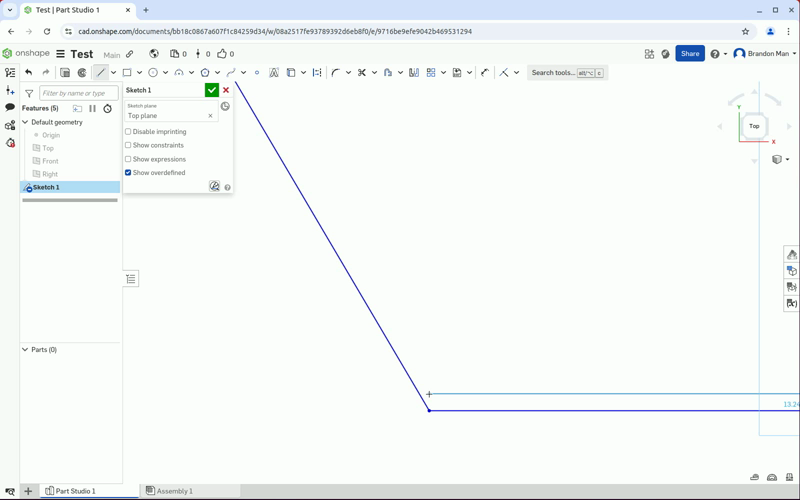
click(429, 393)
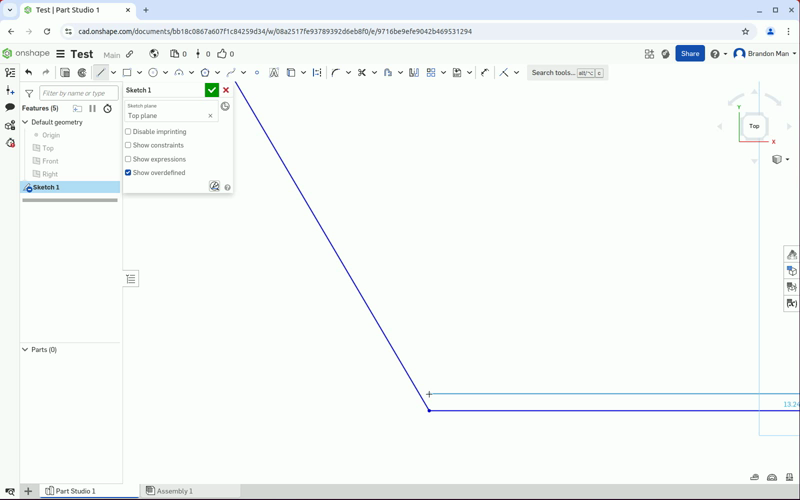
scroll(-6)
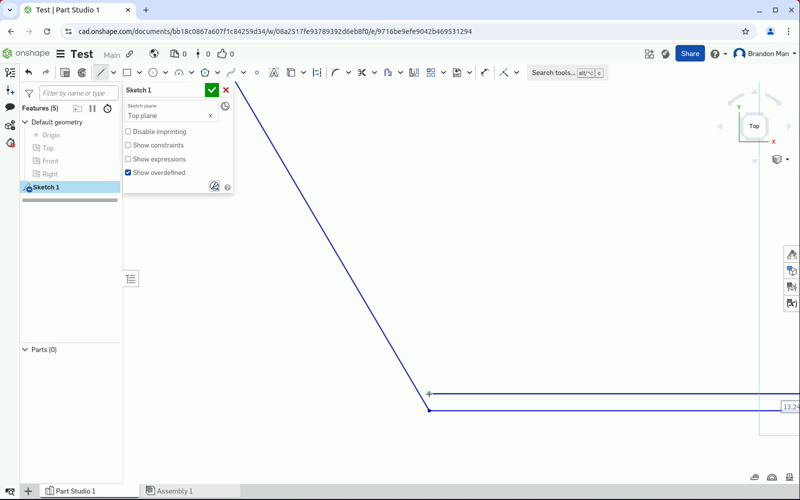
scroll(-6)
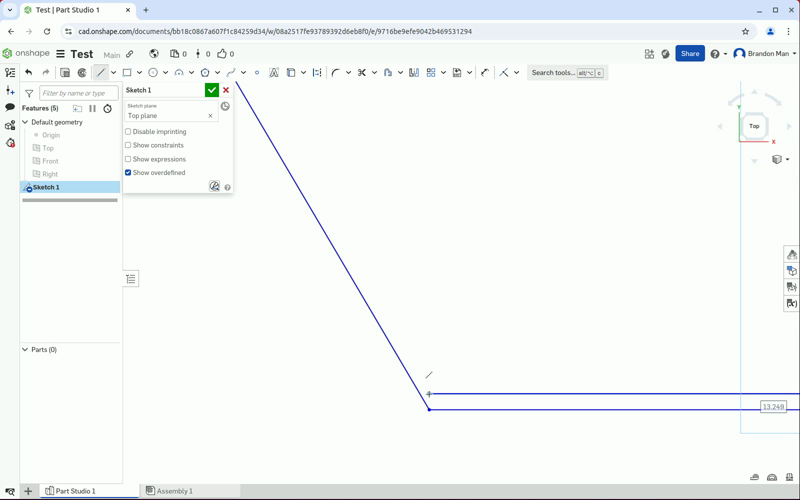
scroll(-6)
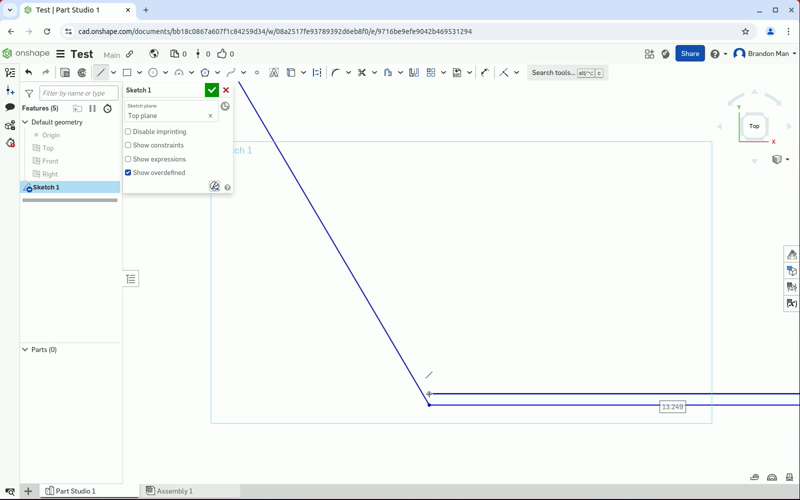
scroll(-6)
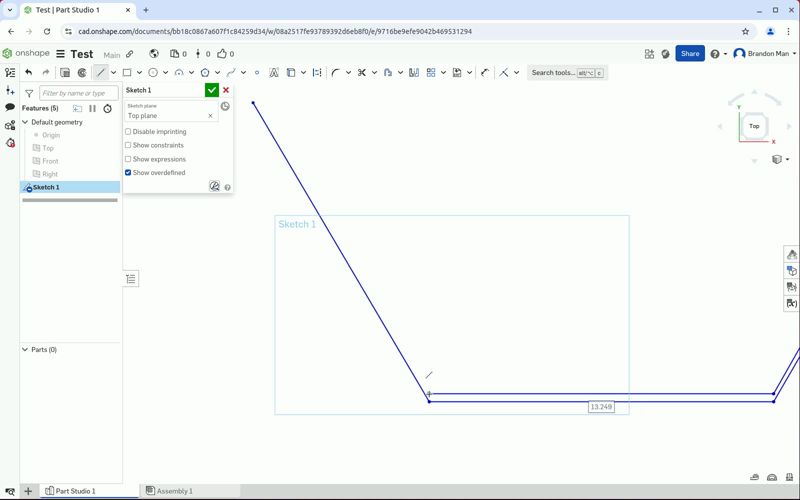
scroll(-6)
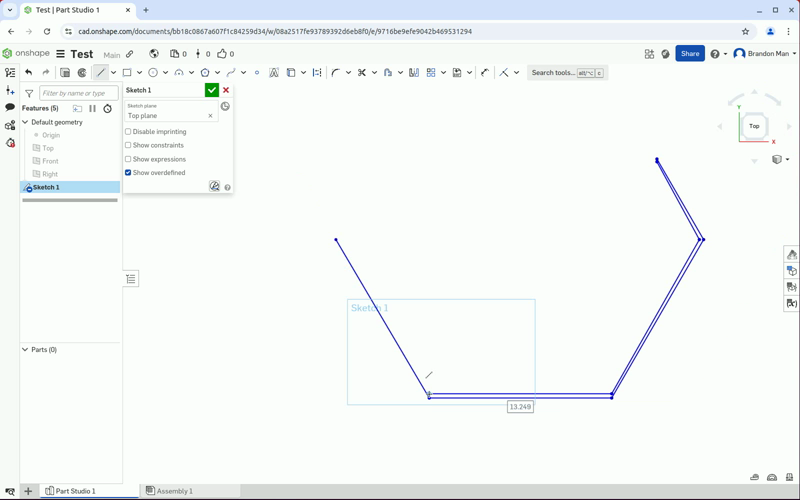
scroll(-6)
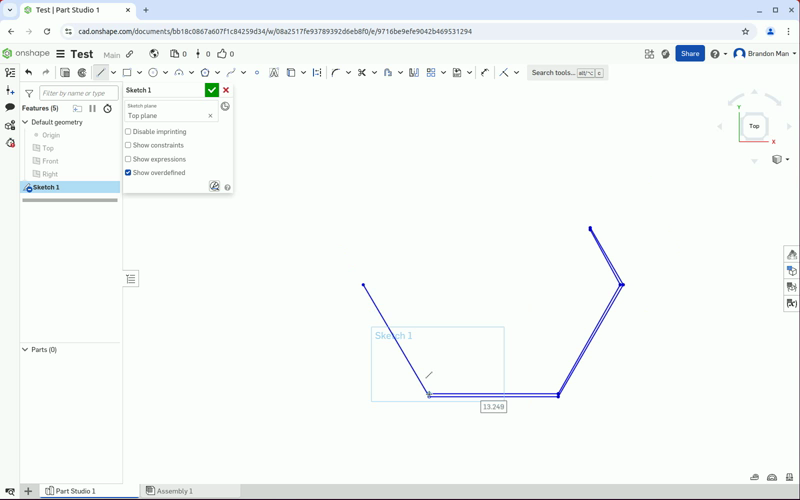
scroll(-6)
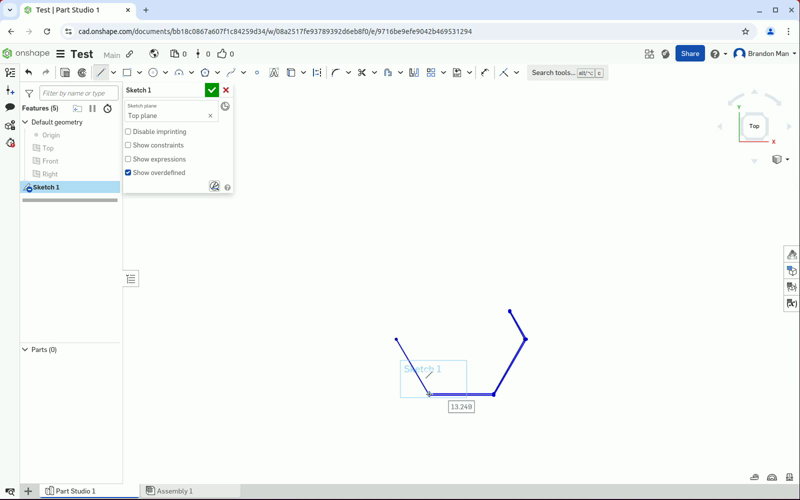
key_up(shift)
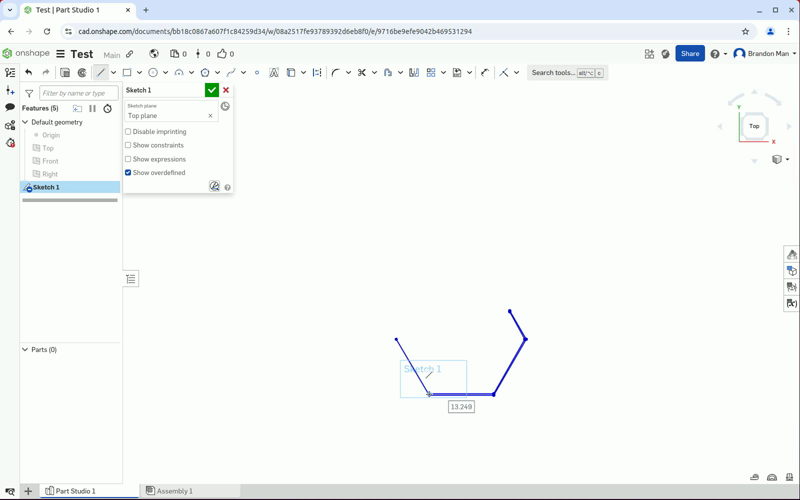
key_down(shift)
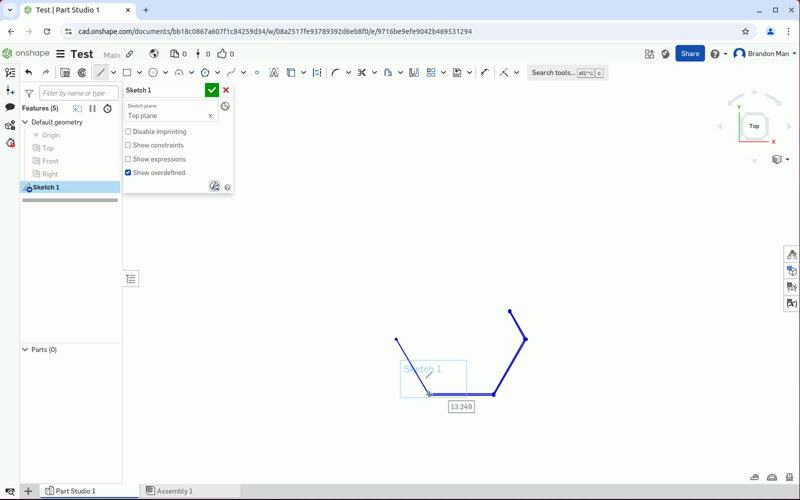
mouse_move(397, 339)
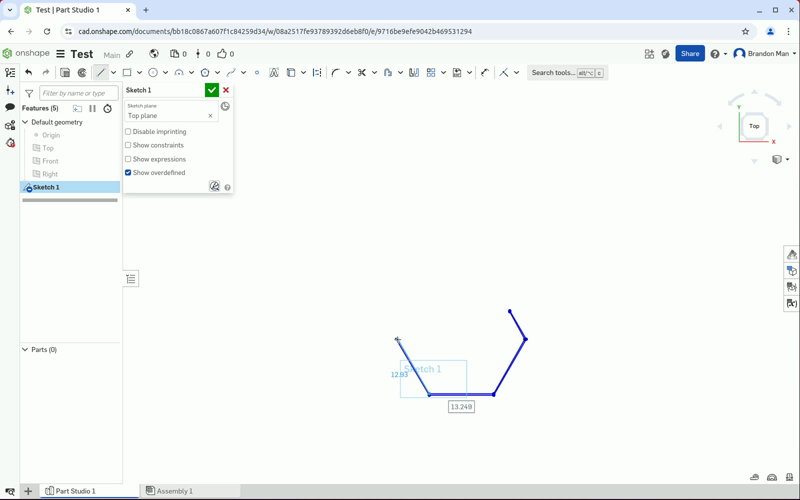
scroll(6)
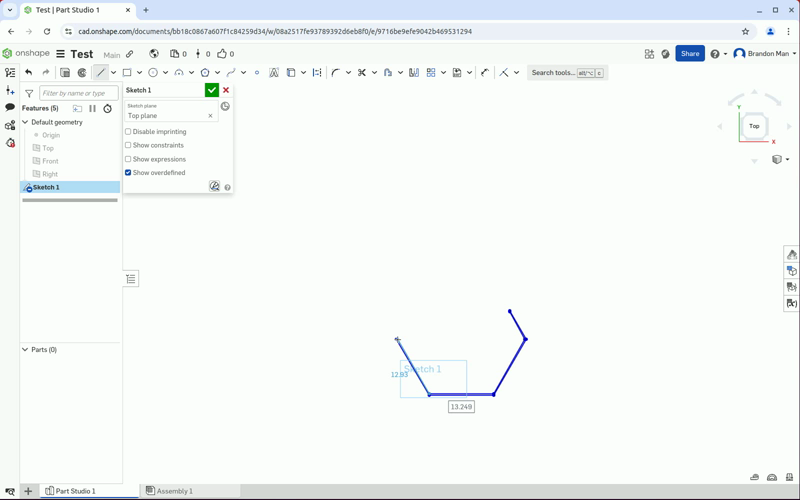
scroll(6)
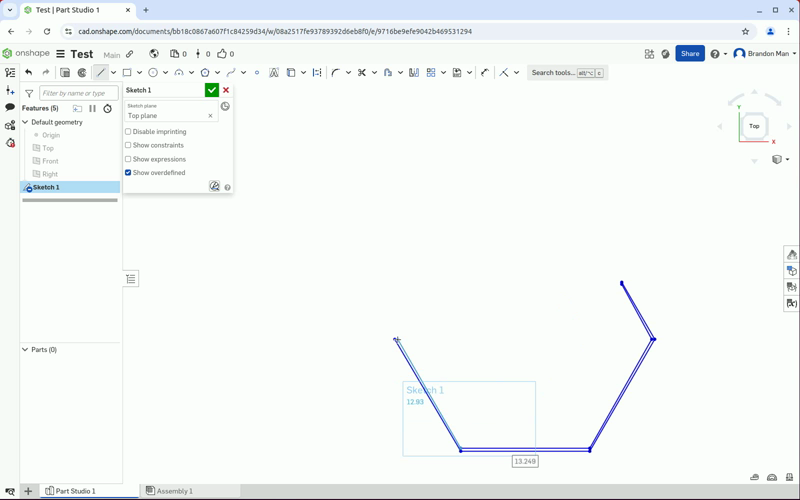
scroll(6)
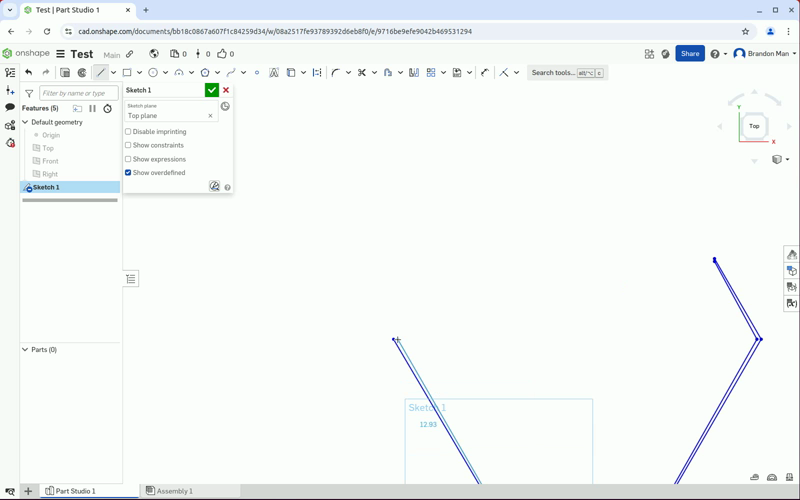
scroll(6)
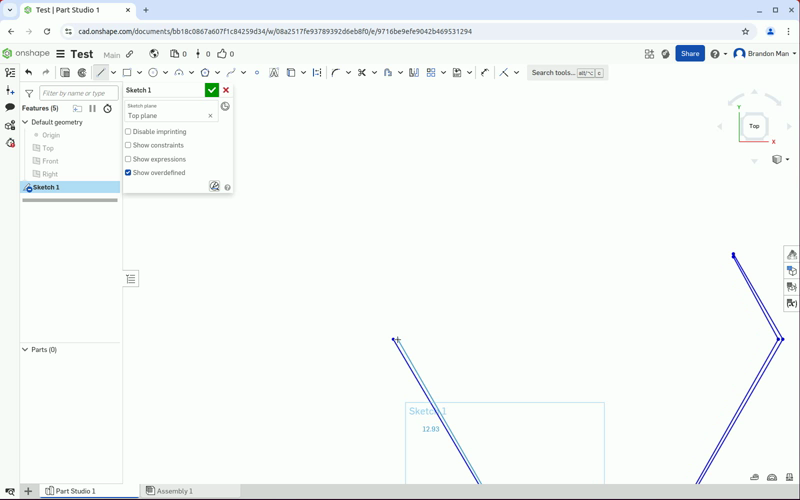
scroll(6)
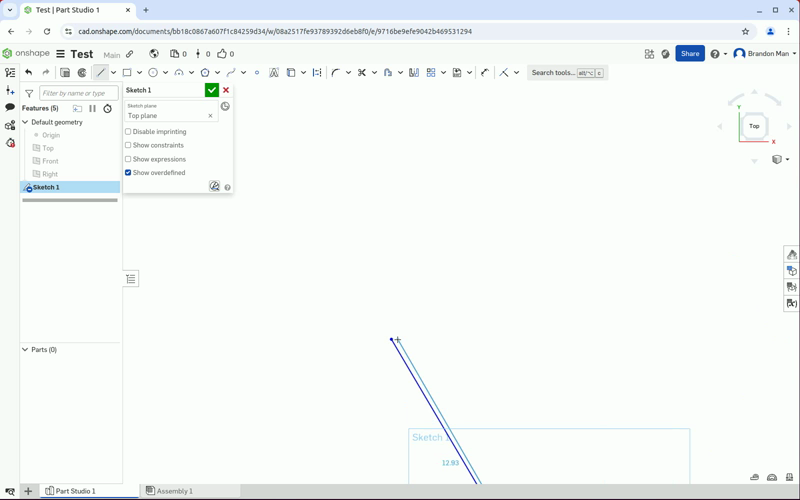
scroll(6)
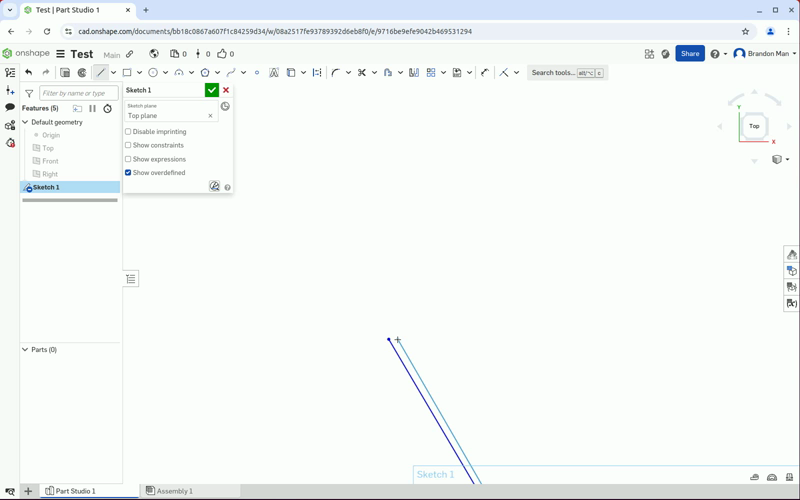
scroll(6)
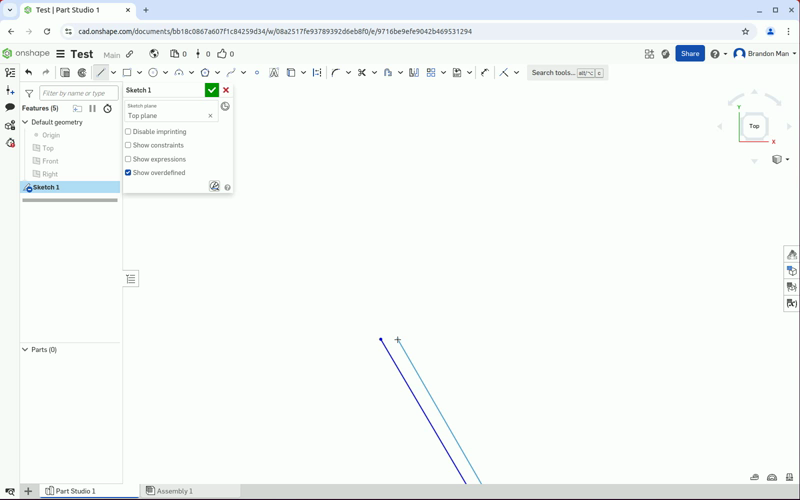
click(397, 339)
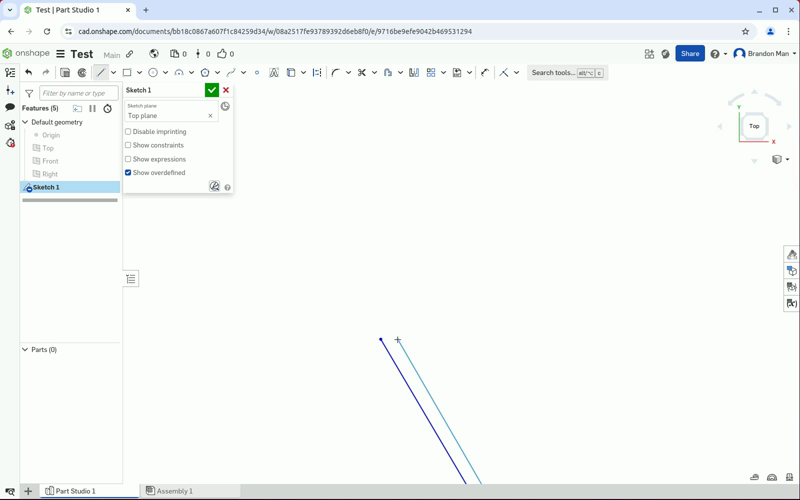
scroll(-6)
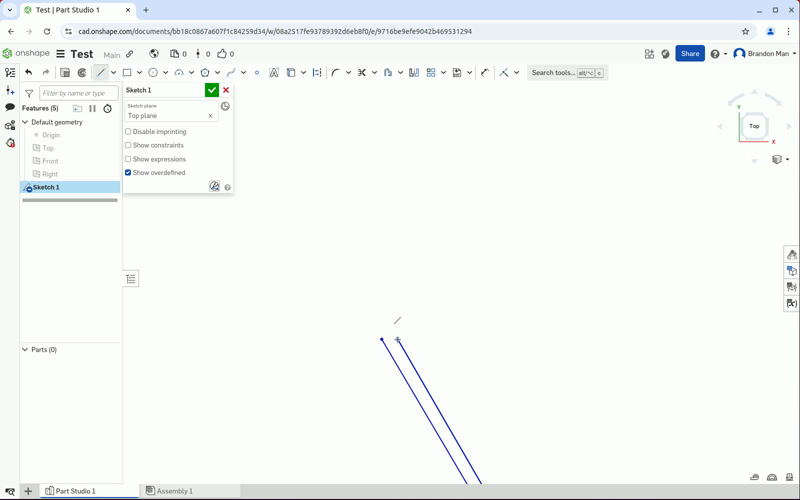
scroll(-6)
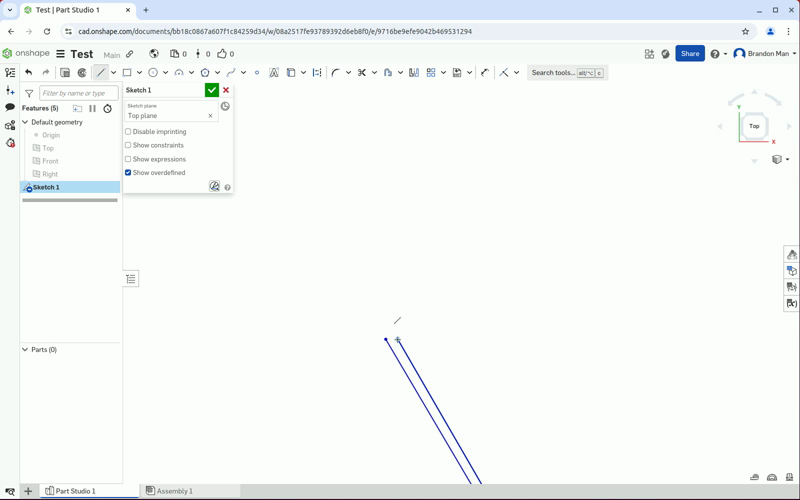
scroll(-6)
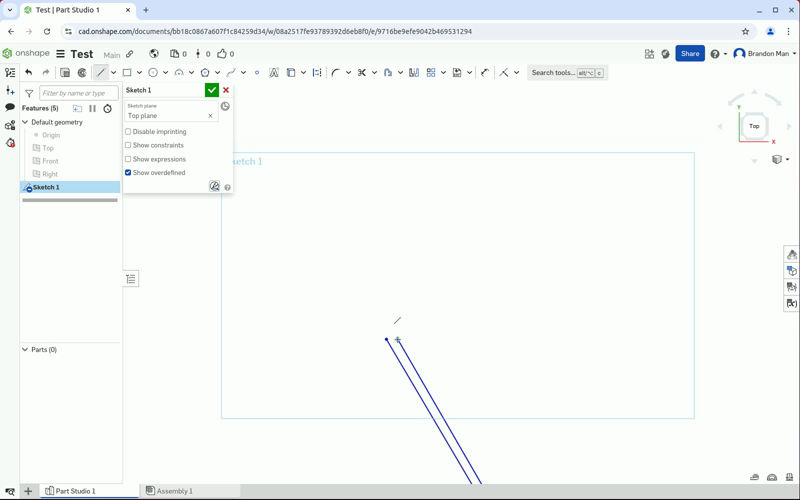
scroll(-6)
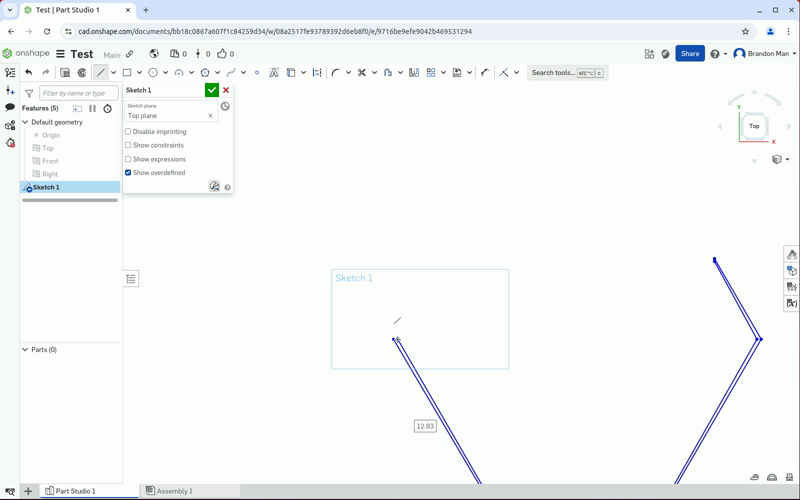
scroll(-6)
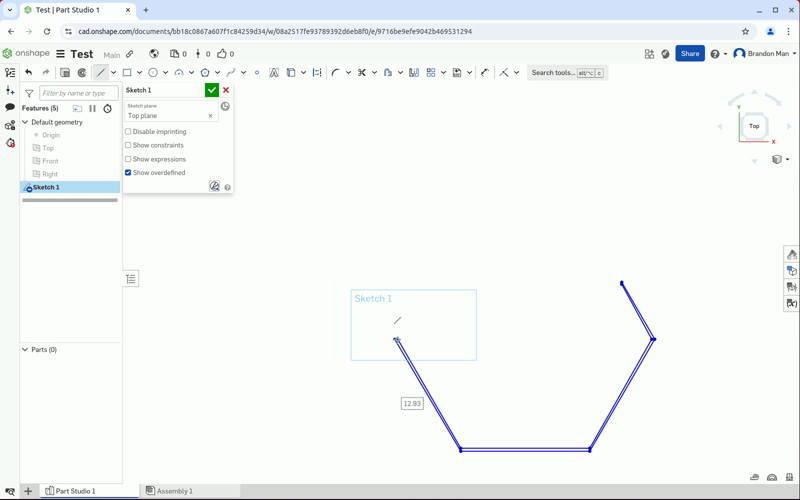
scroll(-6)
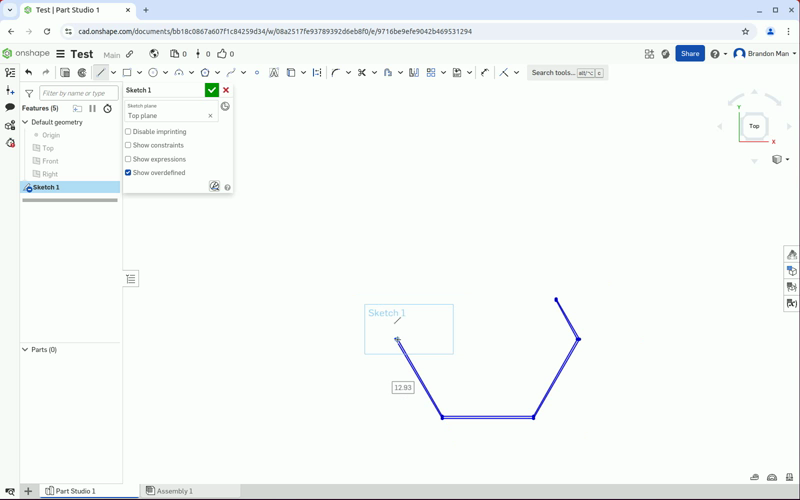
scroll(-6)
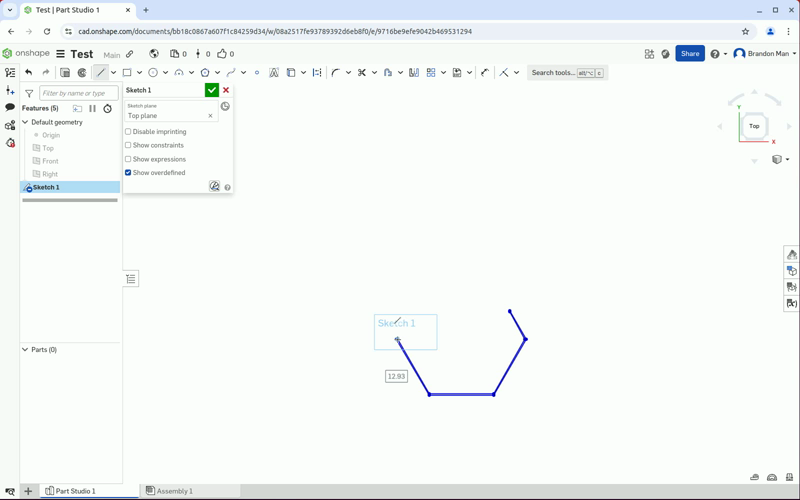
key_up(shift)
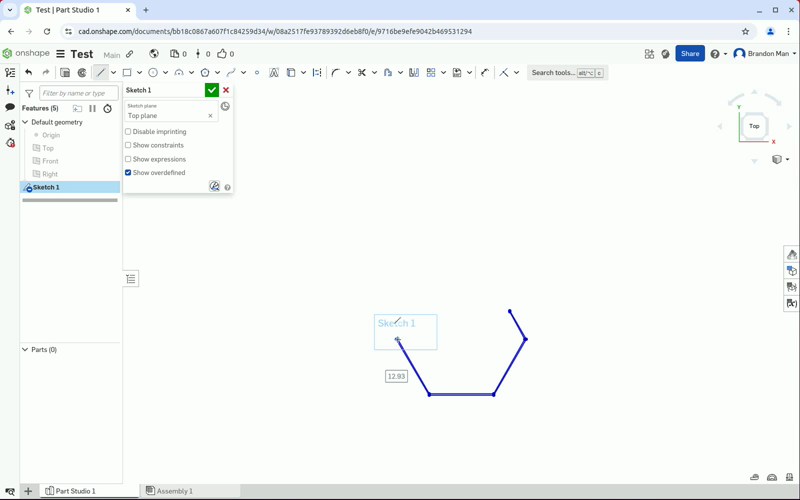
key_down(shift)
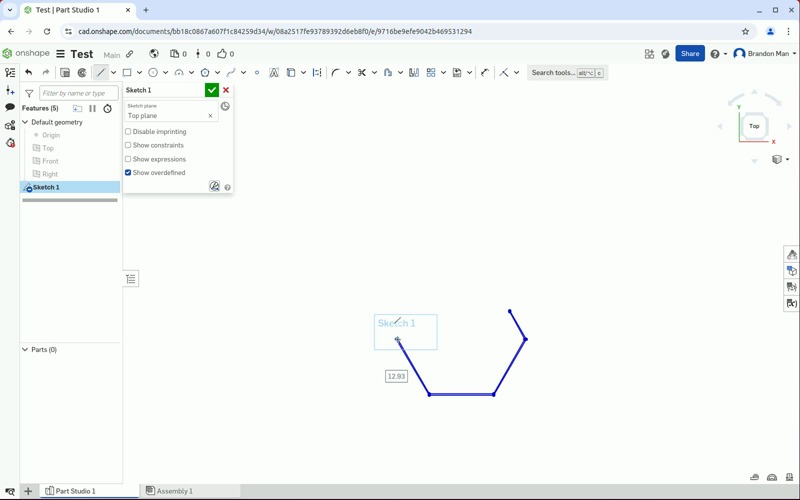
mouse_move(427, 339)
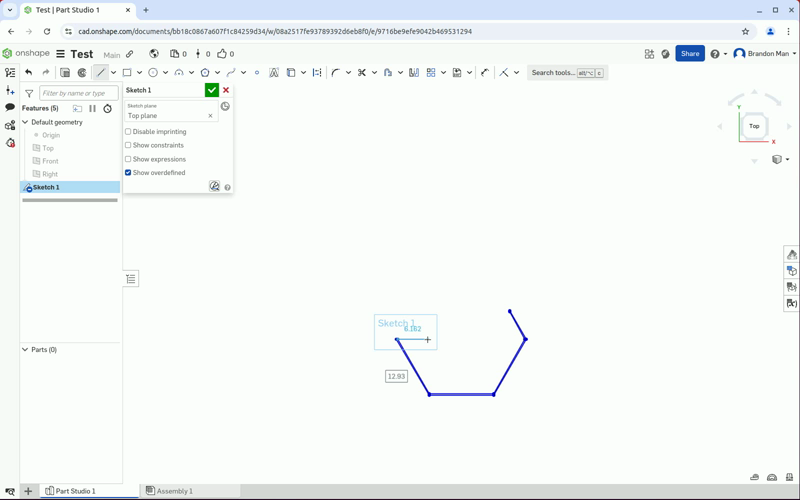
mouse_move(412, 311)
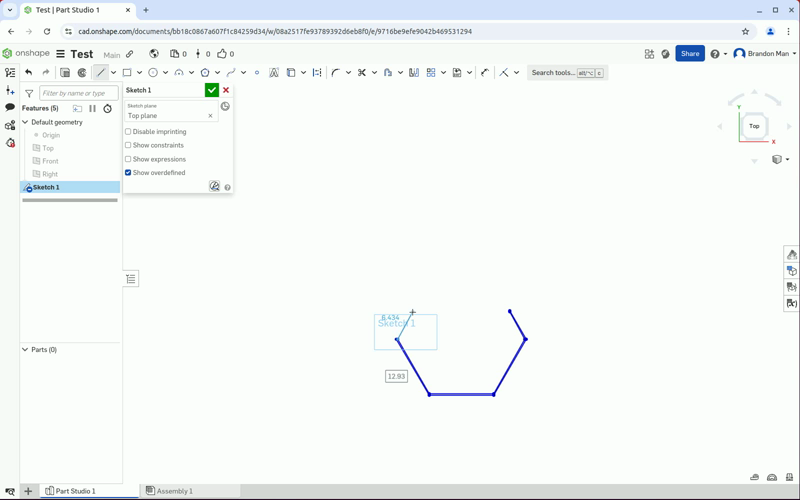
click(412, 311)
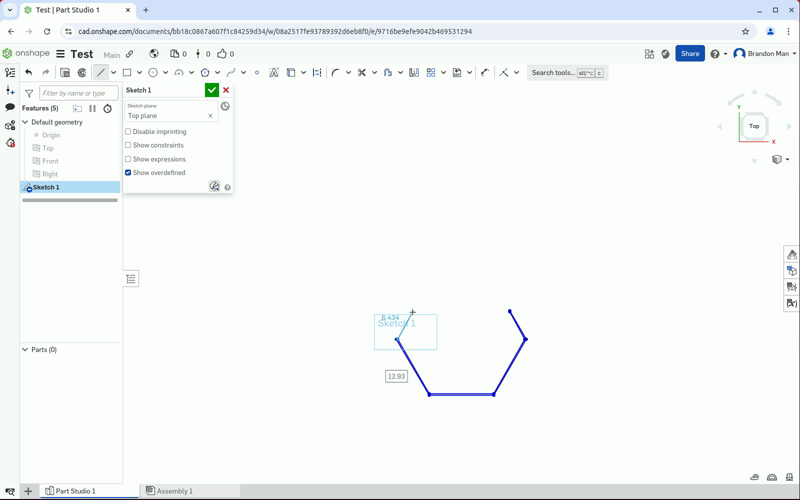
key_up(shift)
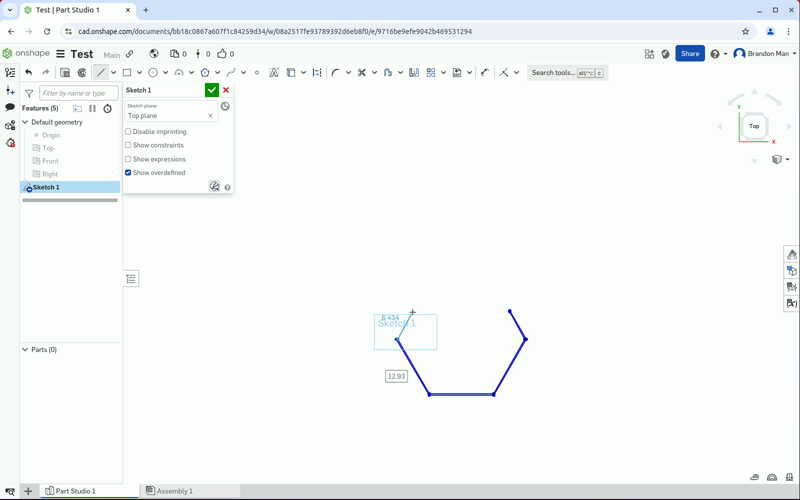
key_down(shift)
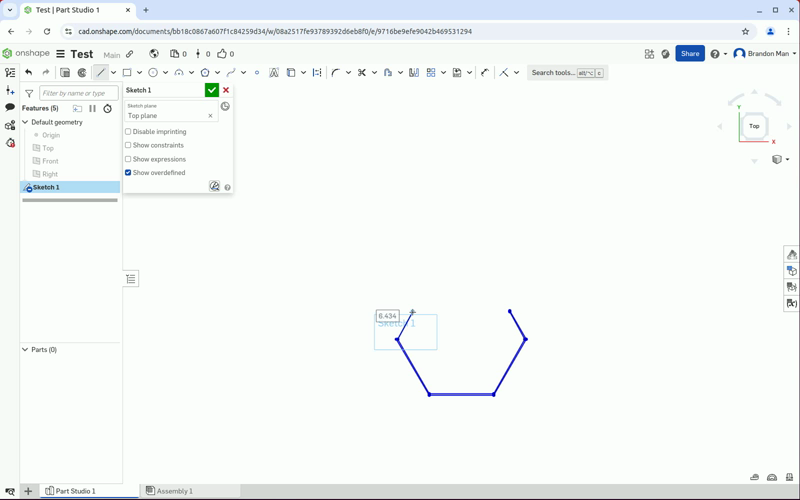
mouse_move(442, 311)
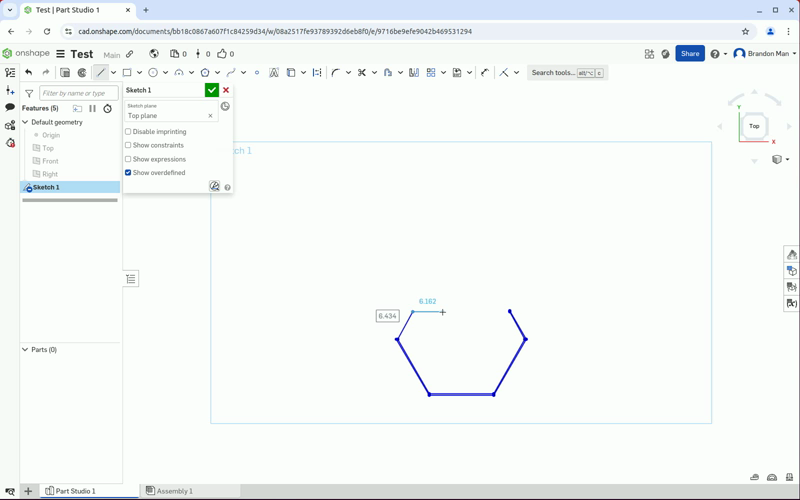
mouse_move(412, 310)
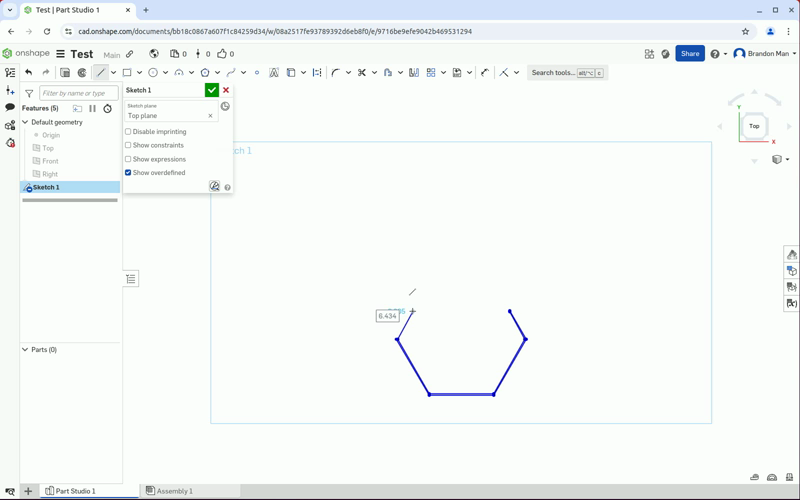
scroll(6)
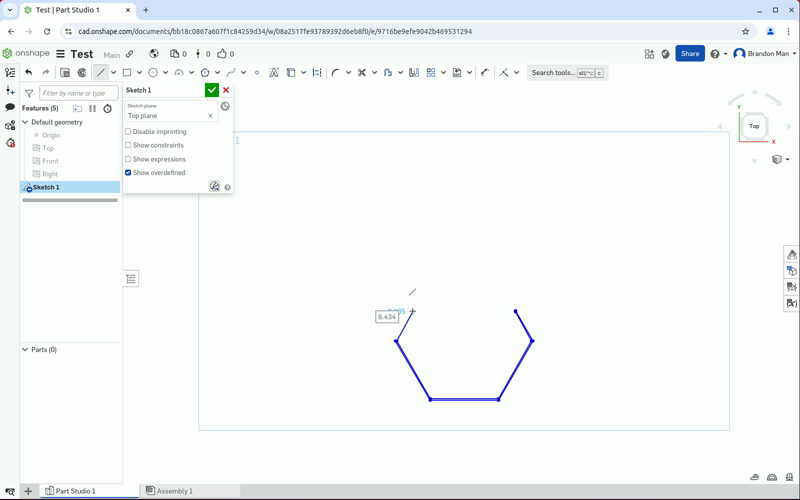
scroll(6)
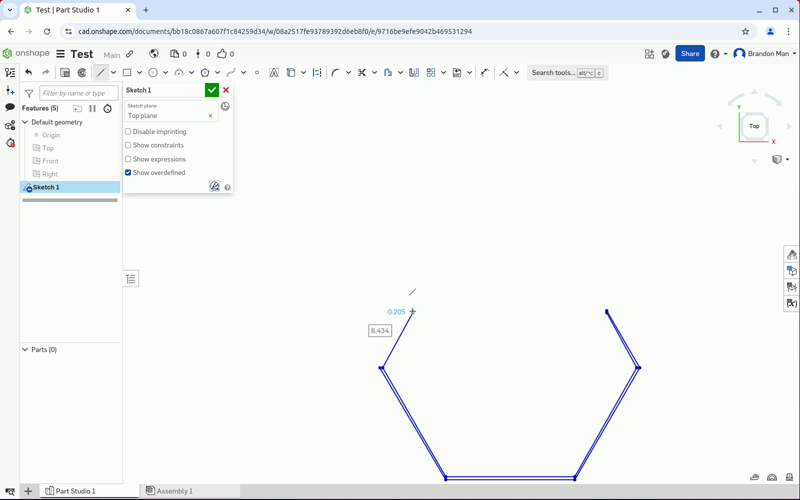
scroll(6)
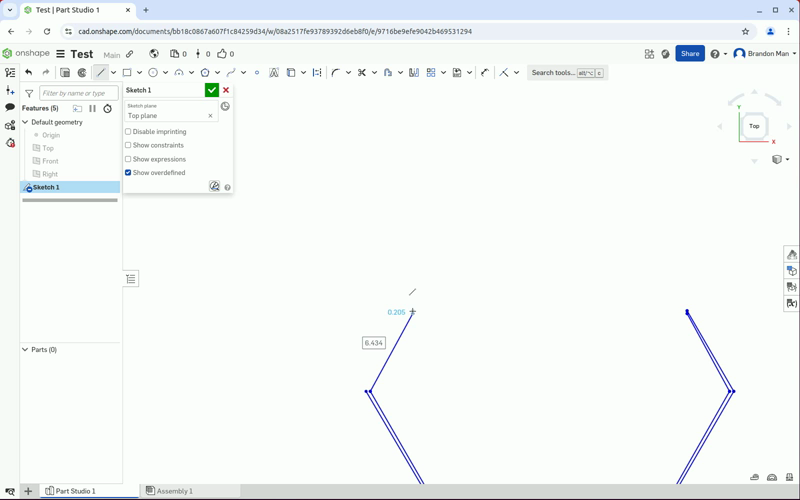
scroll(6)
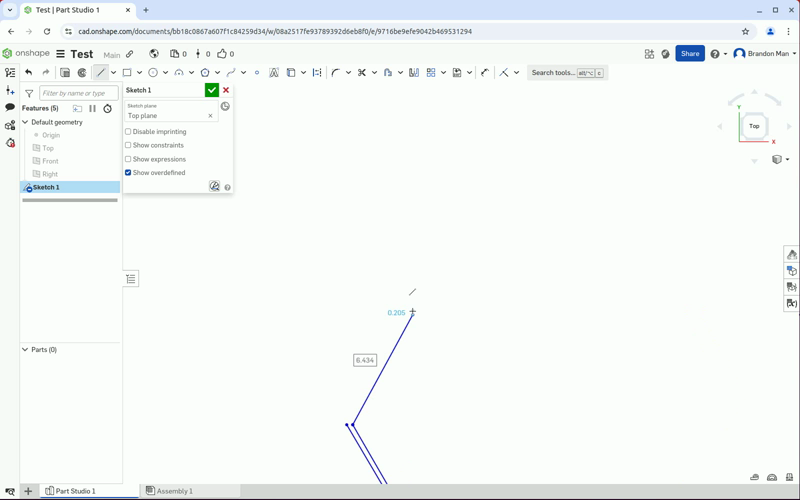
scroll(6)
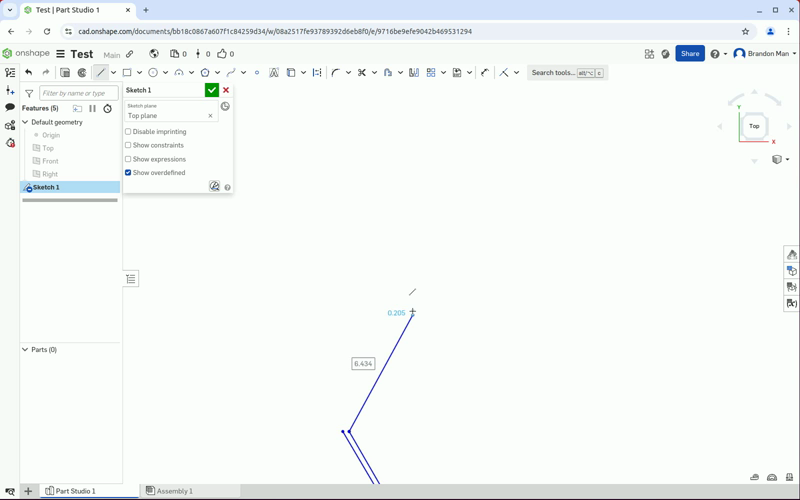
scroll(6)
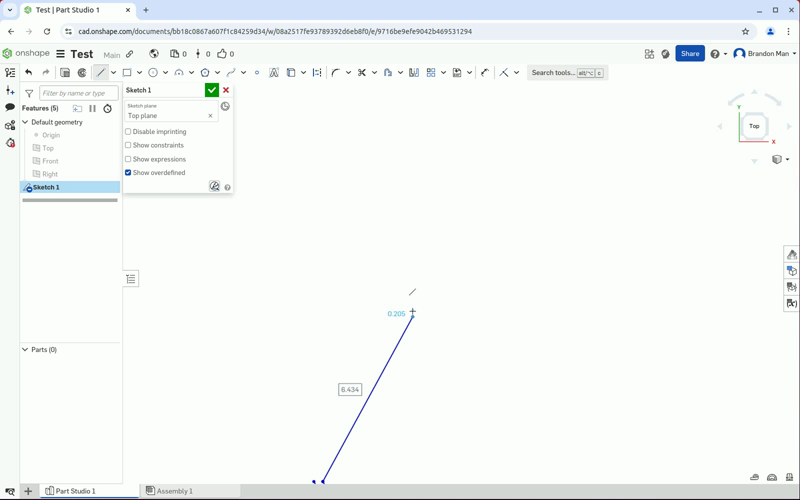
scroll(6)
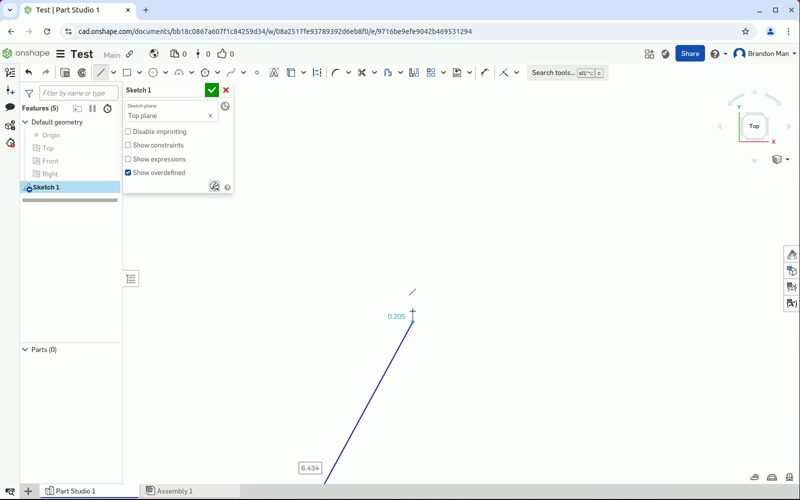
click(412, 310)
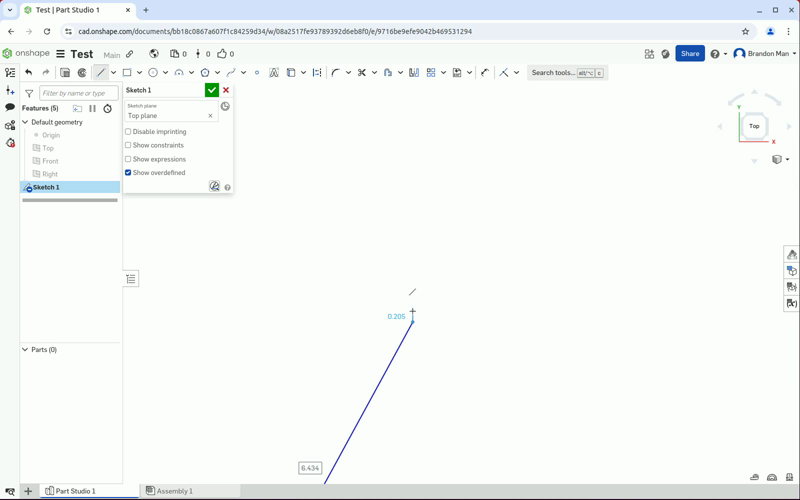
scroll(-6)
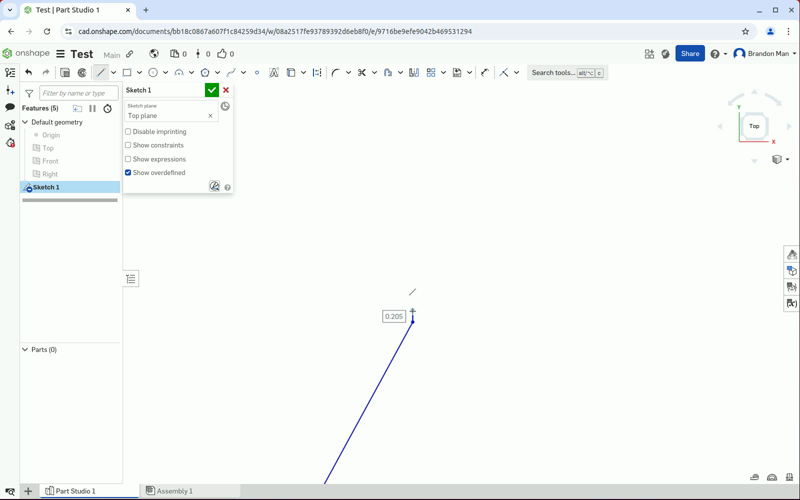
scroll(-6)
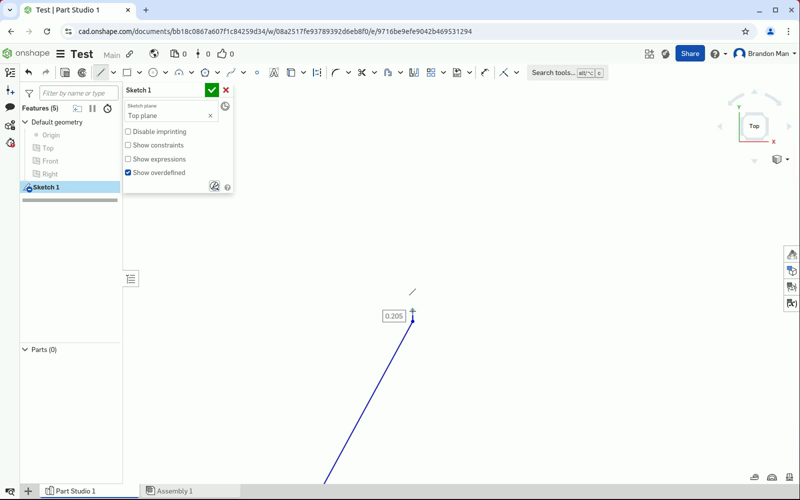
scroll(-6)
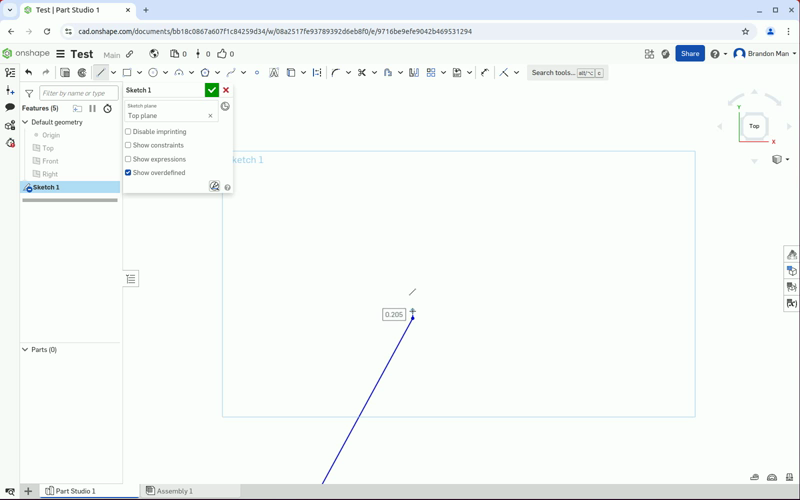
scroll(-6)
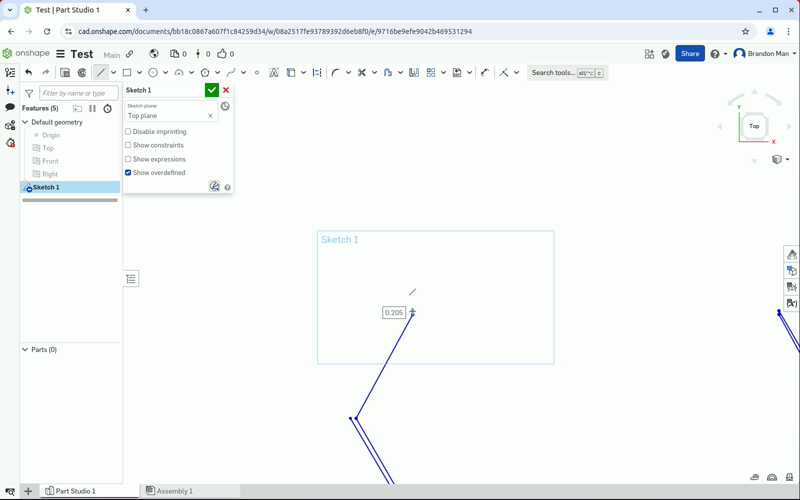
scroll(-6)
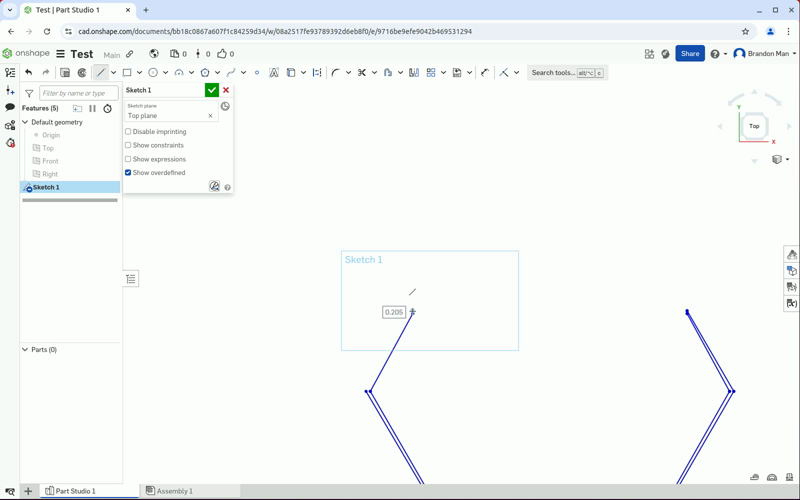
scroll(-6)
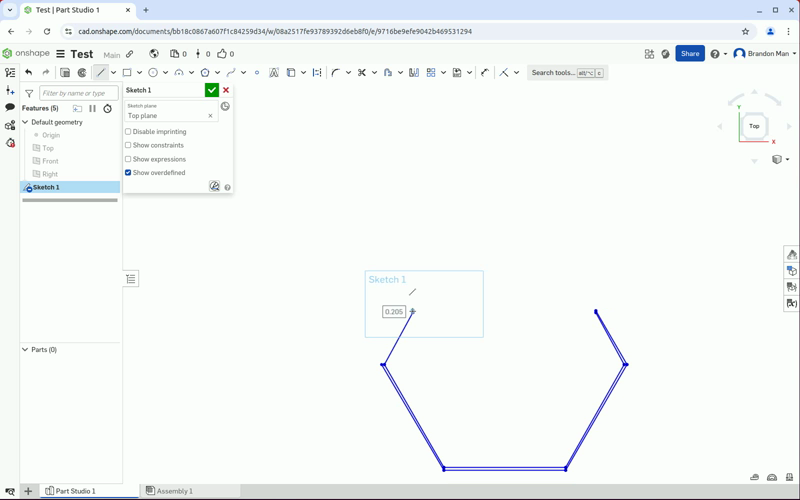
scroll(-6)
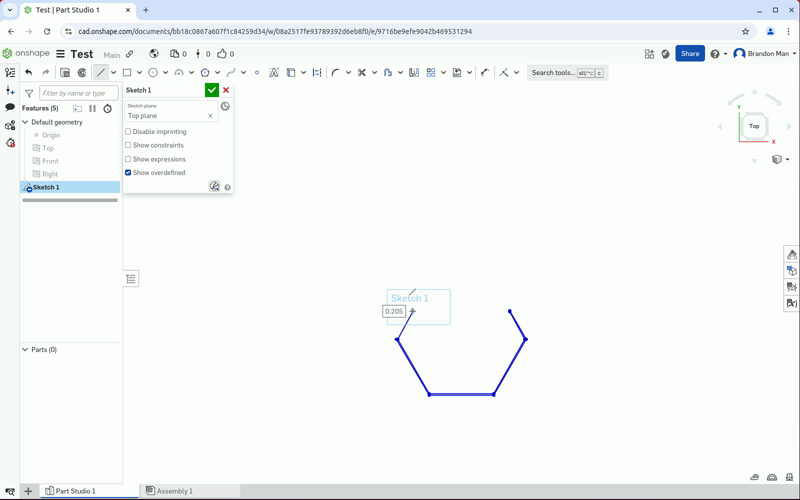
key_up(shift)
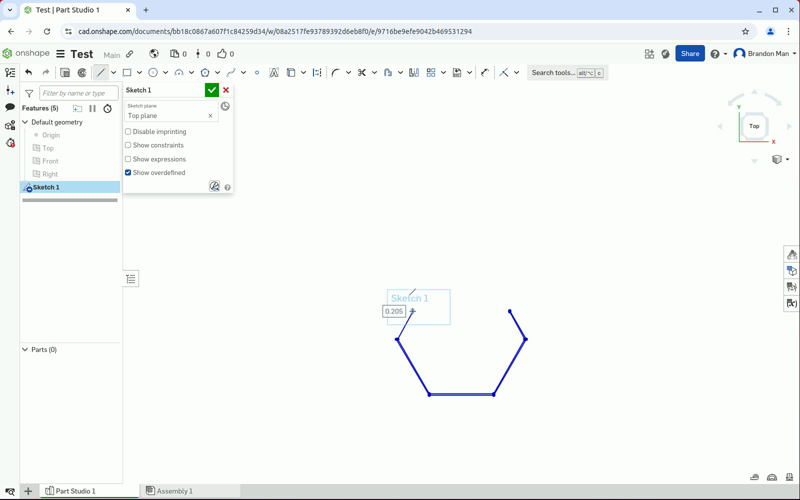
mouse_move(442, 310)
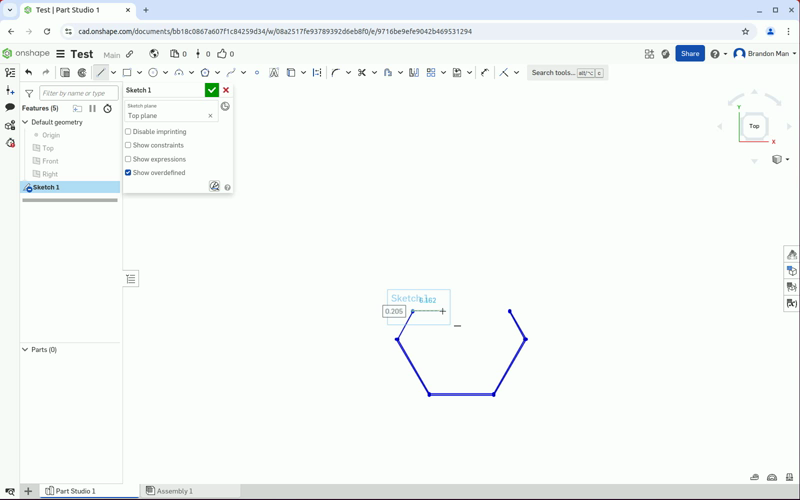
key_down(shift)
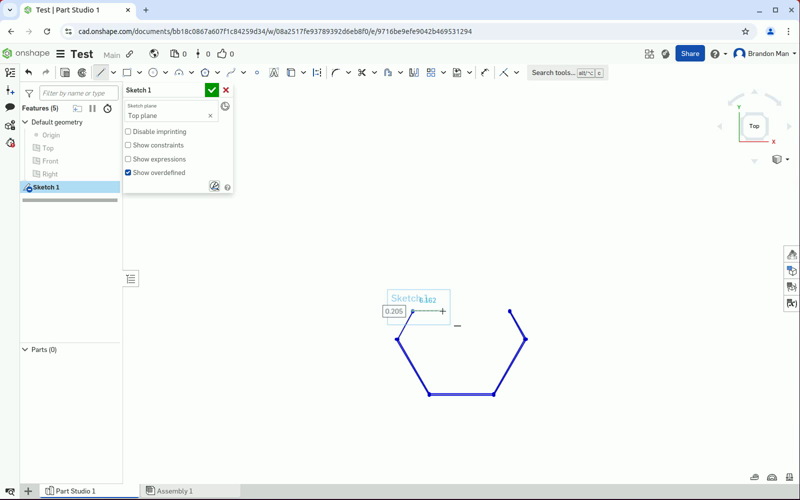
mouse_move(396, 339)
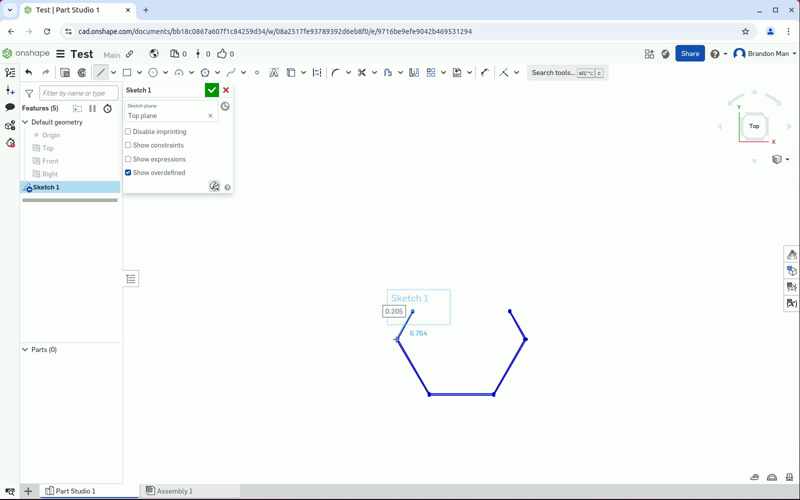
scroll(6)
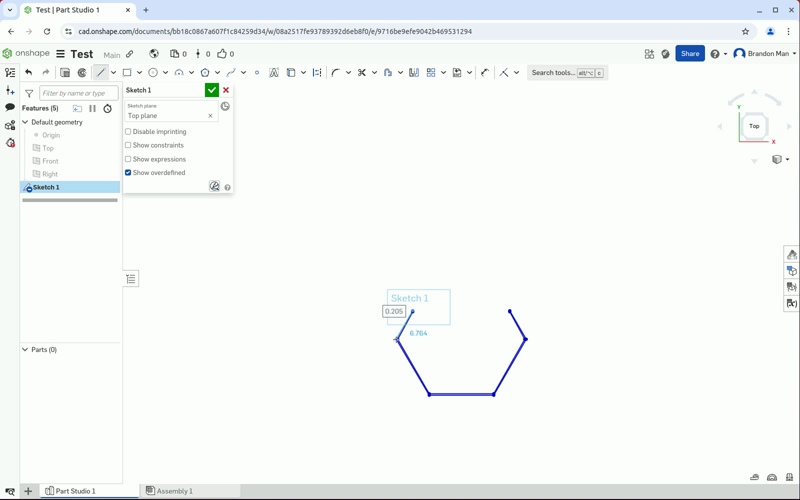
scroll(6)
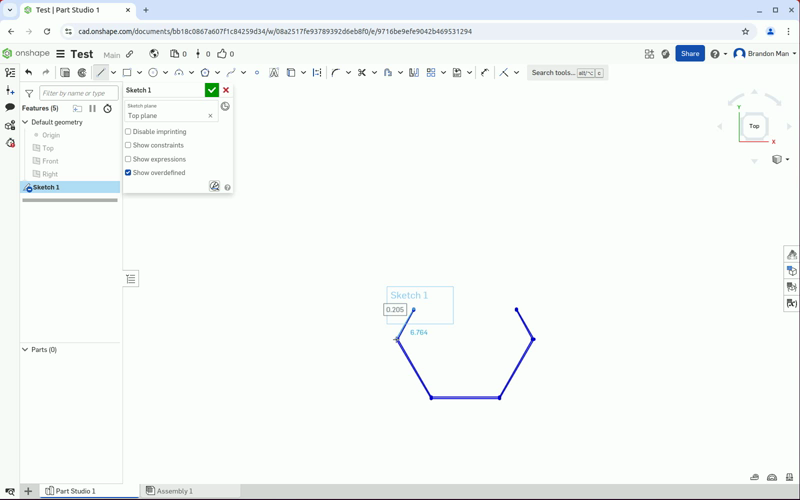
scroll(6)
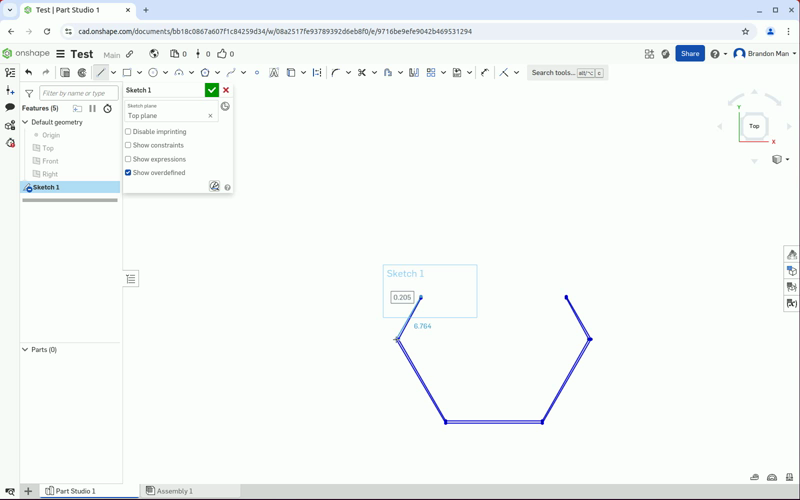
scroll(6)
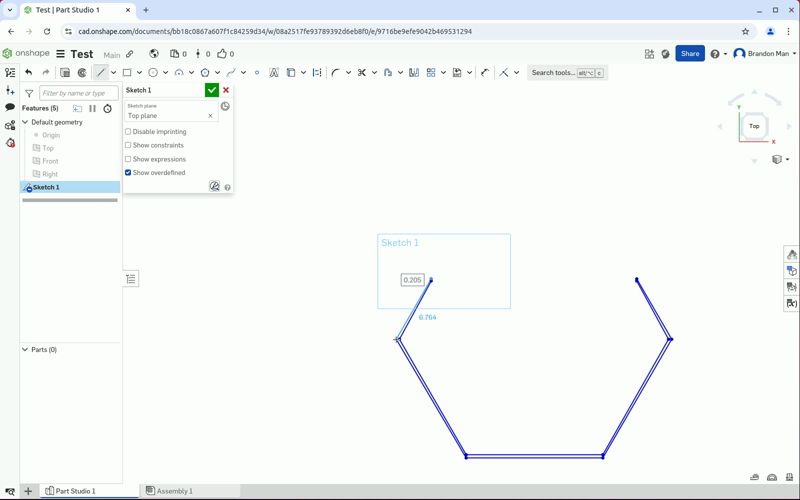
scroll(6)
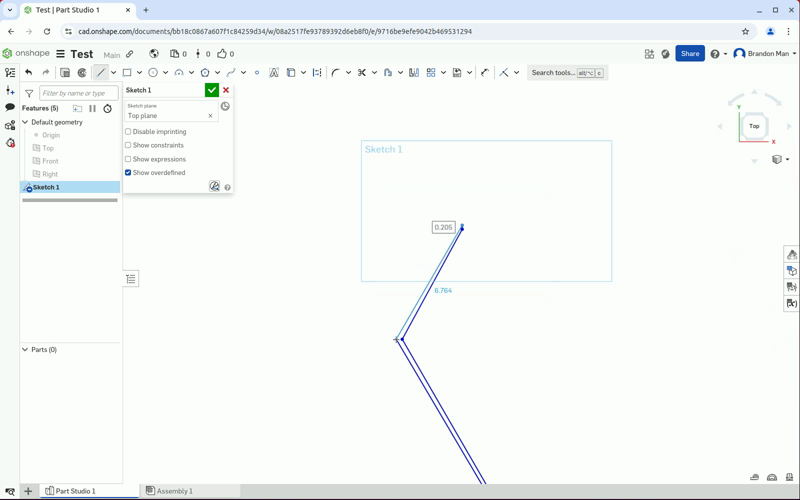
scroll(6)
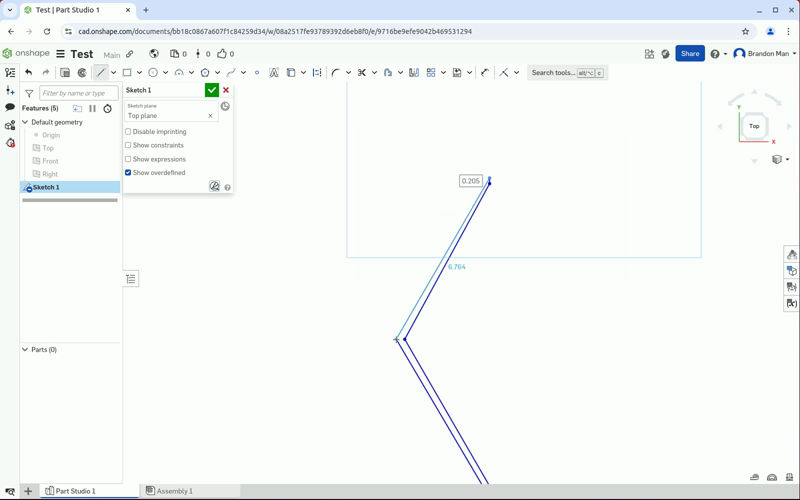
scroll(6)
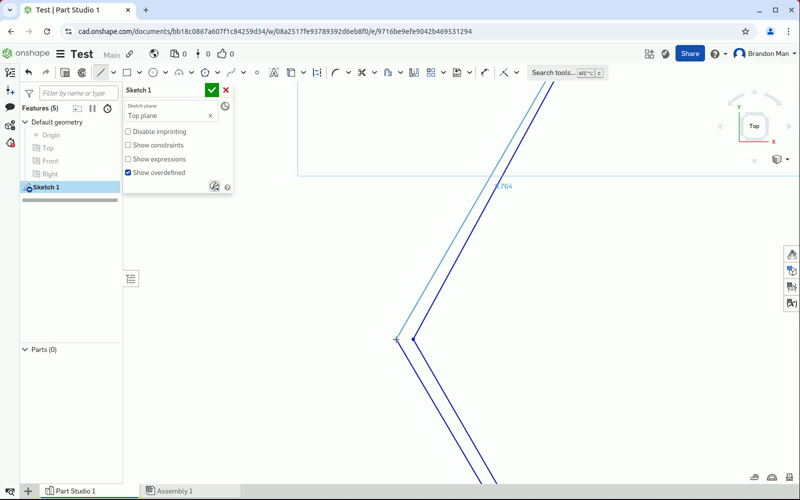
key_up(shift)
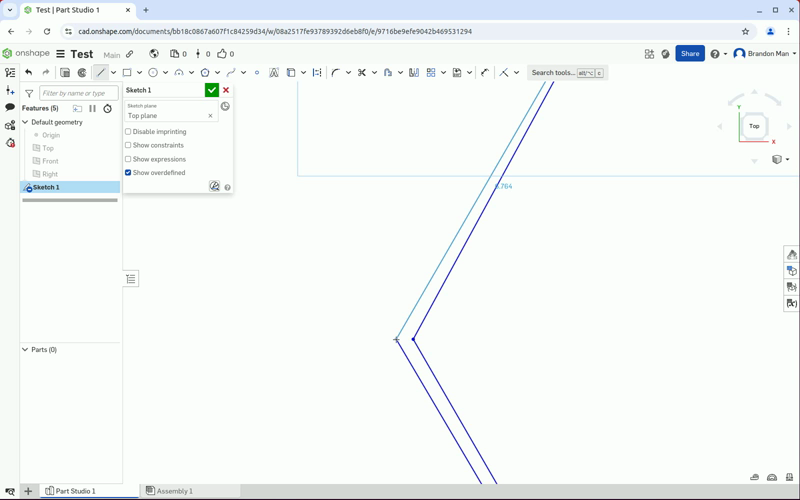
click(396, 339)
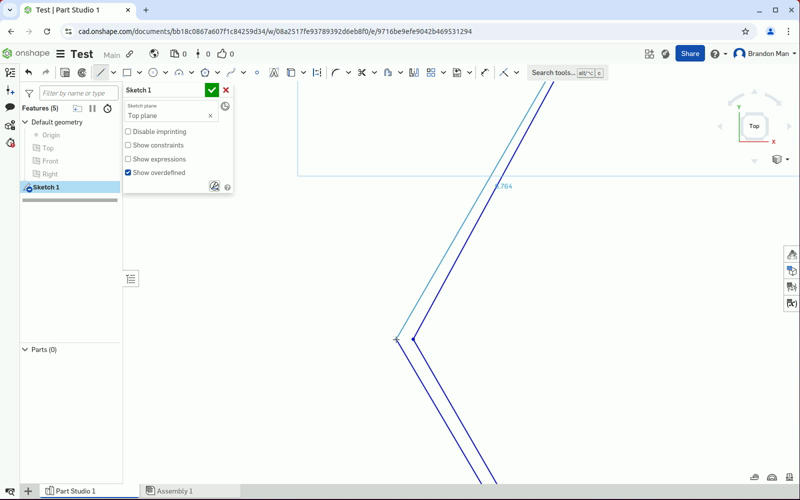
scroll(-6)
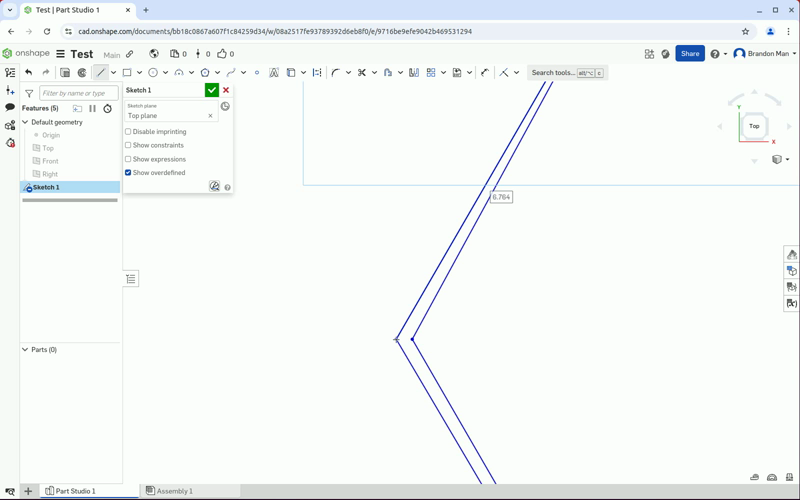
scroll(-6)
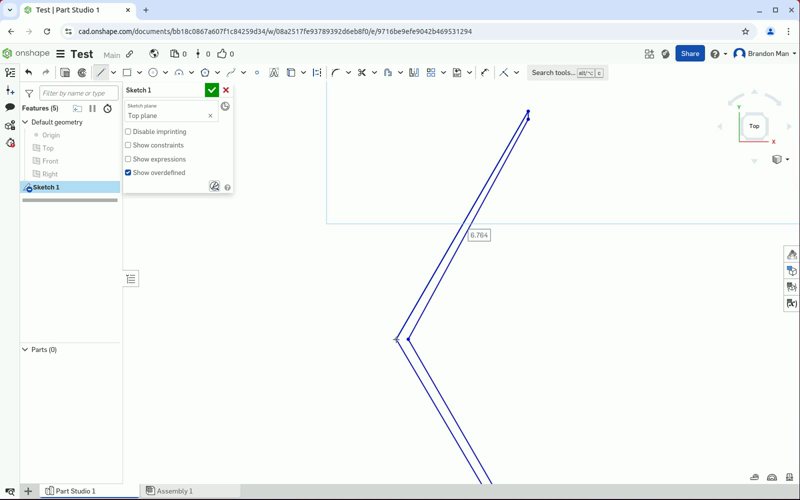
scroll(-6)
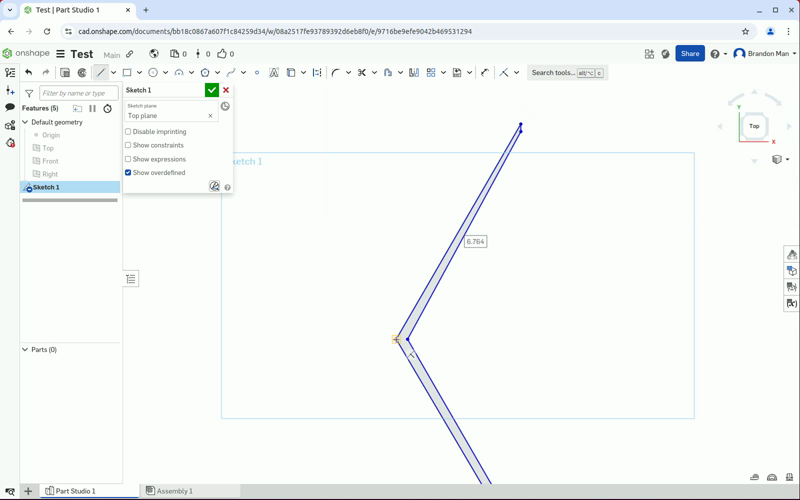
scroll(-6)
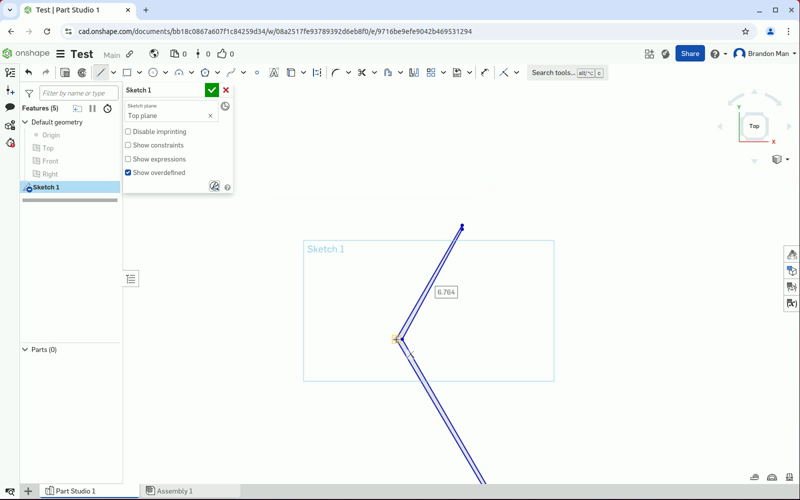
scroll(-6)
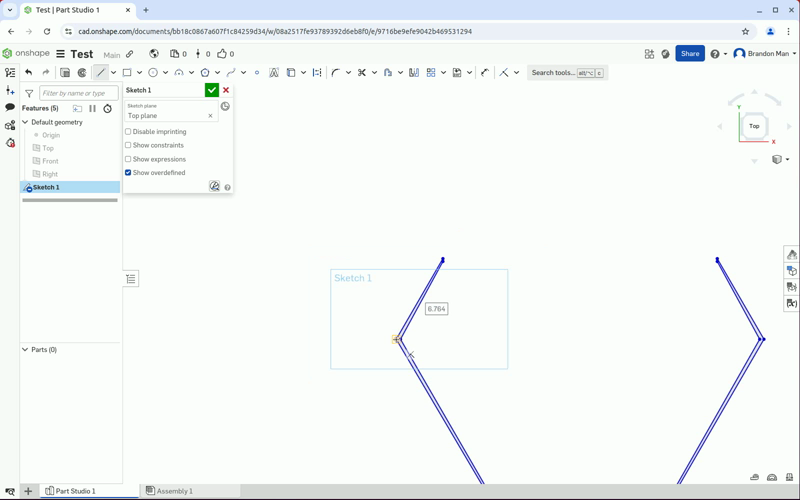
scroll(-6)
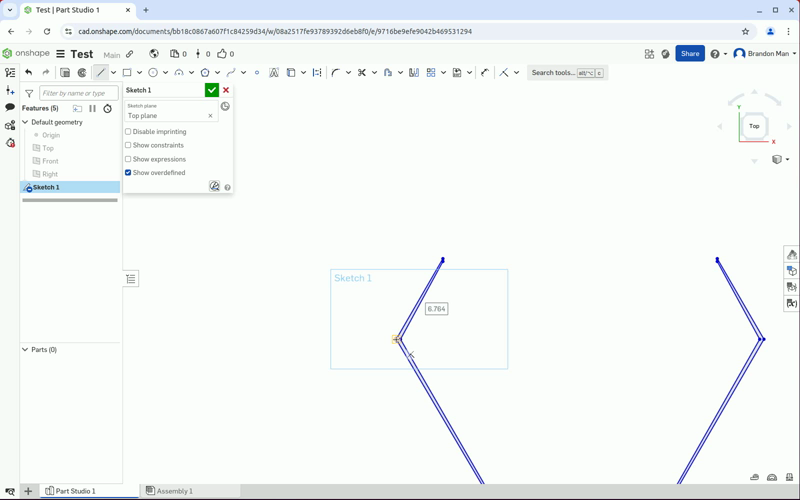
scroll(-6)
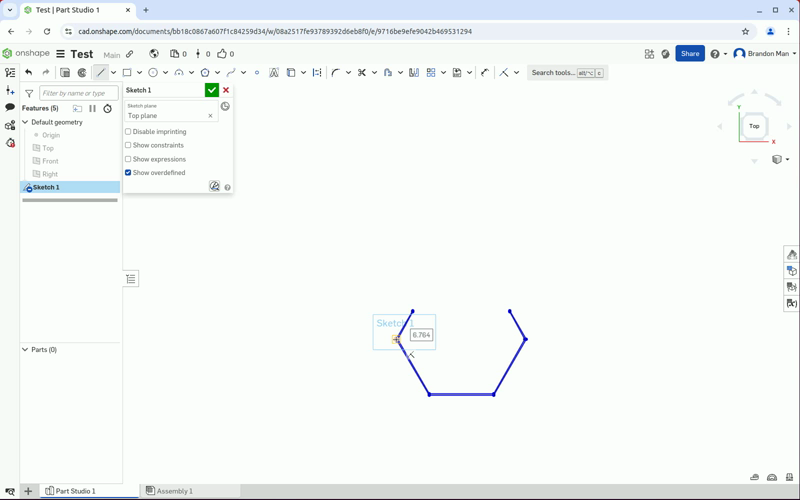
key(esc)
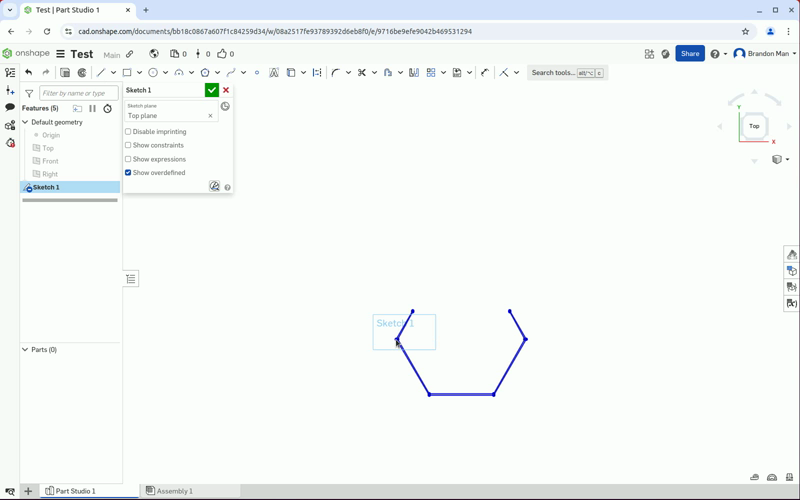
mouse_move(514, 357)
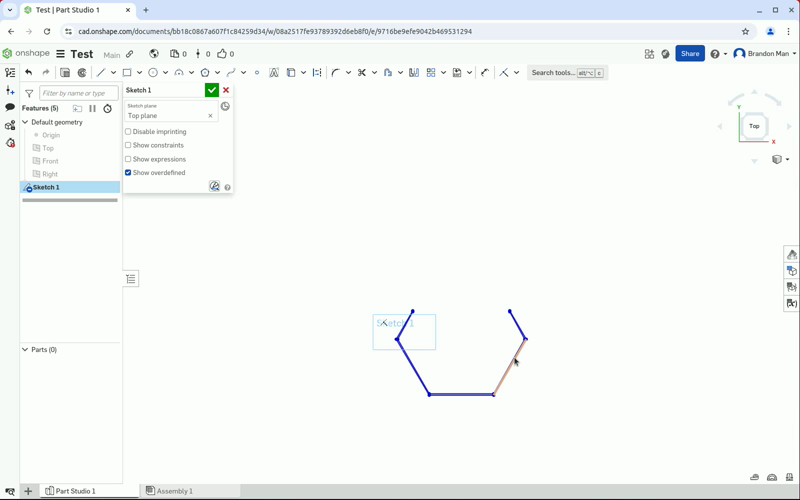
scroll(6)
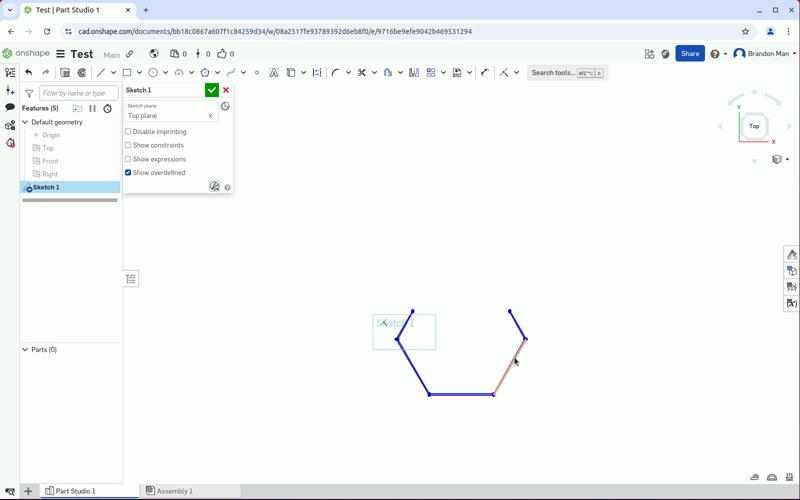
scroll(6)
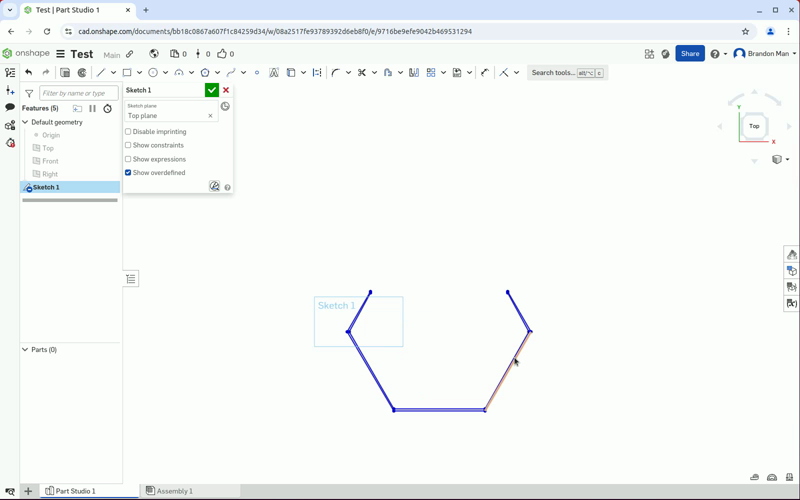
scroll(6)
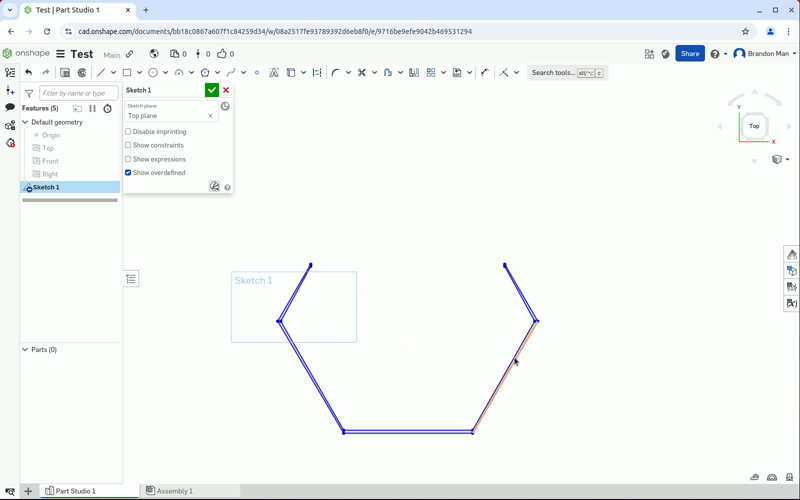
scroll(6)
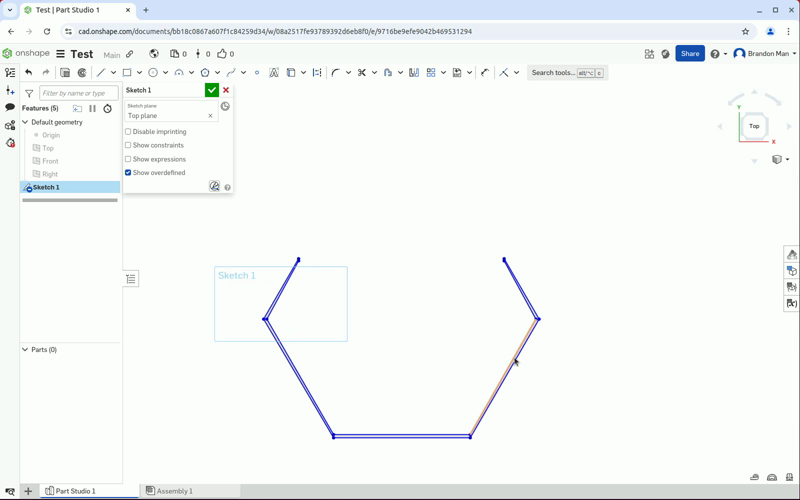
scroll(6)
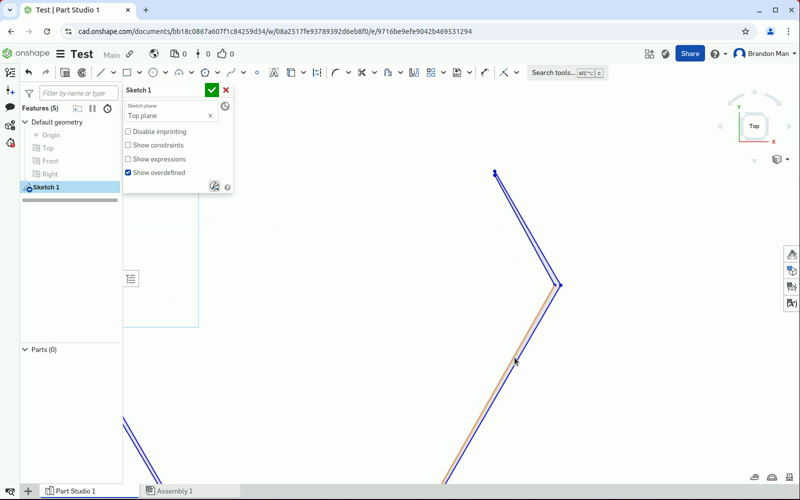
scroll(6)
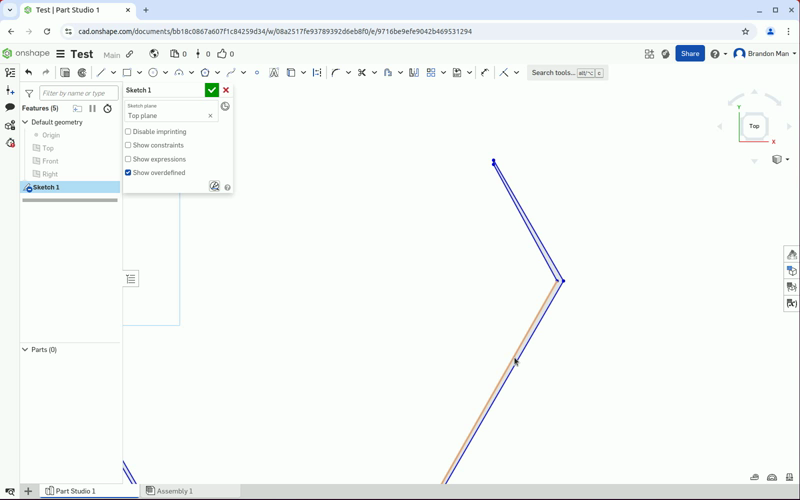
scroll(6)
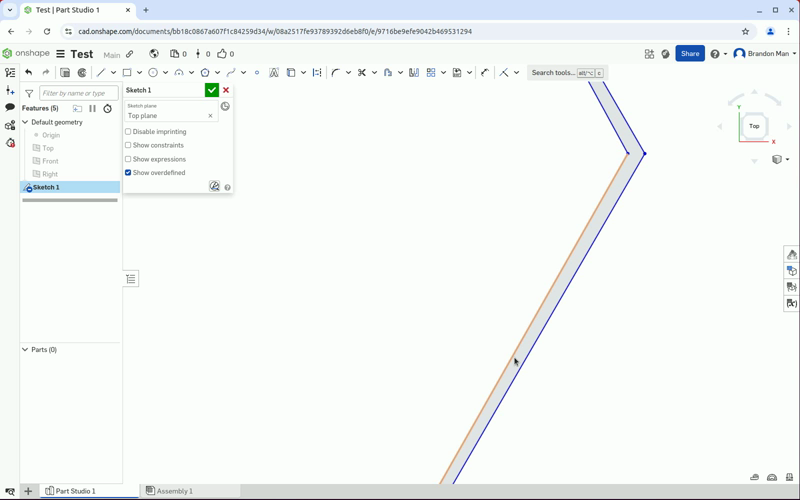
click(514, 357)
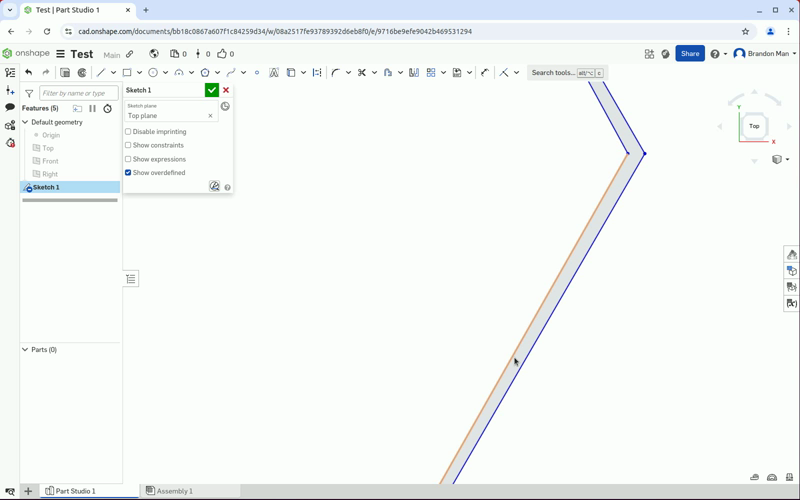
scroll(-6)
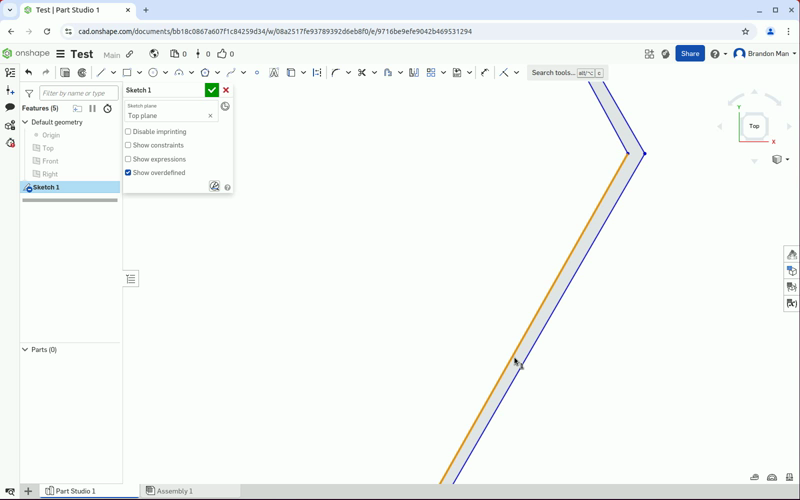
scroll(-6)
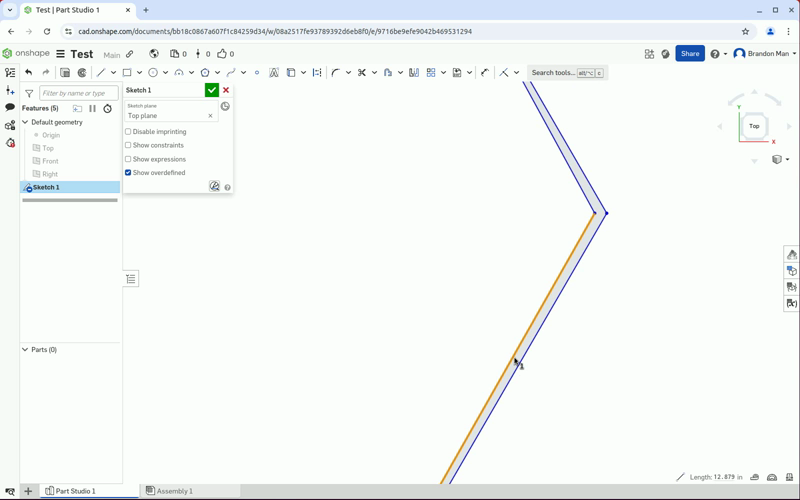
scroll(-6)
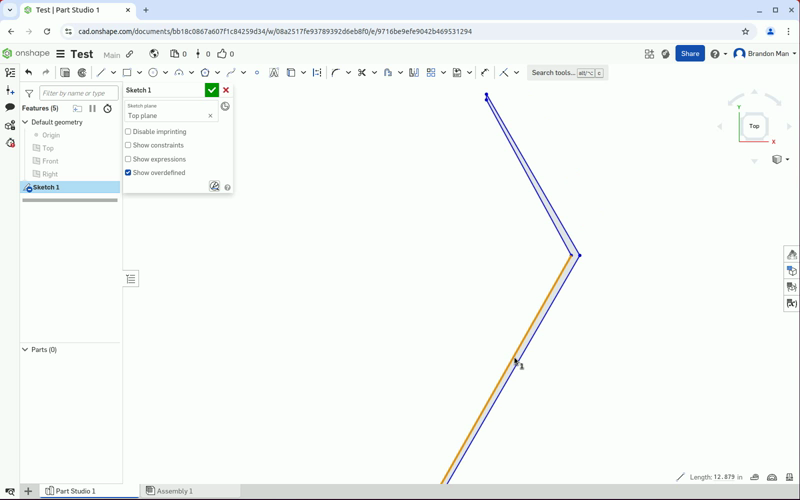
scroll(-6)
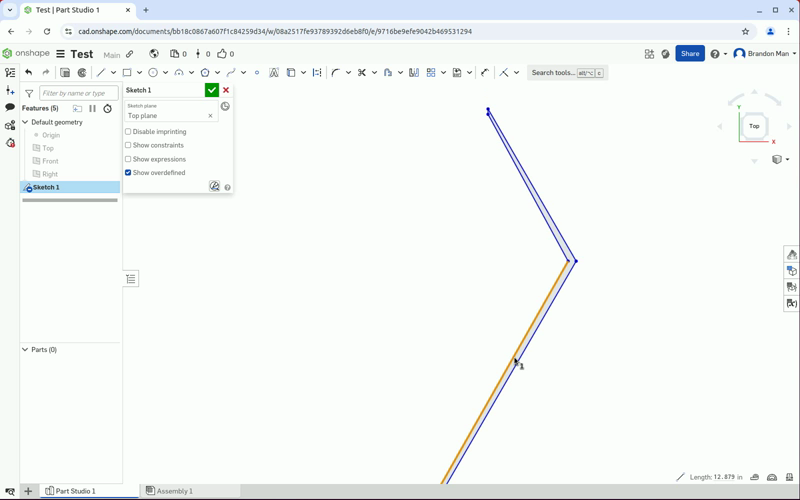
scroll(-6)
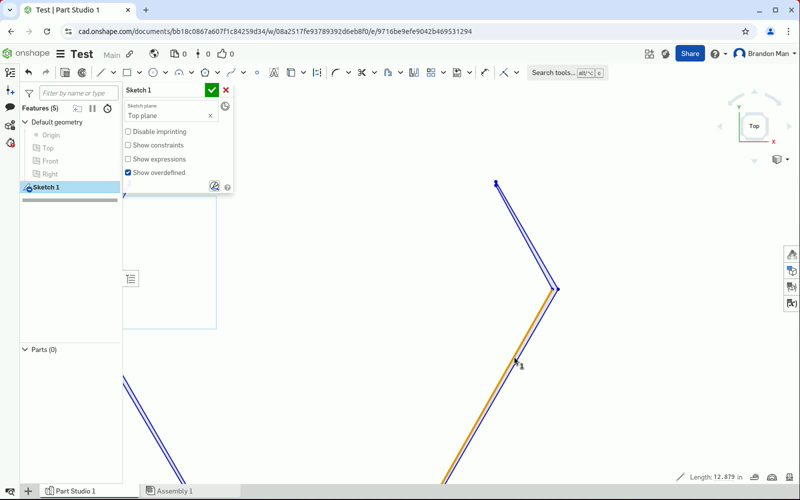
scroll(-6)
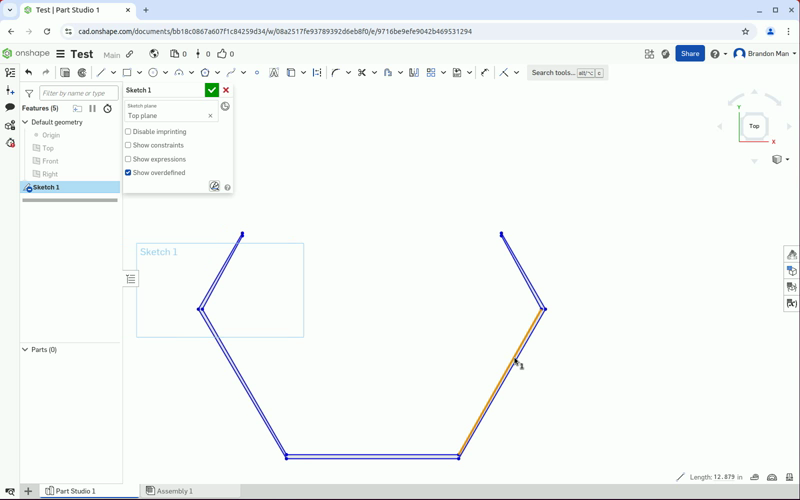
scroll(-6)
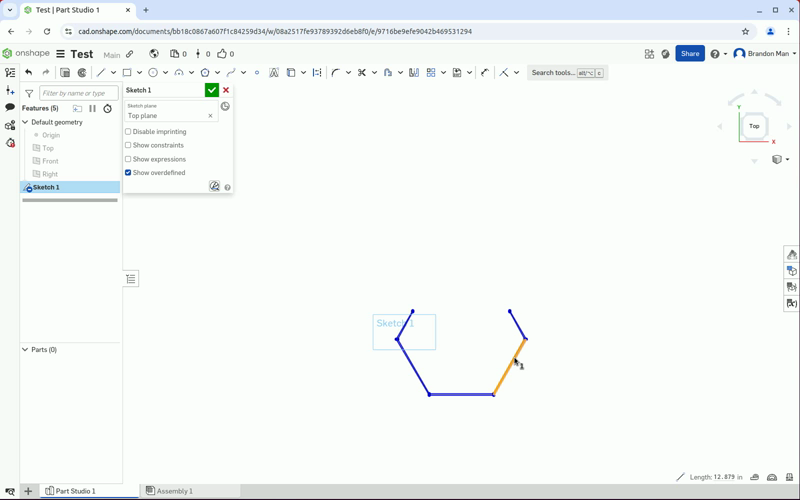
mouse_move(73, 352)
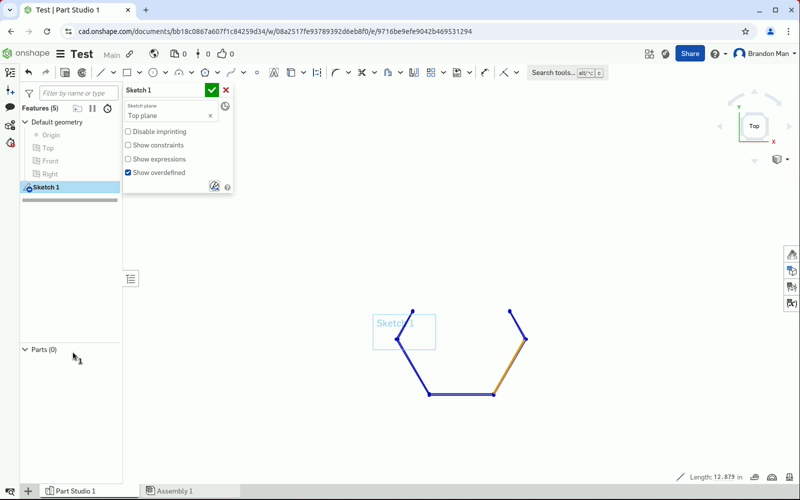
key(shift+y)
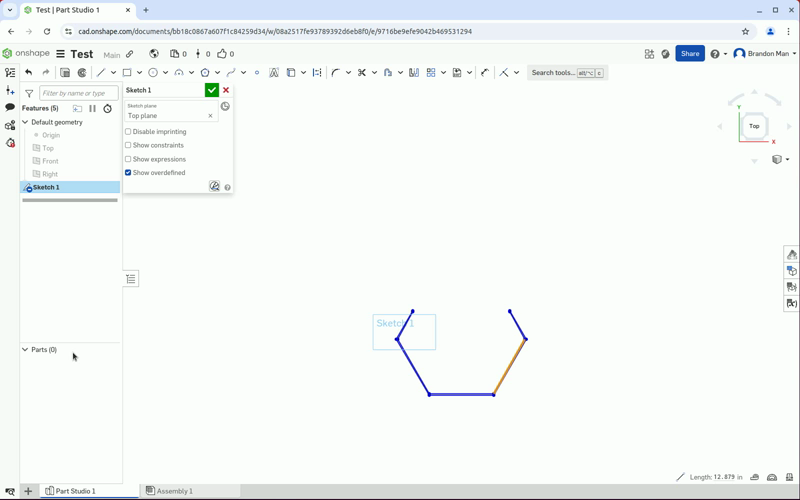
key(shift+e)
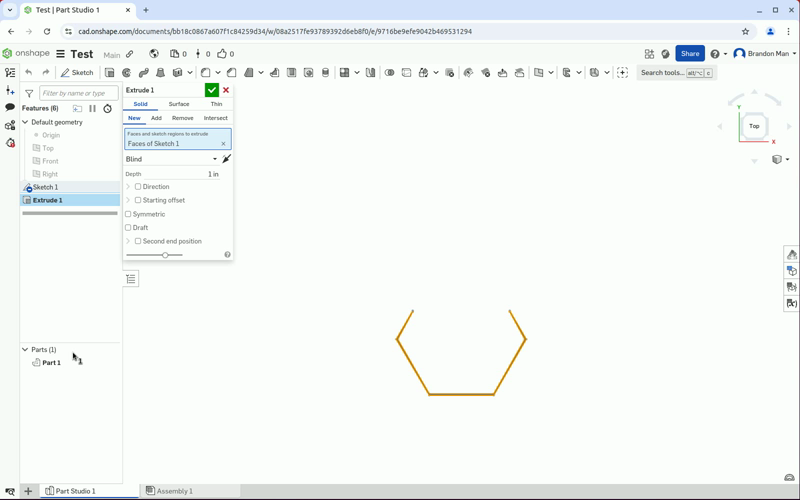
mouse_move(143, 106)
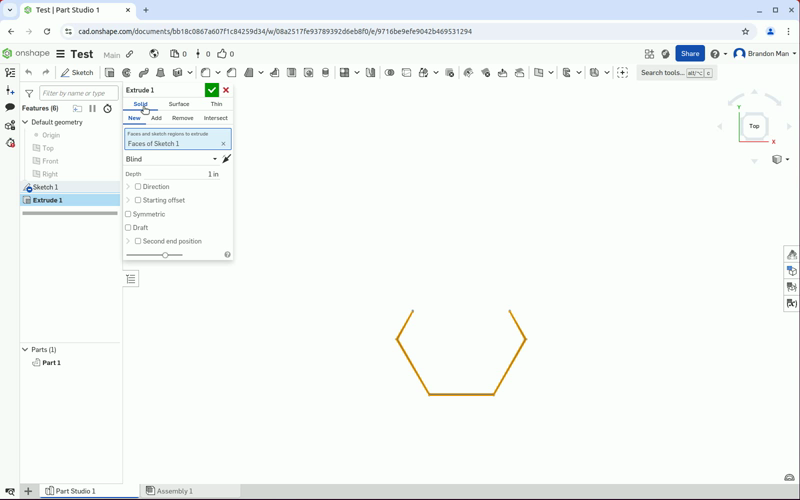
click(143, 106)
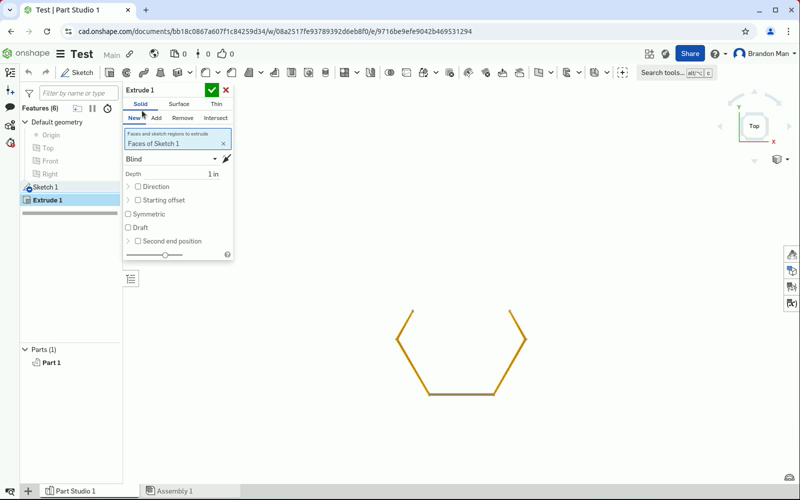
mouse_move(137, 120)
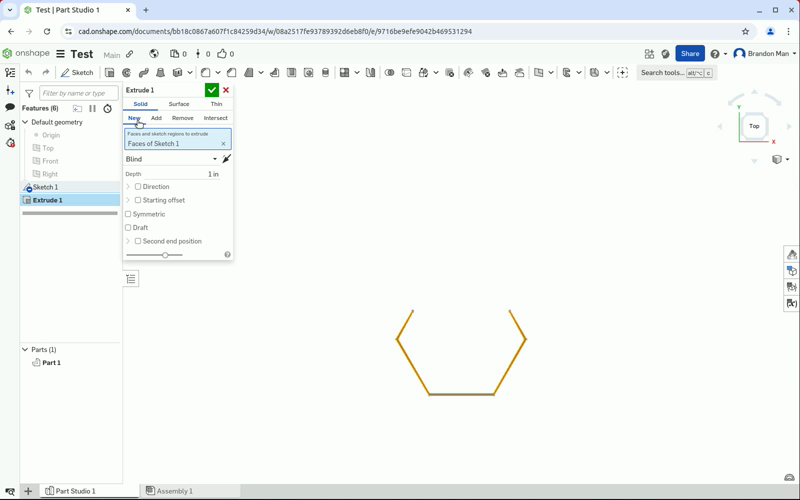
click(137, 120)
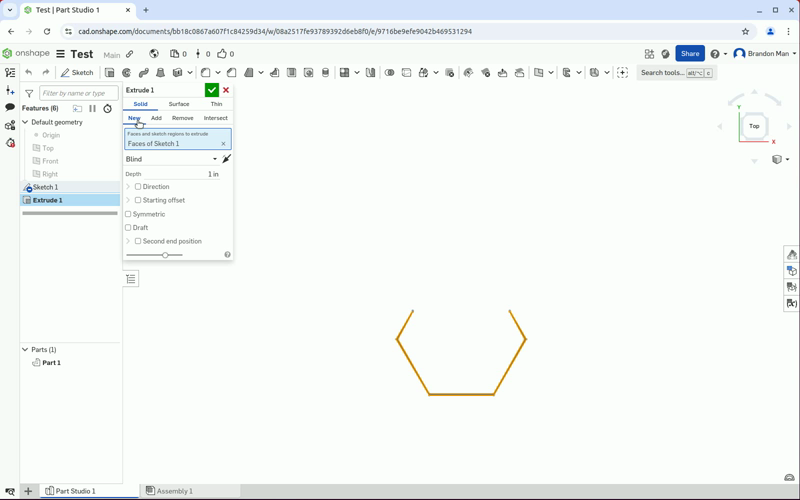
key(tab, 4)
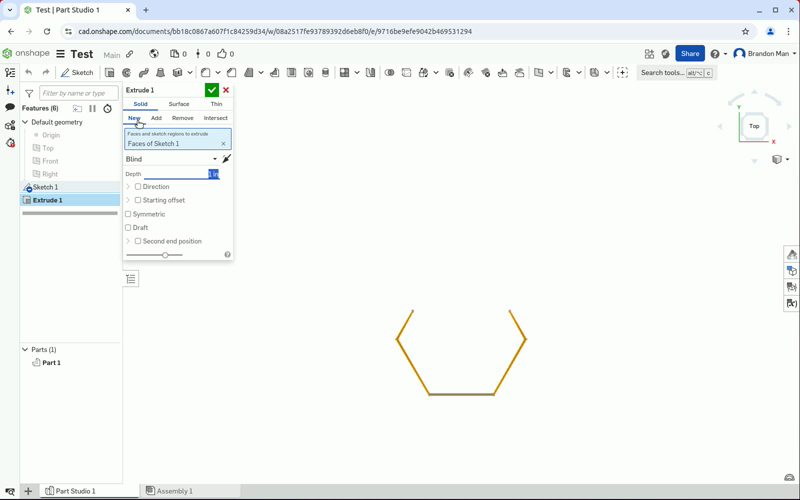
text(2.407)
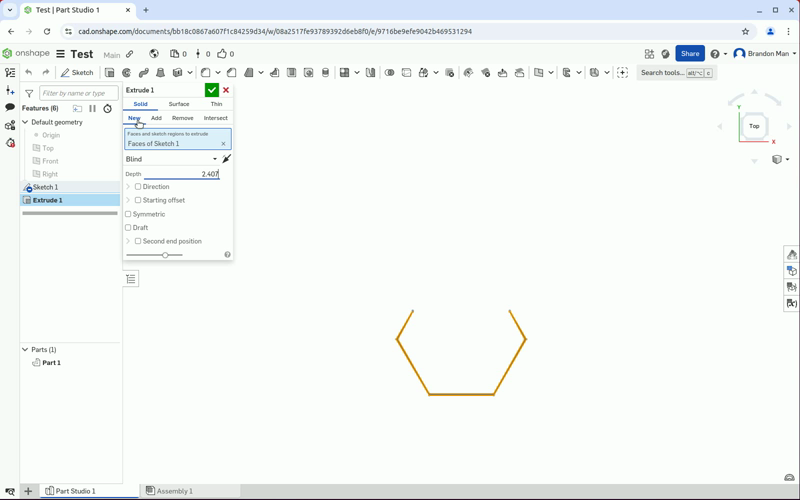
key(enter)
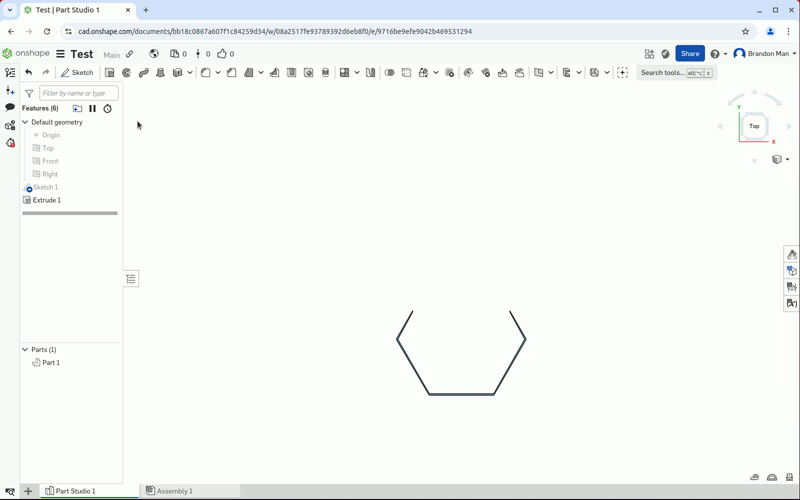
key(shift+h)
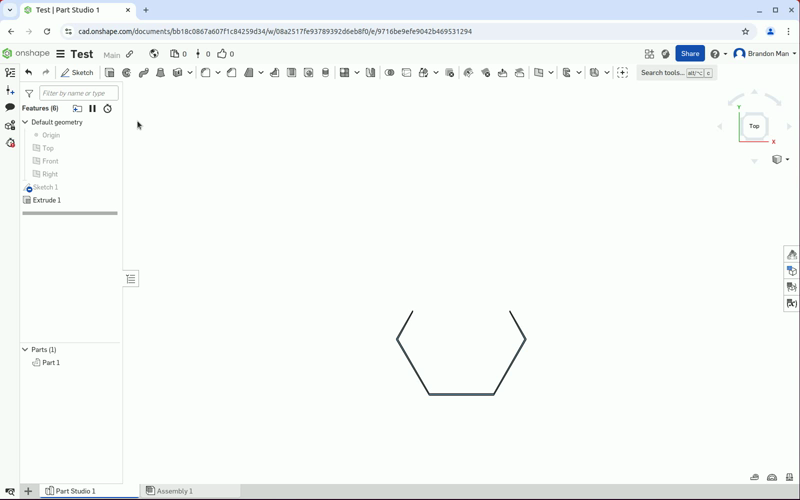
key(shift+h)
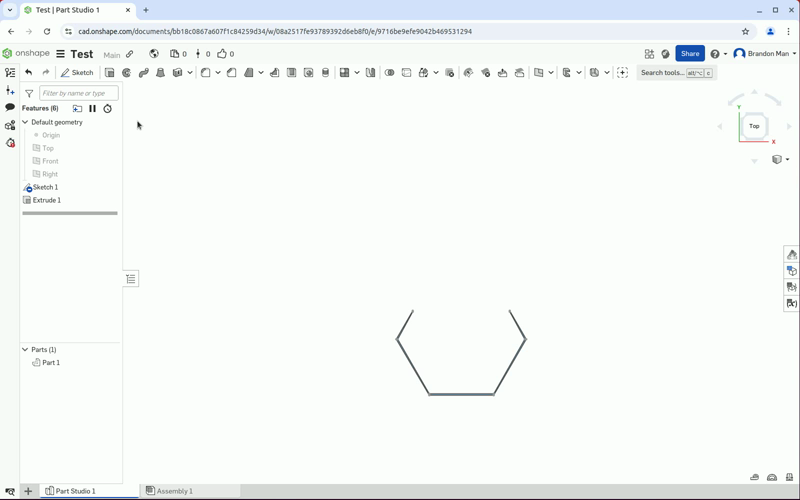
mouse_move(73, 189)
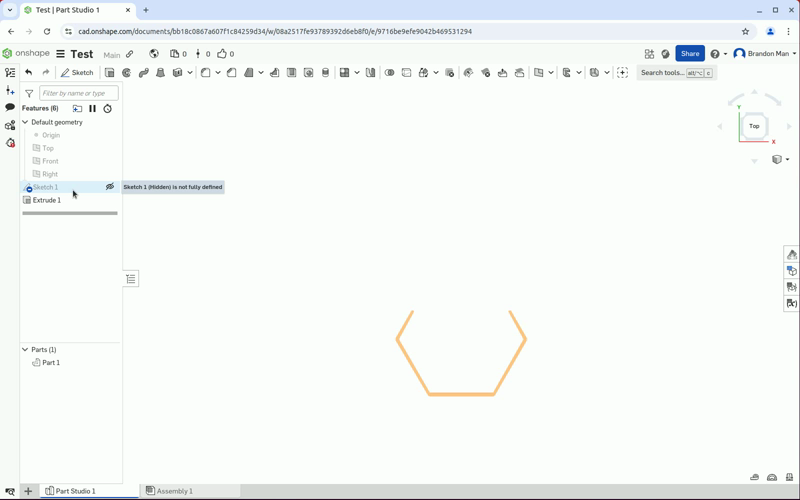
click(73, 189)
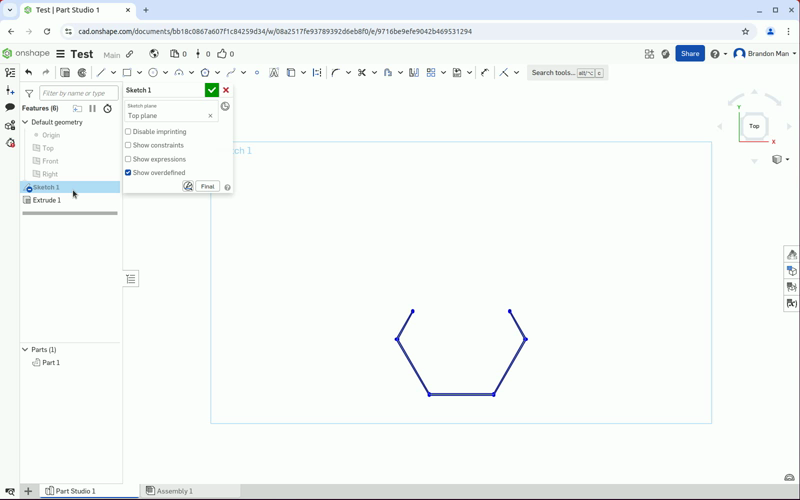
mouse_move(229, 92)
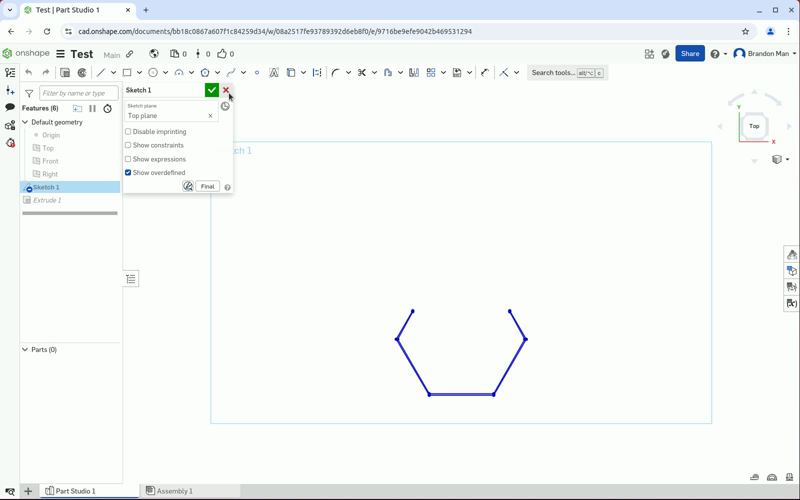
click(229, 92)
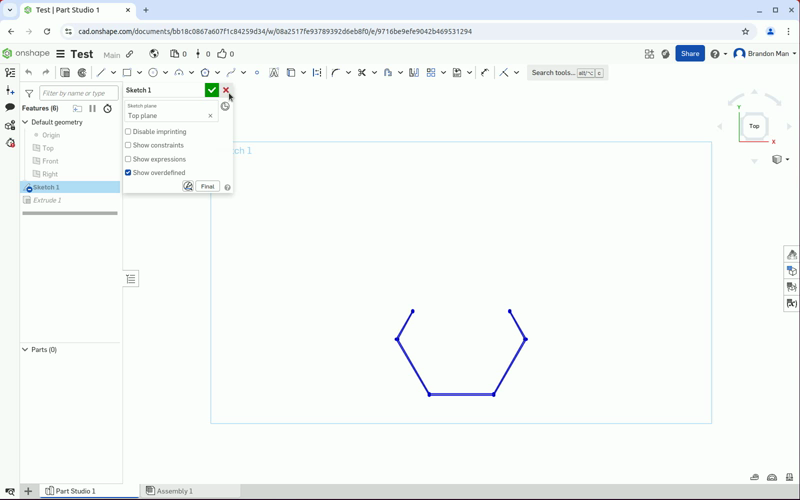
key(shift+s)
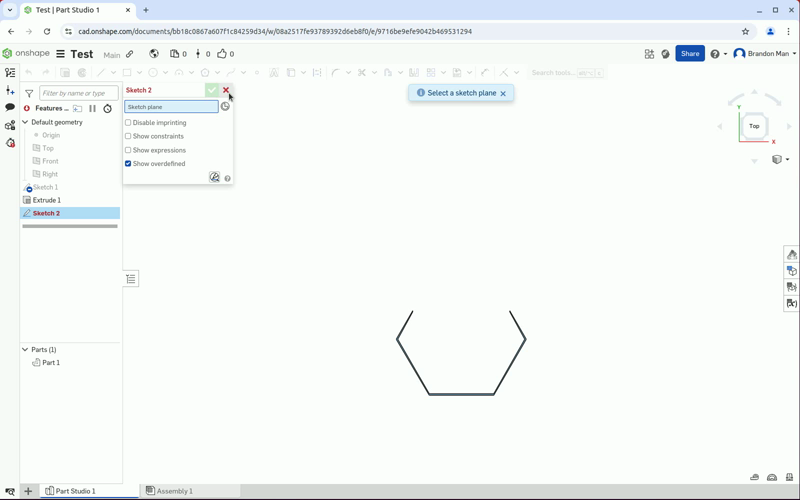
mouse_move(73, 150)
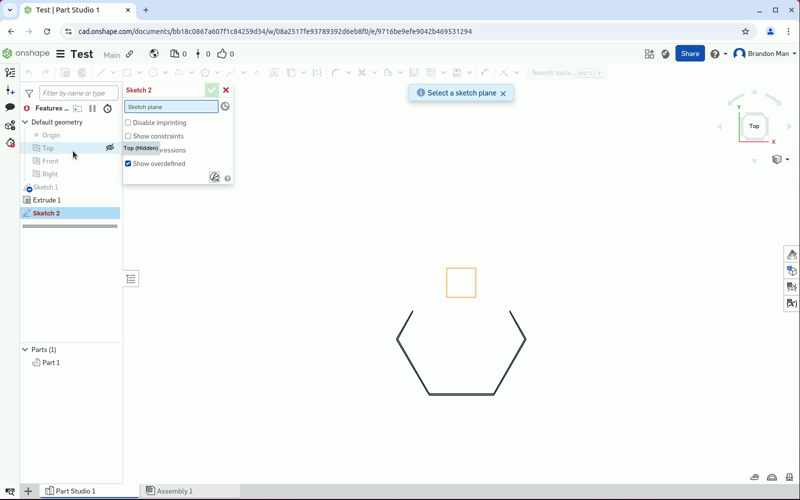
click(73, 150)
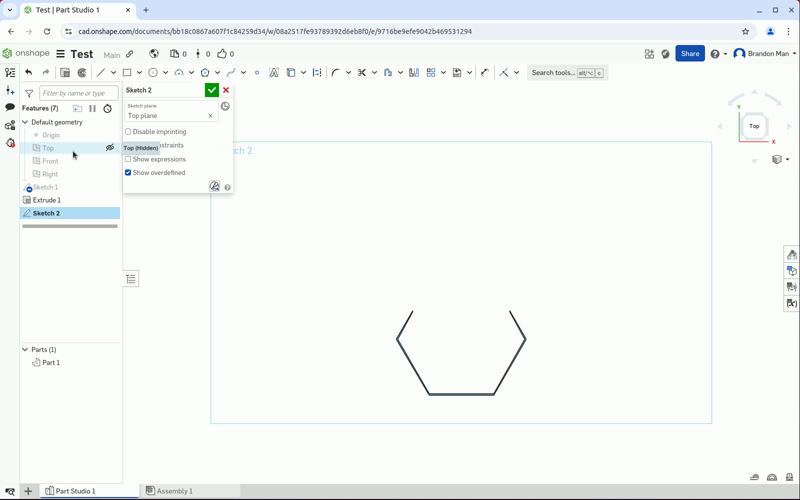
mouse_move(73, 352)
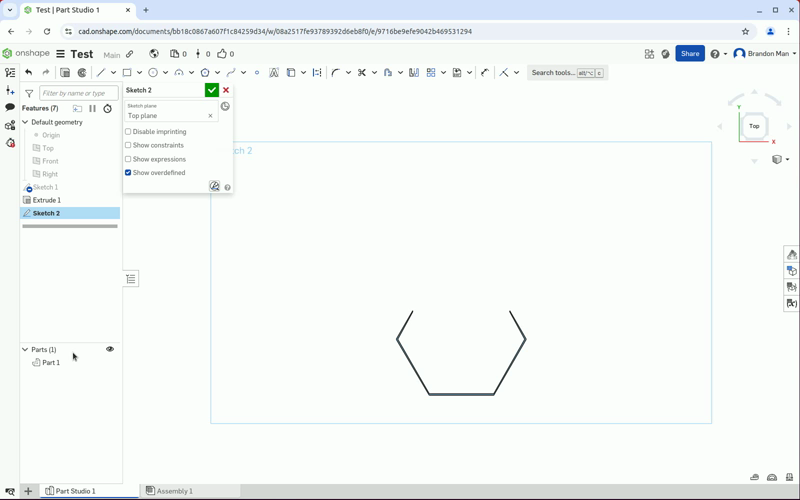
key(y)
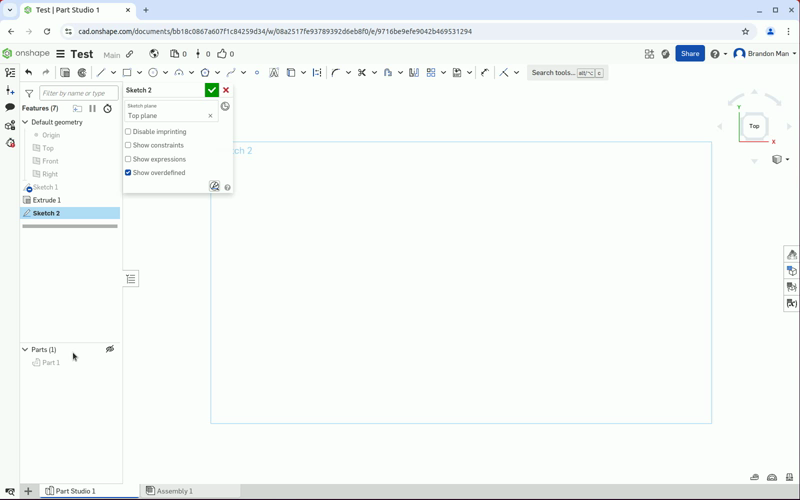
key(l)
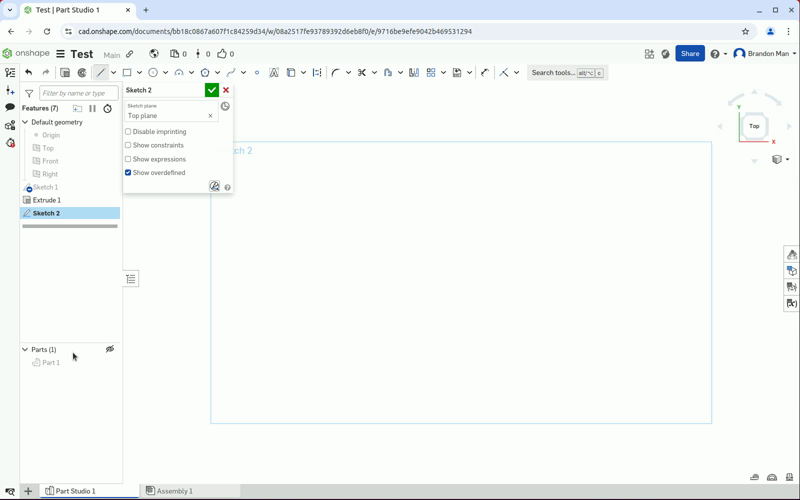
key_down(shift)
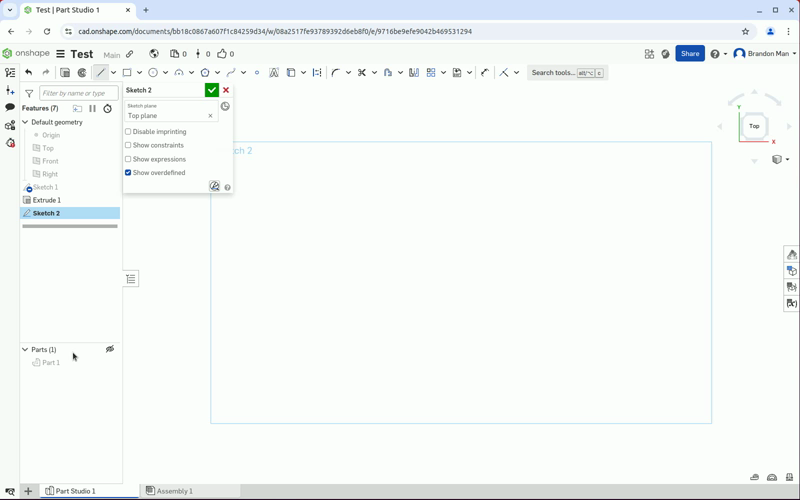
mouse_move(412, 312)
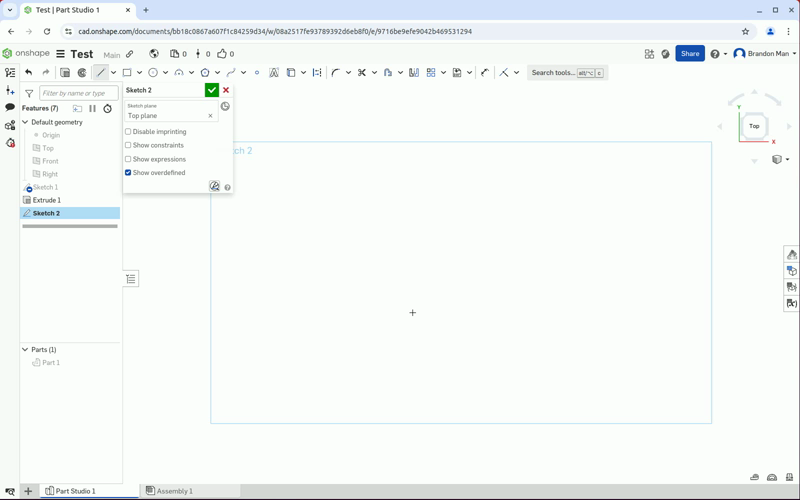
click(412, 312)
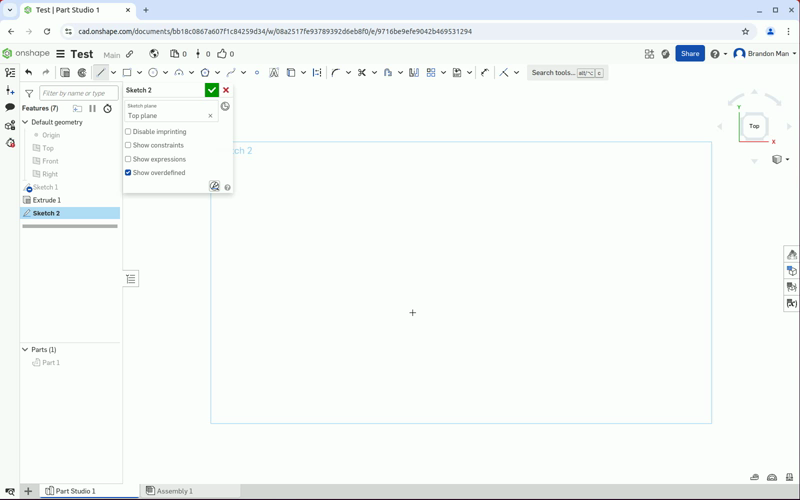
key_up(shift)
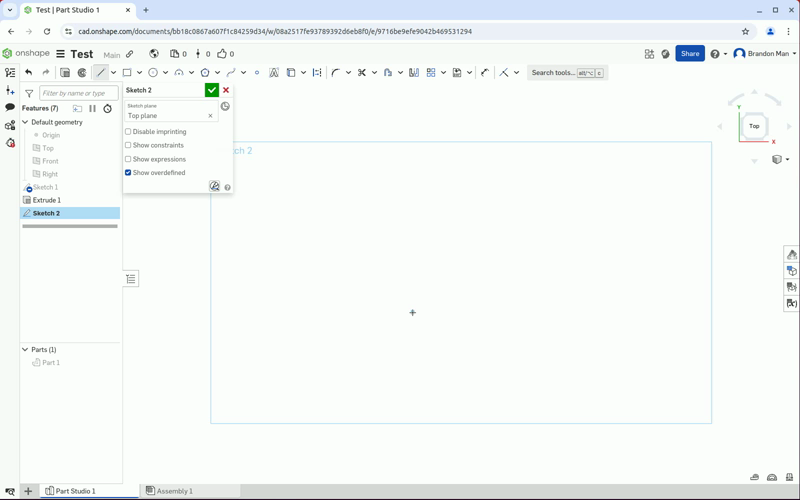
key_down(shift)
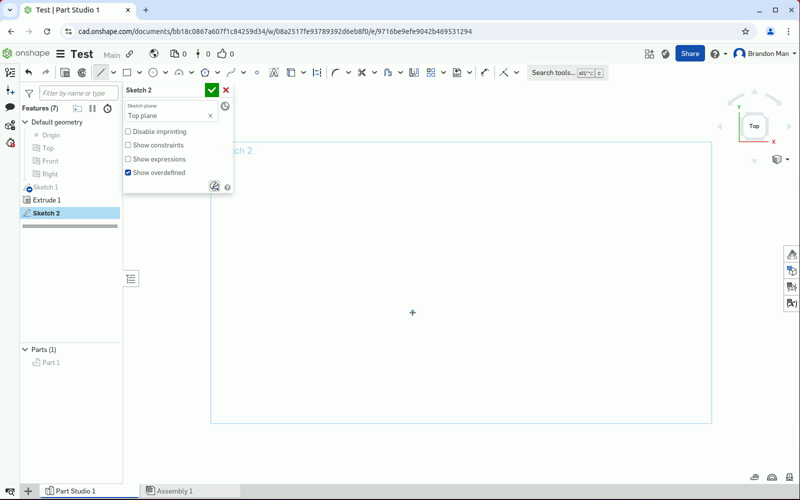
mouse_move(442, 312)
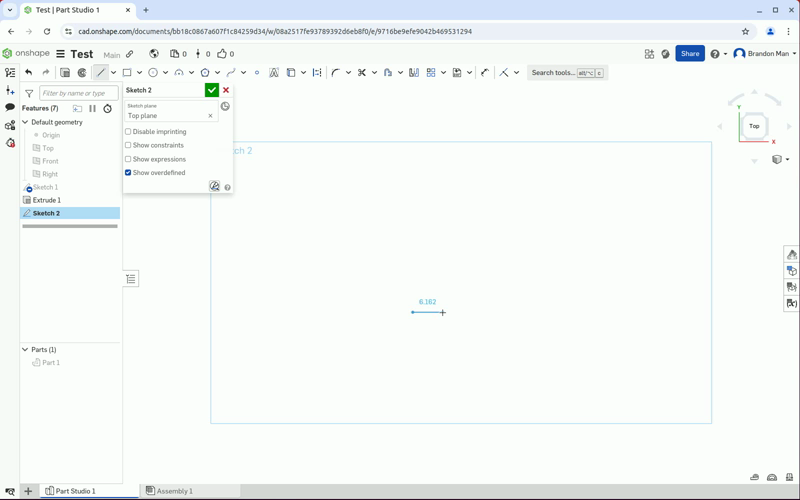
mouse_move(428, 338)
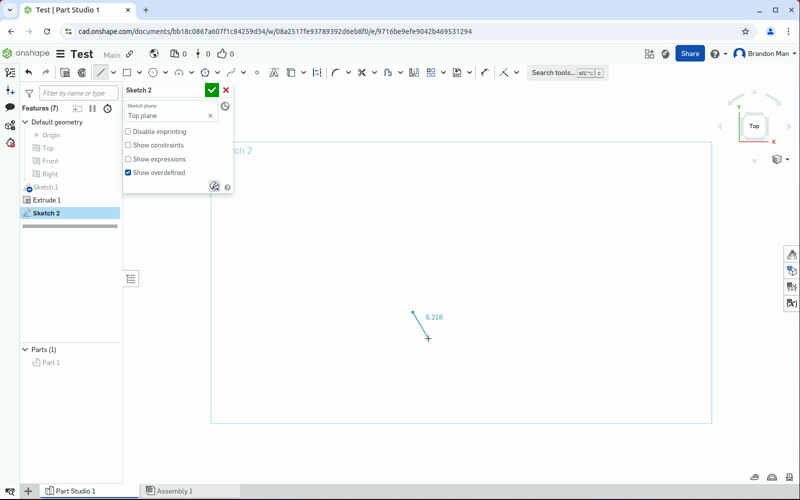
click(428, 338)
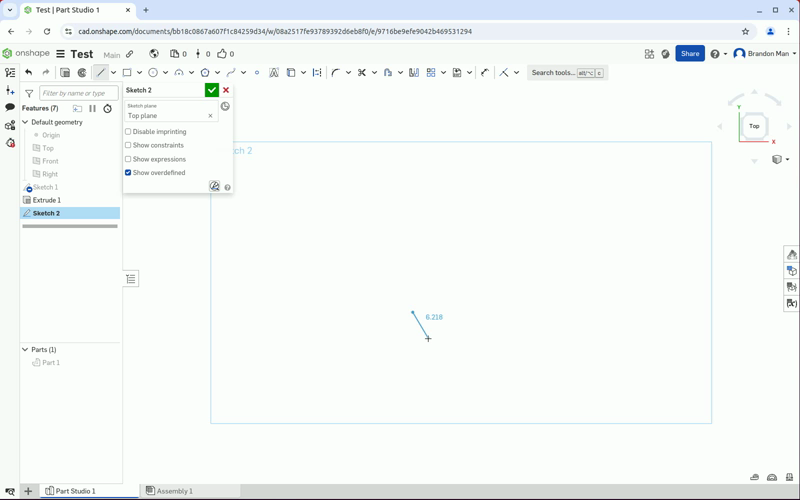
key_up(shift)
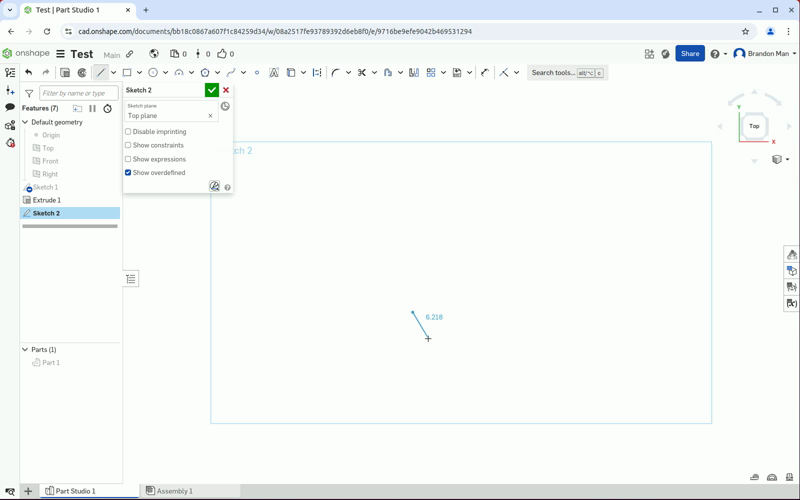
key_down(shift)
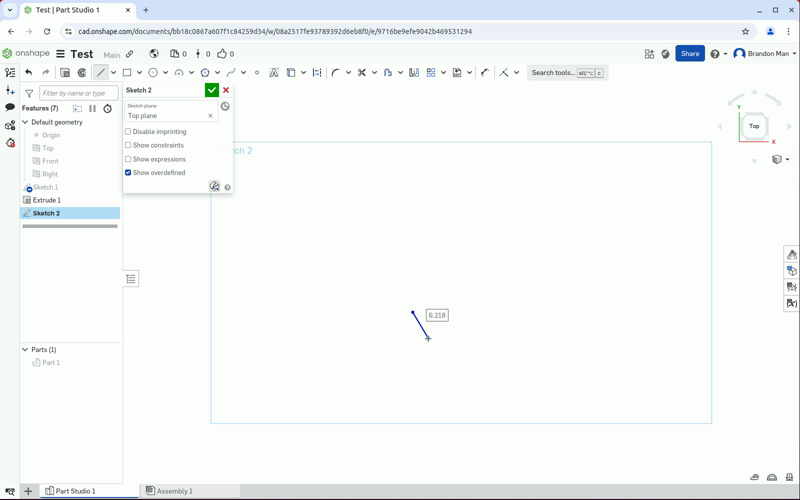
mouse_move(493, 338)
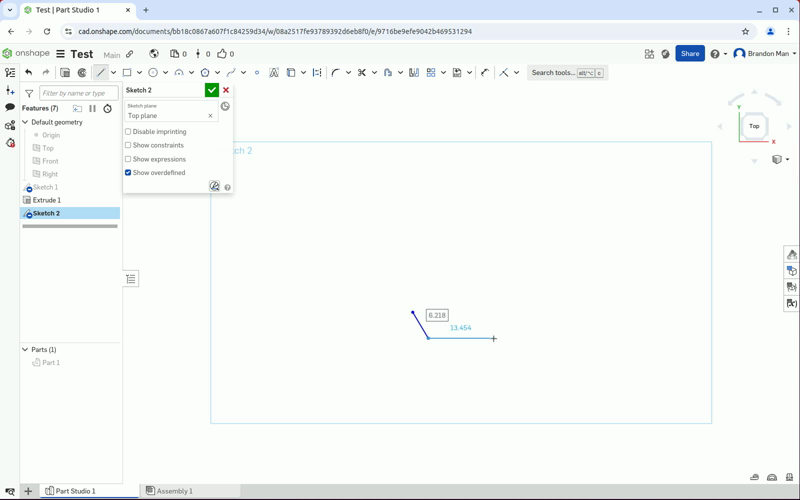
click(493, 338)
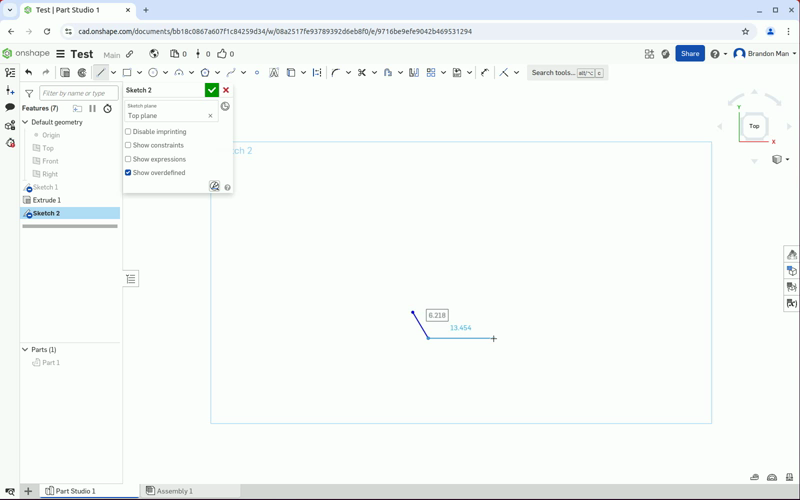
key_up(shift)
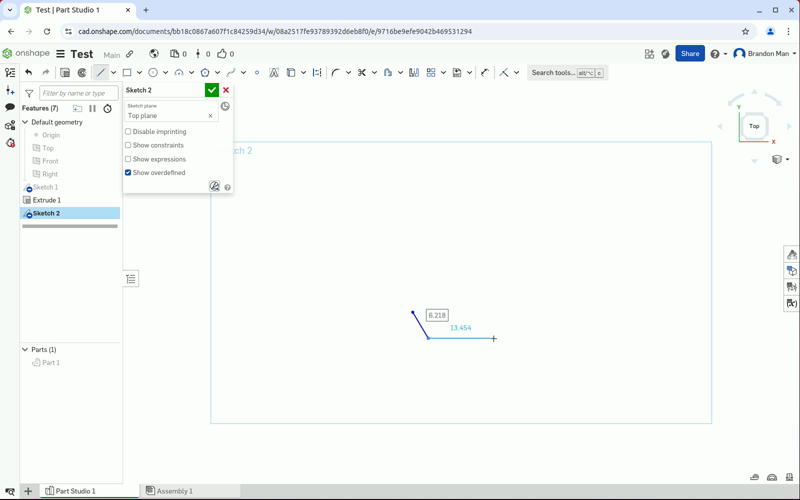
key_down(shift)
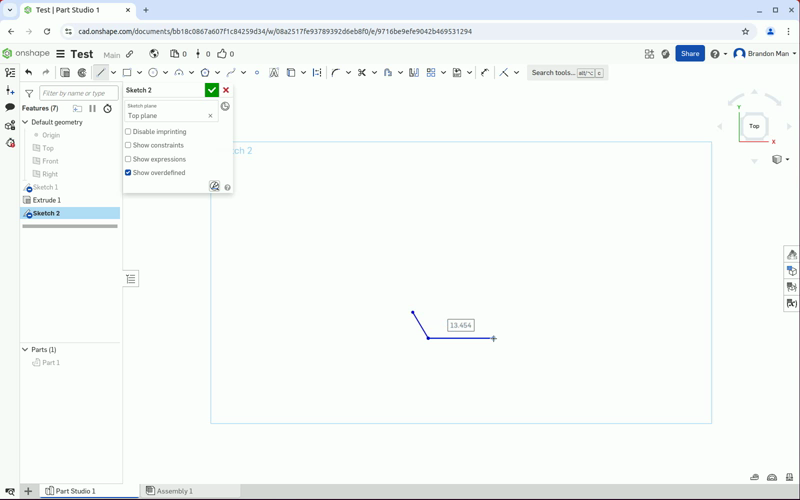
mouse_move(523, 338)
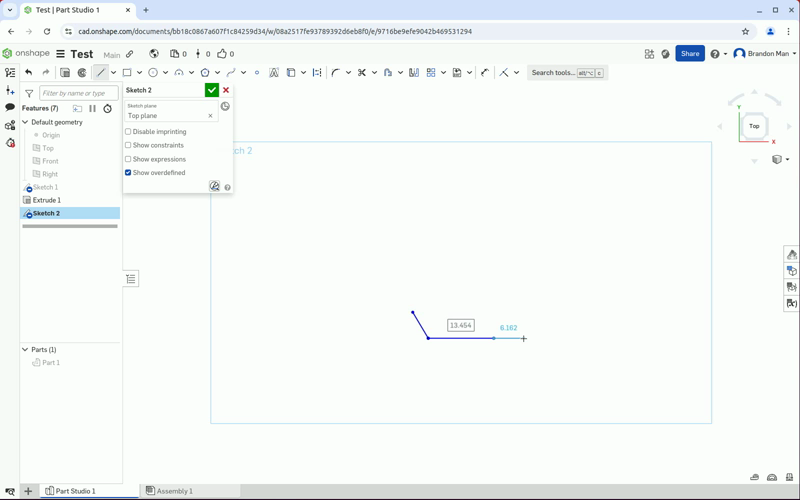
mouse_move(509, 312)
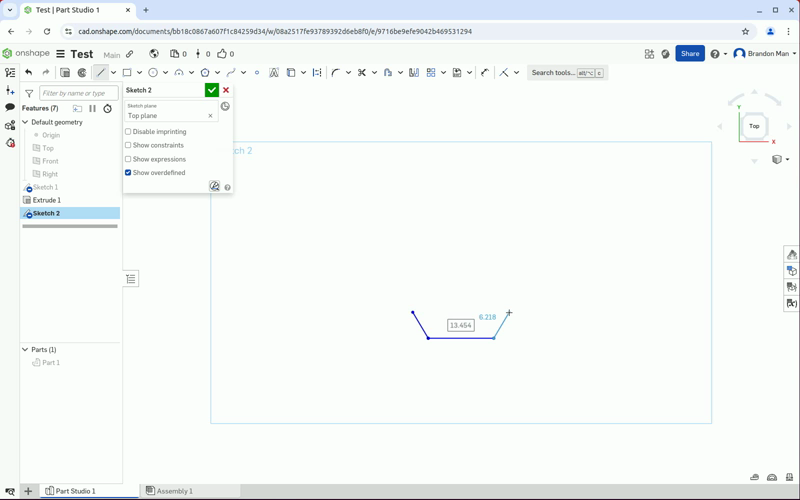
click(509, 312)
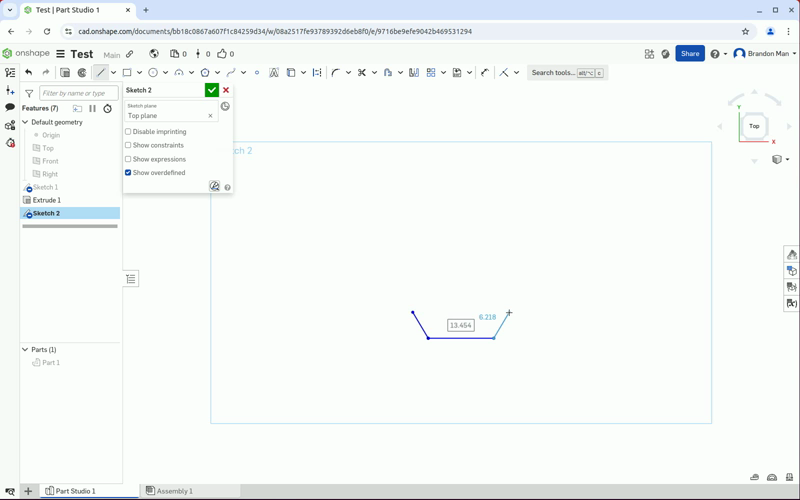
key_up(shift)
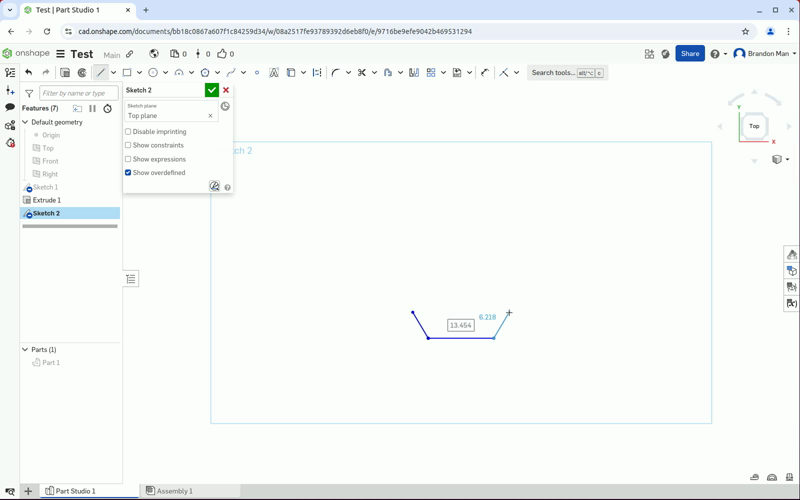
key_down(shift)
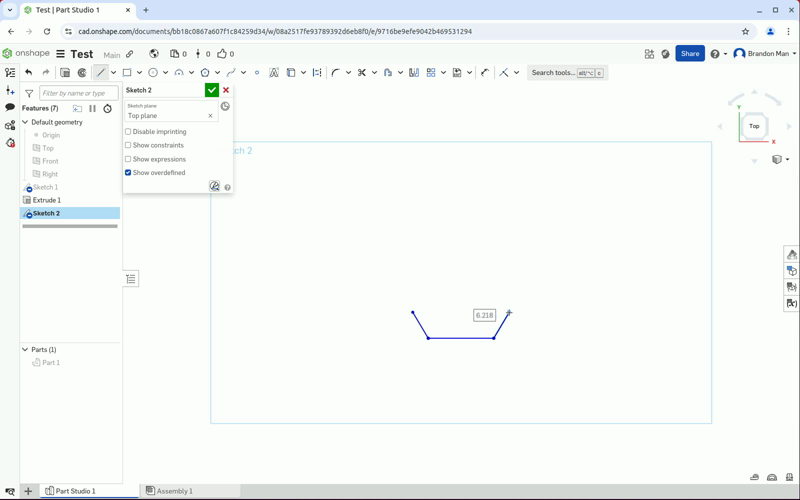
mouse_move(539, 312)
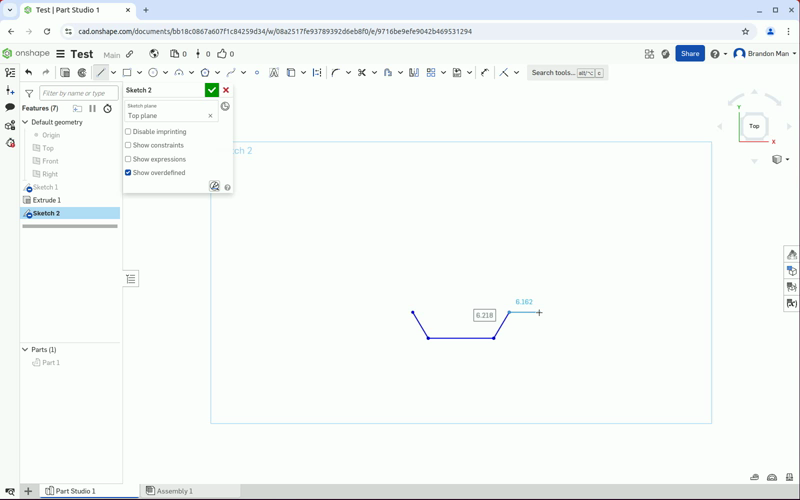
mouse_move(507, 311)
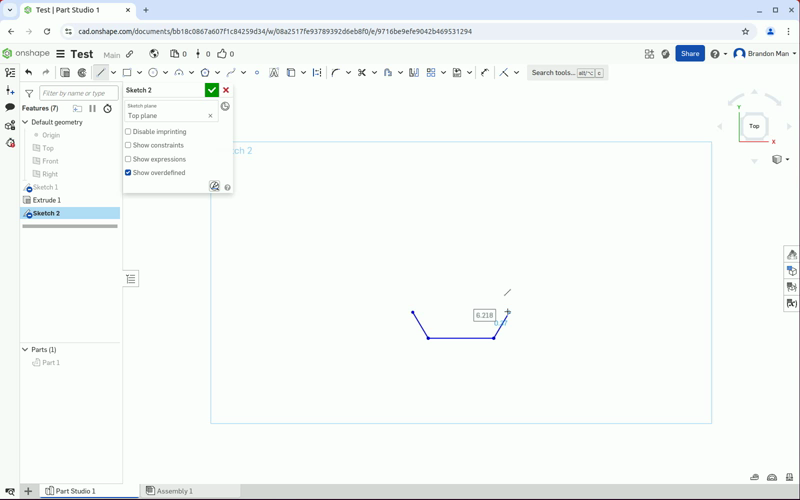
scroll(6)
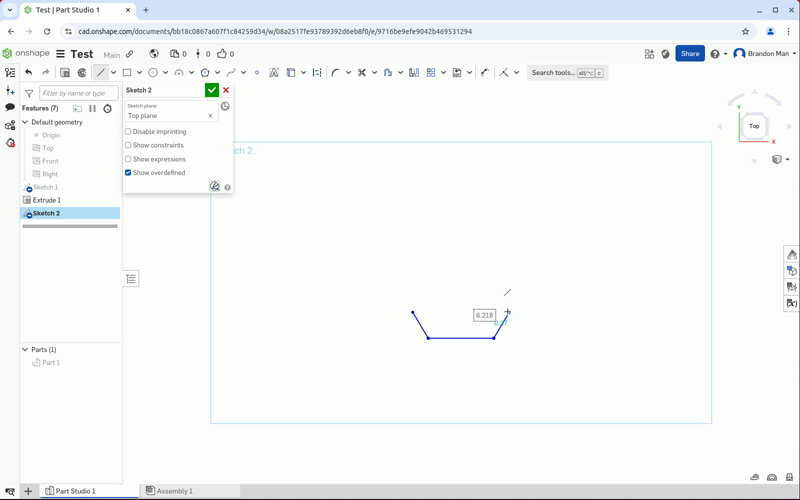
scroll(6)
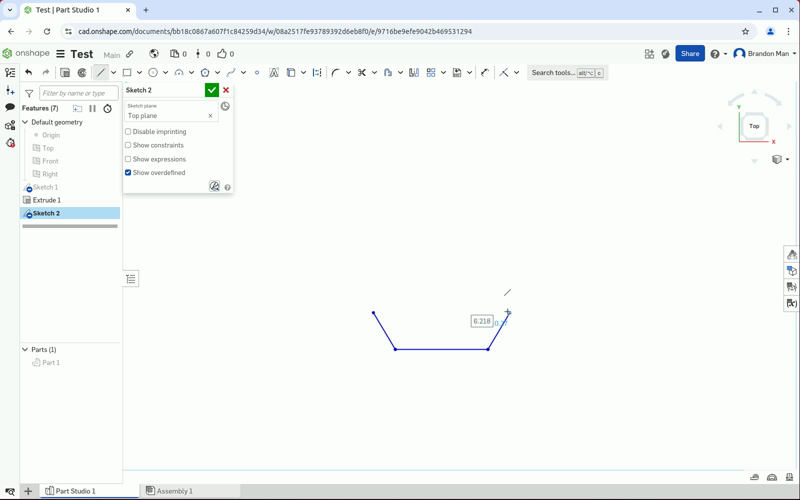
scroll(6)
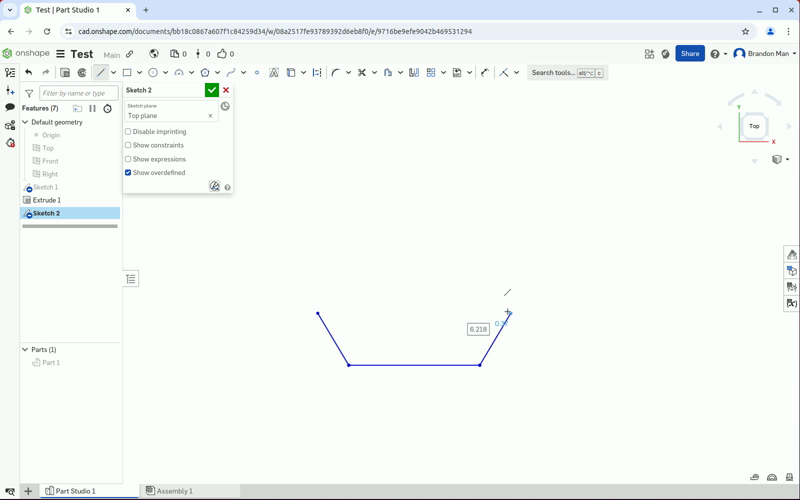
scroll(6)
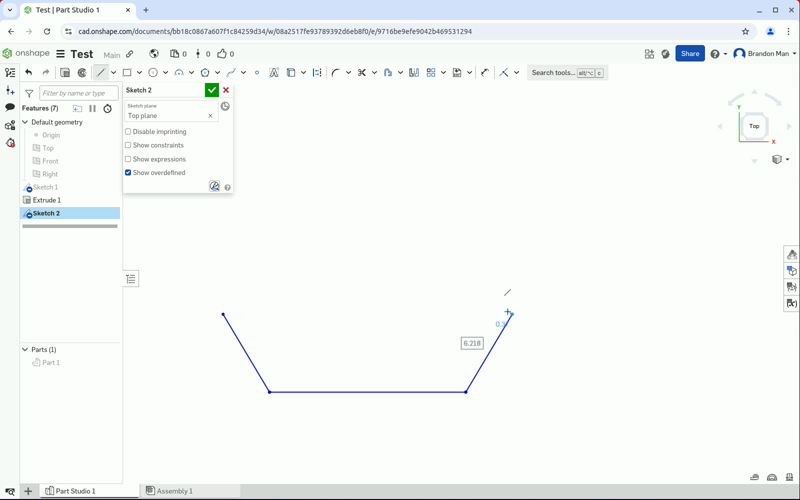
scroll(6)
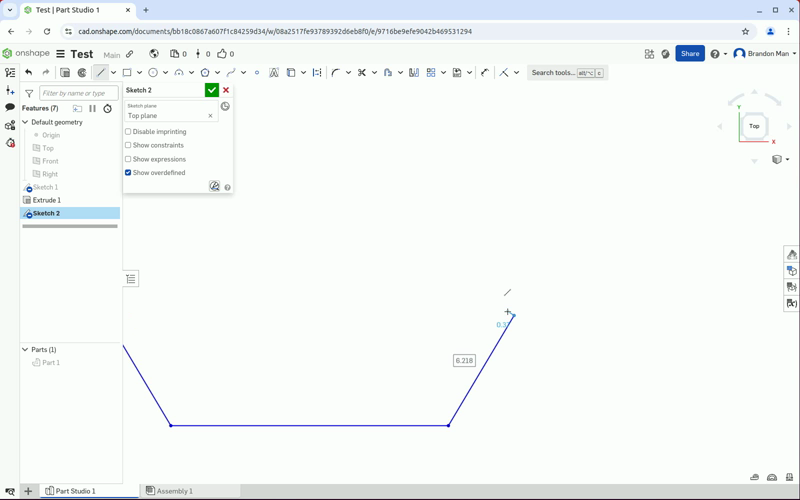
scroll(6)
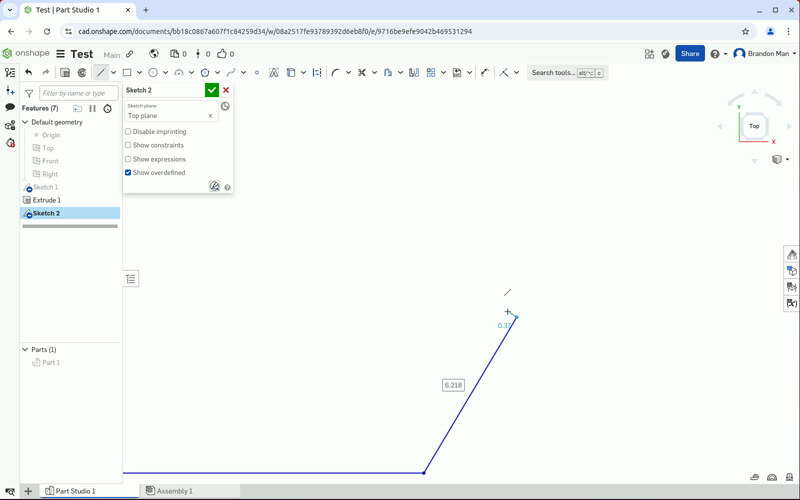
scroll(6)
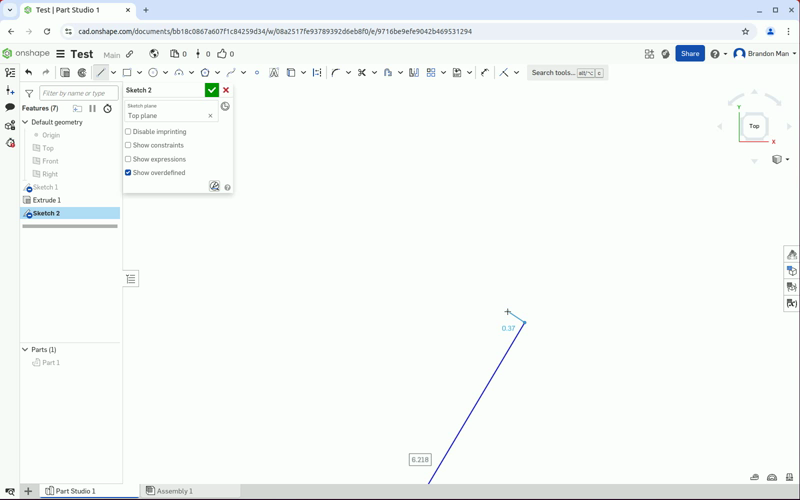
click(507, 311)
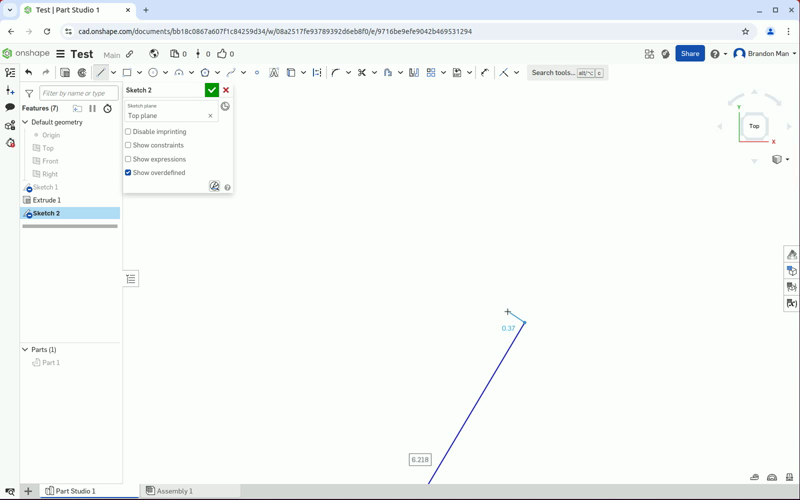
scroll(-6)
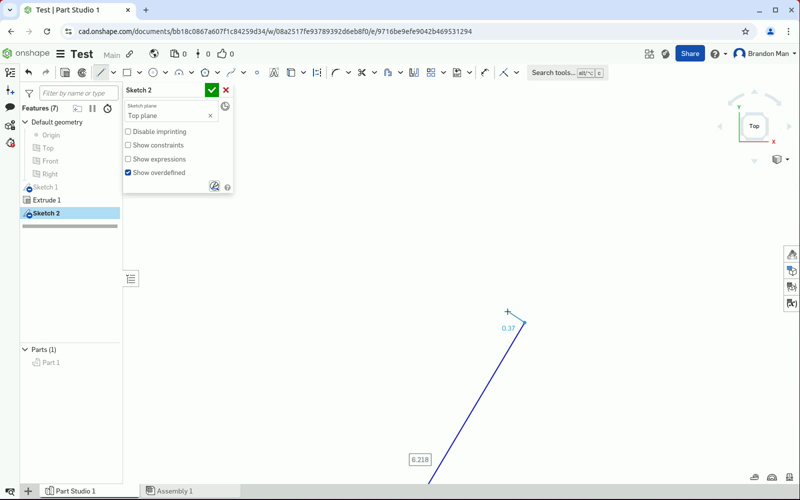
scroll(-6)
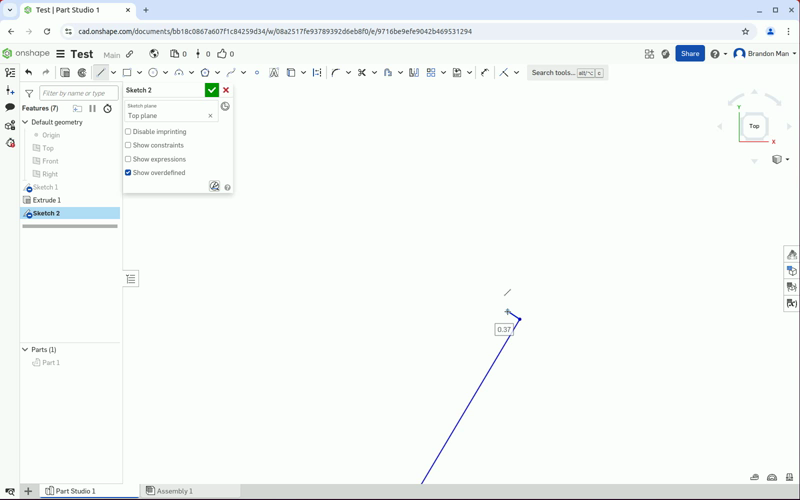
scroll(-6)
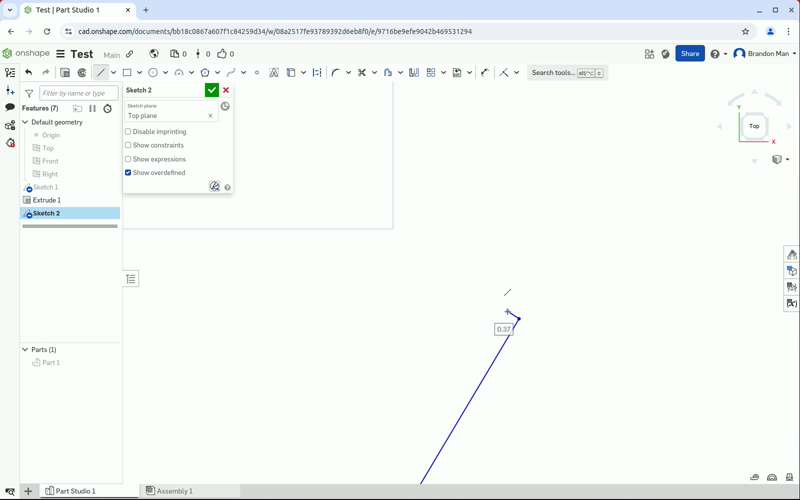
scroll(-6)
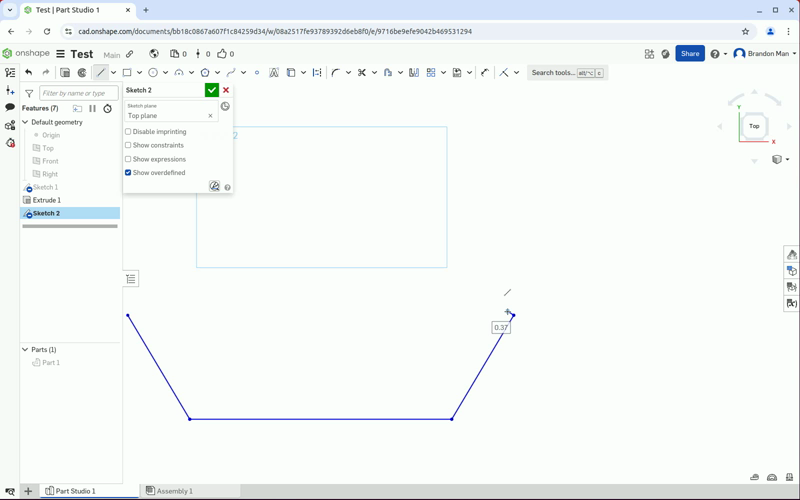
scroll(-6)
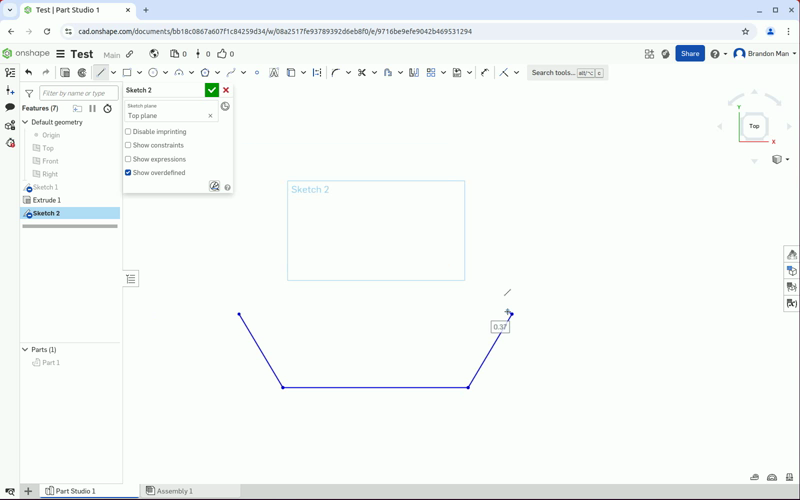
scroll(-6)
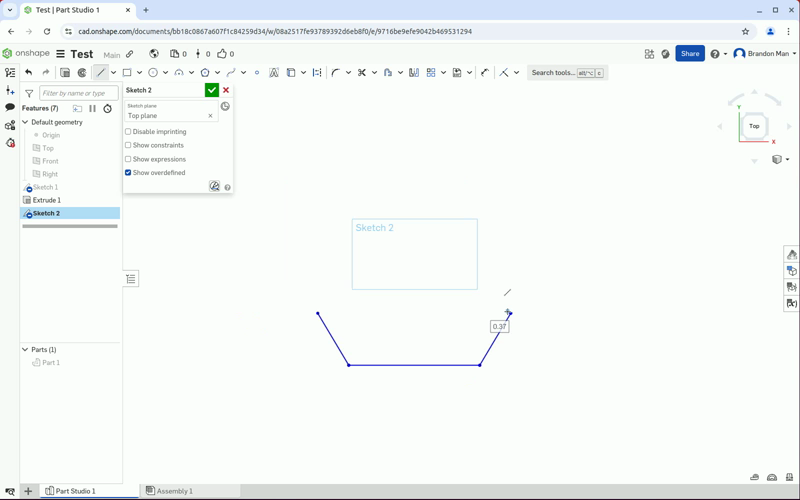
scroll(-6)
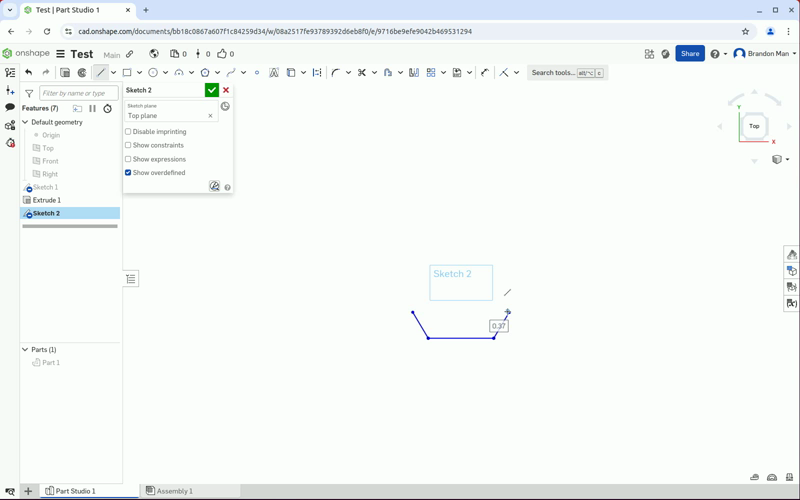
key_up(shift)
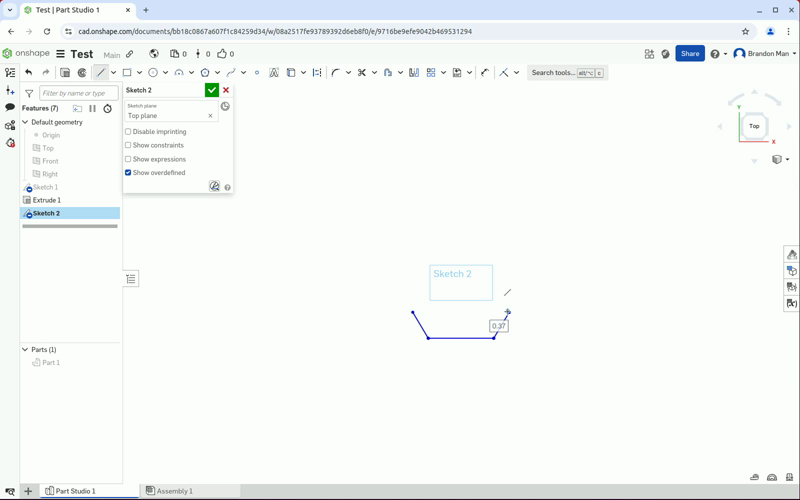
key_down(shift)
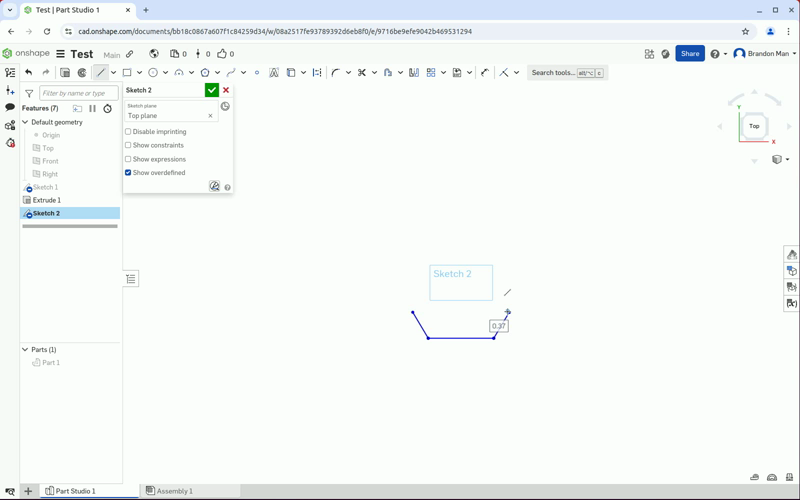
mouse_move(537, 311)
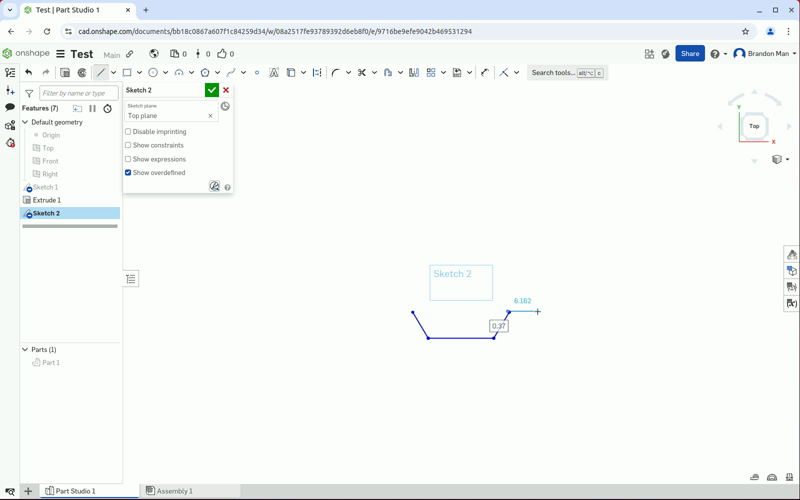
mouse_move(492, 337)
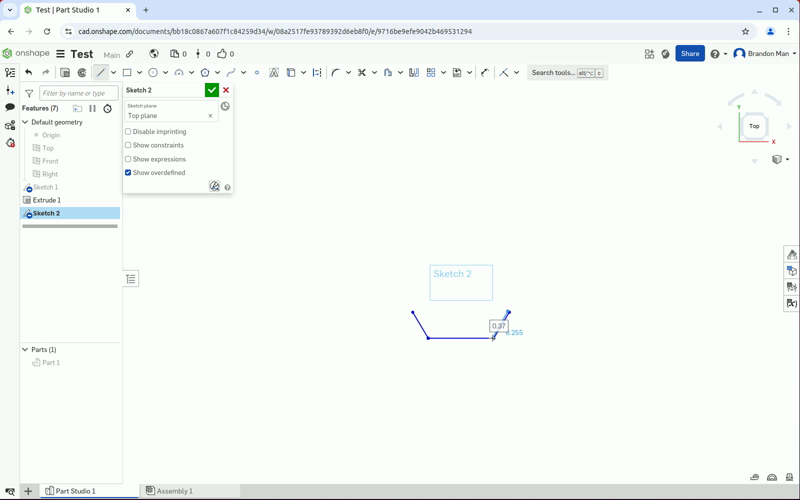
scroll(6)
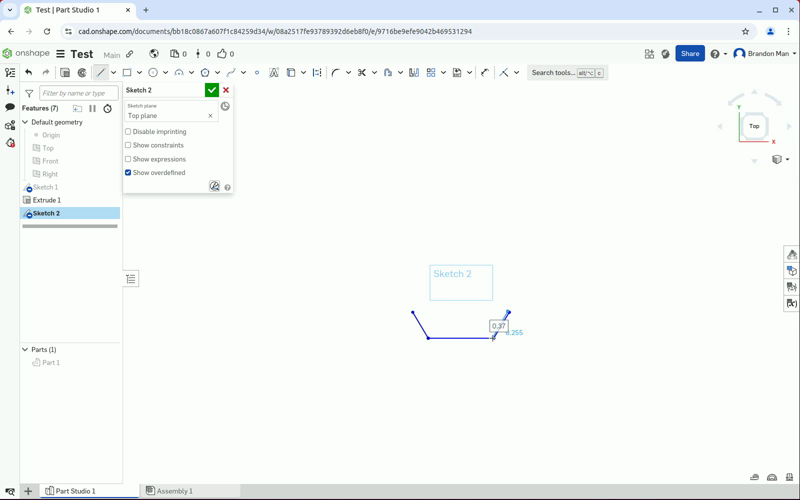
scroll(6)
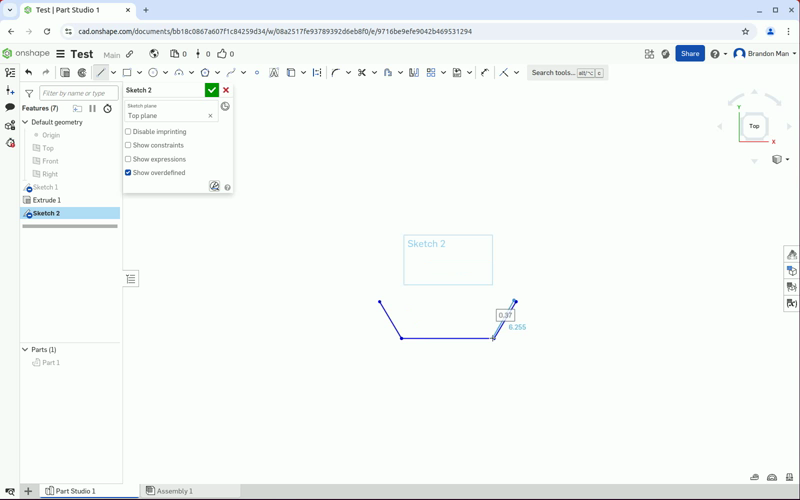
scroll(6)
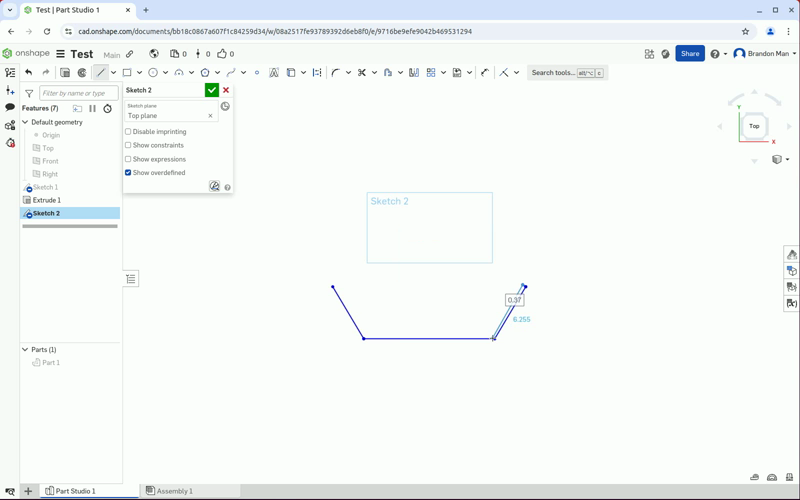
scroll(6)
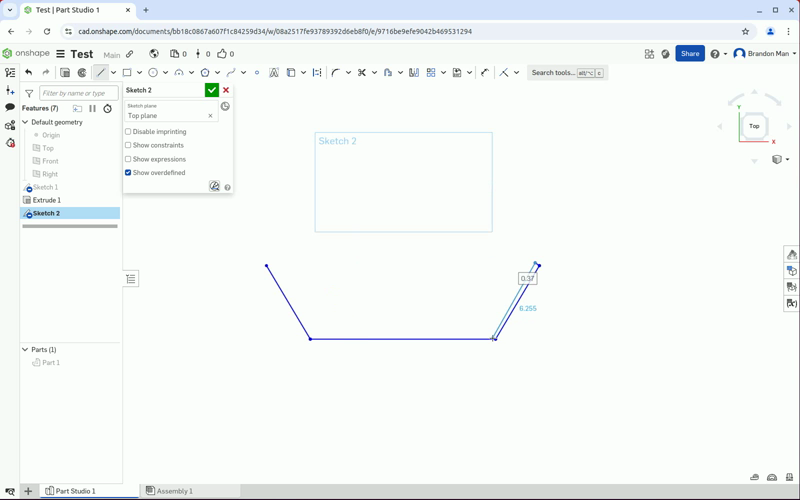
scroll(6)
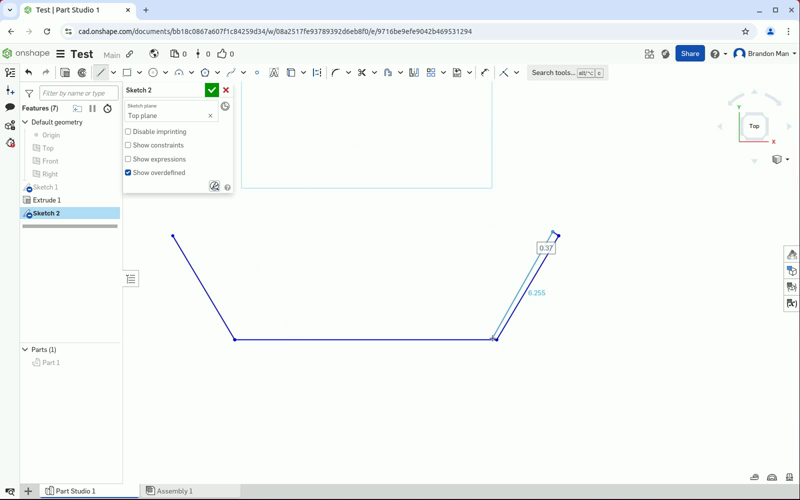
scroll(6)
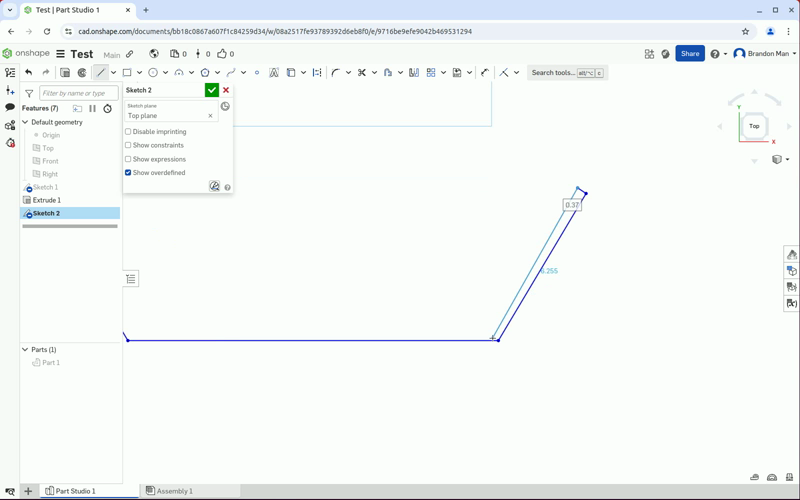
scroll(6)
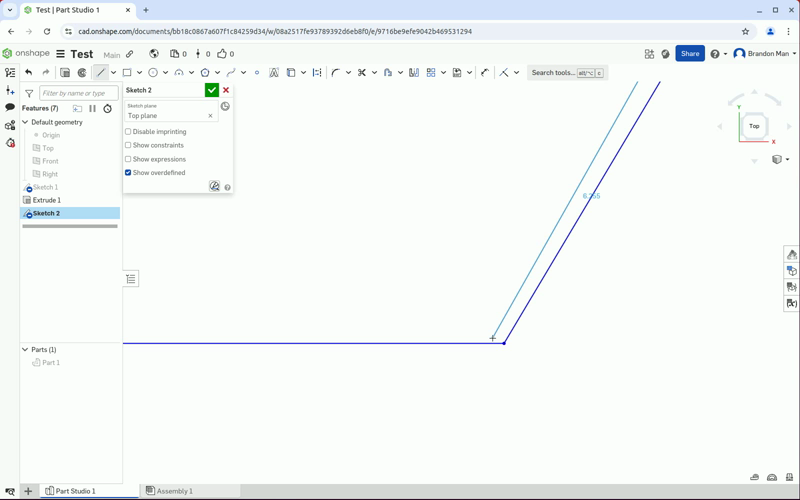
click(492, 337)
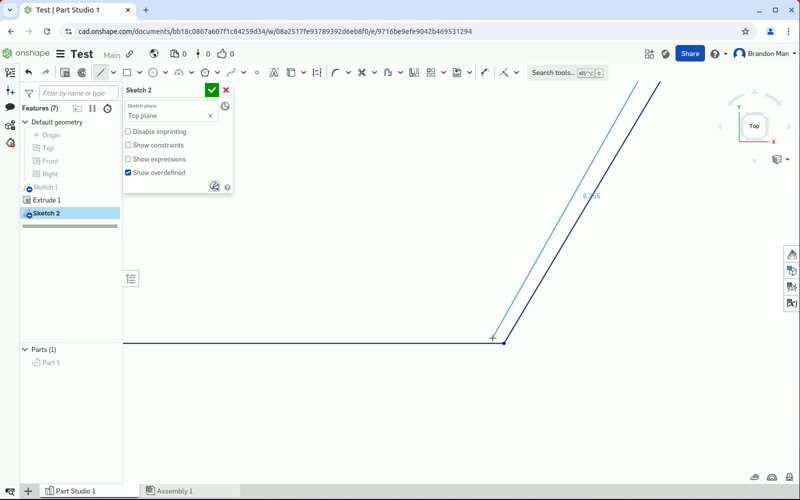
scroll(-6)
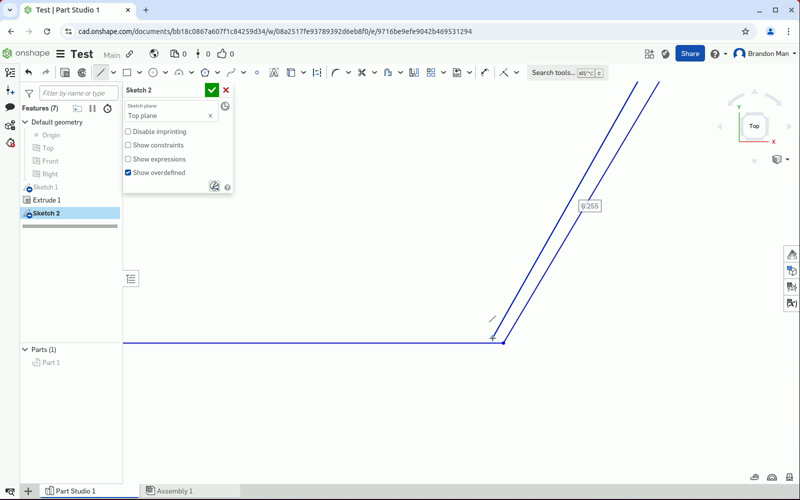
scroll(-6)
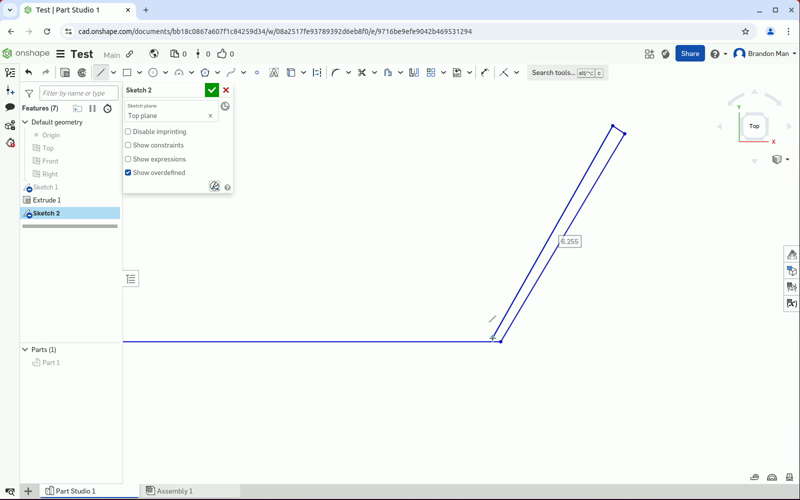
scroll(-6)
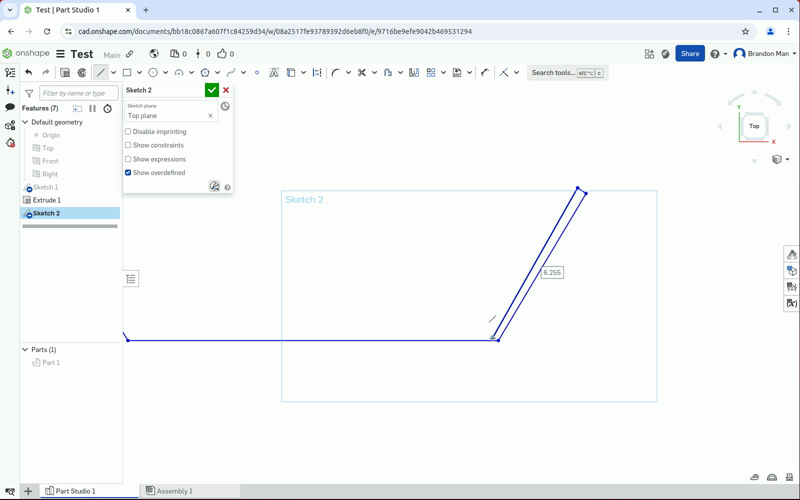
scroll(-6)
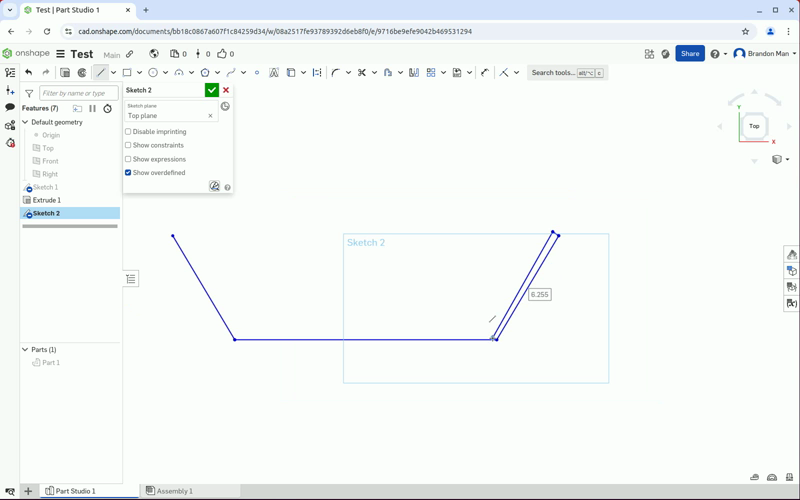
scroll(-6)
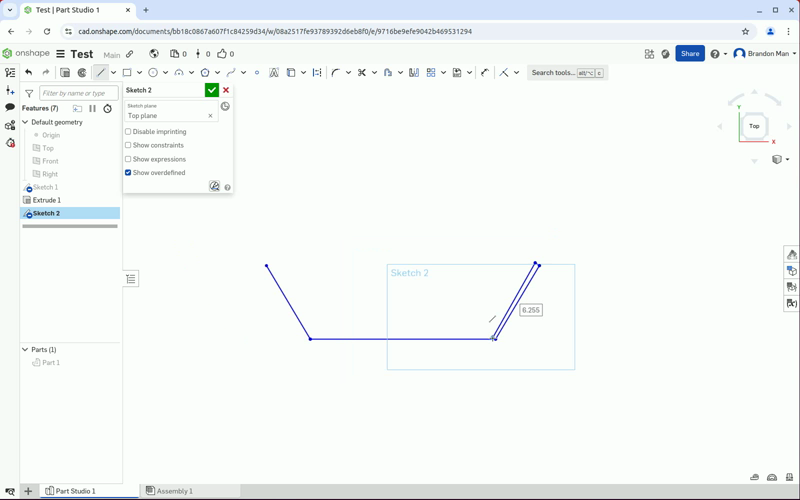
scroll(-6)
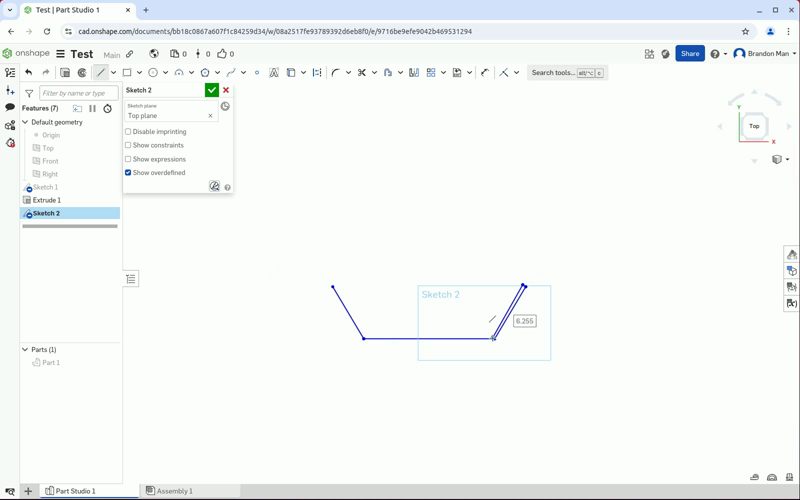
scroll(-6)
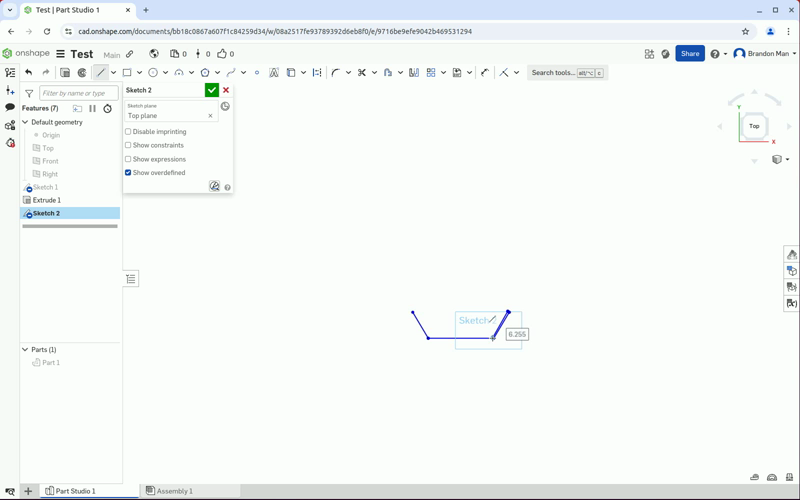
key_up(shift)
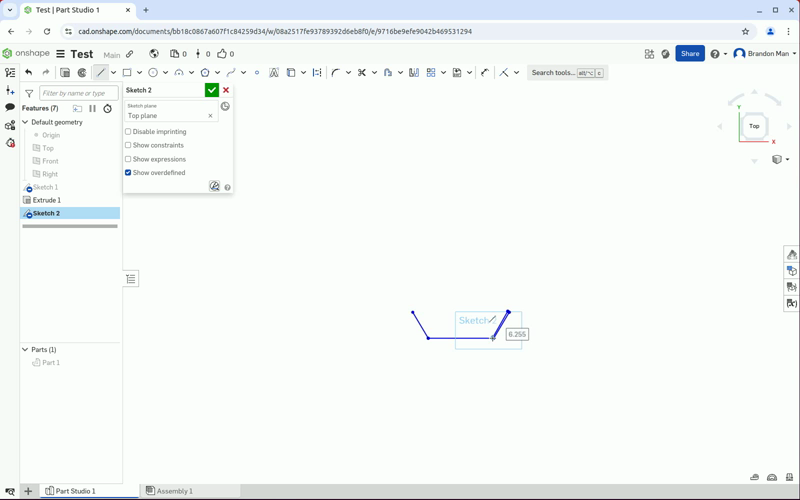
key_down(shift)
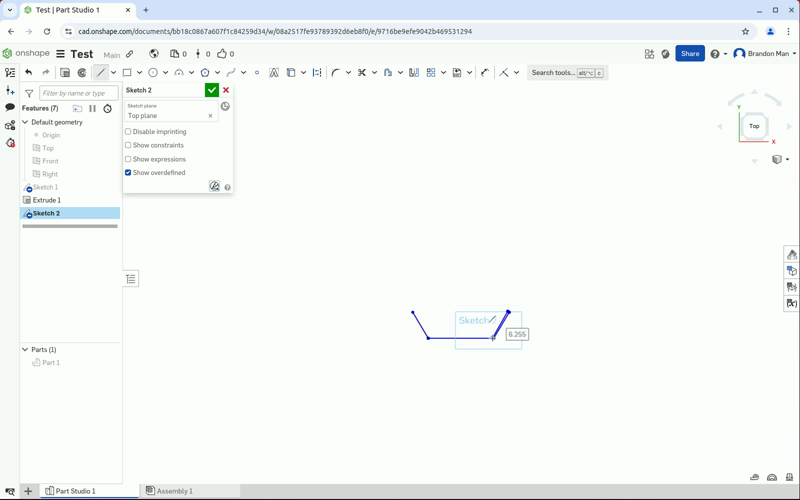
mouse_move(429, 337)
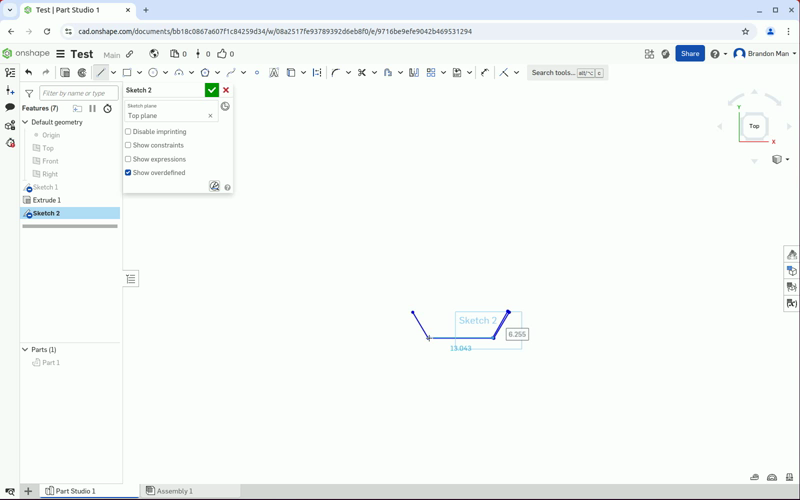
scroll(6)
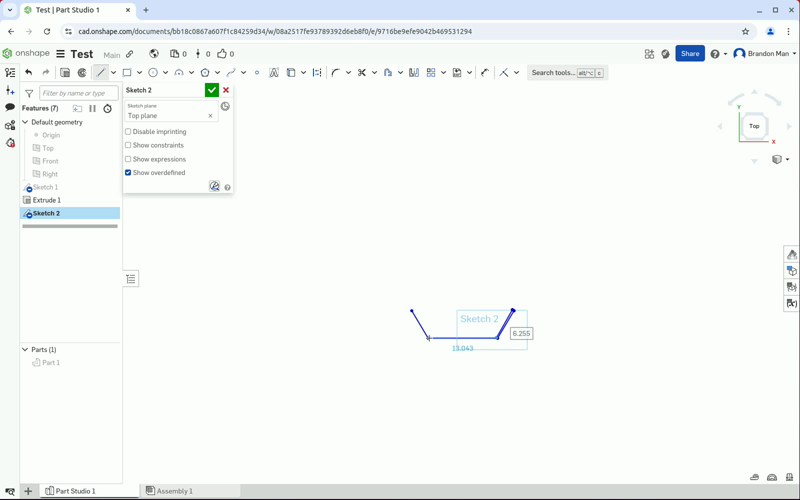
scroll(6)
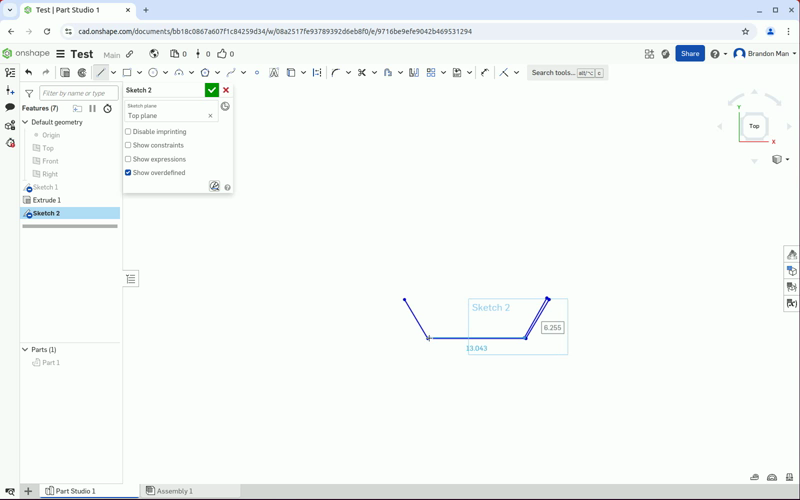
scroll(6)
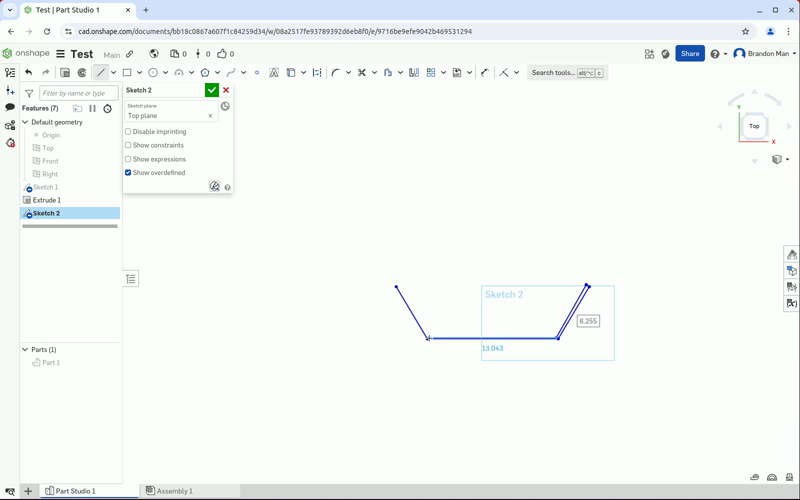
scroll(6)
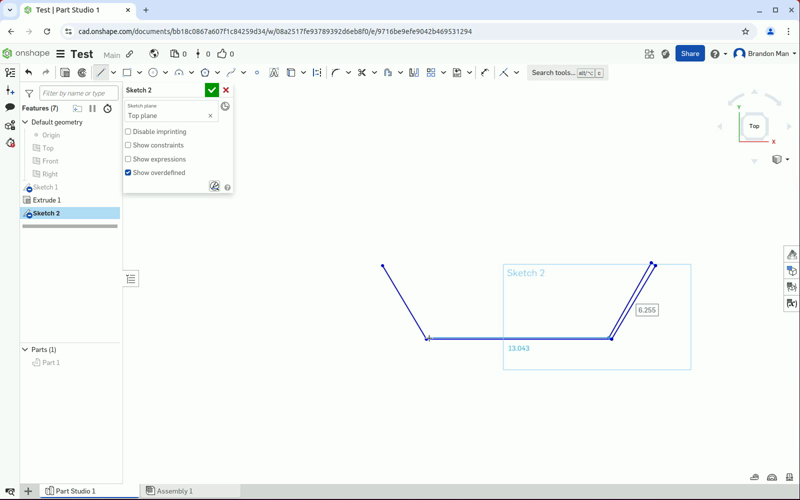
scroll(6)
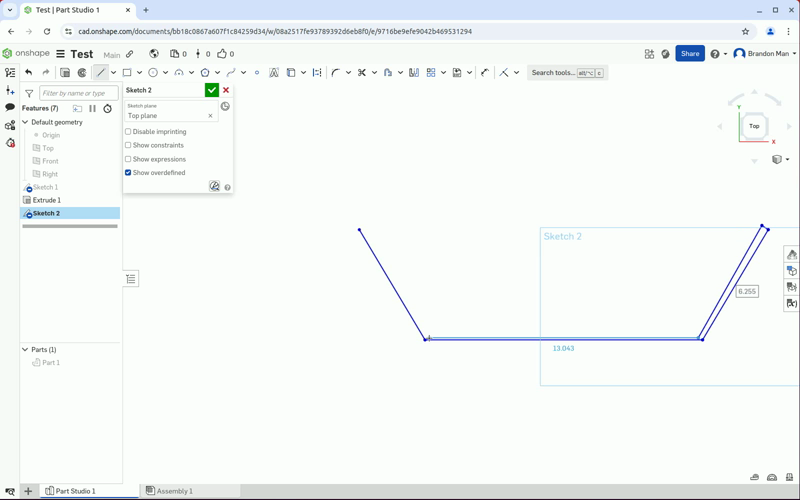
scroll(6)
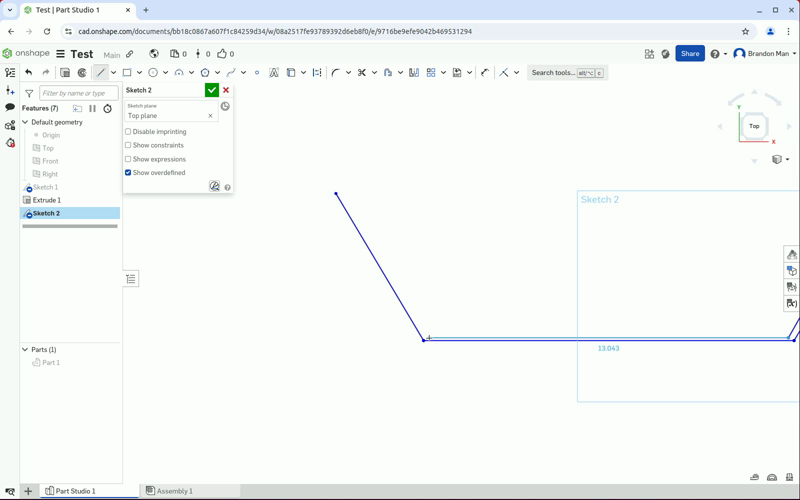
scroll(6)
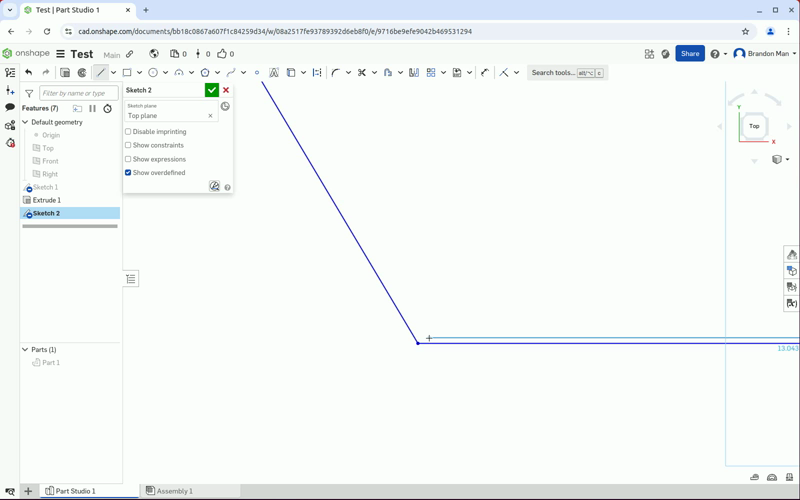
click(429, 337)
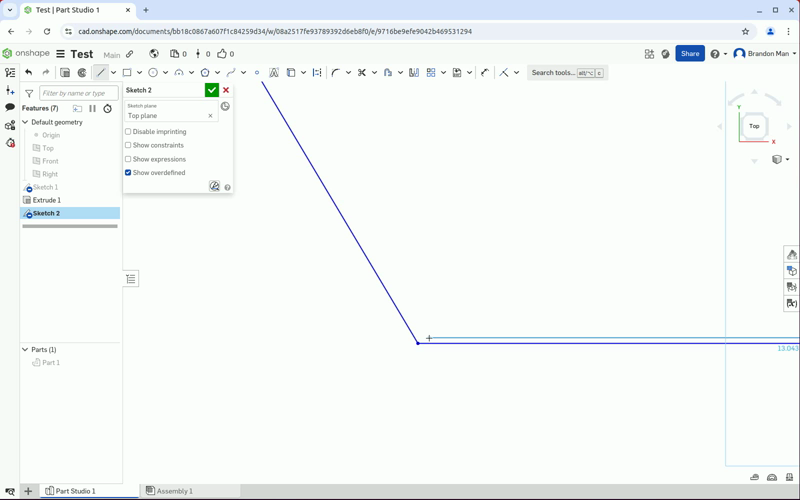
scroll(-6)
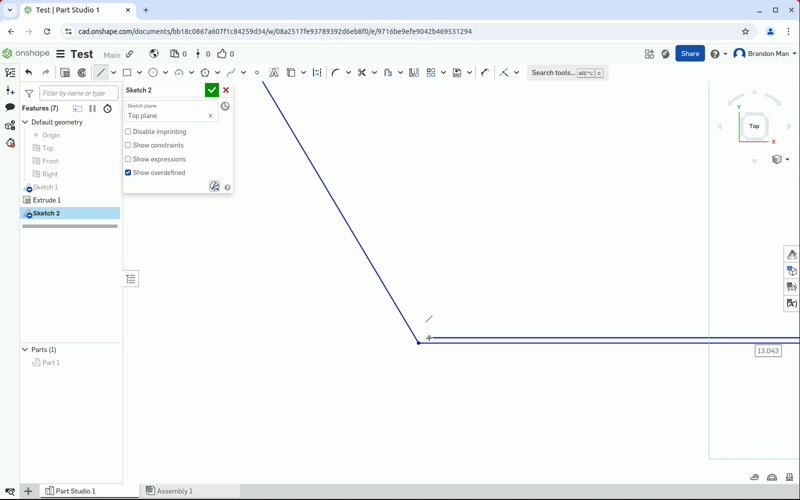
scroll(-6)
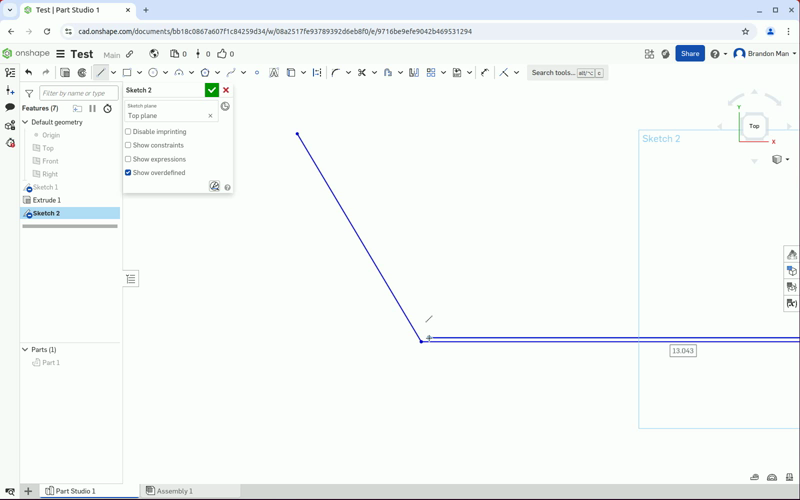
scroll(-6)
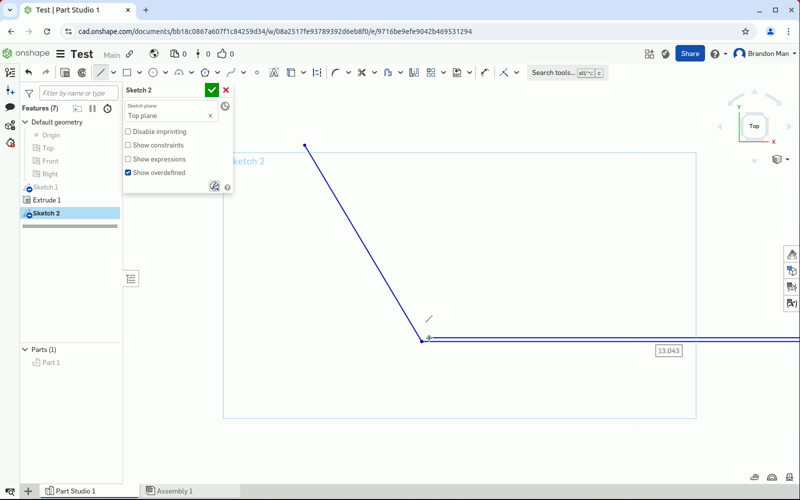
scroll(-6)
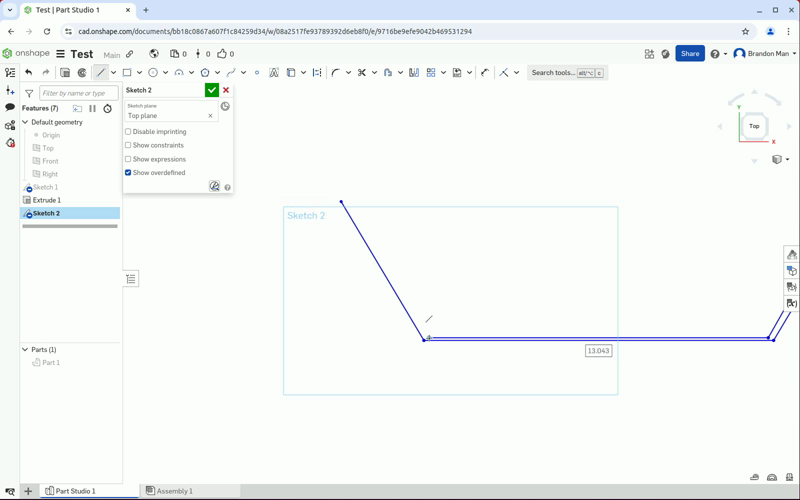
scroll(-6)
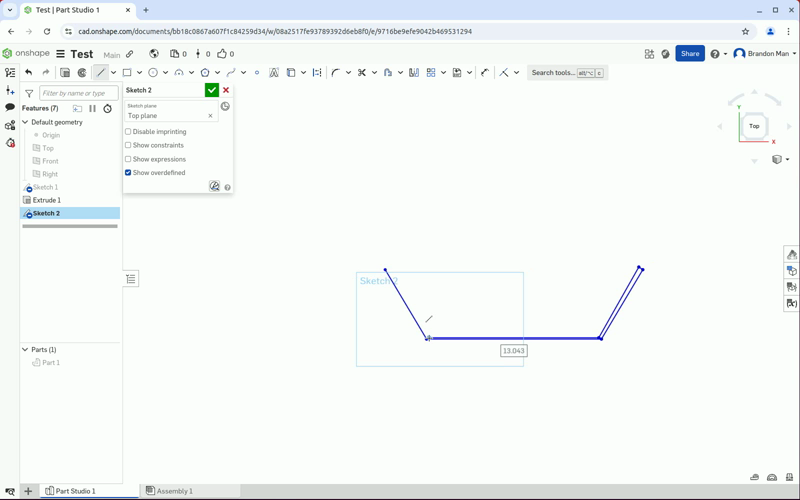
scroll(-6)
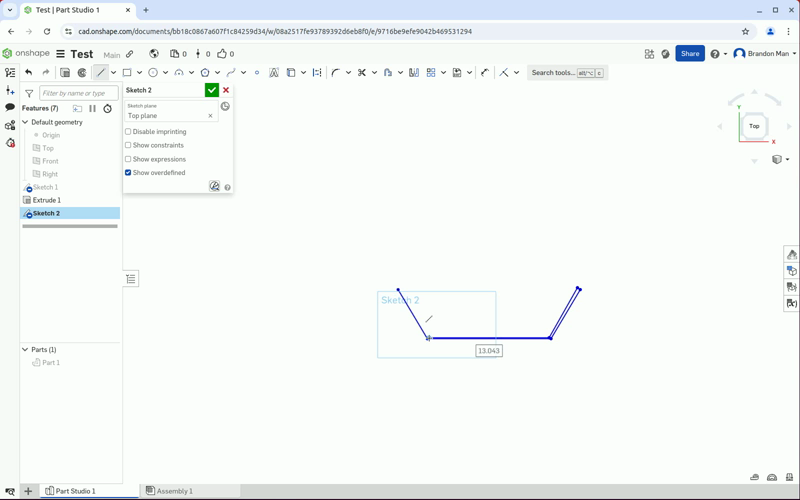
scroll(-6)
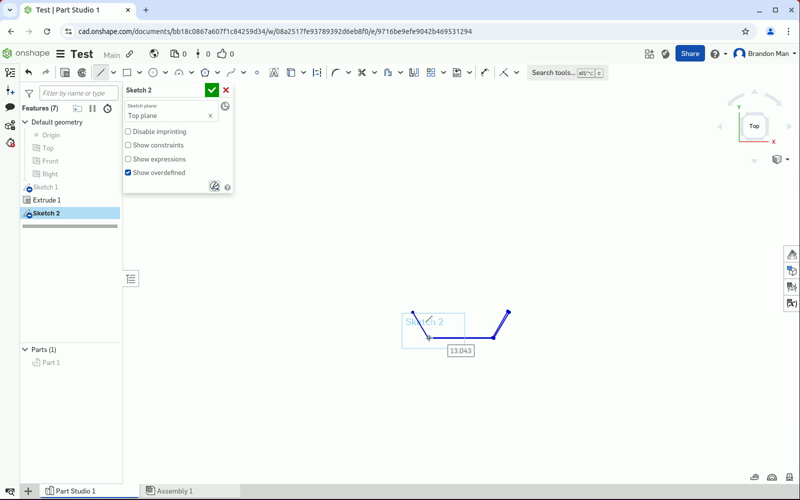
key_up(shift)
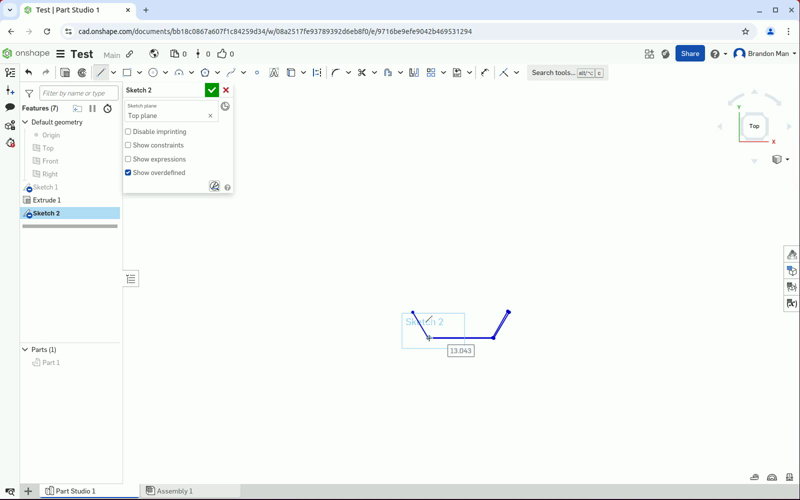
key_down(shift)
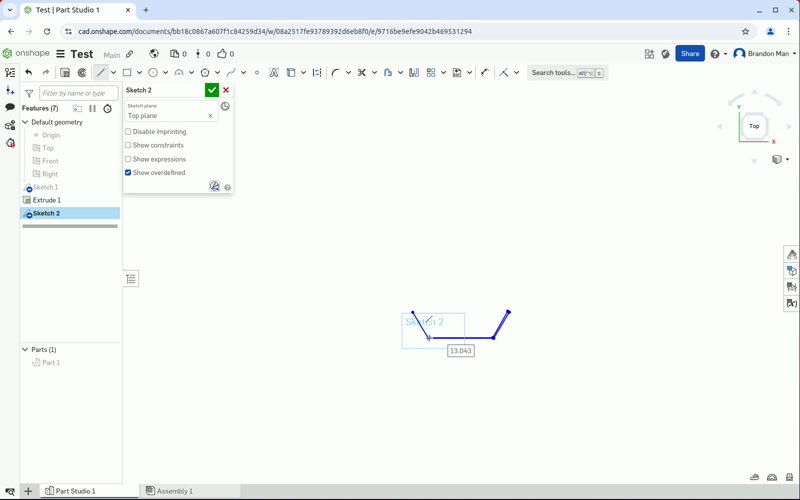
mouse_move(459, 337)
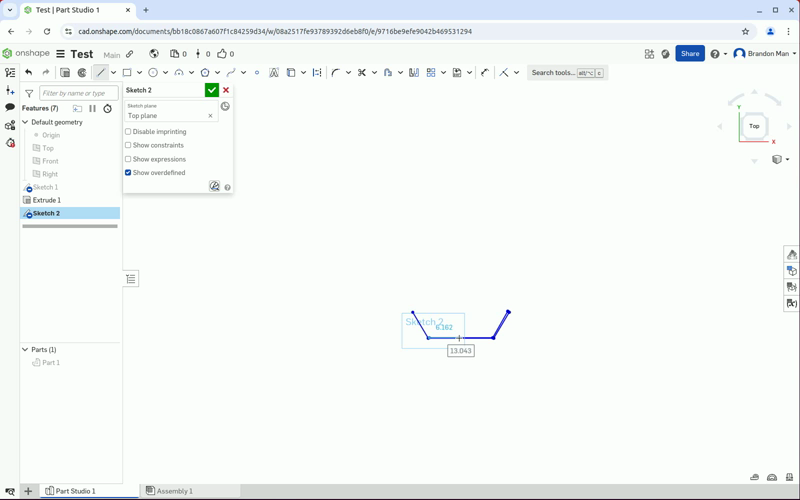
mouse_move(413, 311)
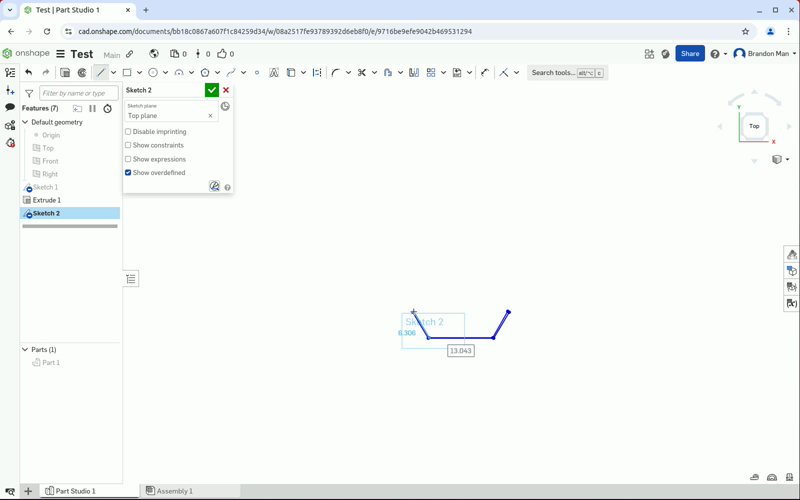
scroll(6)
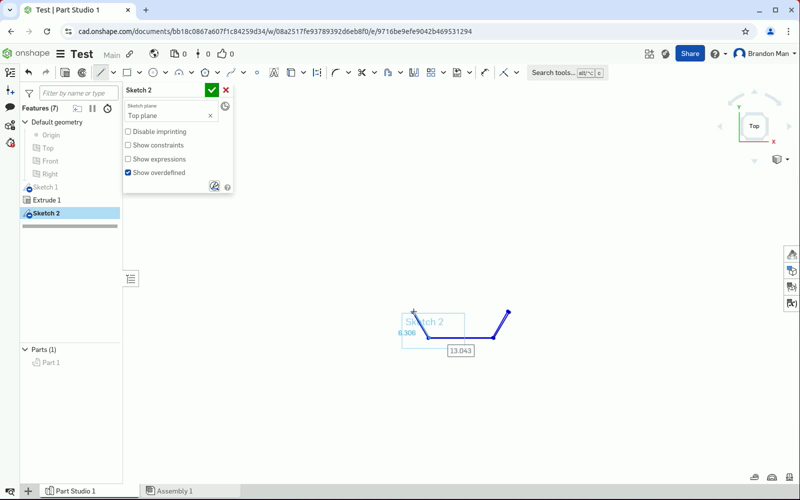
scroll(6)
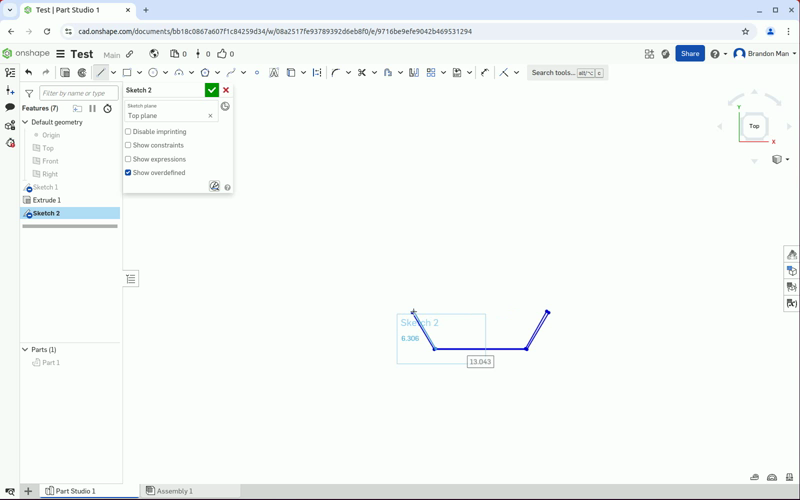
scroll(6)
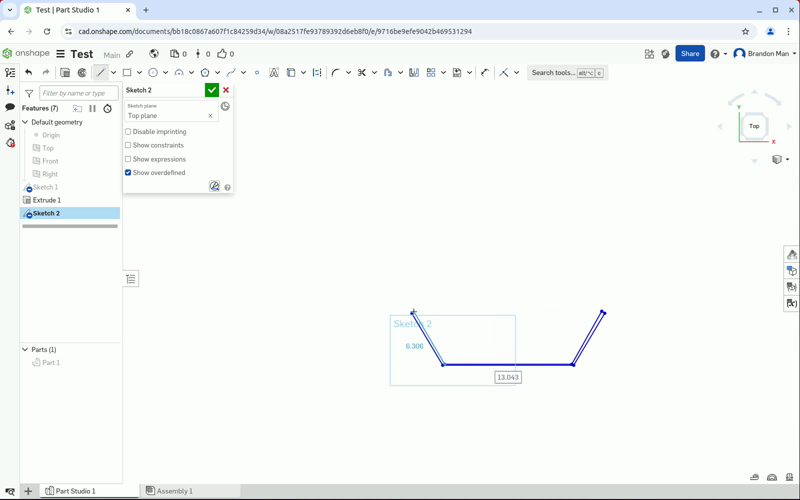
scroll(6)
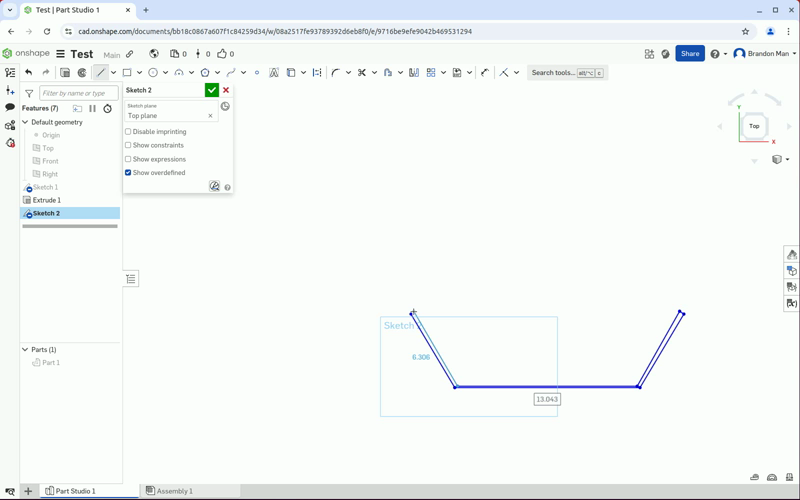
scroll(6)
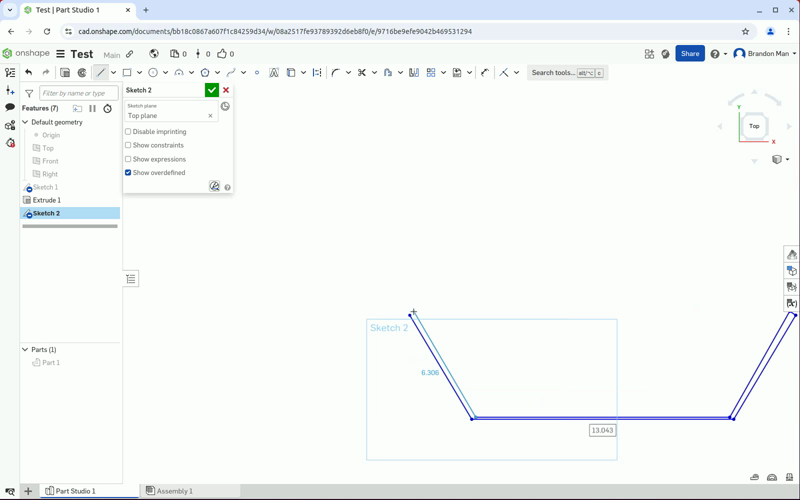
scroll(6)
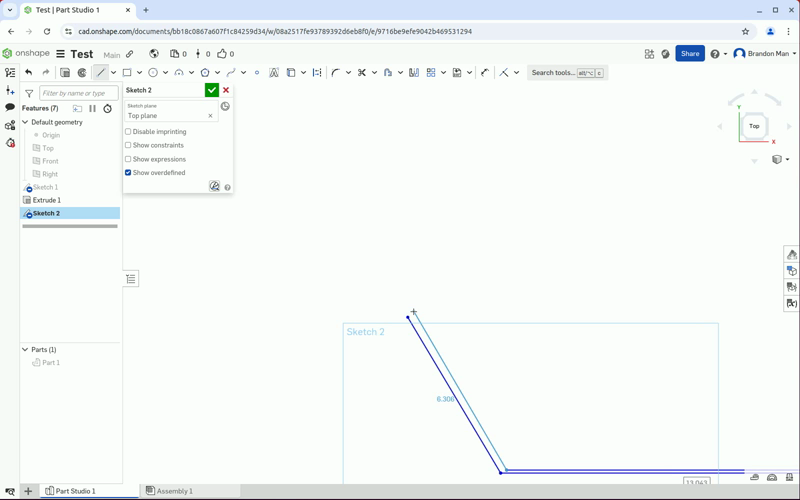
scroll(6)
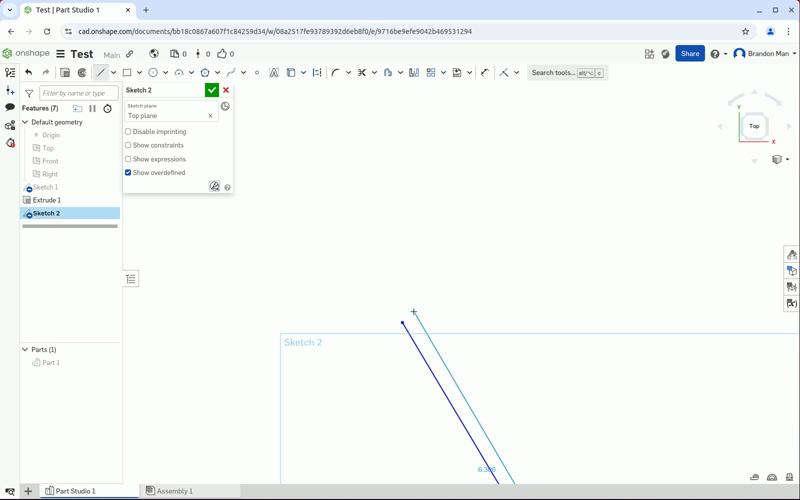
click(413, 311)
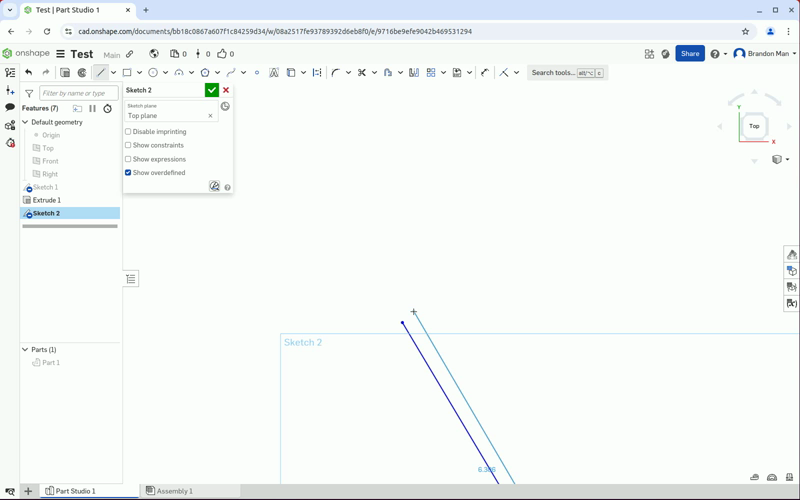
scroll(-6)
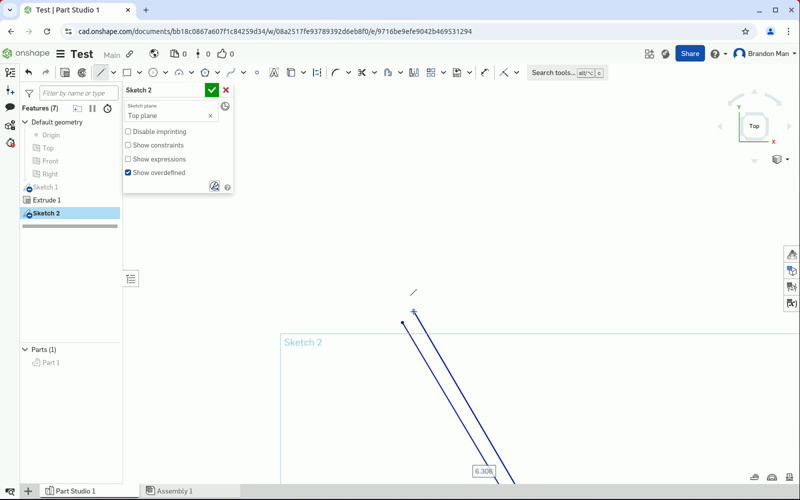
scroll(-6)
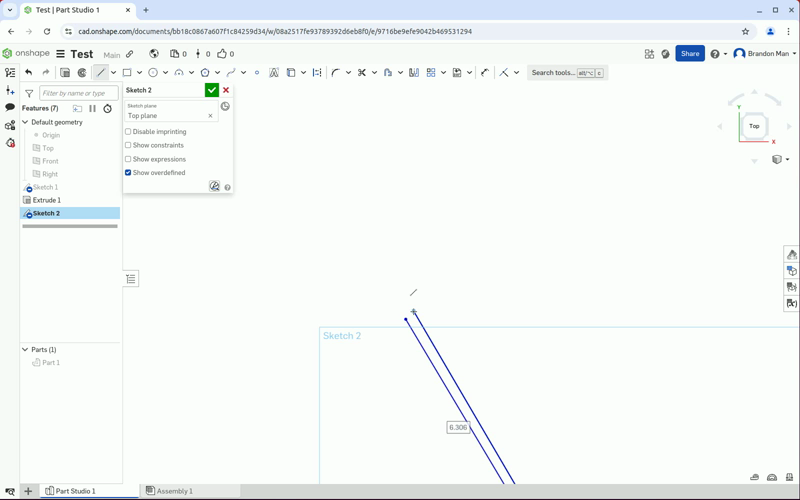
scroll(-6)
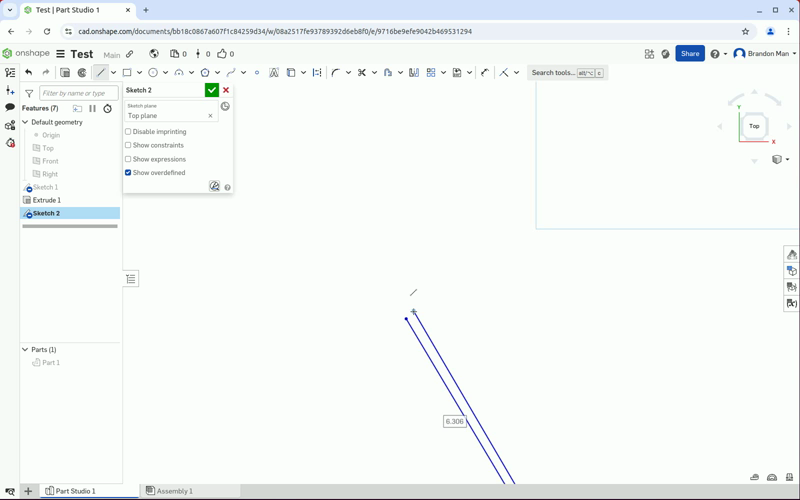
scroll(-6)
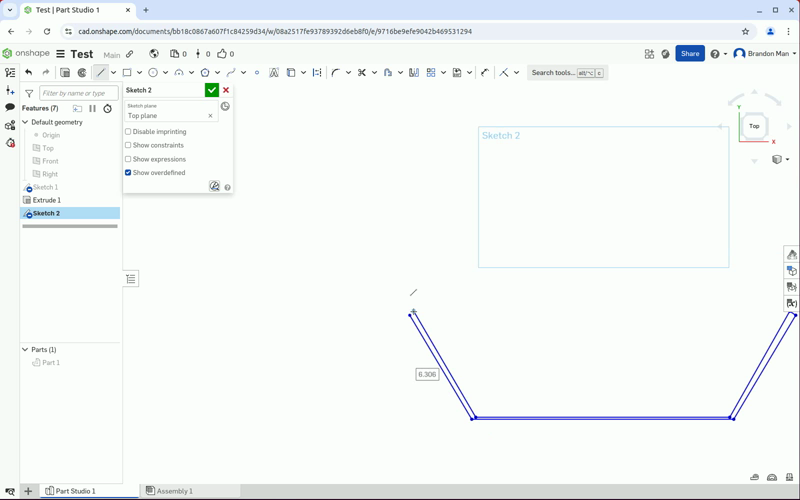
scroll(-6)
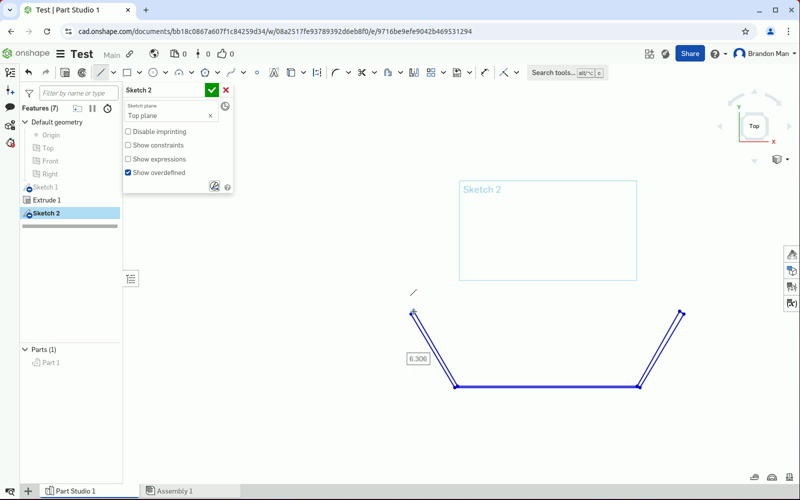
scroll(-6)
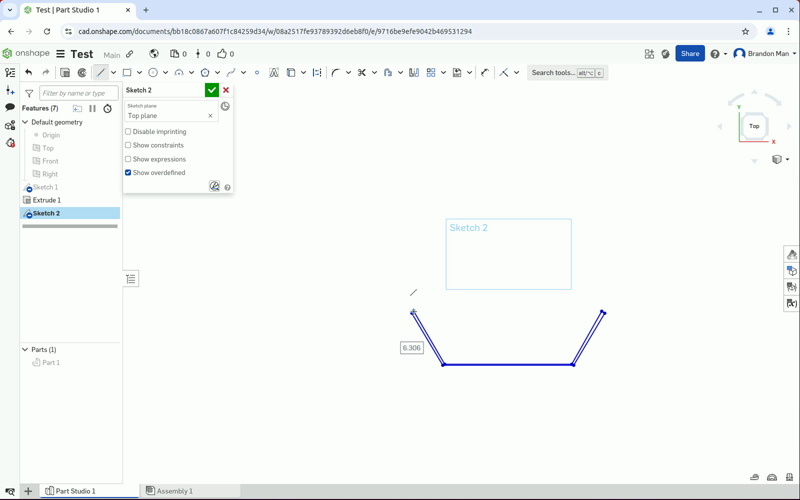
scroll(-6)
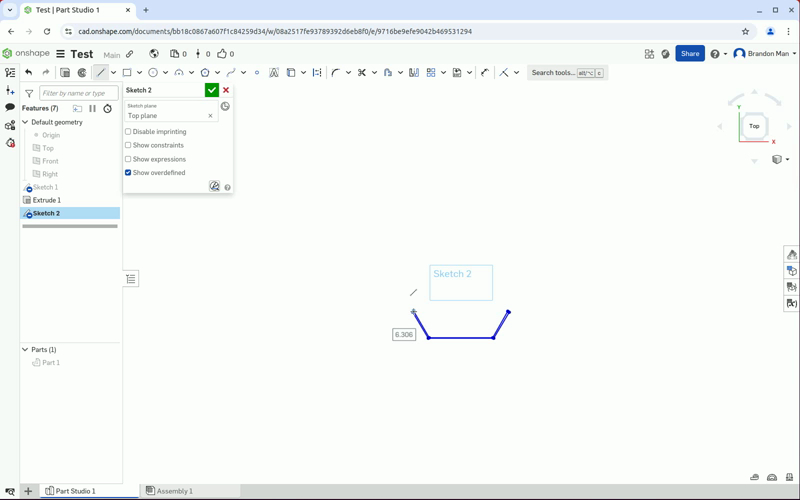
key_up(shift)
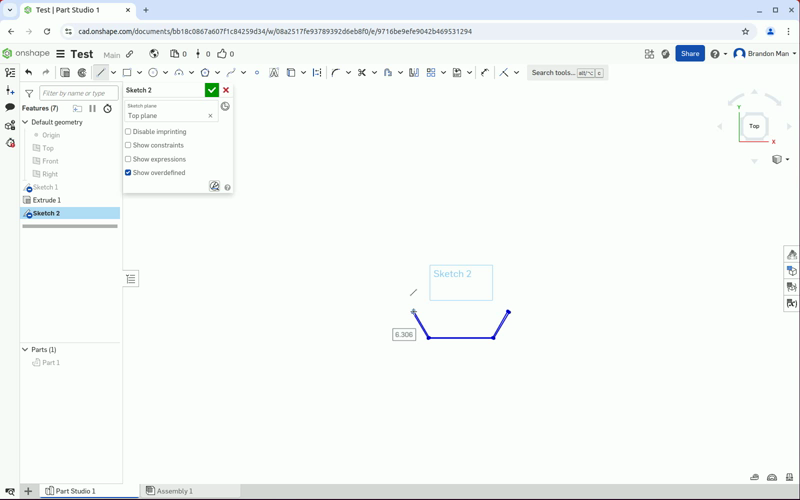
mouse_move(443, 311)
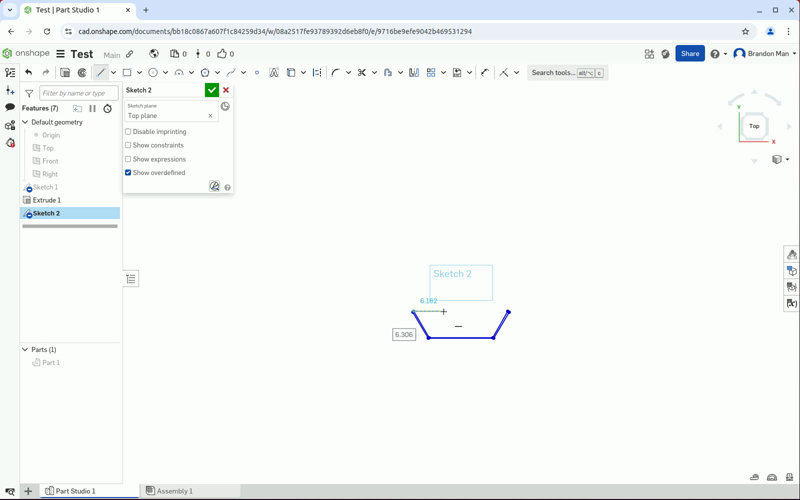
key_down(shift)
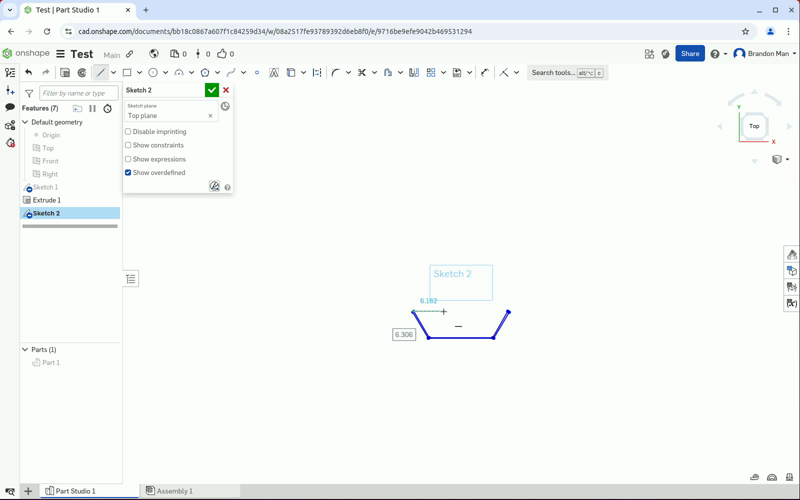
mouse_move(412, 312)
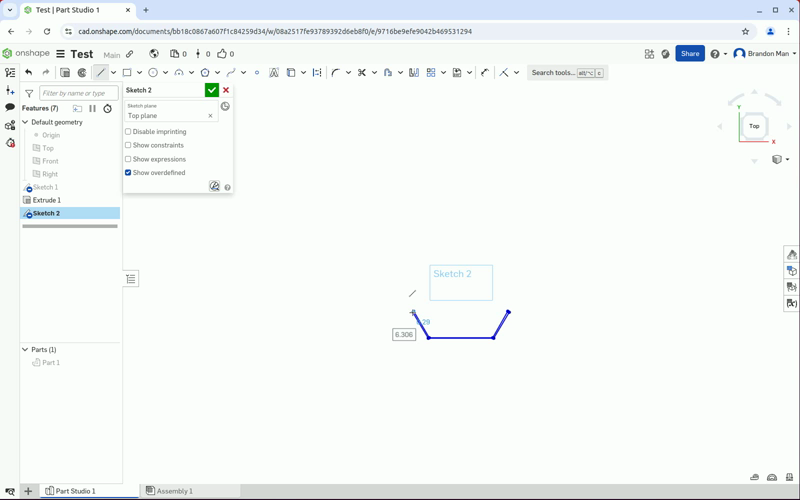
scroll(6)
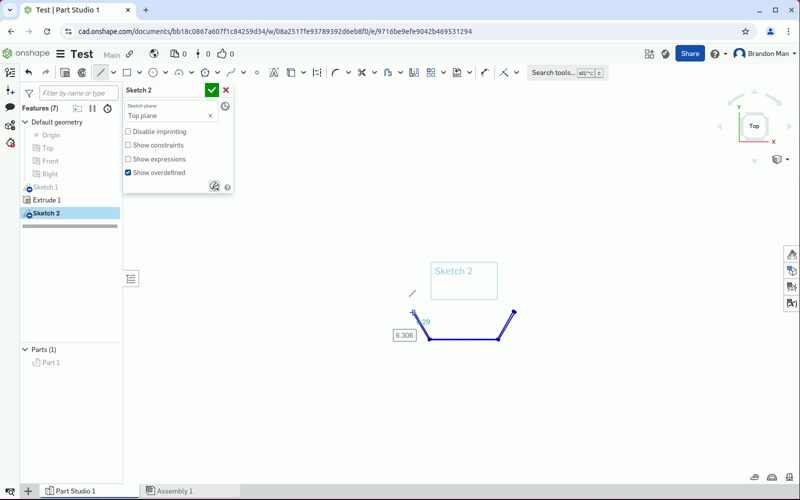
scroll(6)
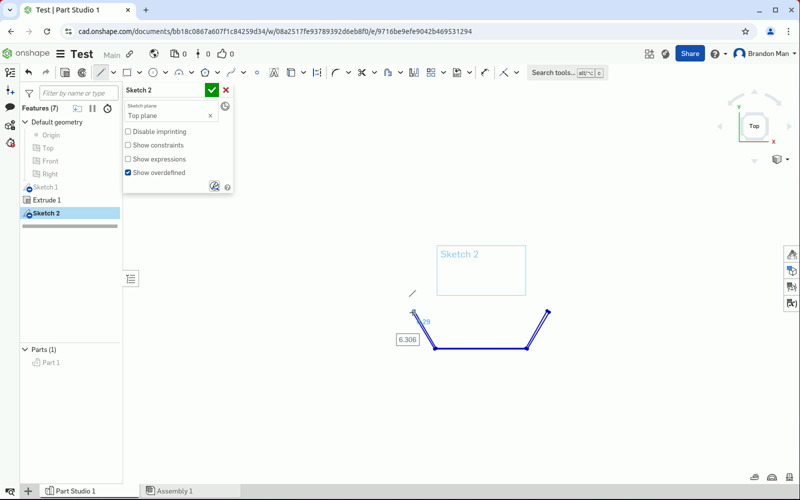
scroll(6)
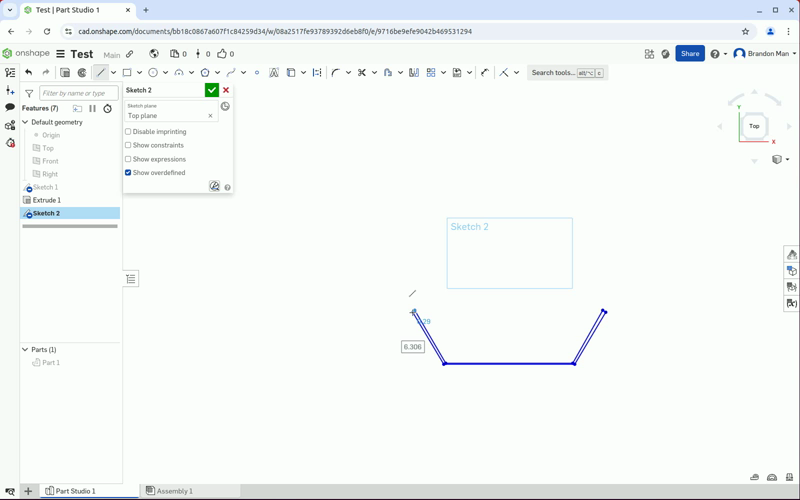
scroll(6)
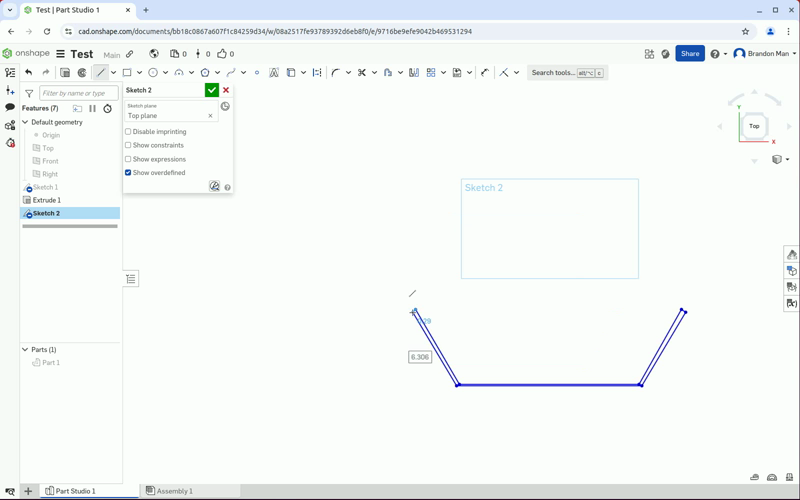
scroll(6)
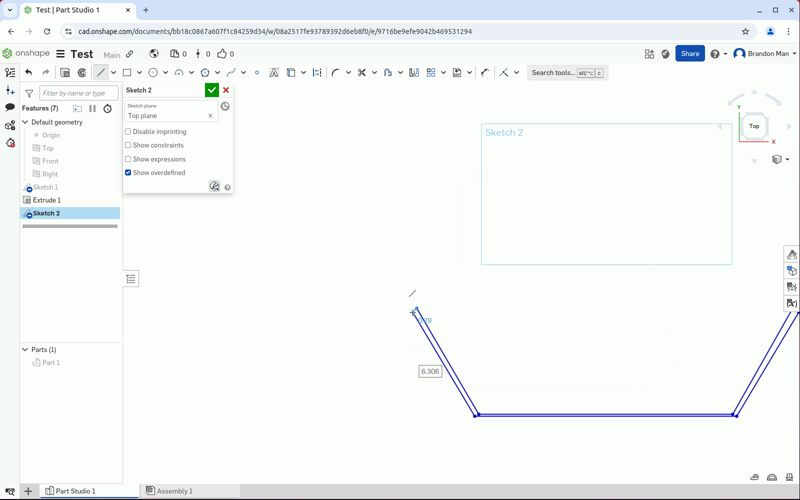
scroll(6)
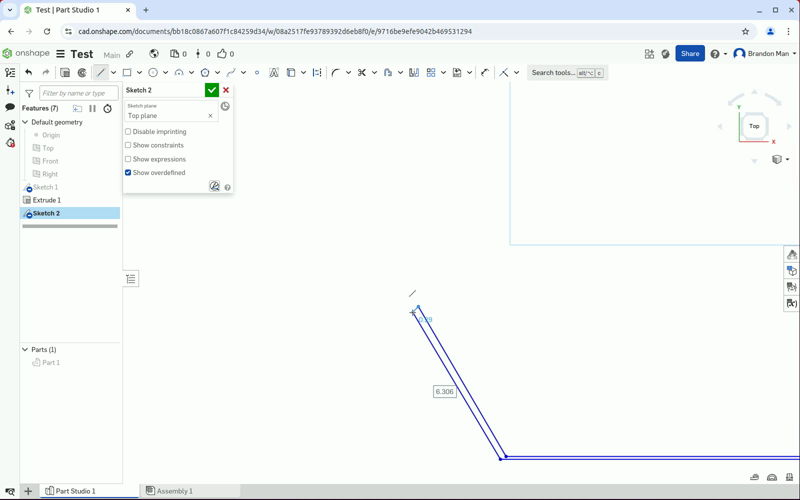
scroll(6)
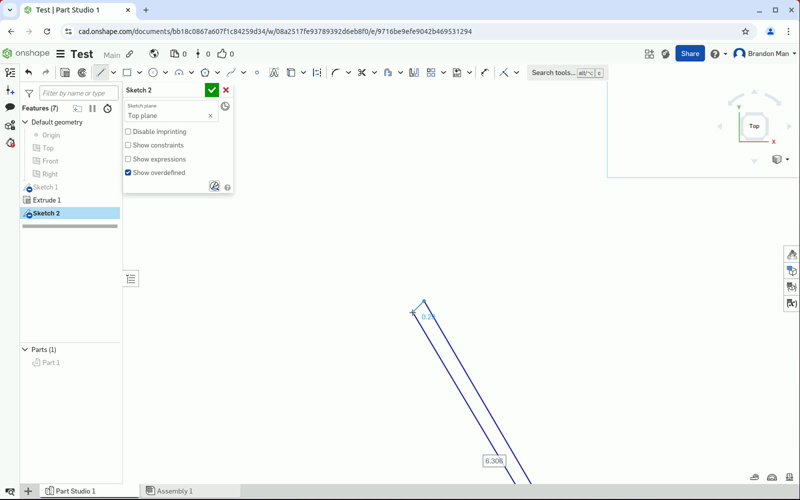
key_up(shift)
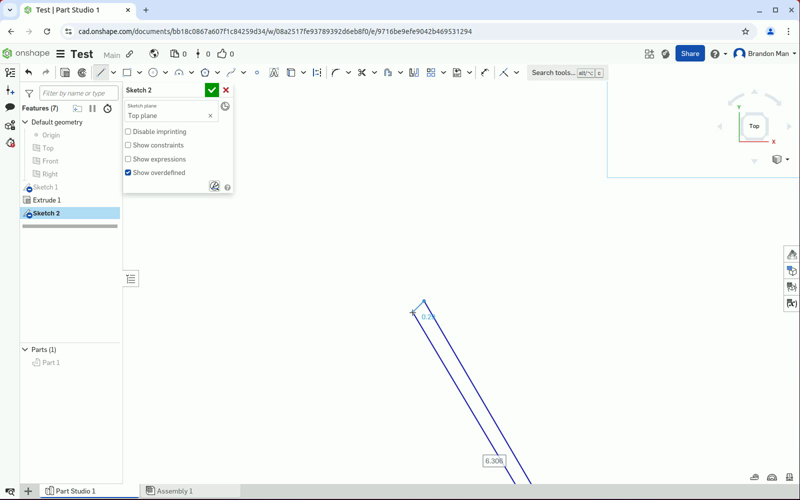
click(412, 312)
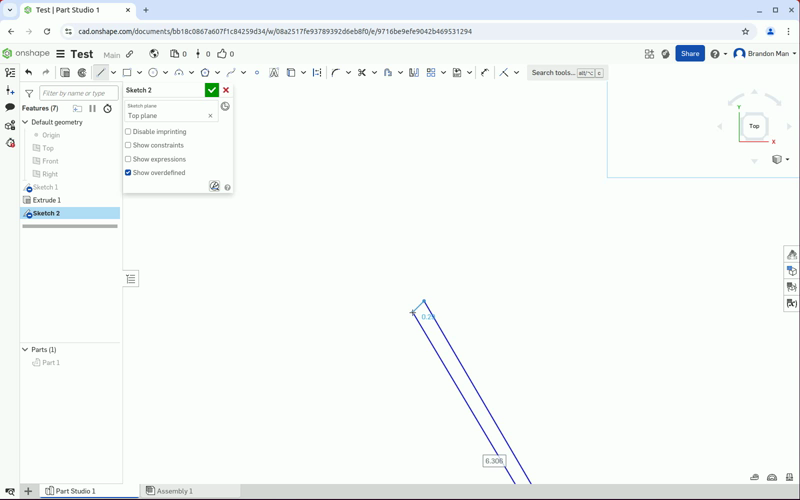
scroll(-6)
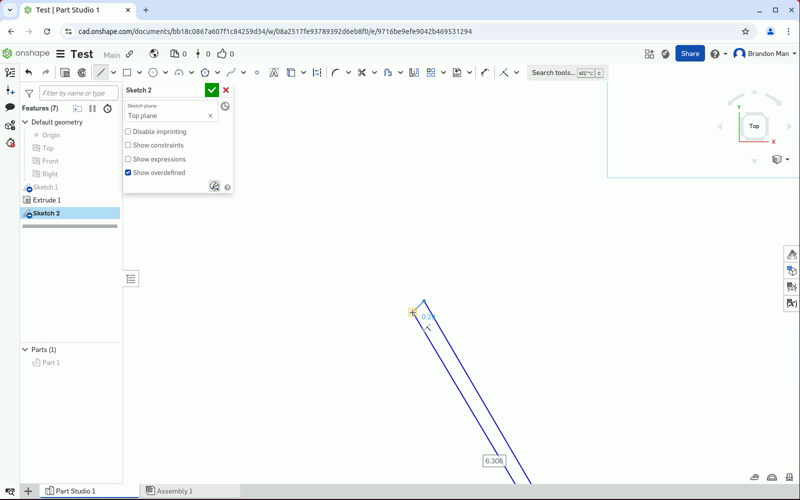
scroll(-6)
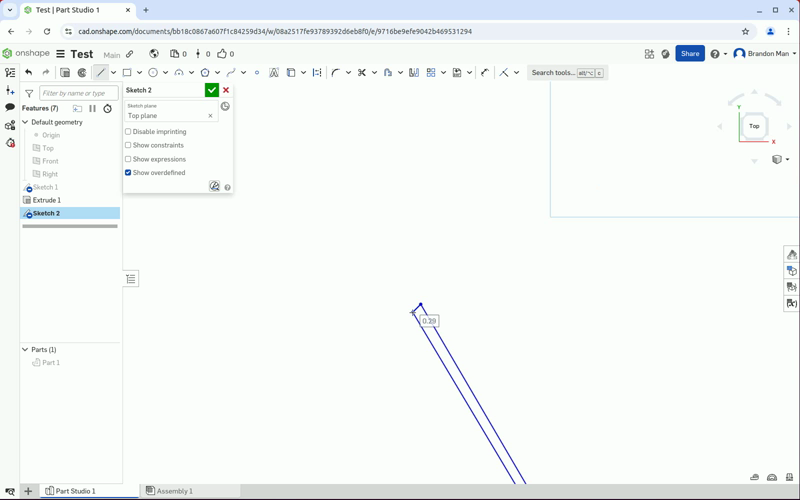
scroll(-6)
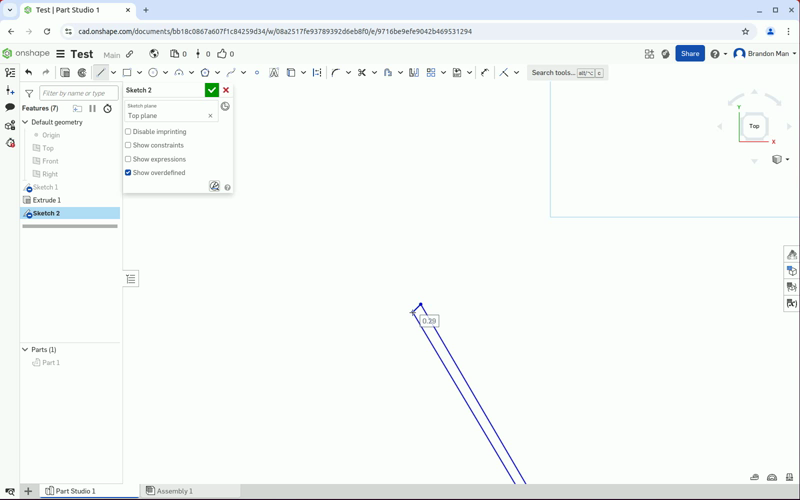
scroll(-6)
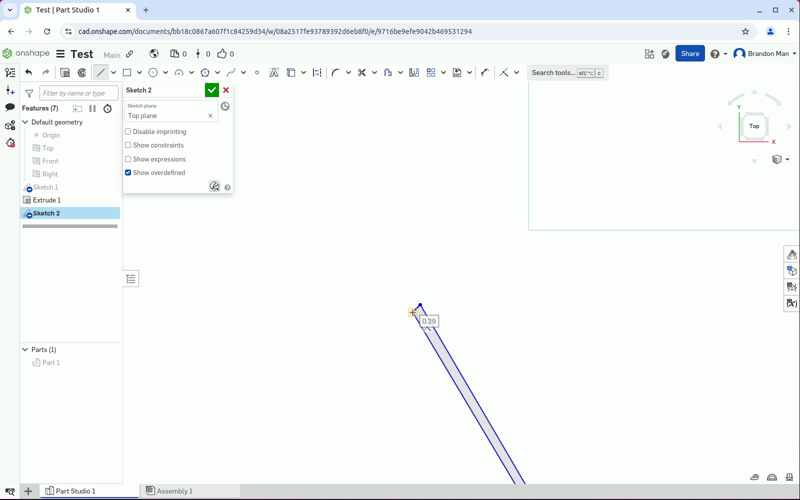
scroll(-6)
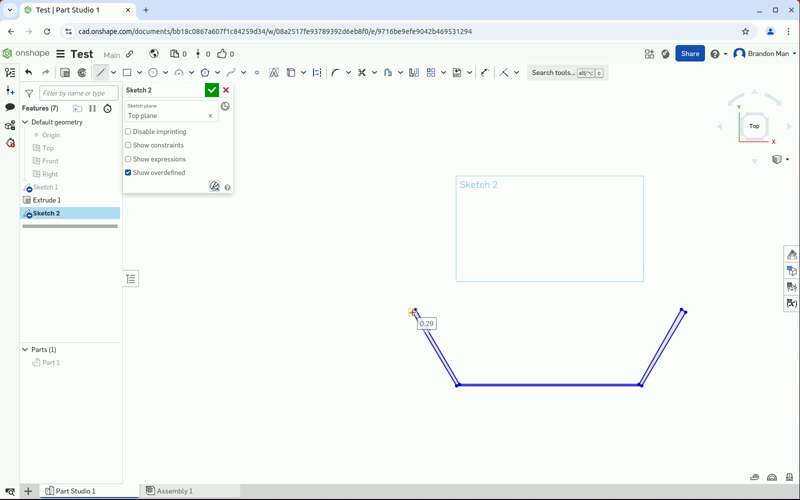
scroll(-6)
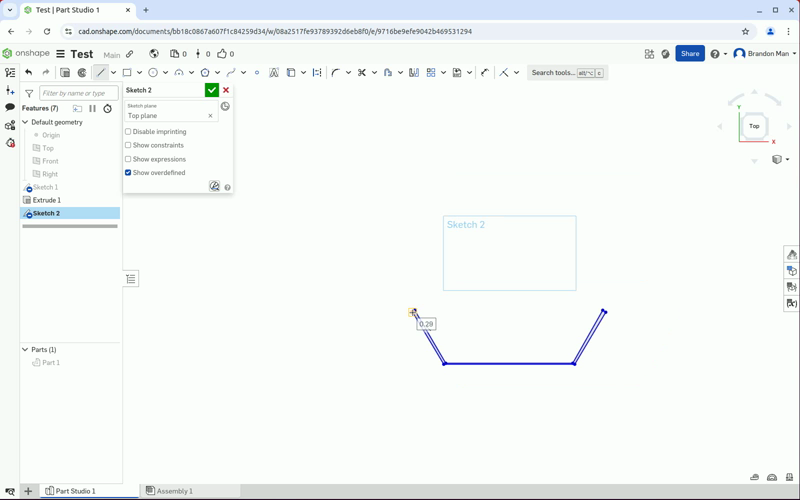
scroll(-6)
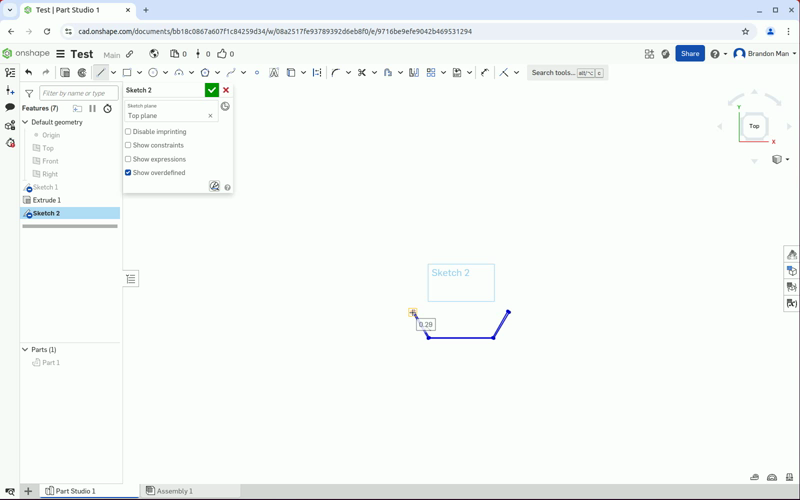
key(esc)
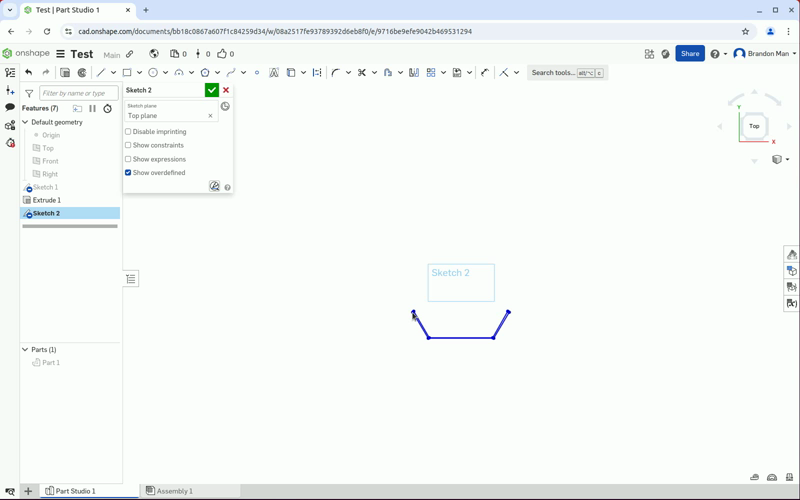
mouse_move(462, 337)
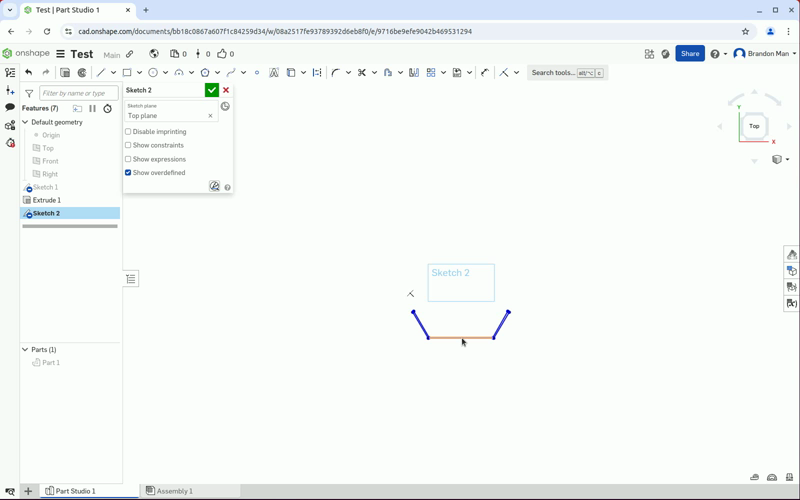
scroll(6)
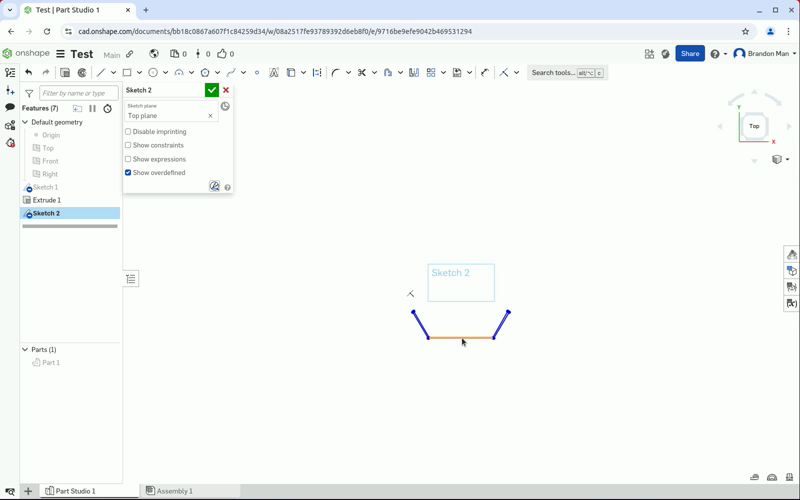
scroll(6)
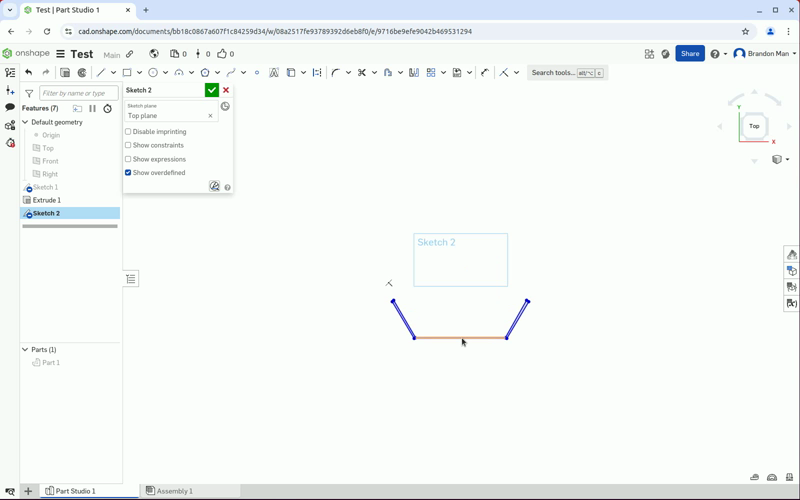
scroll(6)
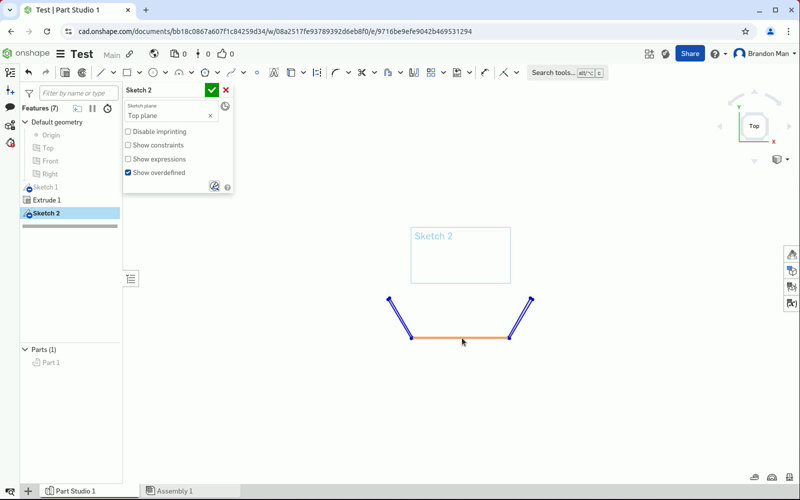
scroll(6)
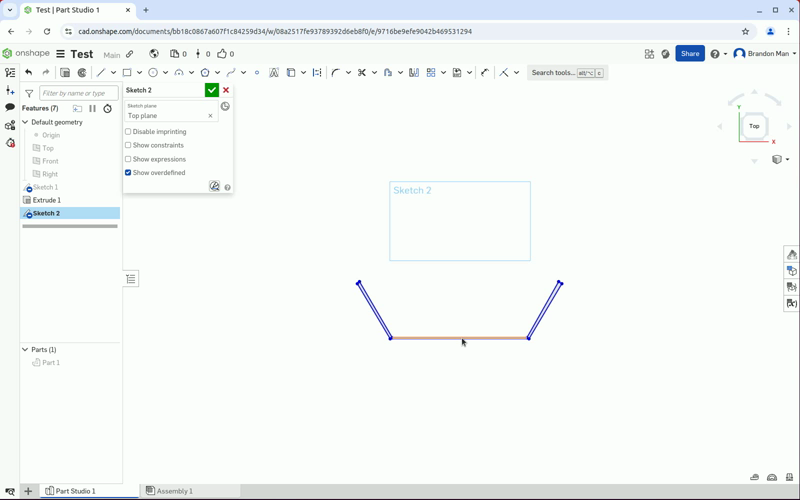
scroll(6)
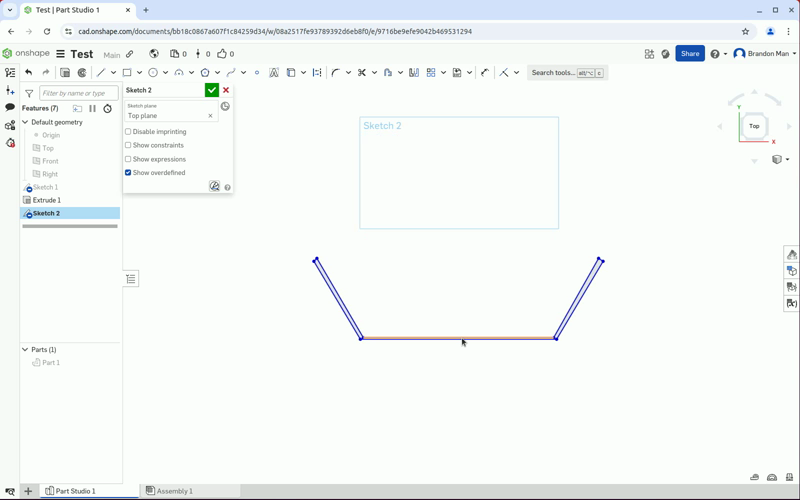
scroll(6)
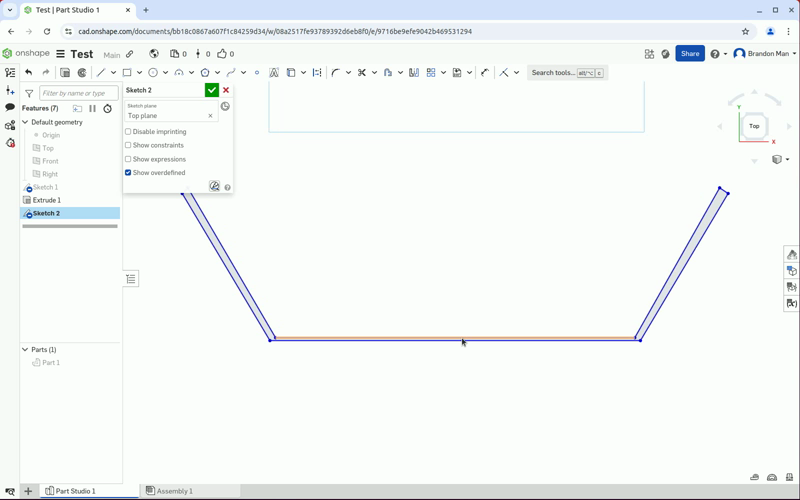
scroll(6)
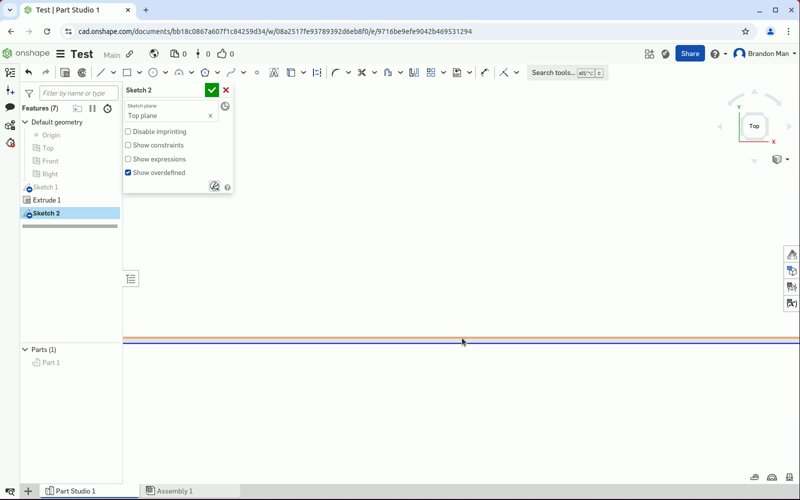
click(462, 337)
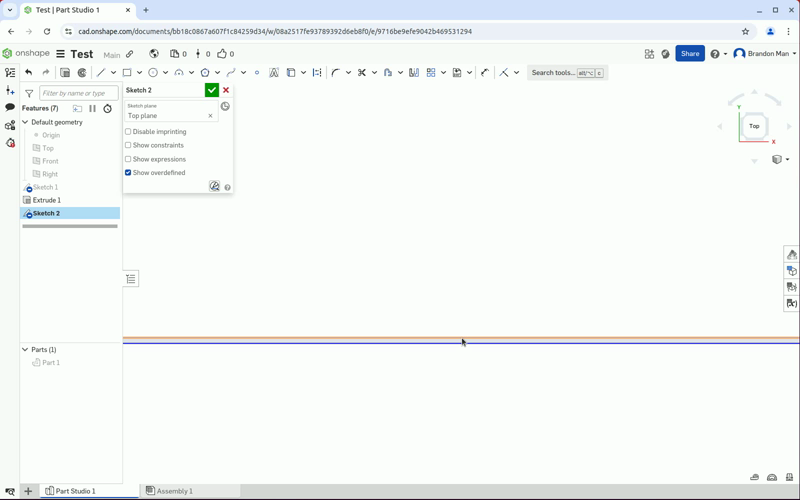
scroll(-6)
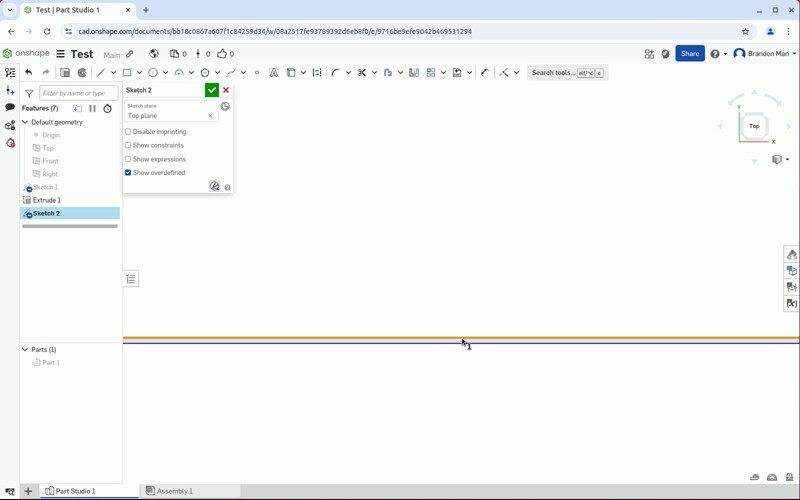
scroll(-6)
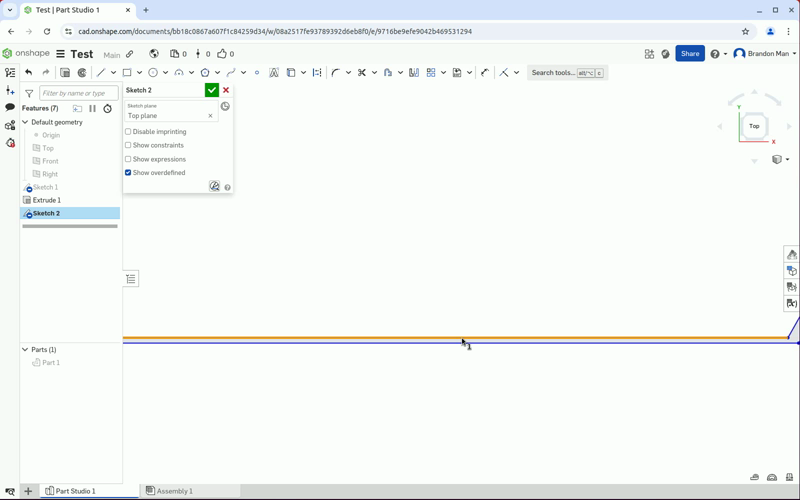
scroll(-6)
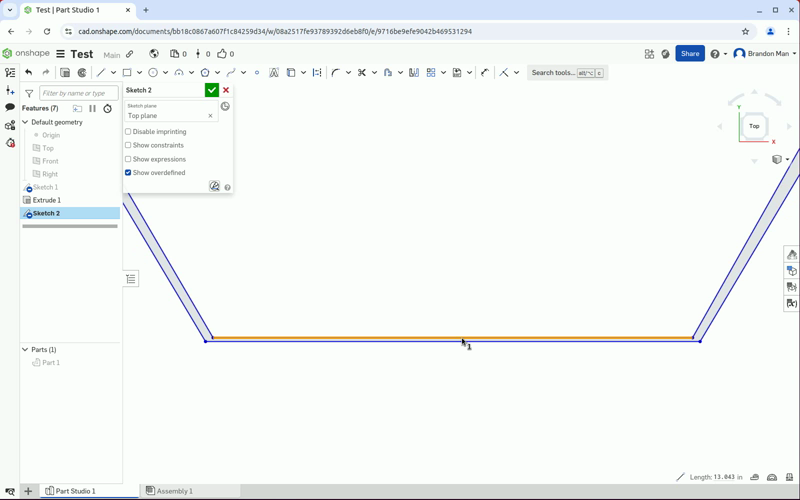
scroll(-6)
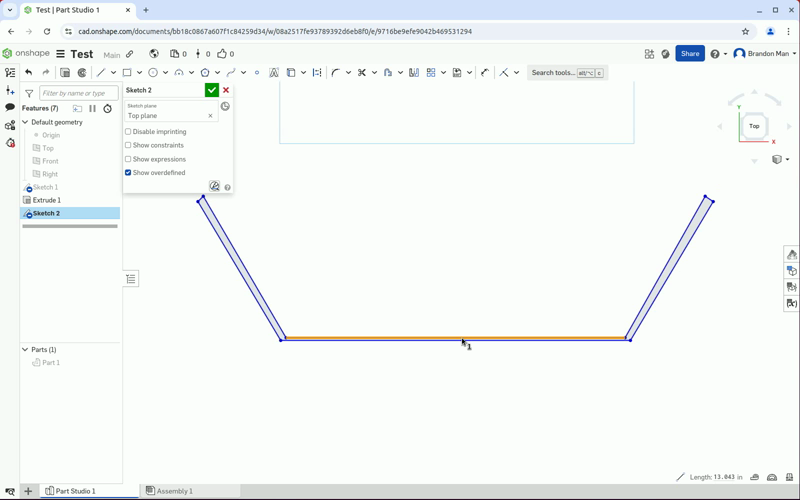
scroll(-6)
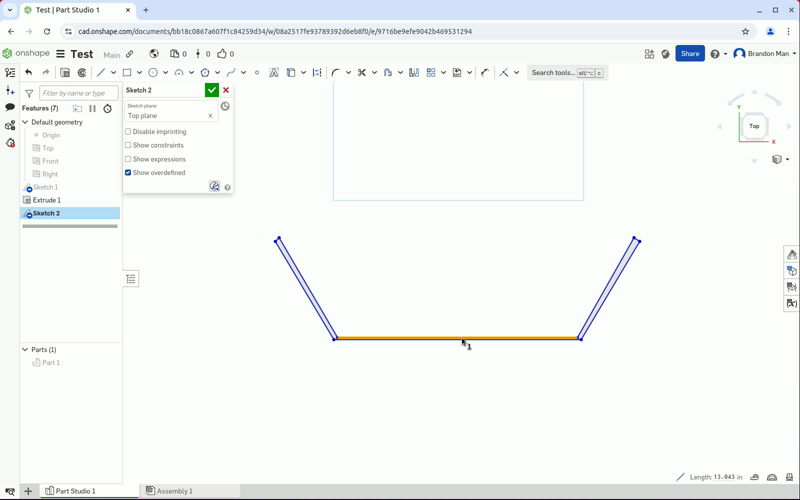
scroll(-6)
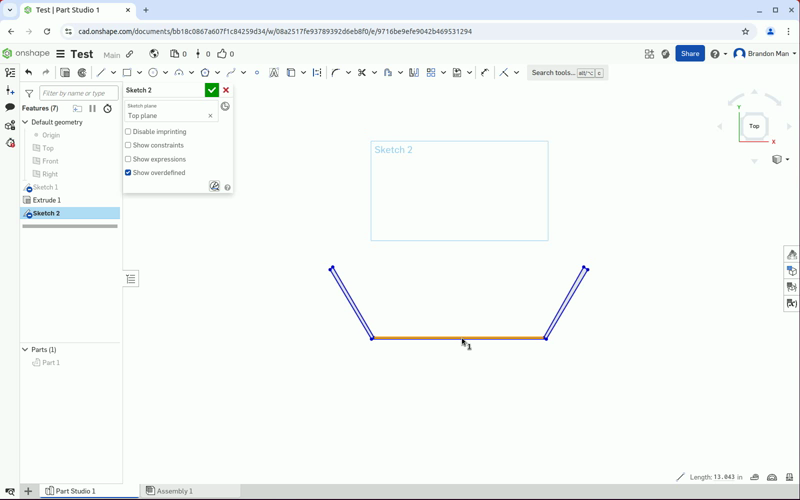
scroll(-6)
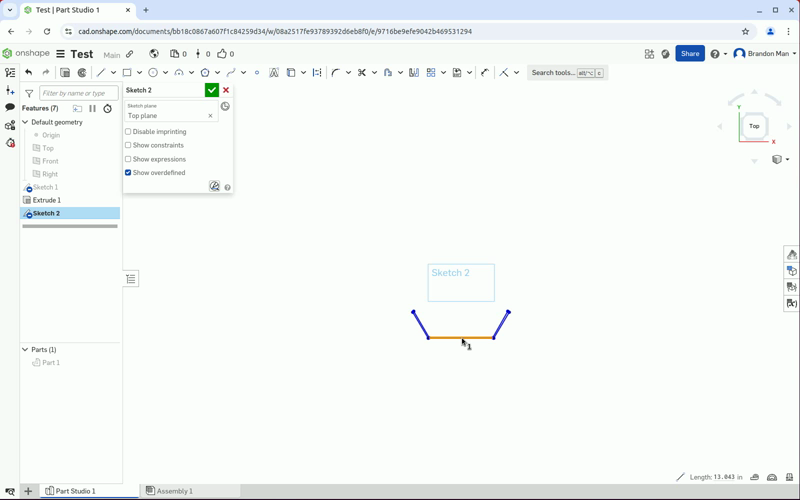
mouse_move(73, 352)
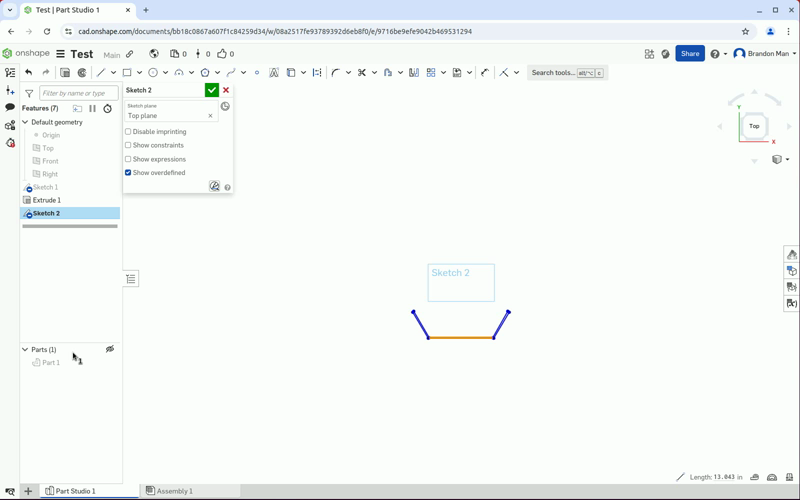
key(shift+y)
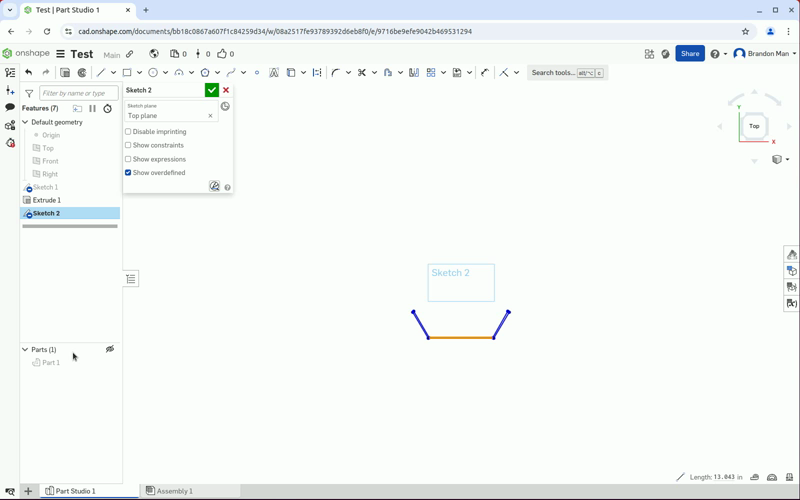
key(shift+e)
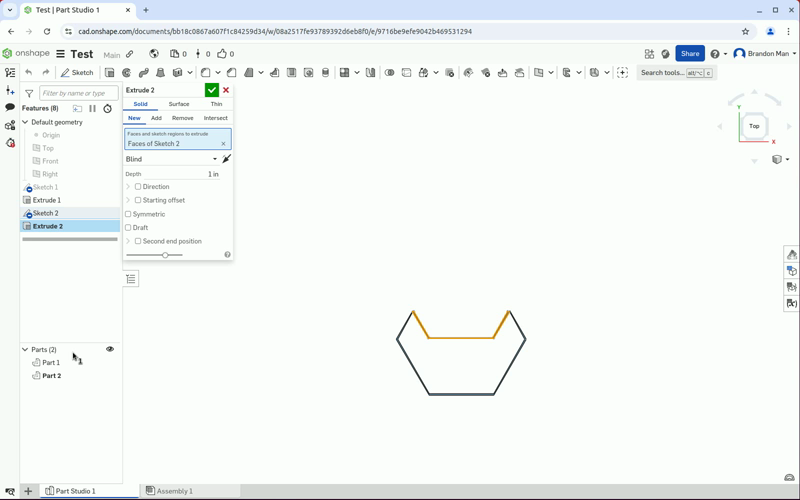
mouse_move(143, 106)
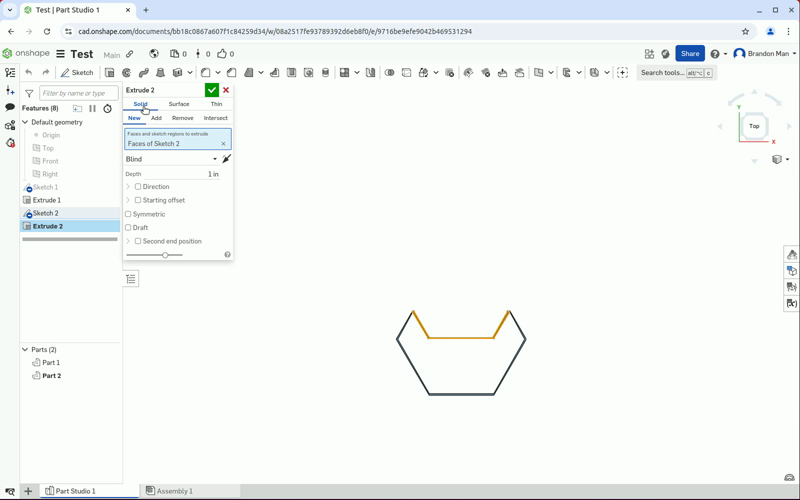
click(143, 106)
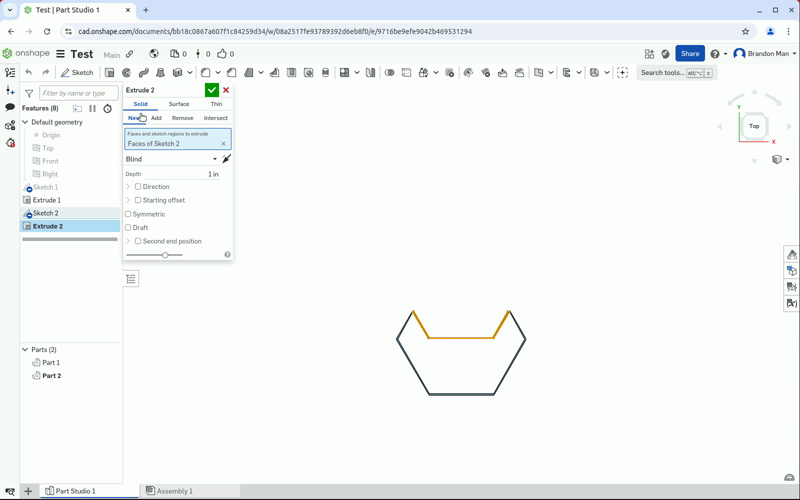
mouse_move(137, 120)
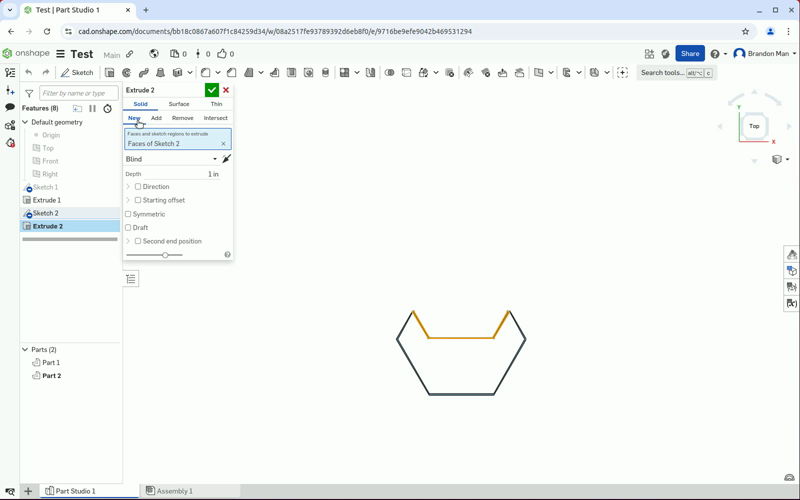
click(137, 120)
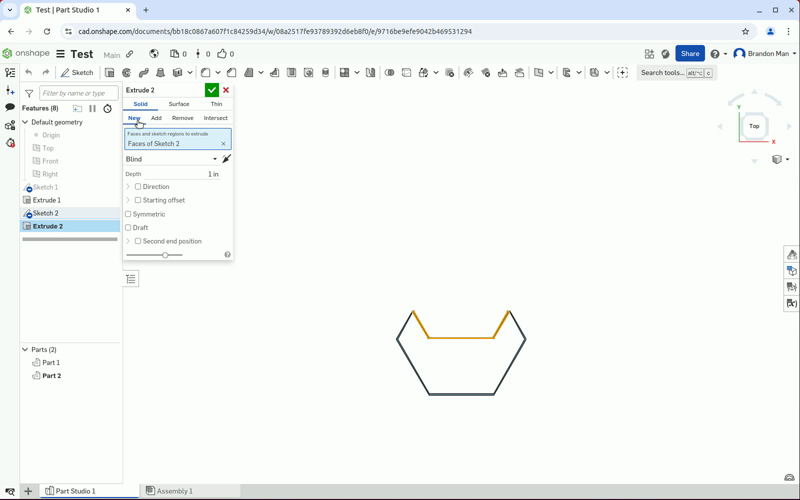
key(tab, 4)
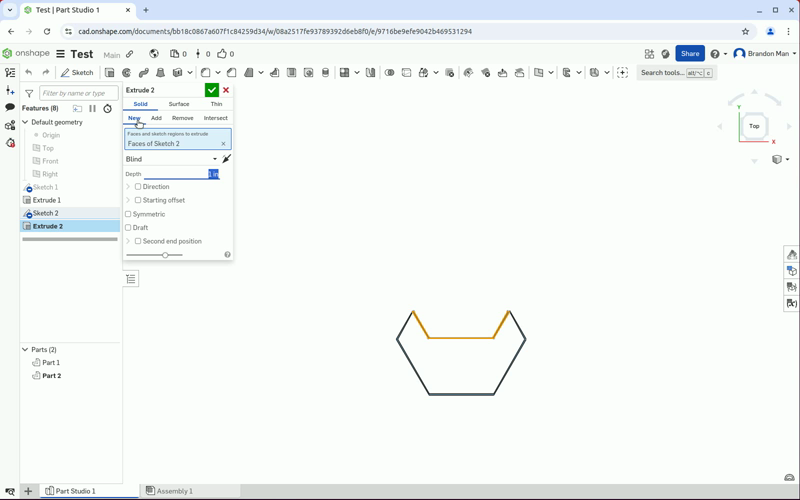
text(2.407)
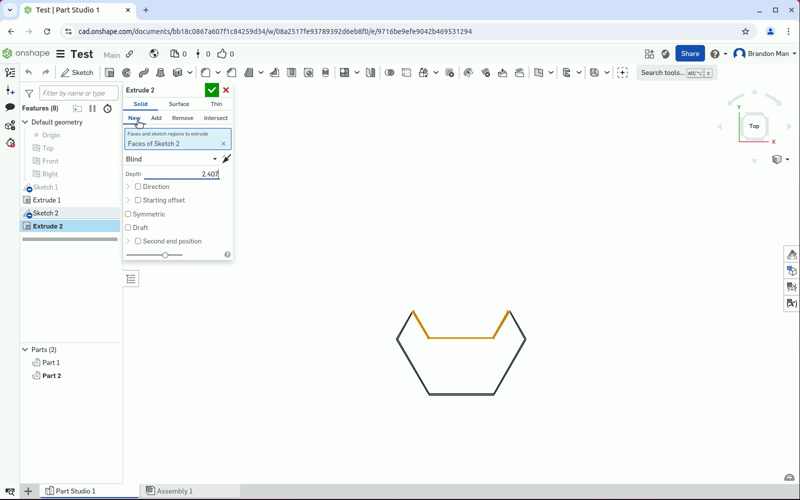
key(enter)
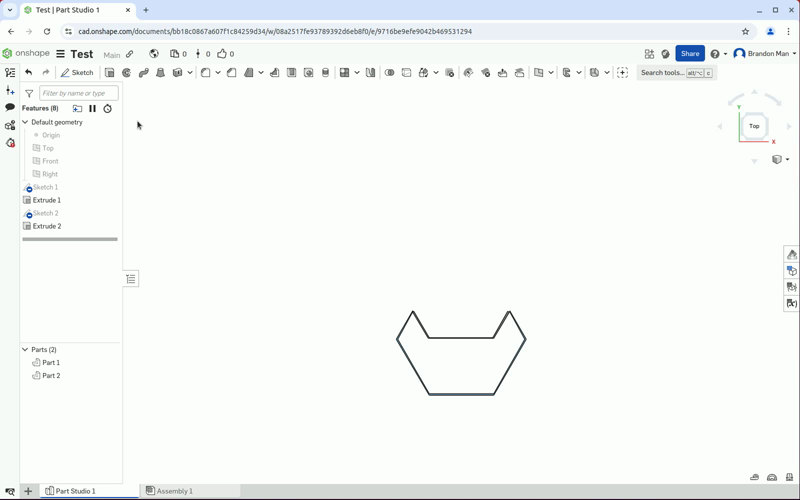
key(shift+h)
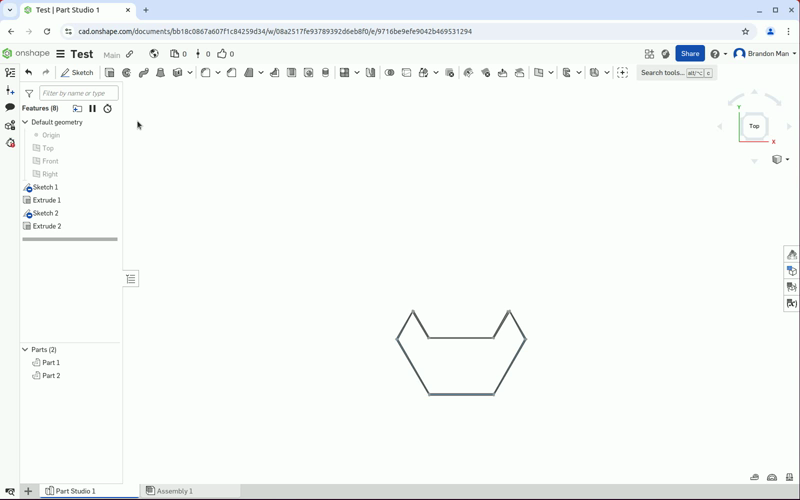
key(shift+h)
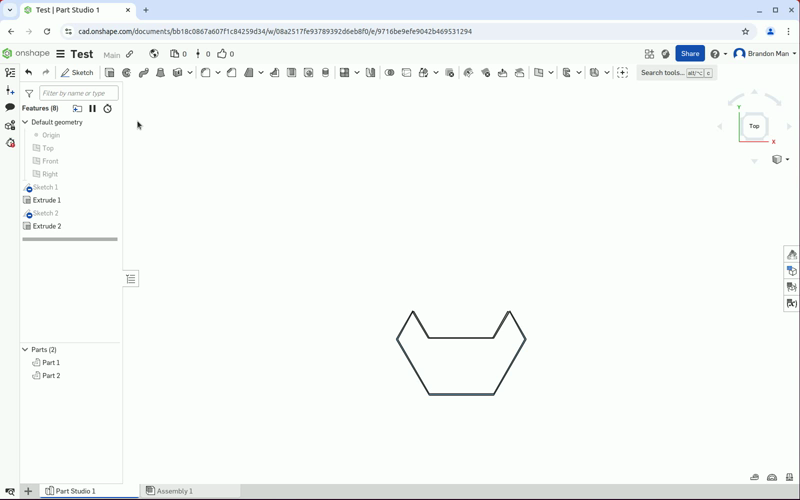
mouse_move(73, 189)
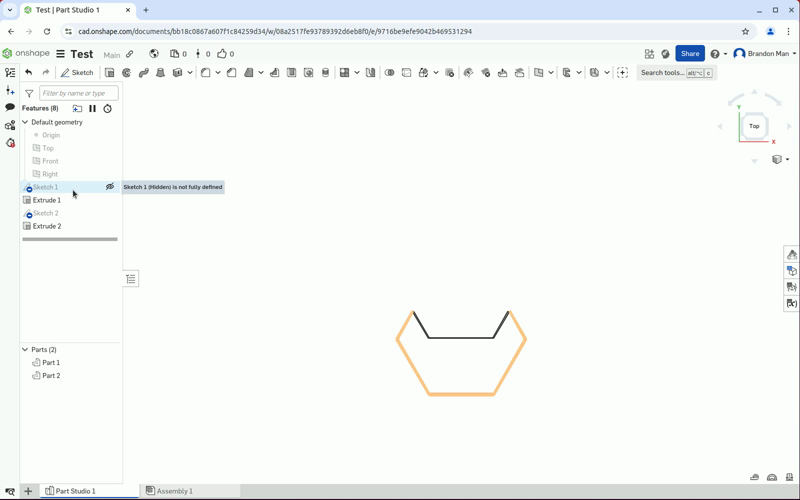
click(73, 189)
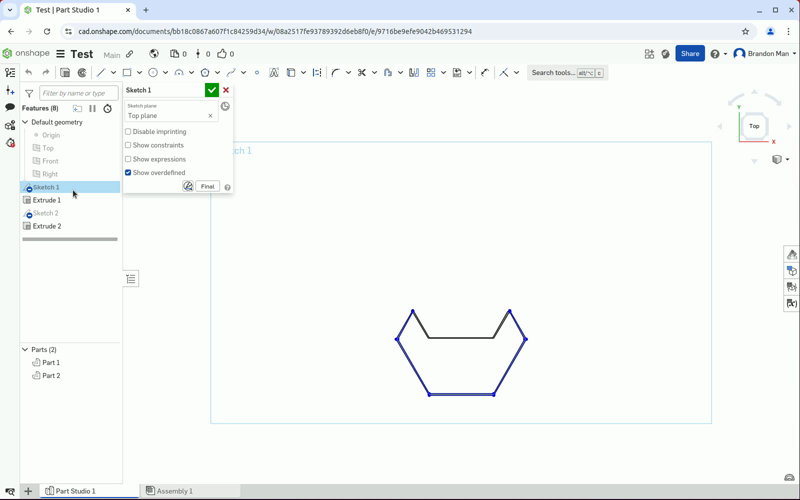
mouse_move(229, 92)
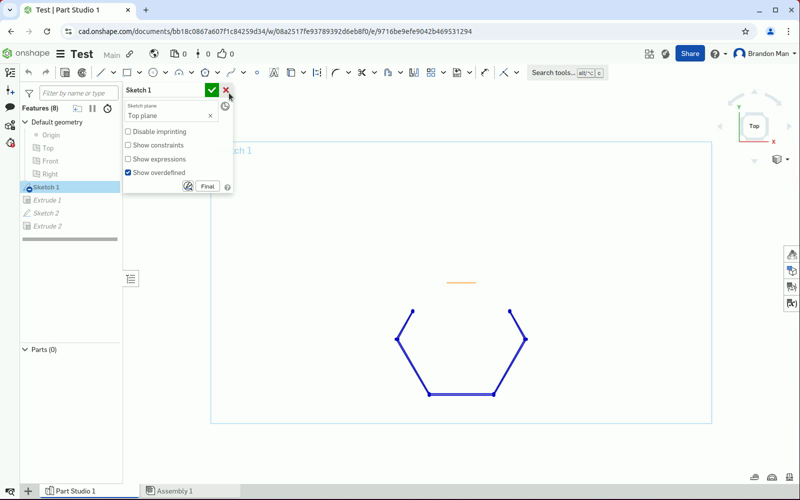
click(229, 92)
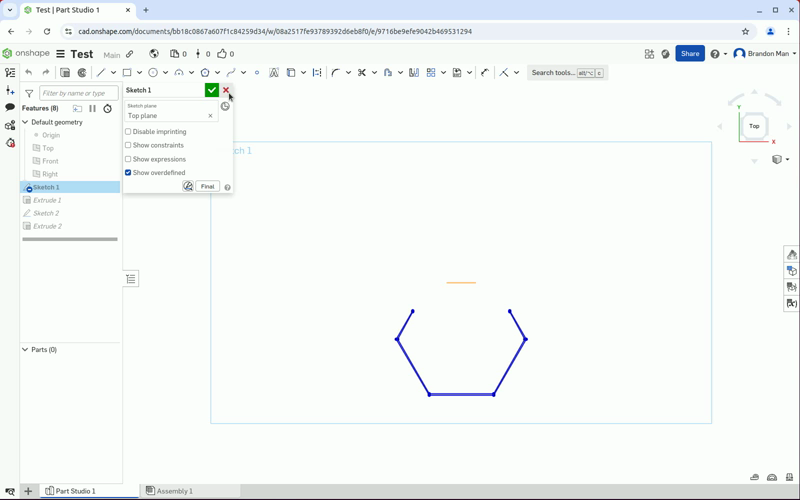
key(shift+s)
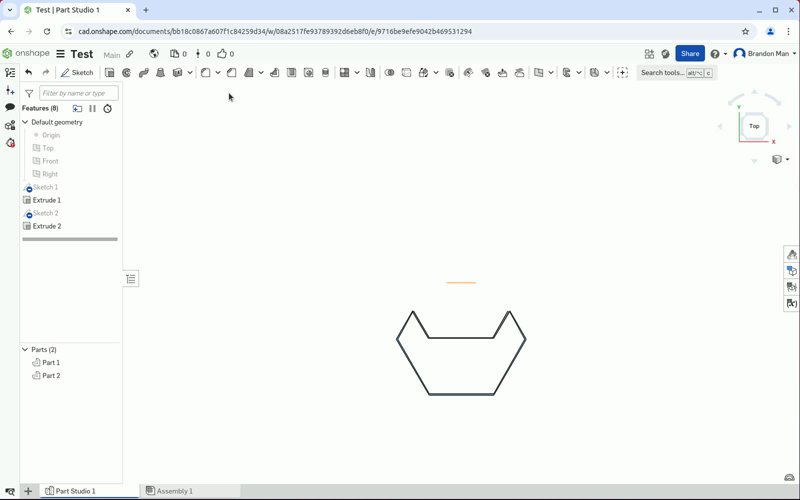
mouse_move(73, 150)
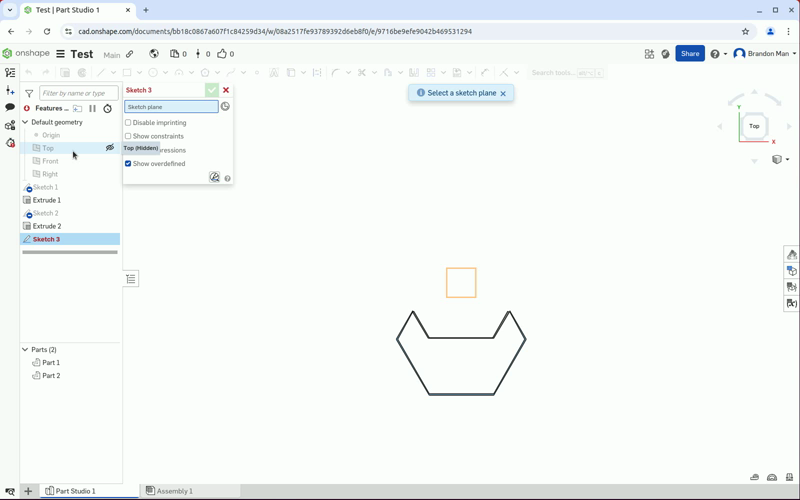
click(73, 150)
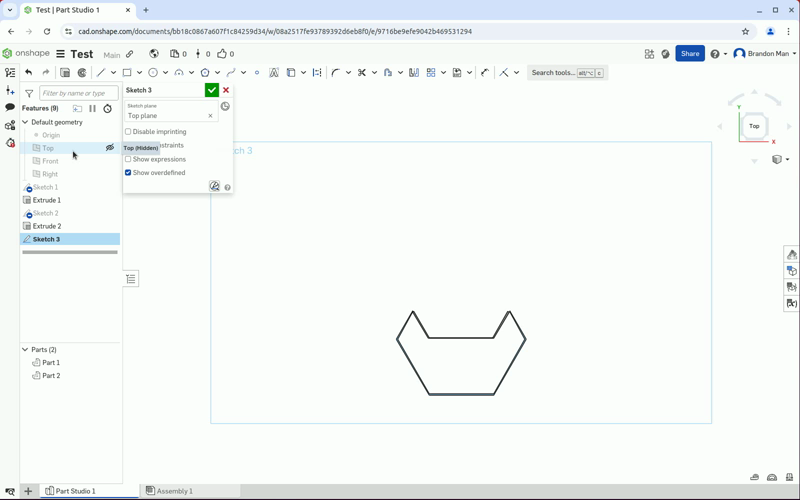
mouse_move(73, 352)
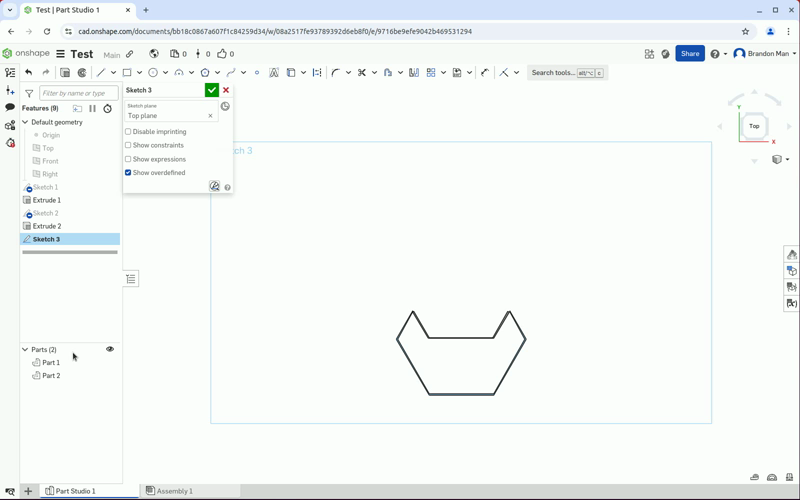
key(y)
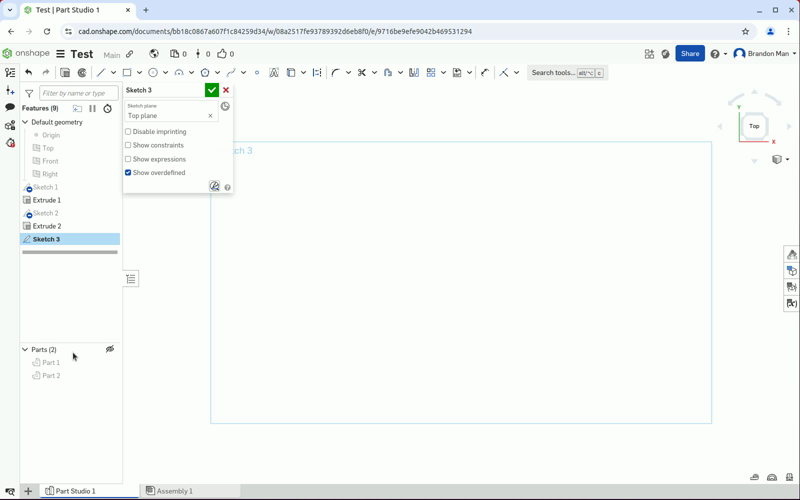
key(l)
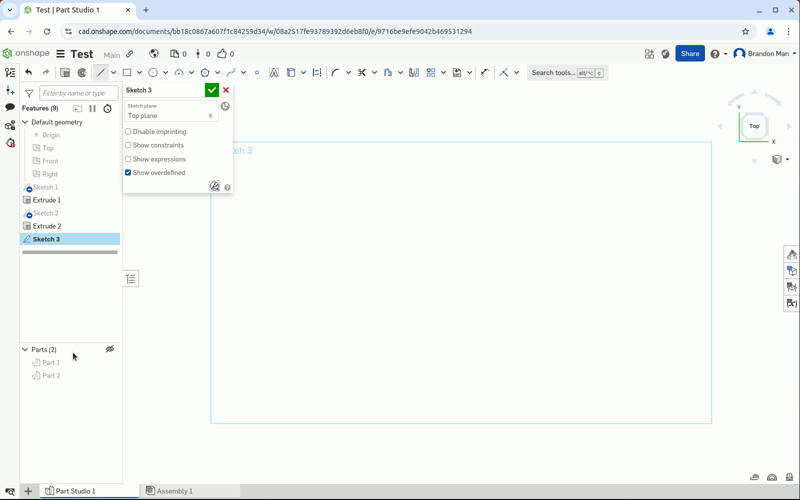
key_down(shift)
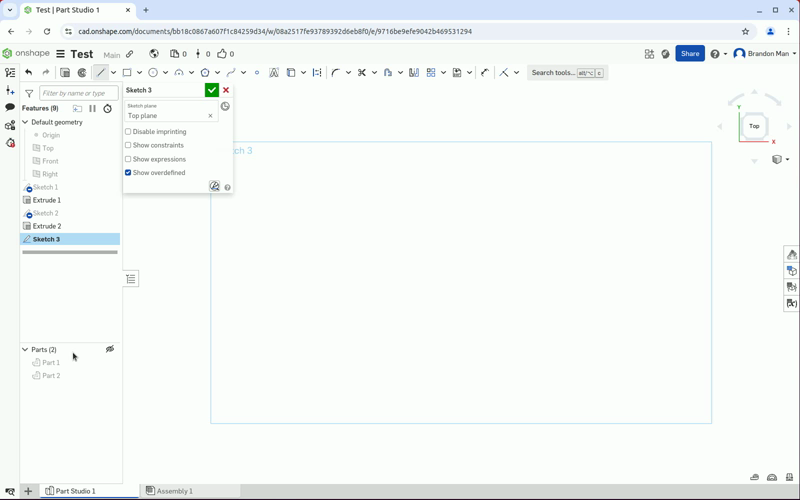
mouse_move(412, 309)
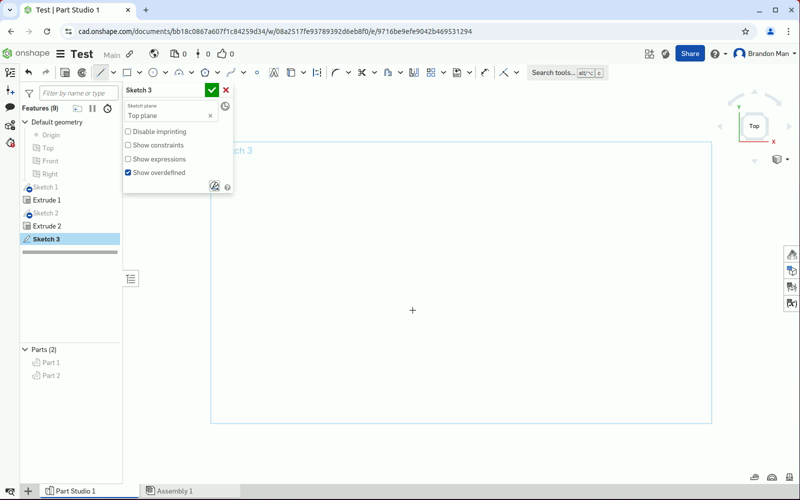
click(412, 309)
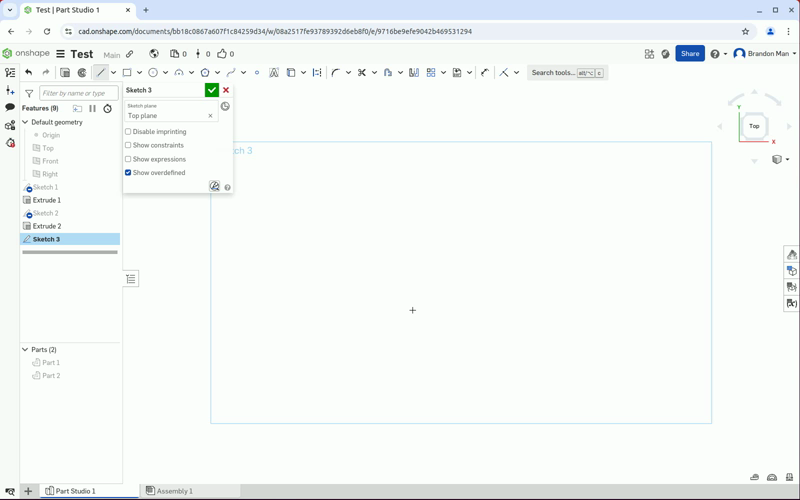
key_up(shift)
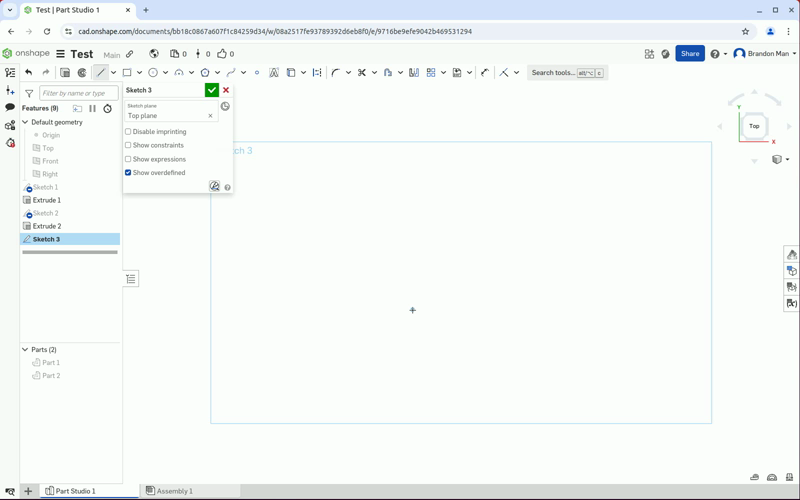
key_down(shift)
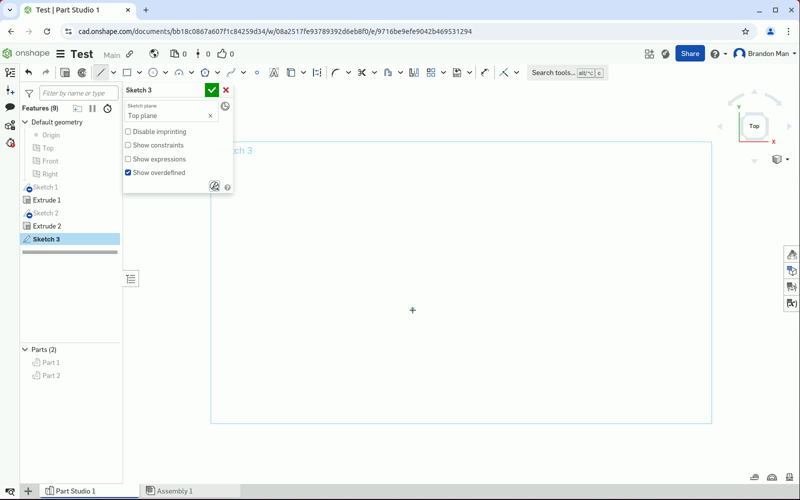
mouse_move(442, 309)
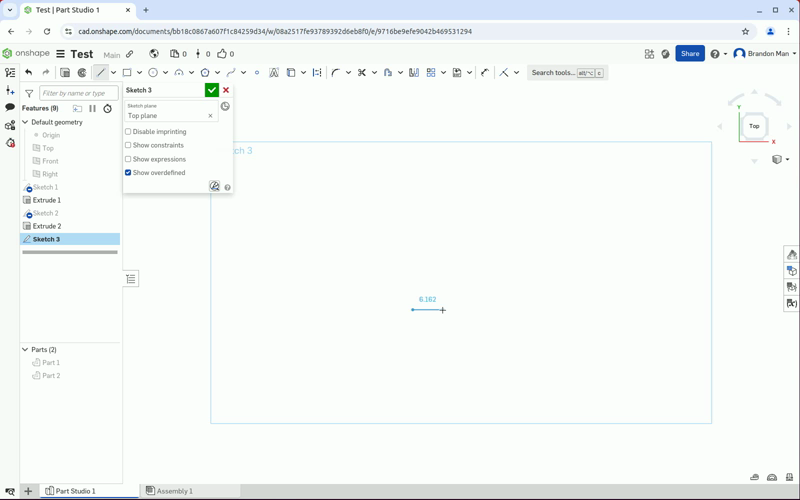
mouse_move(413, 310)
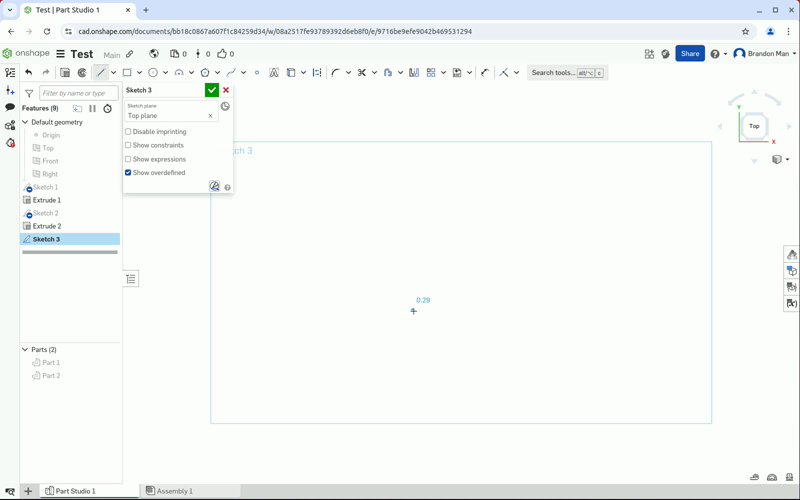
scroll(6)
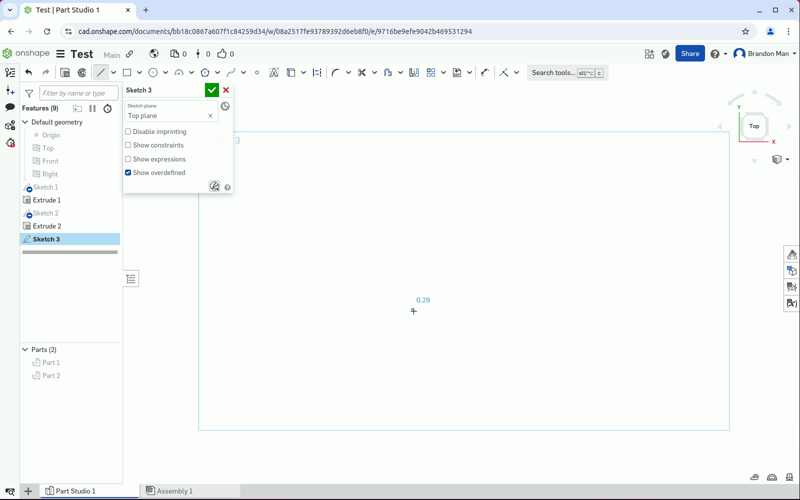
scroll(6)
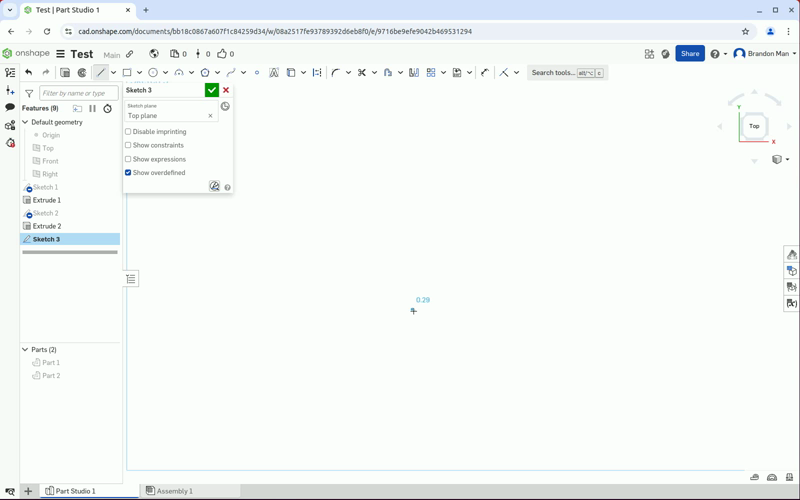
scroll(6)
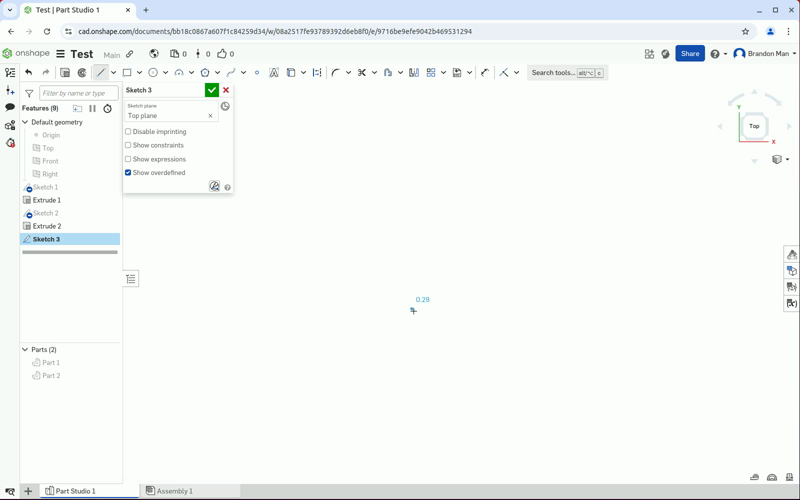
scroll(6)
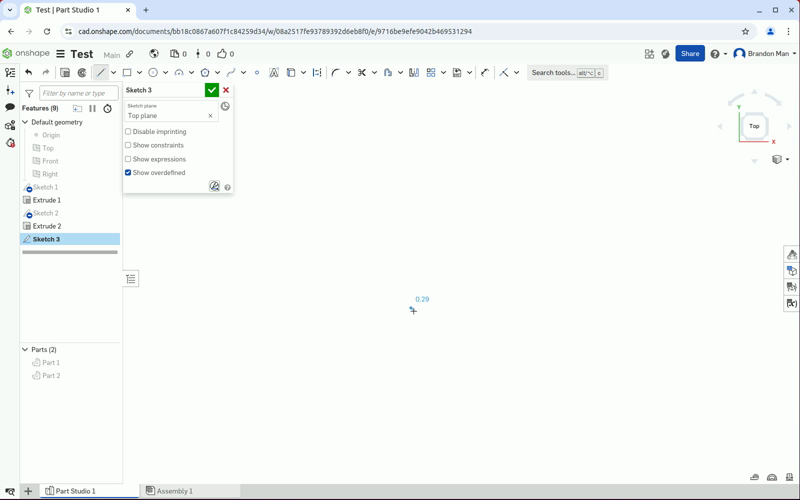
scroll(6)
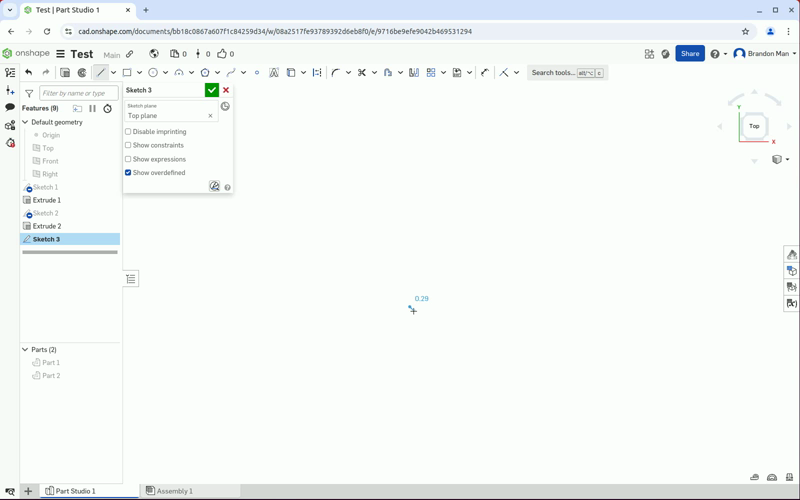
scroll(6)
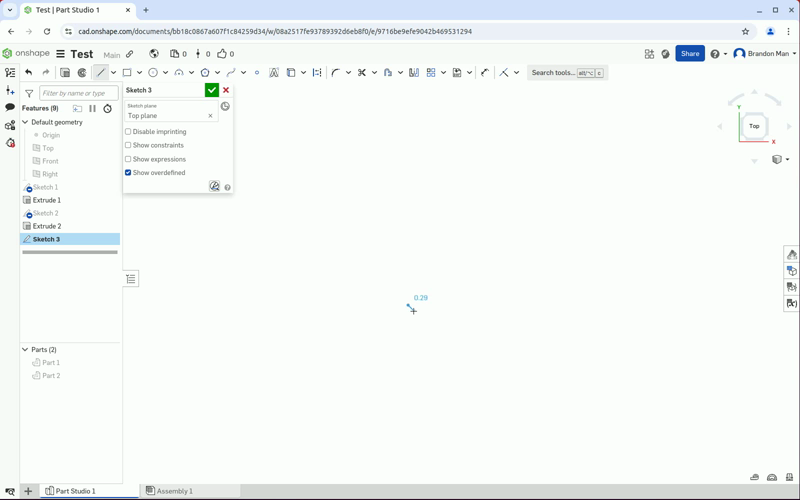
scroll(6)
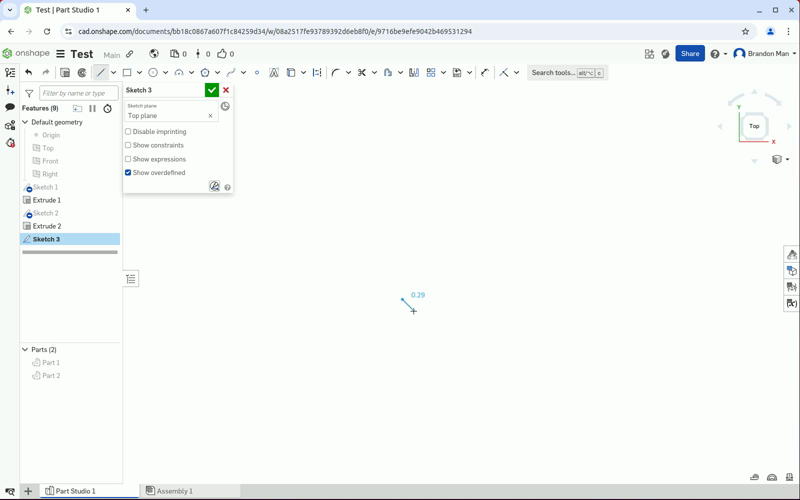
click(413, 310)
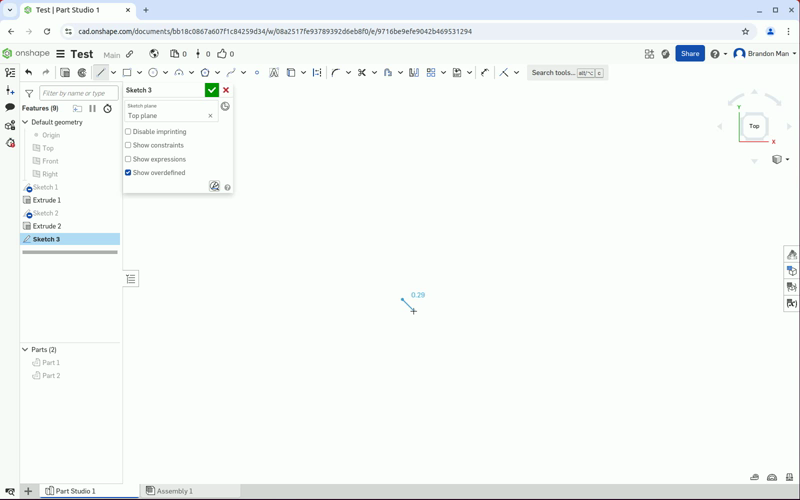
scroll(-6)
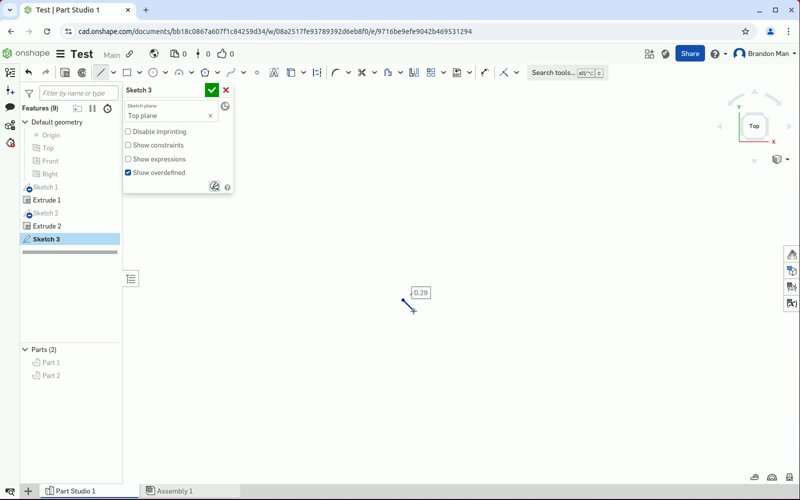
scroll(-6)
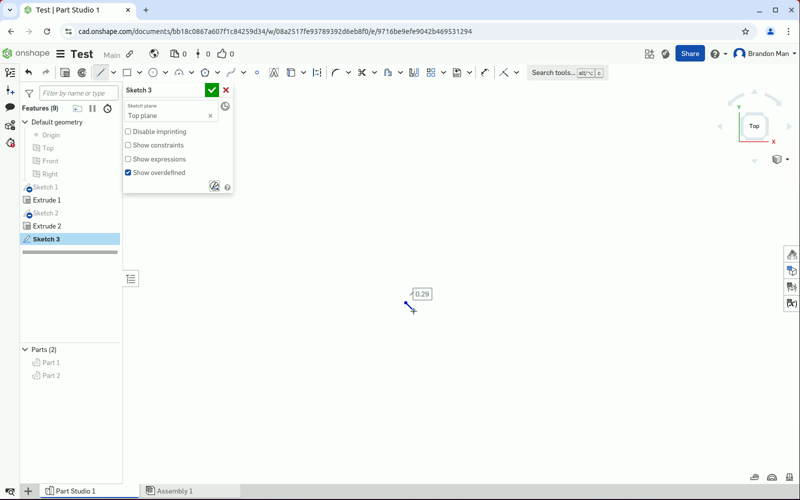
scroll(-6)
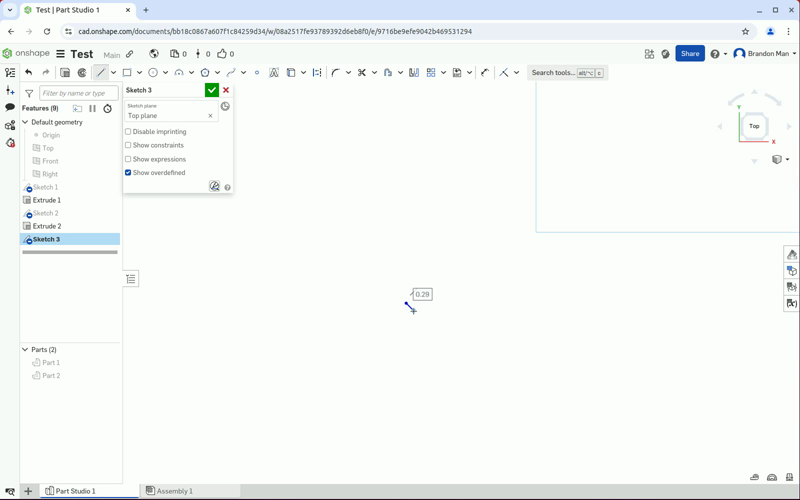
scroll(-6)
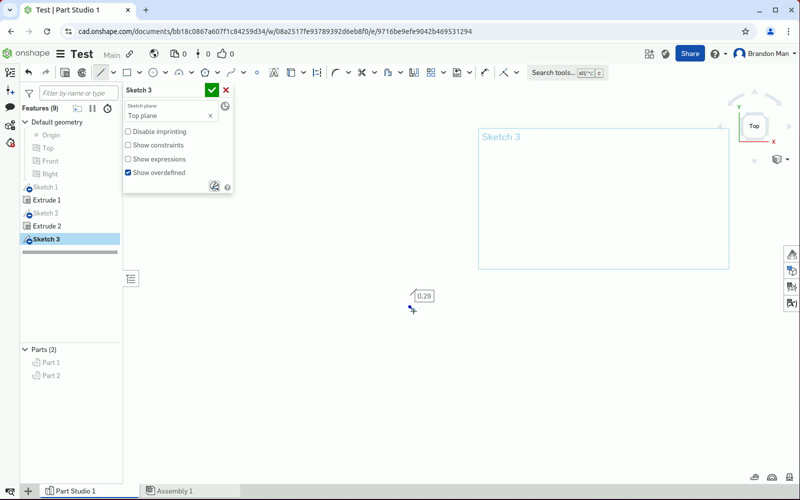
scroll(-6)
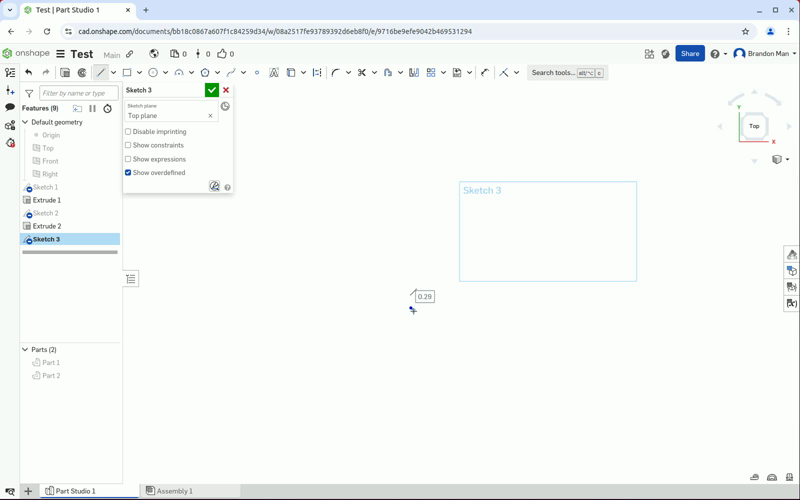
scroll(-6)
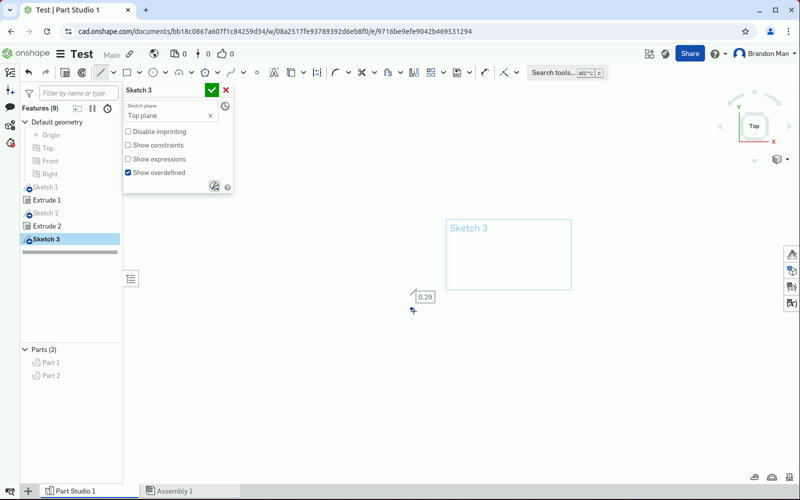
scroll(-6)
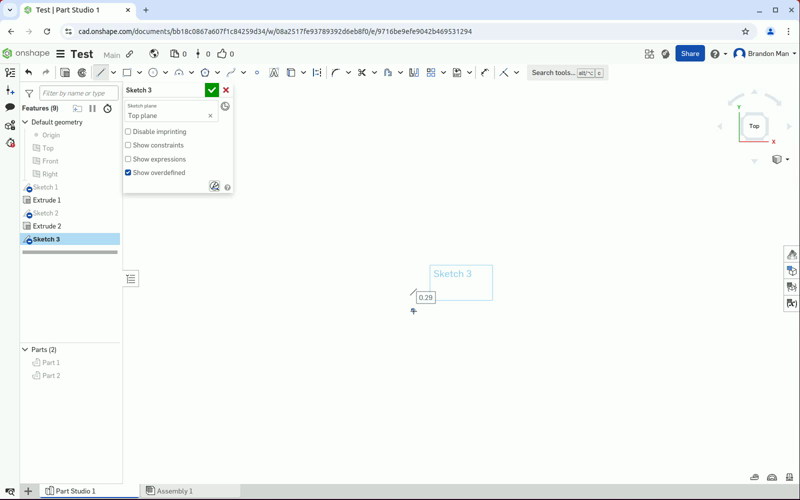
key_up(shift)
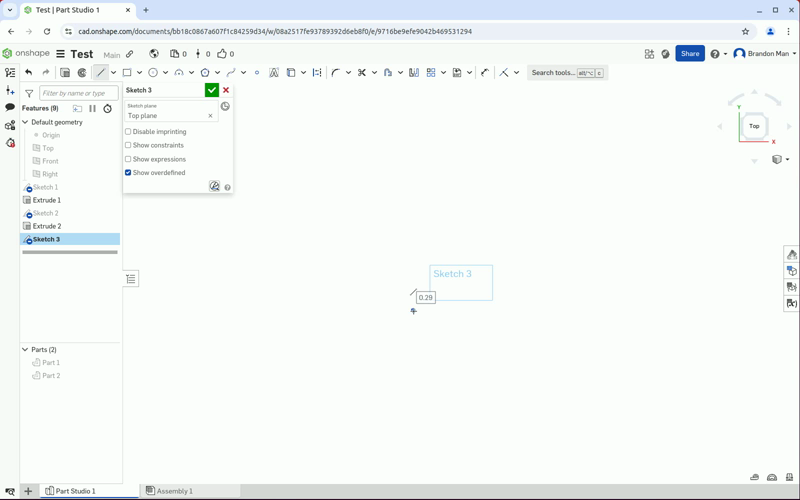
key_down(shift)
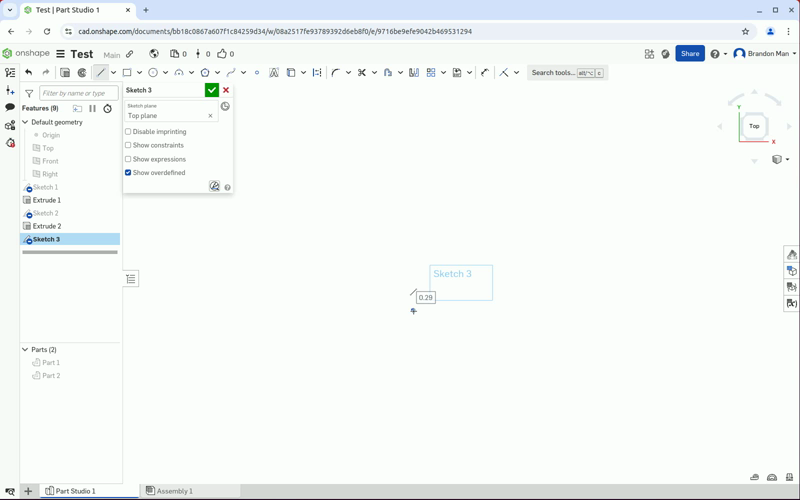
mouse_move(443, 310)
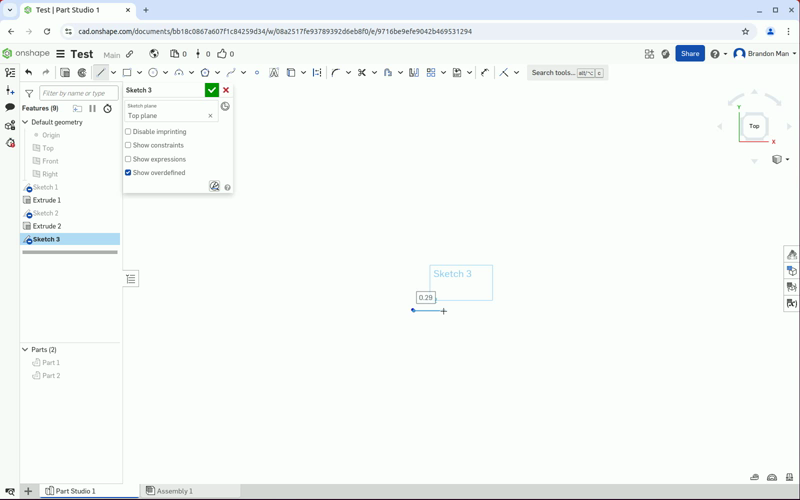
mouse_move(429, 284)
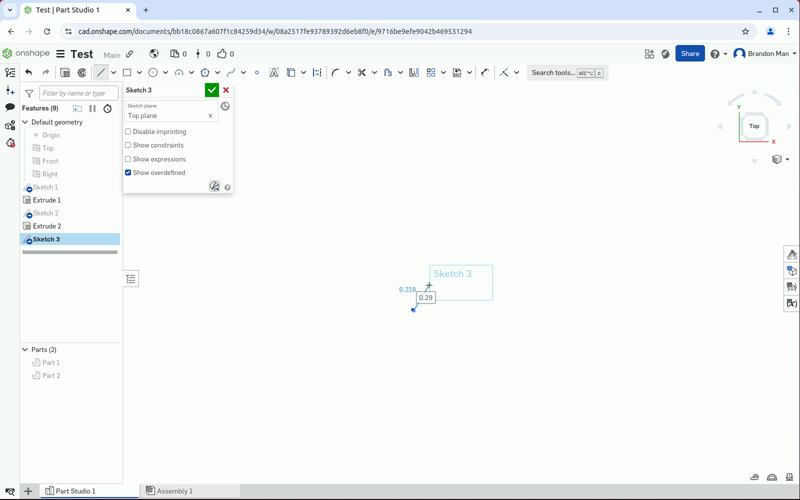
click(429, 284)
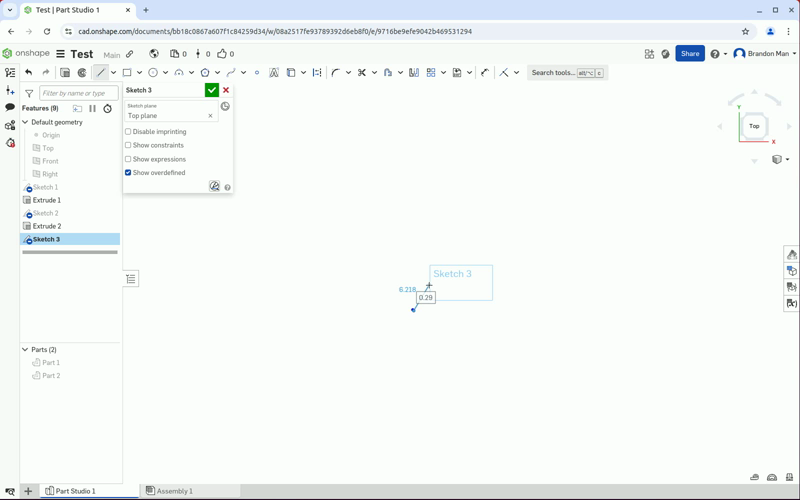
key_up(shift)
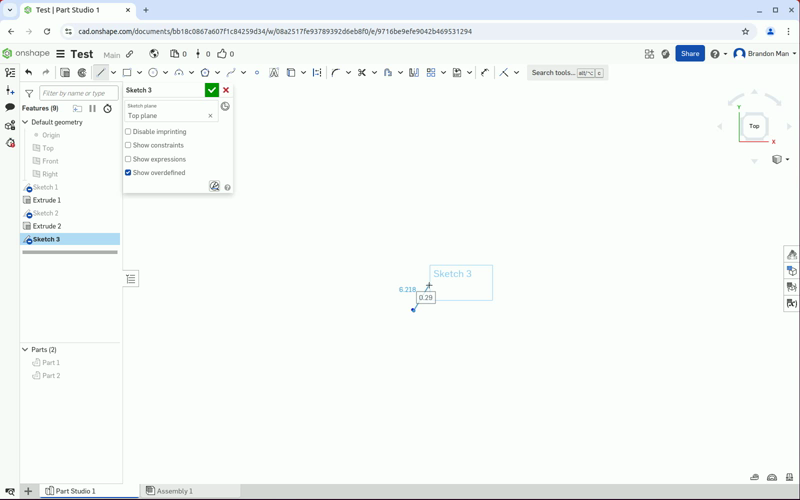
key_down(shift)
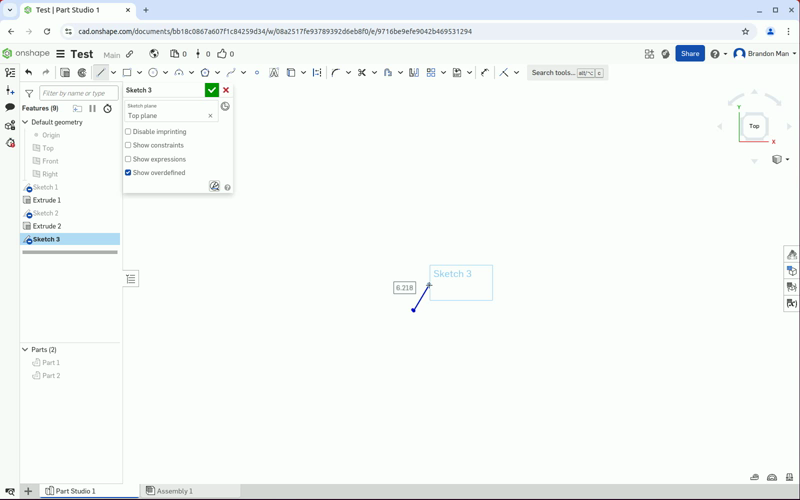
mouse_move(492, 284)
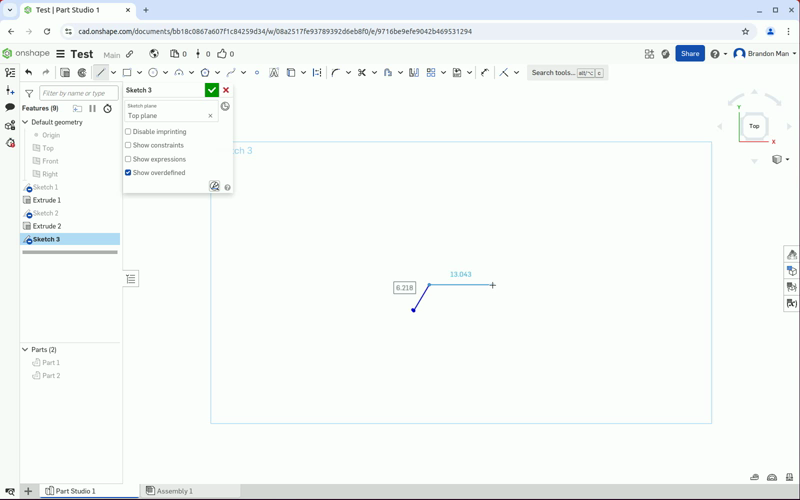
click(492, 284)
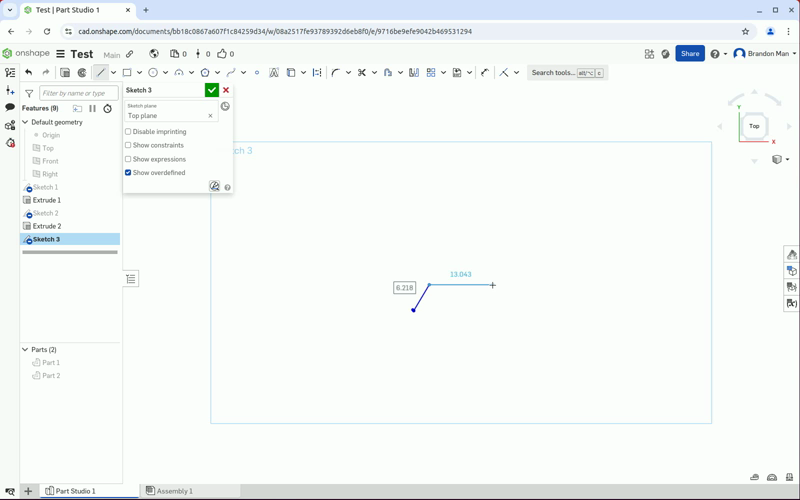
key_up(shift)
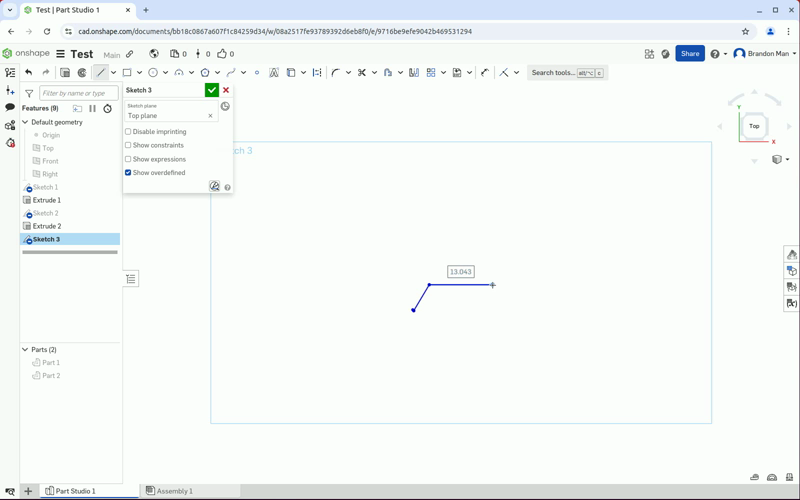
key_down(shift)
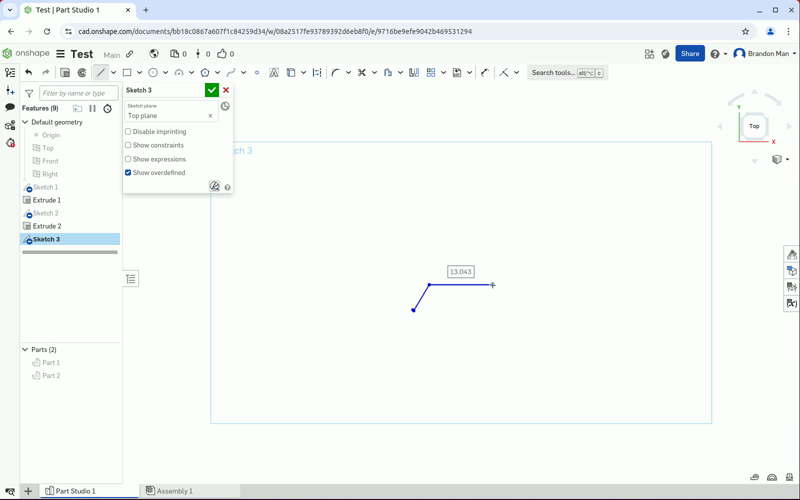
mouse_move(522, 284)
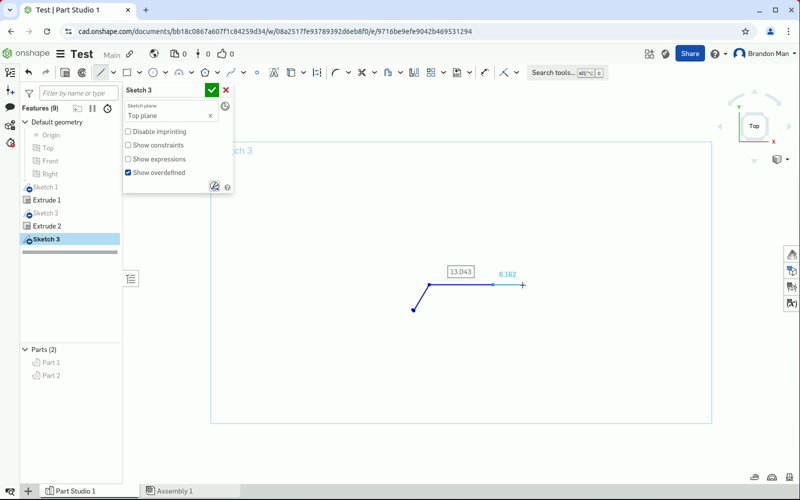
mouse_move(507, 310)
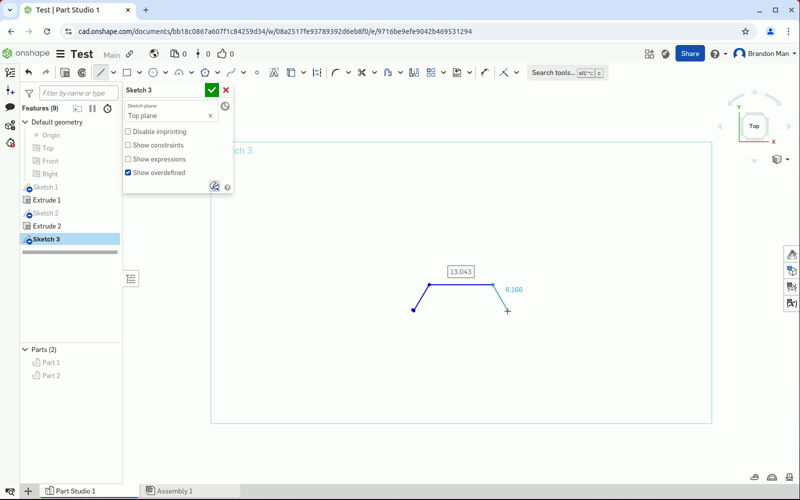
click(507, 310)
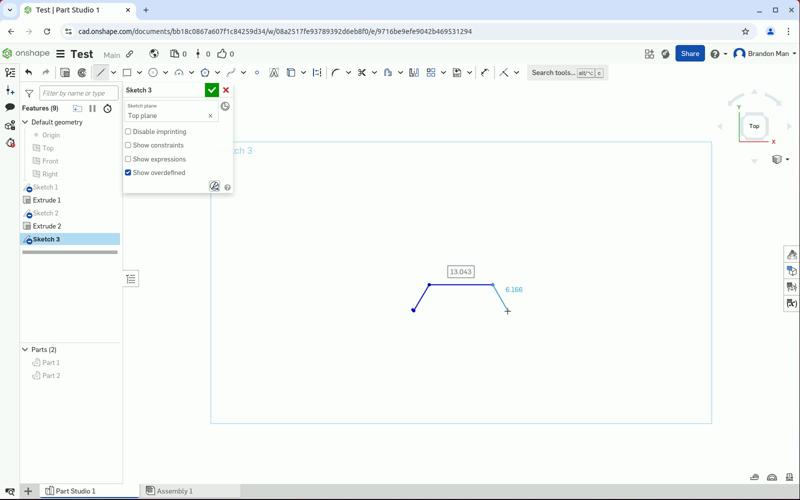
key_up(shift)
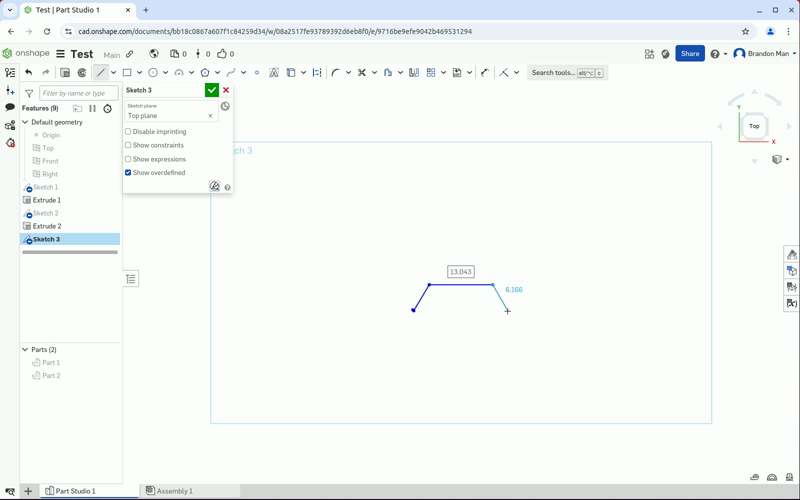
key_down(shift)
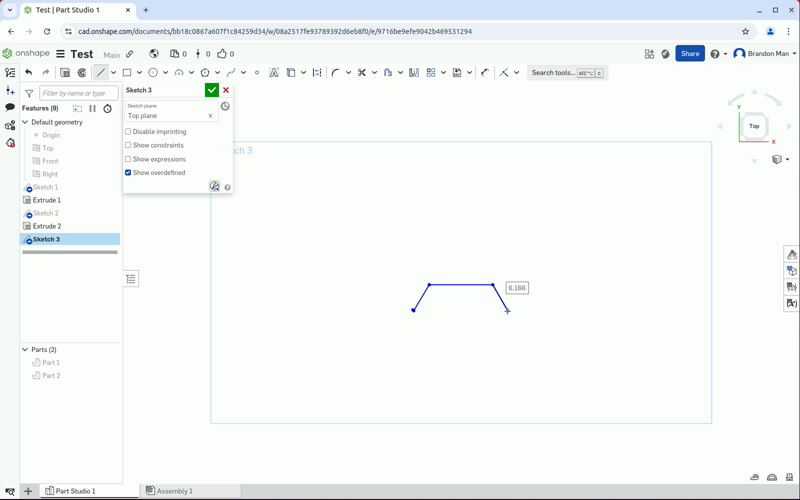
mouse_move(537, 310)
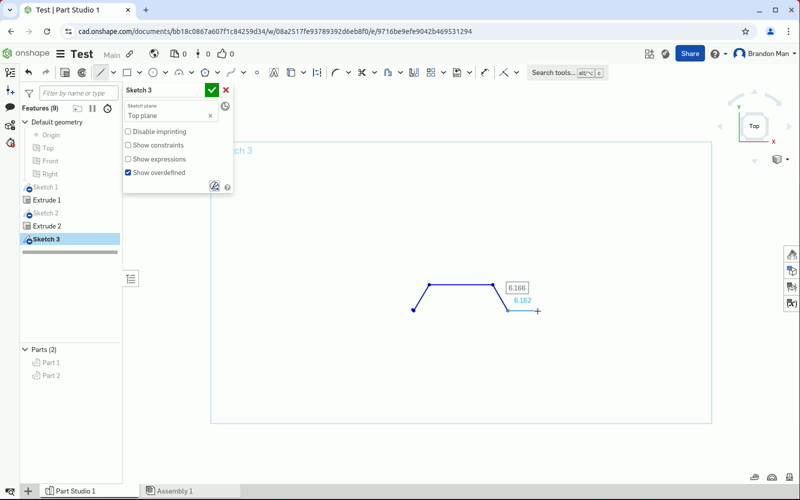
mouse_move(509, 309)
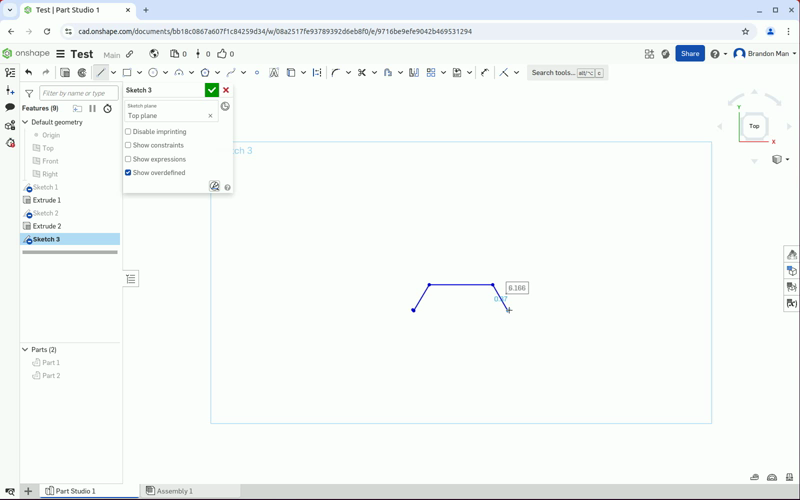
scroll(6)
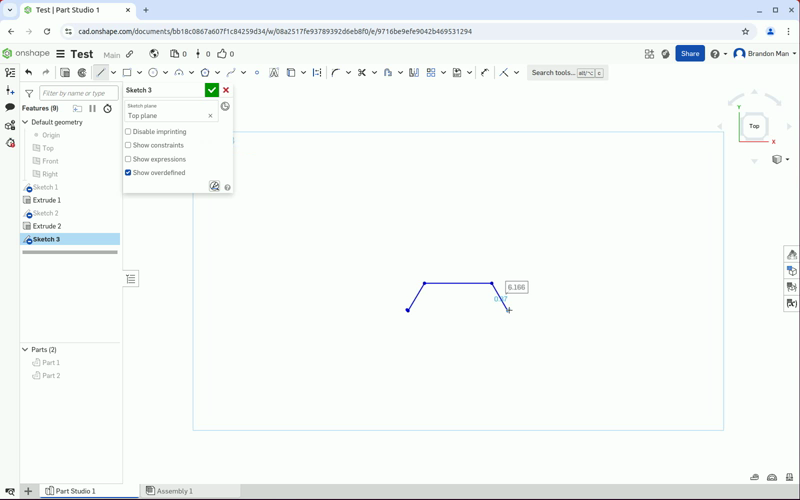
scroll(6)
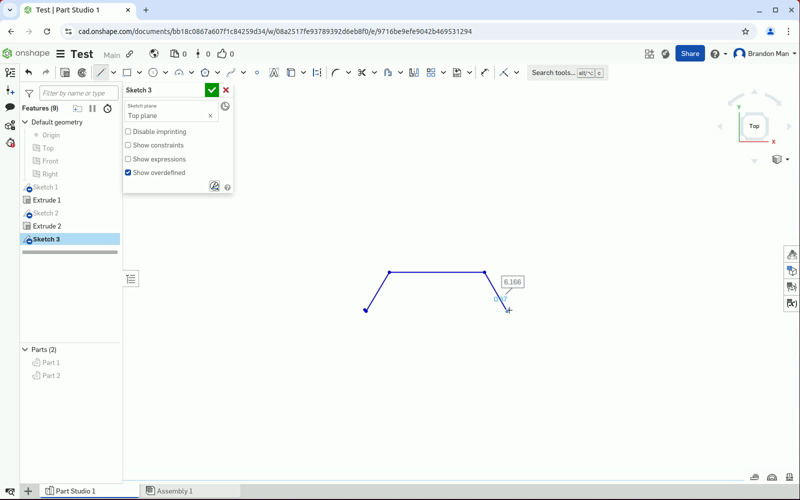
scroll(6)
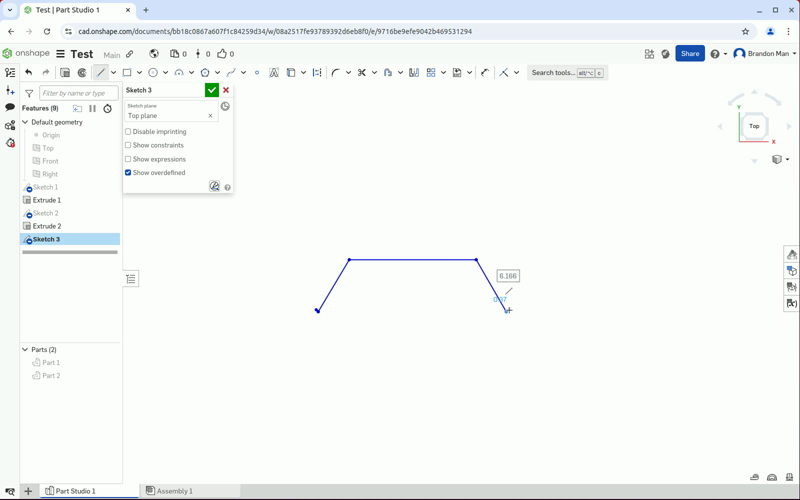
scroll(6)
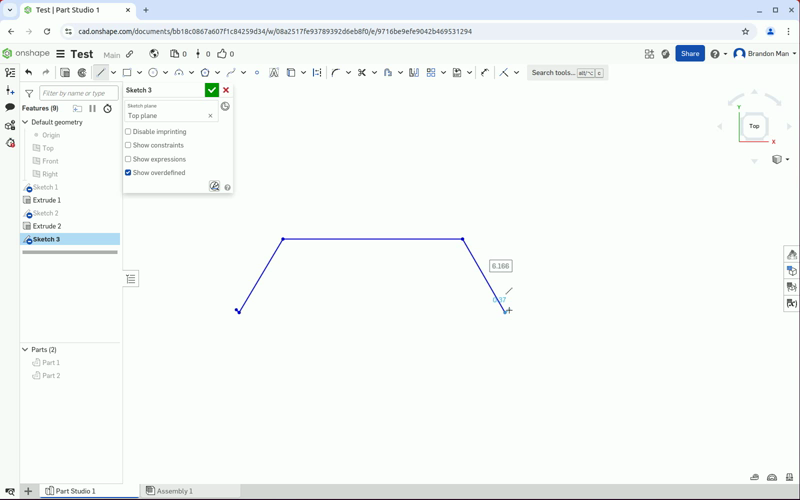
scroll(6)
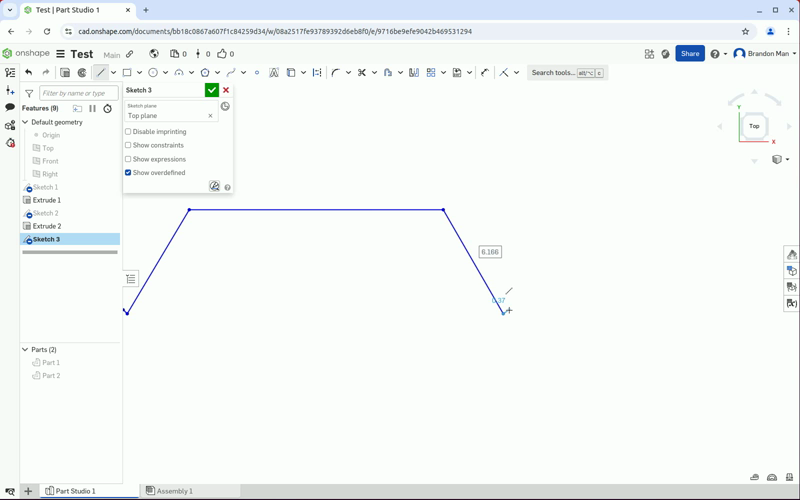
scroll(6)
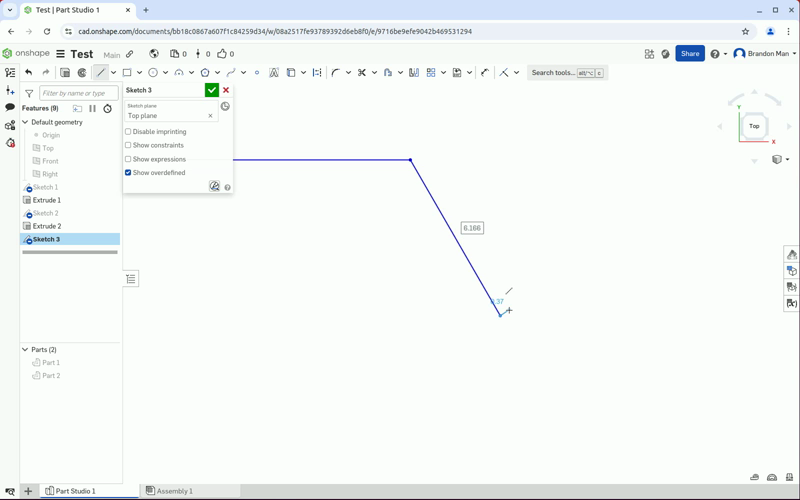
scroll(6)
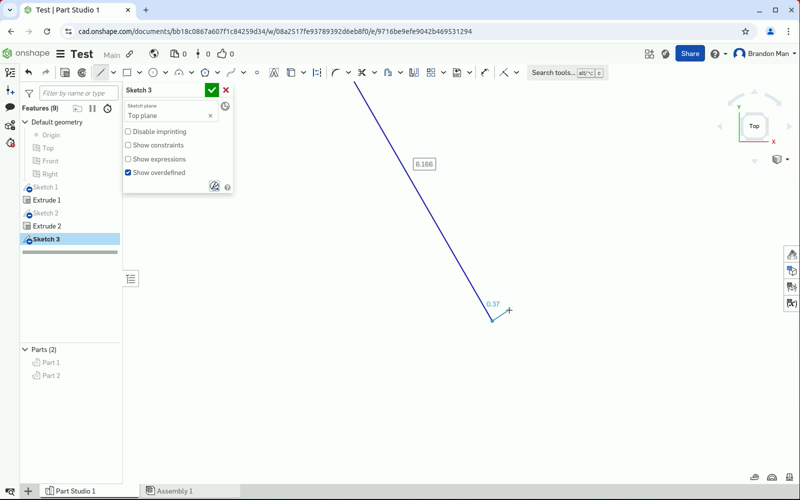
click(509, 309)
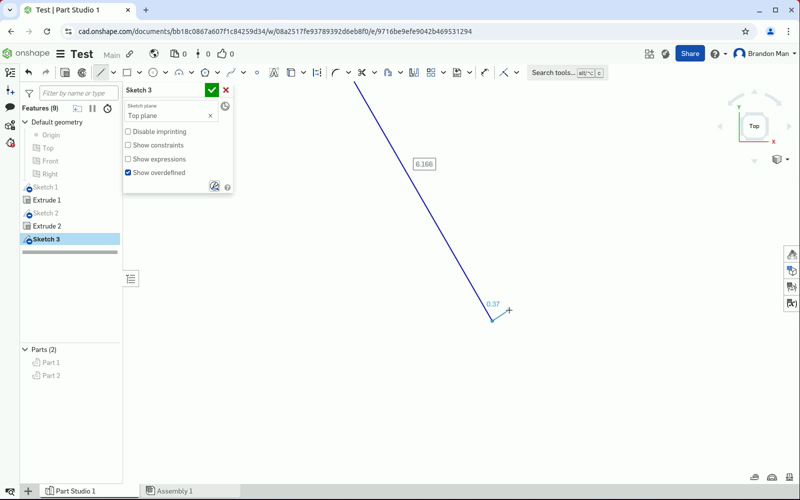
scroll(-6)
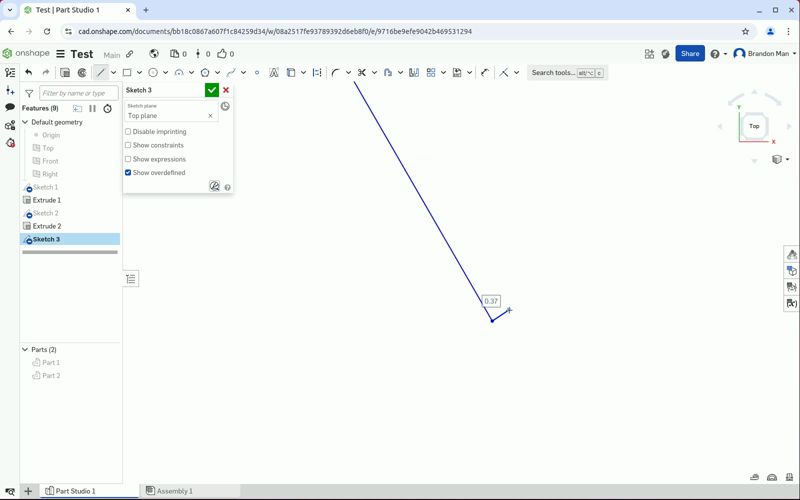
scroll(-6)
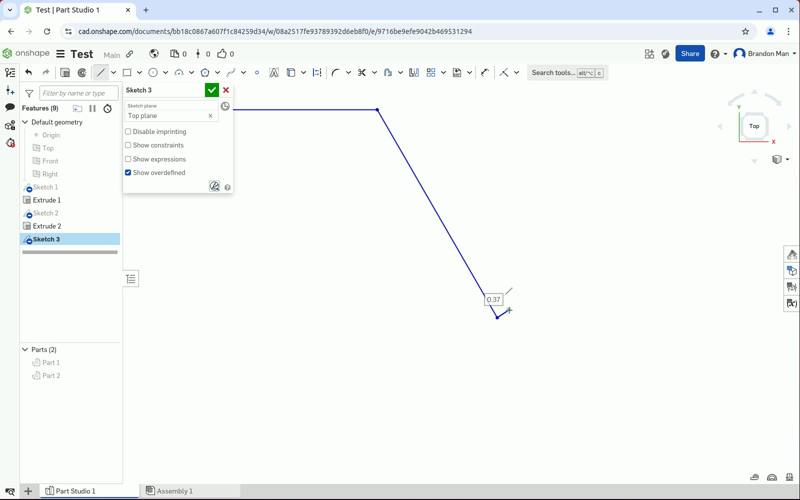
scroll(-6)
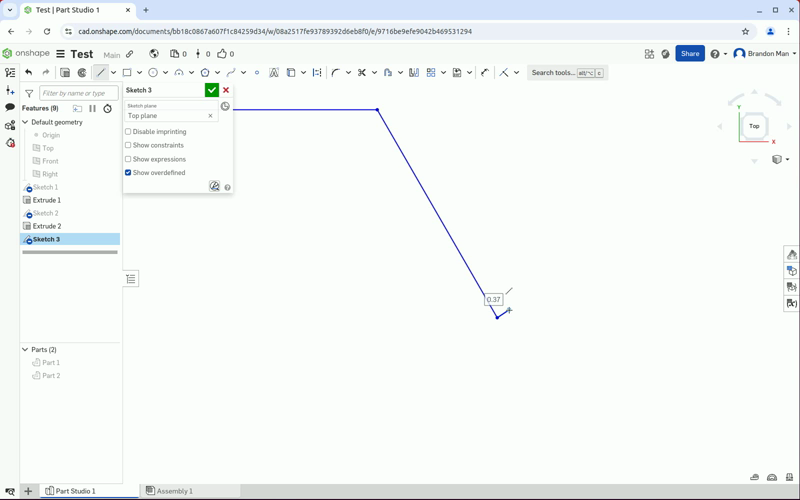
scroll(-6)
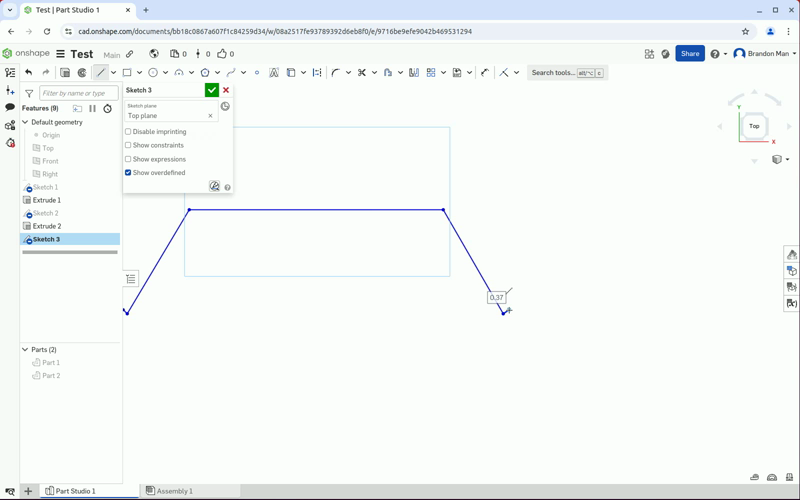
scroll(-6)
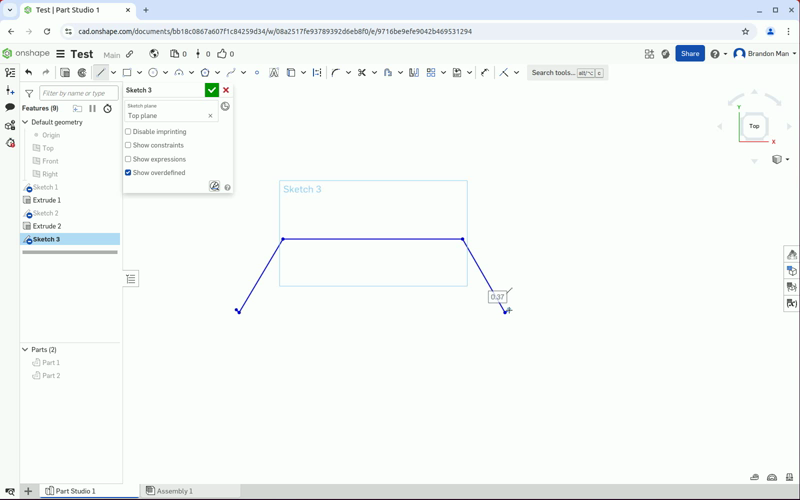
scroll(-6)
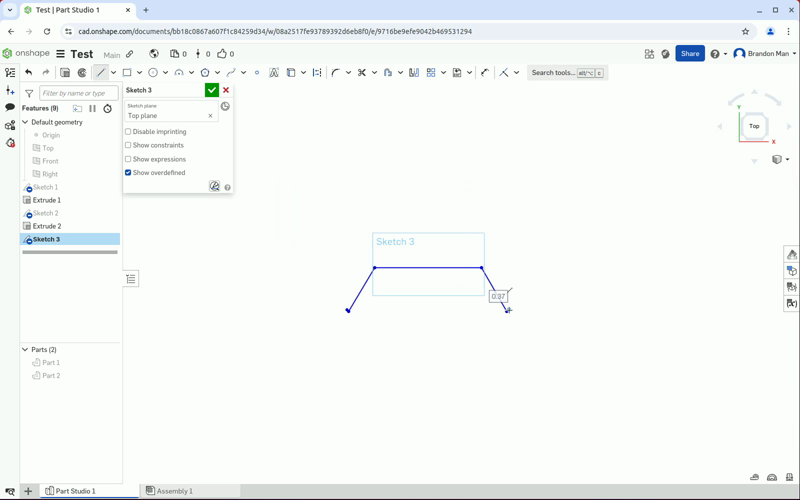
scroll(-6)
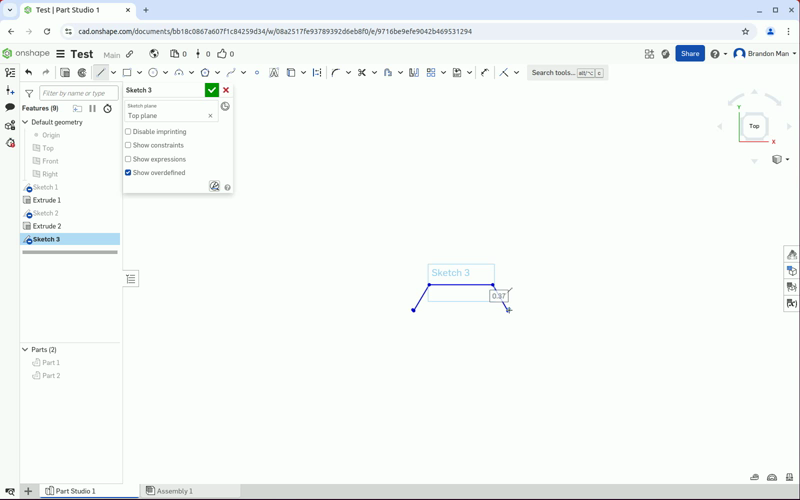
key_up(shift)
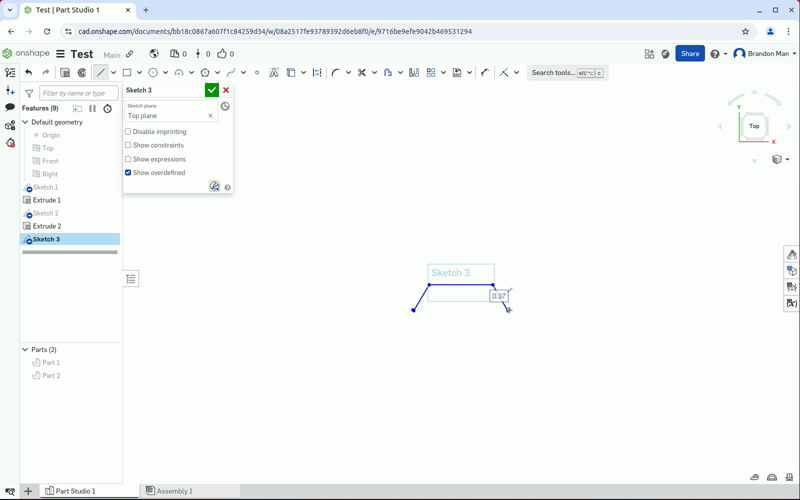
key_down(shift)
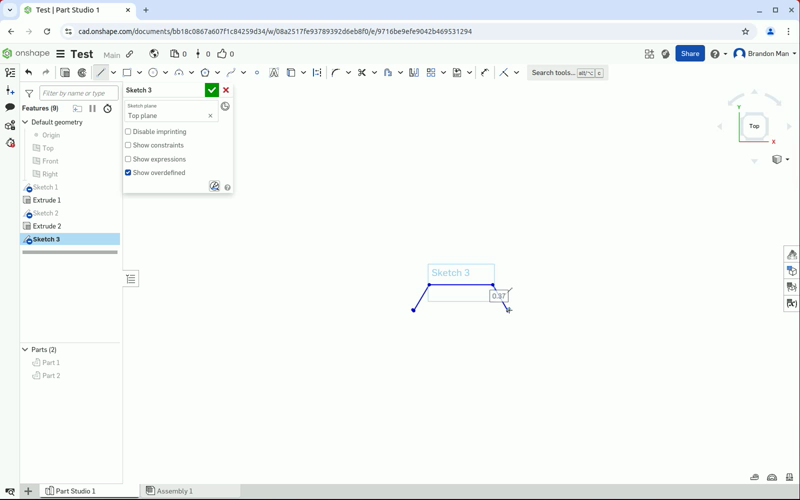
mouse_move(539, 309)
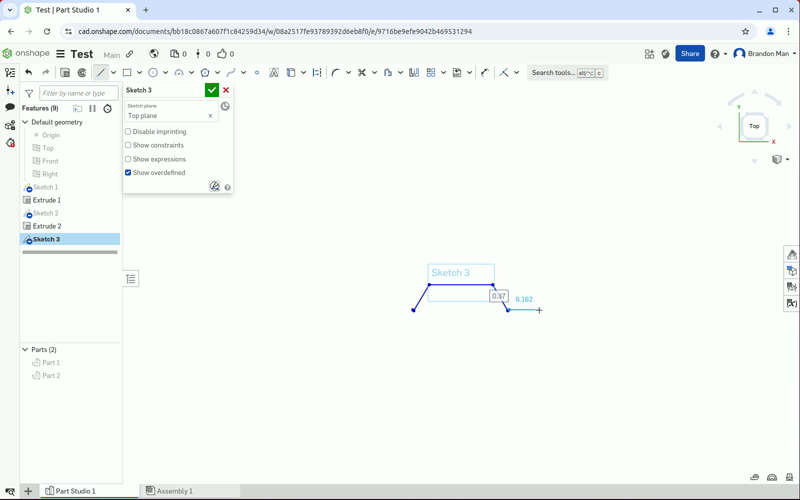
mouse_move(493, 283)
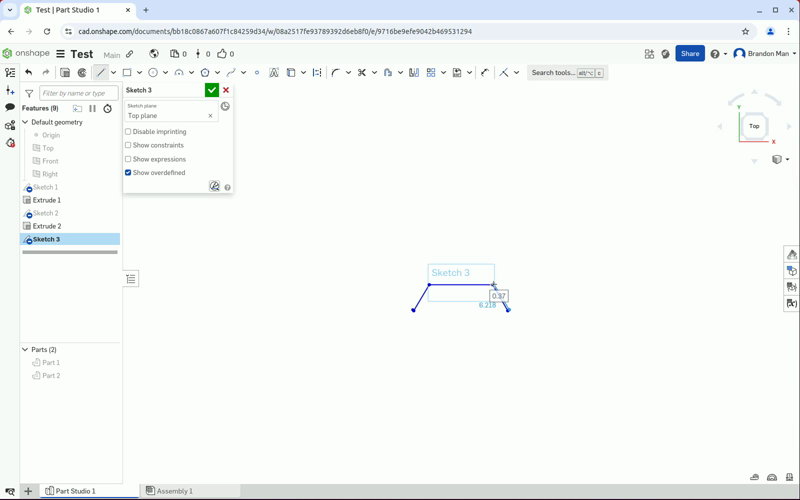
scroll(6)
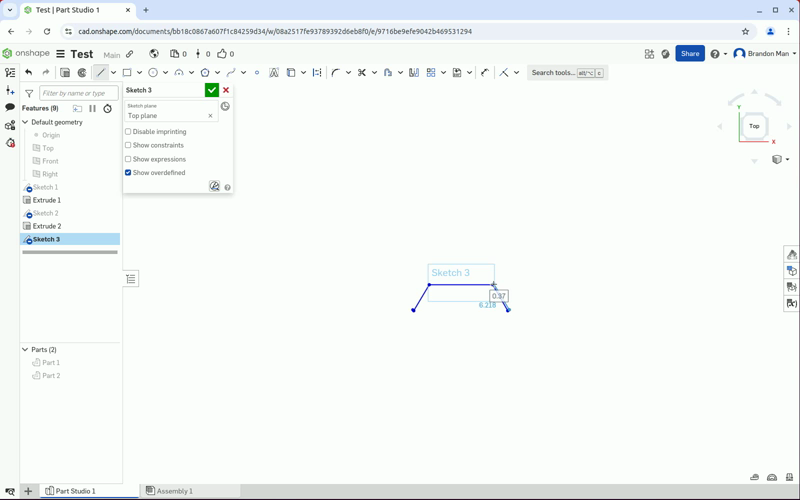
scroll(6)
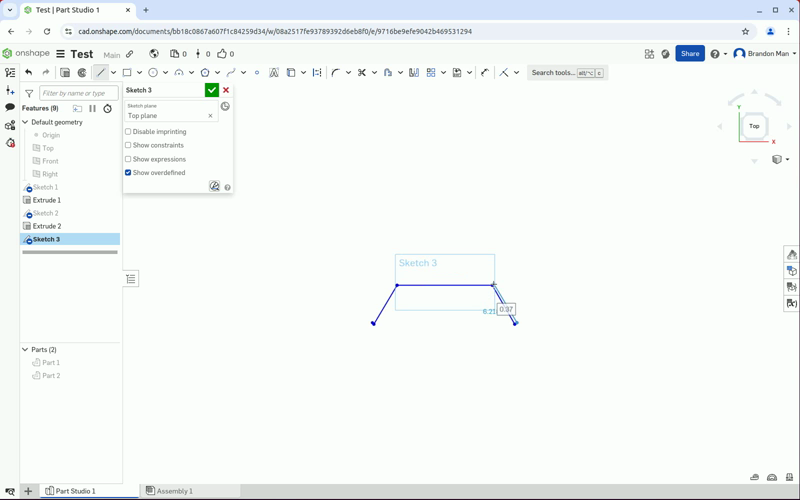
scroll(6)
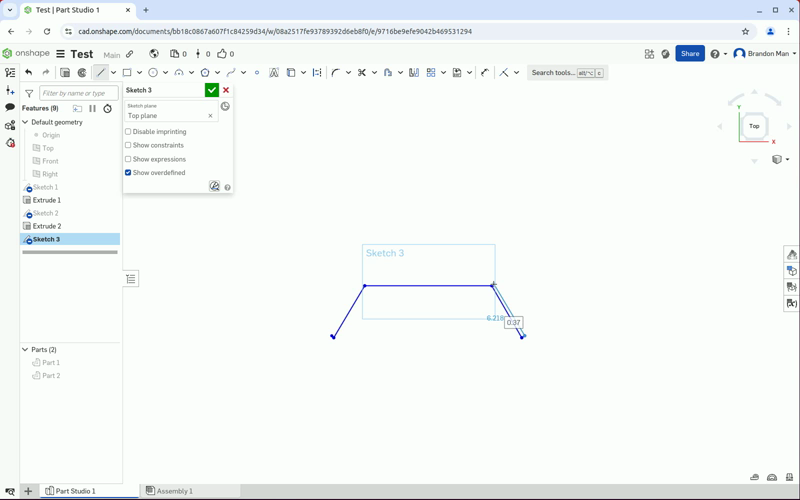
scroll(6)
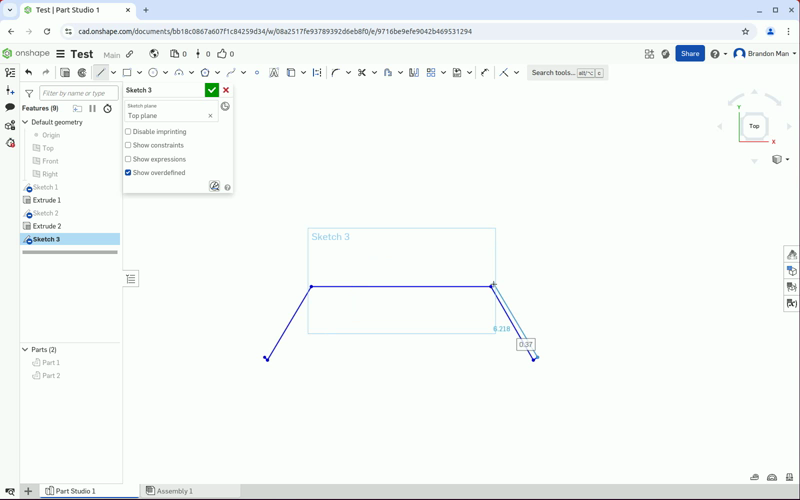
scroll(6)
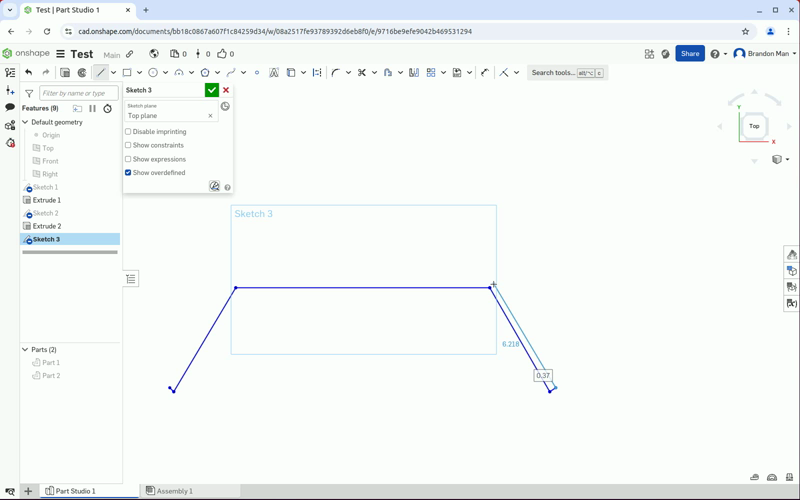
scroll(6)
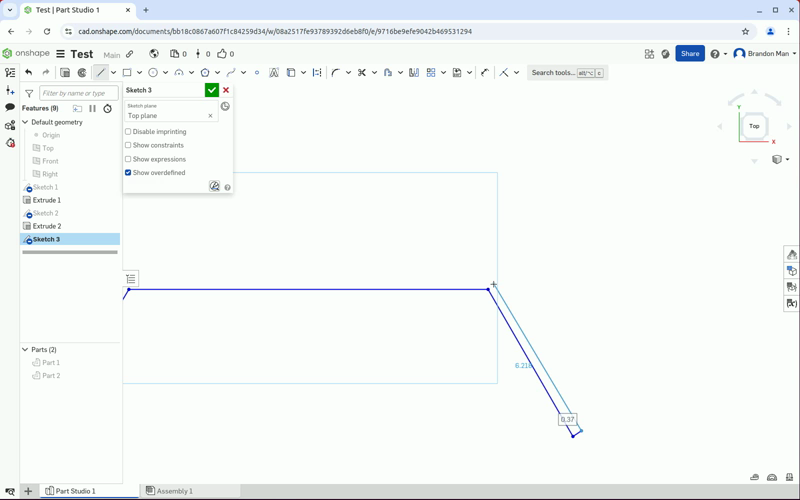
scroll(6)
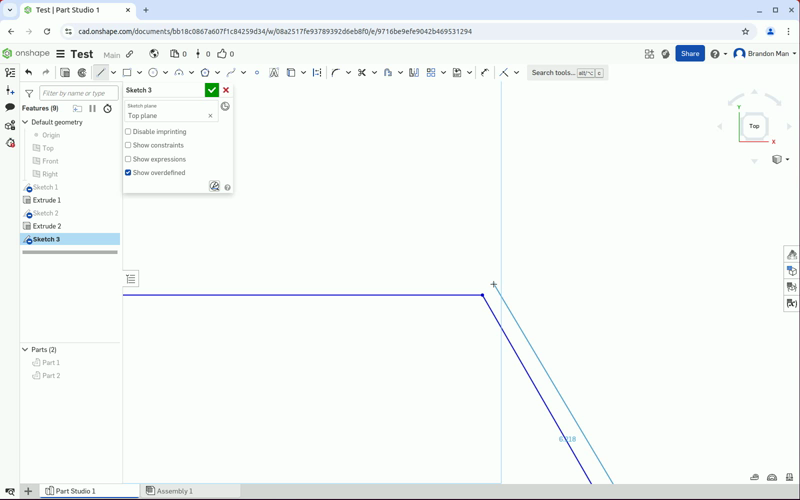
click(493, 283)
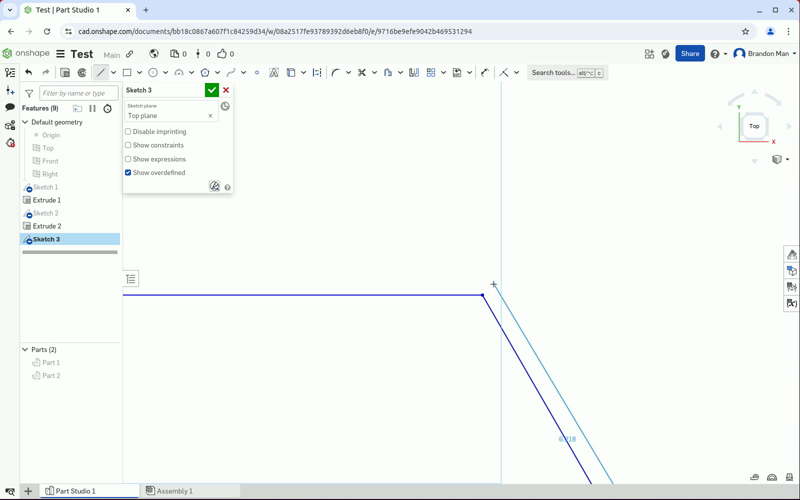
scroll(-6)
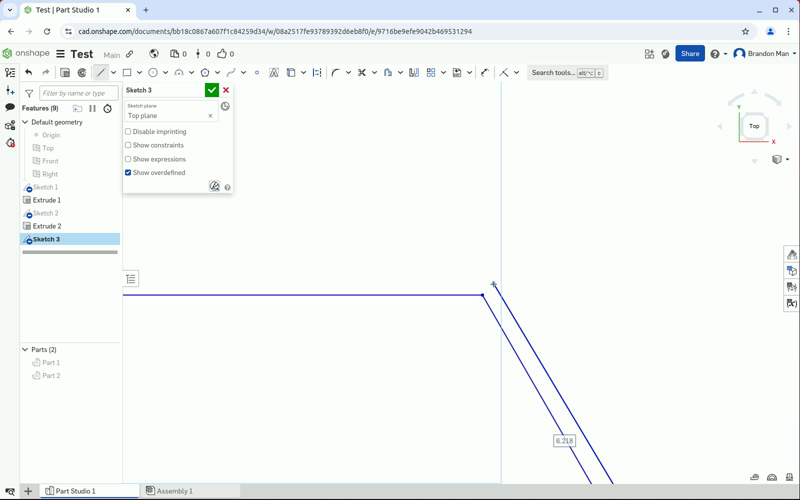
scroll(-6)
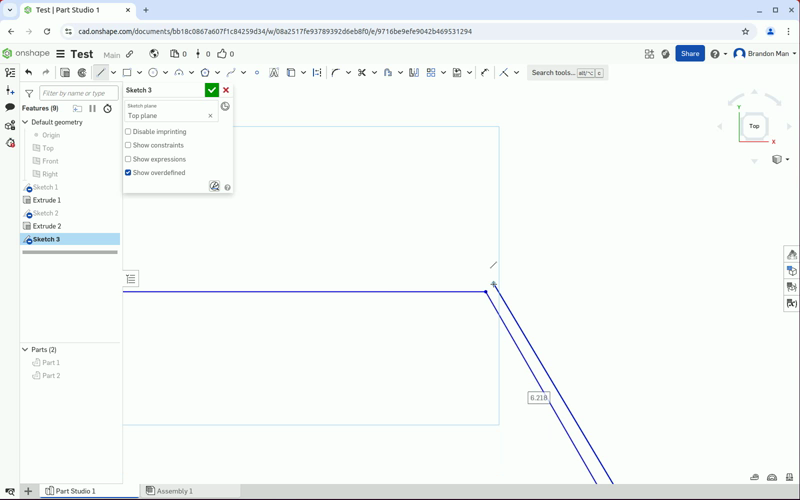
scroll(-6)
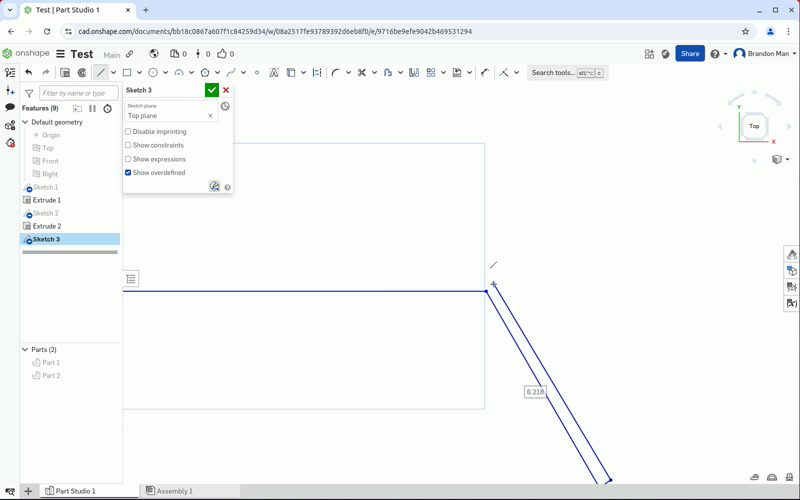
scroll(-6)
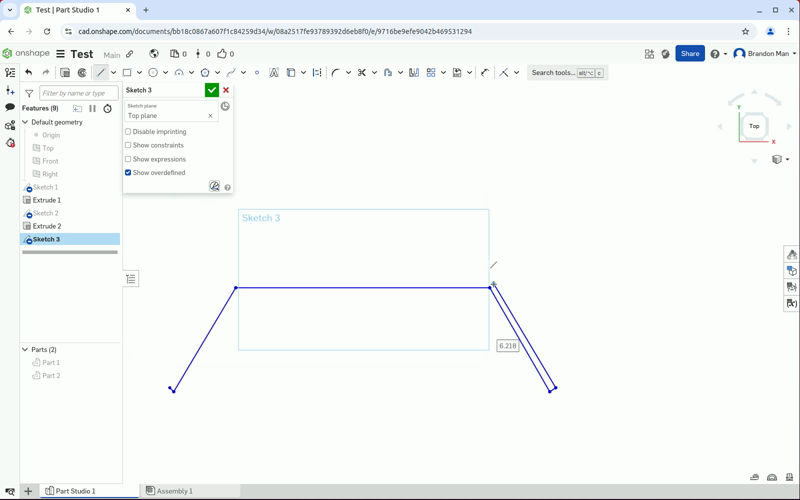
scroll(-6)
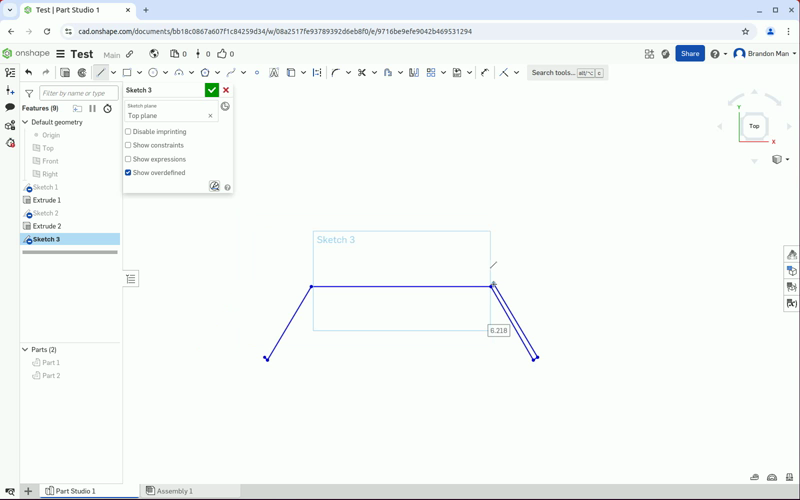
scroll(-6)
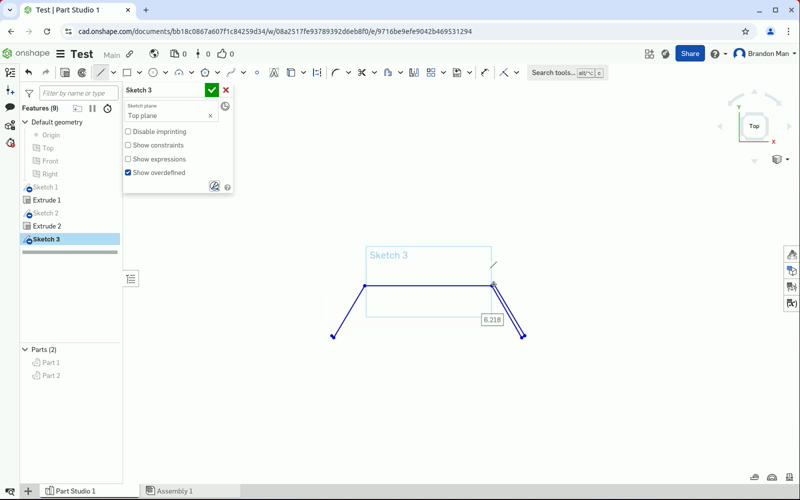
scroll(-6)
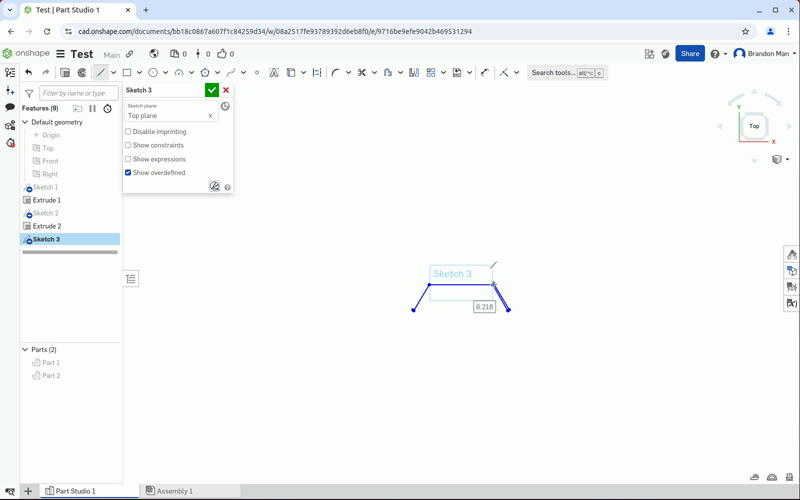
key_up(shift)
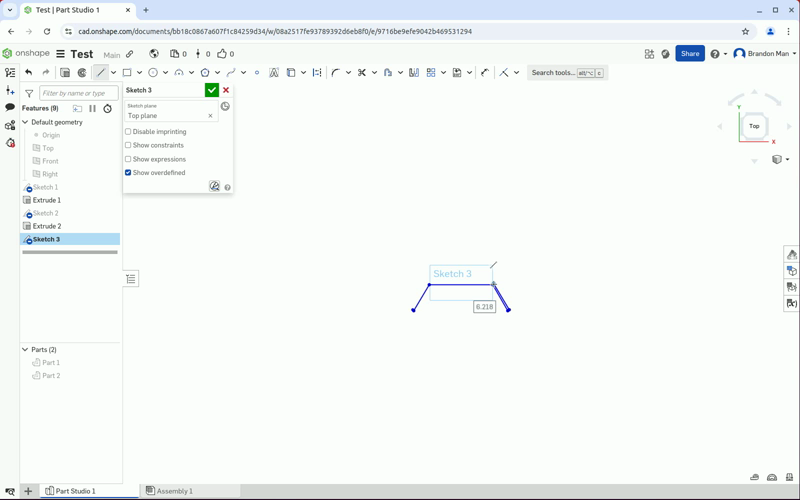
key_down(shift)
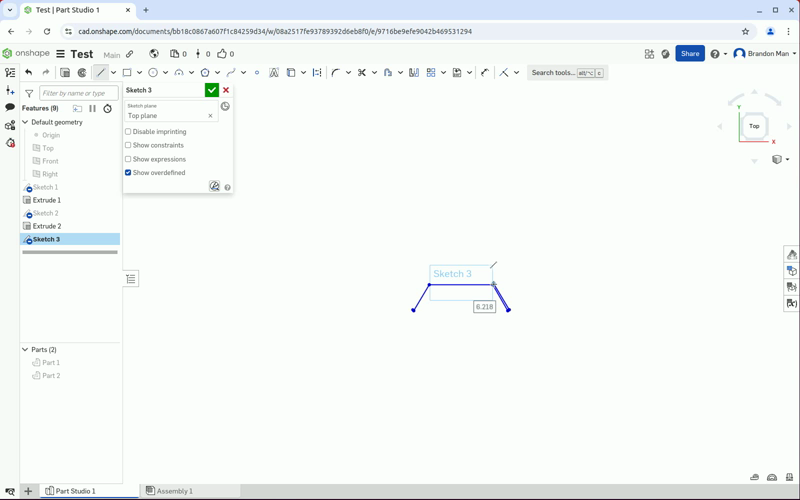
mouse_move(428, 283)
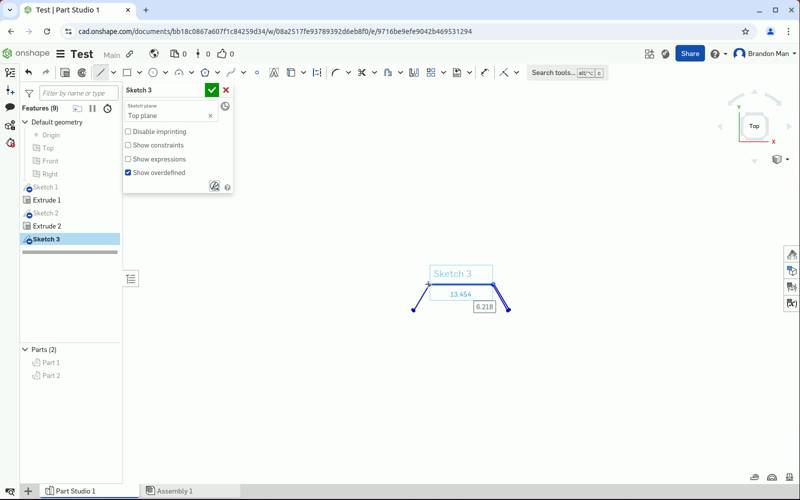
scroll(6)
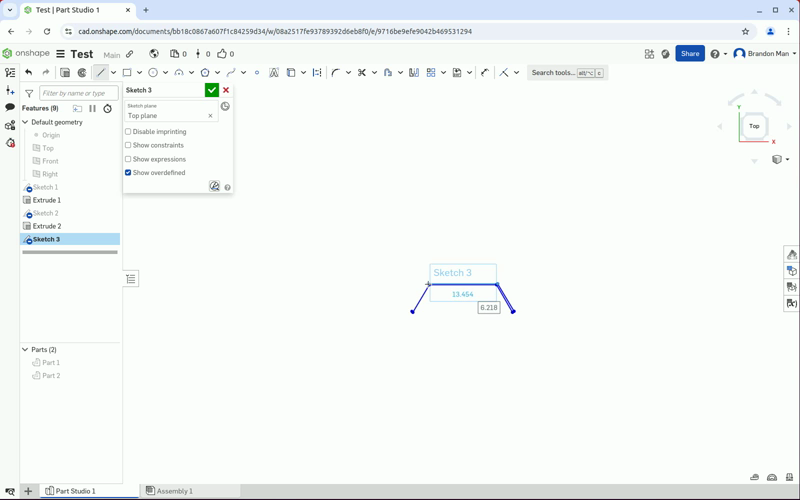
scroll(6)
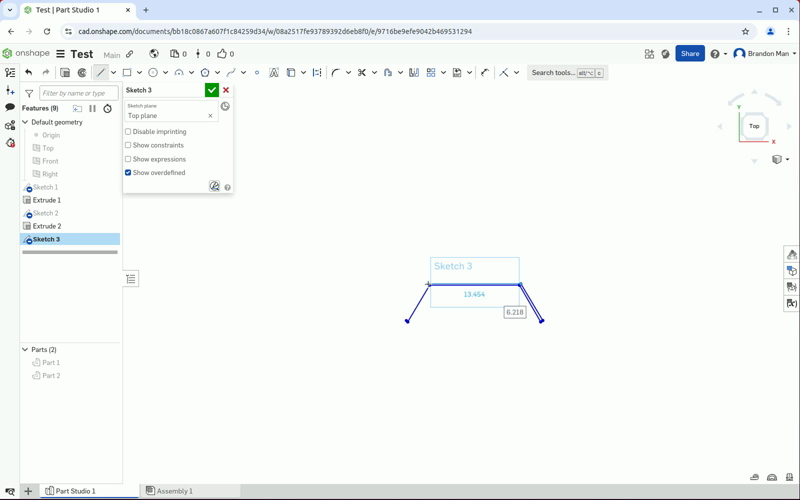
scroll(6)
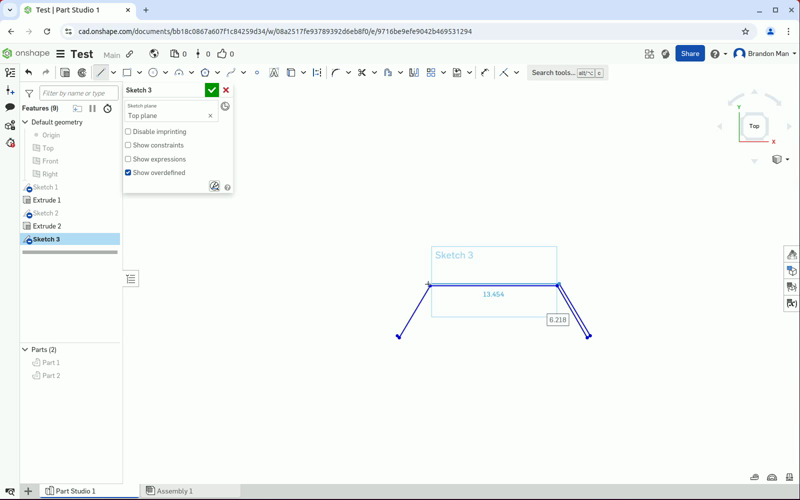
scroll(6)
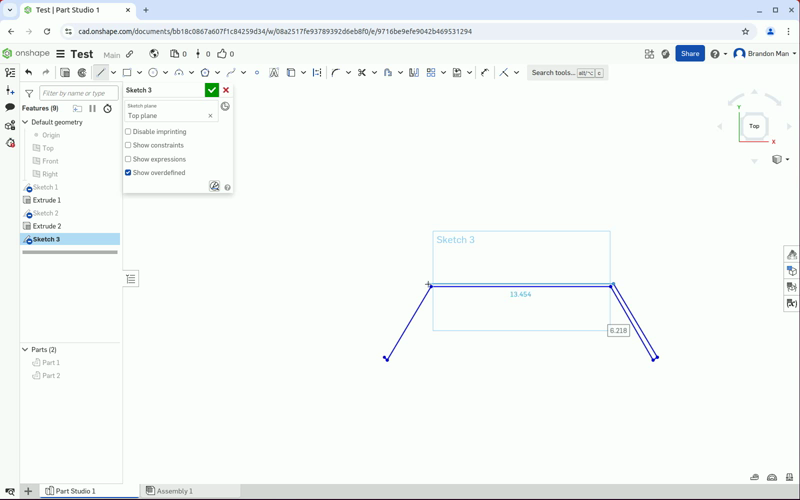
scroll(6)
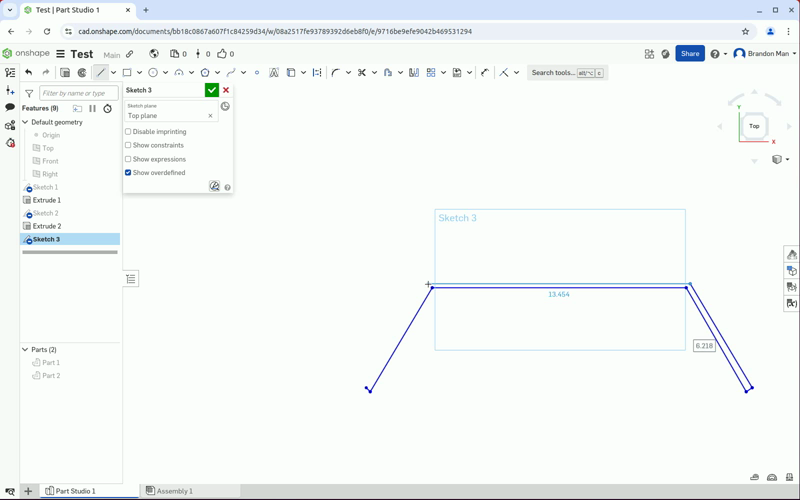
scroll(6)
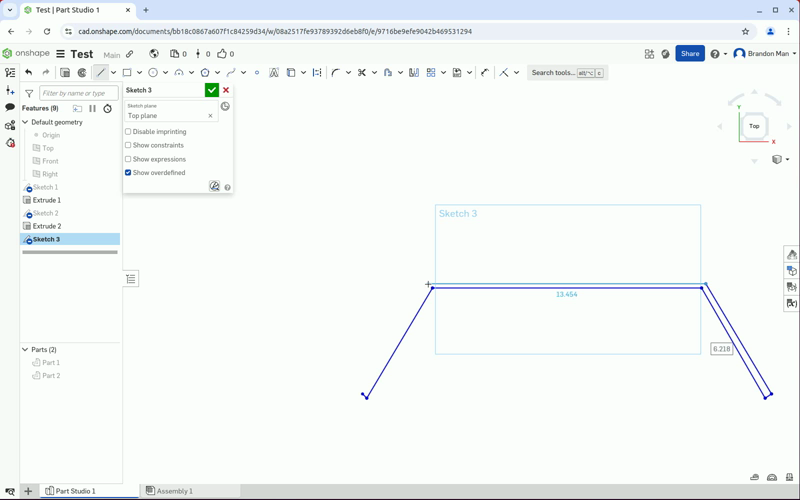
scroll(6)
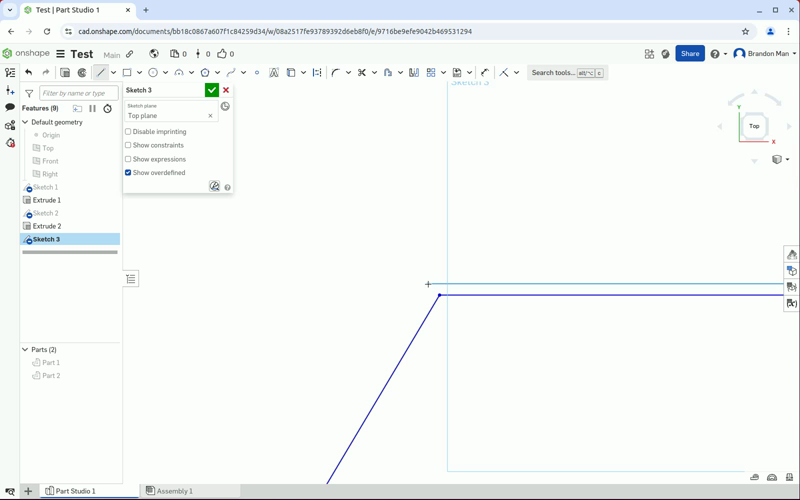
click(428, 283)
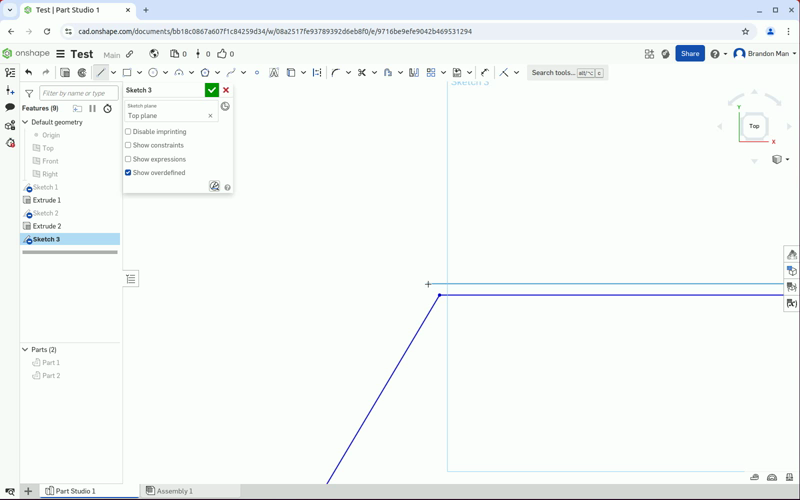
scroll(-6)
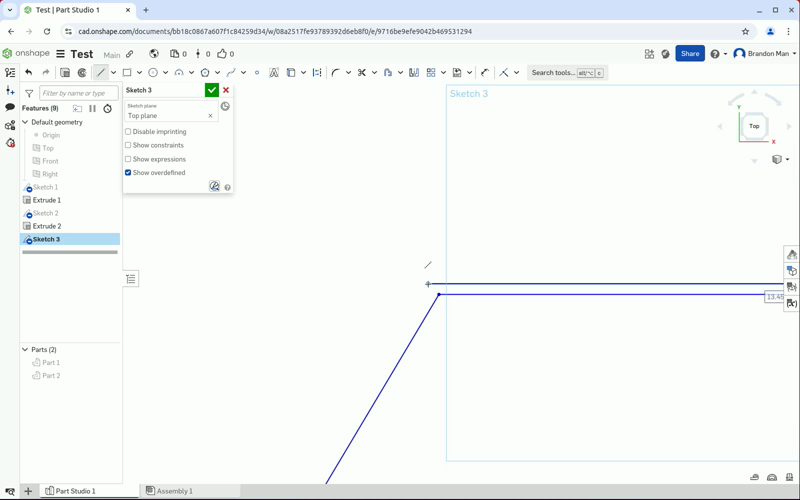
scroll(-6)
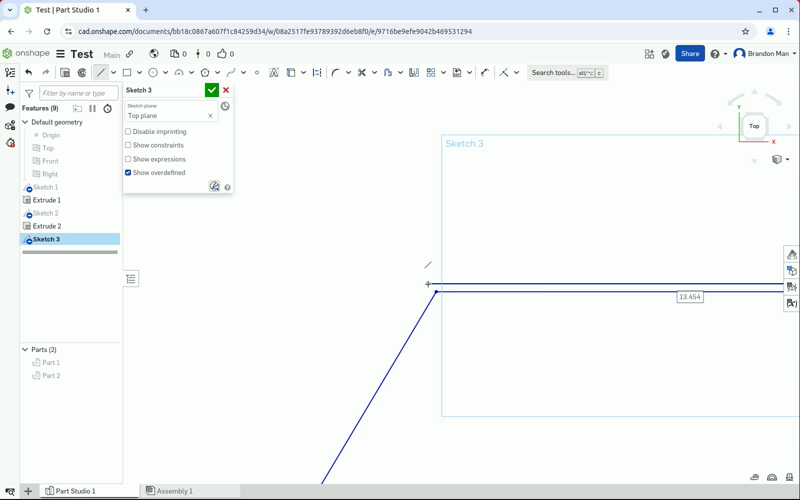
scroll(-6)
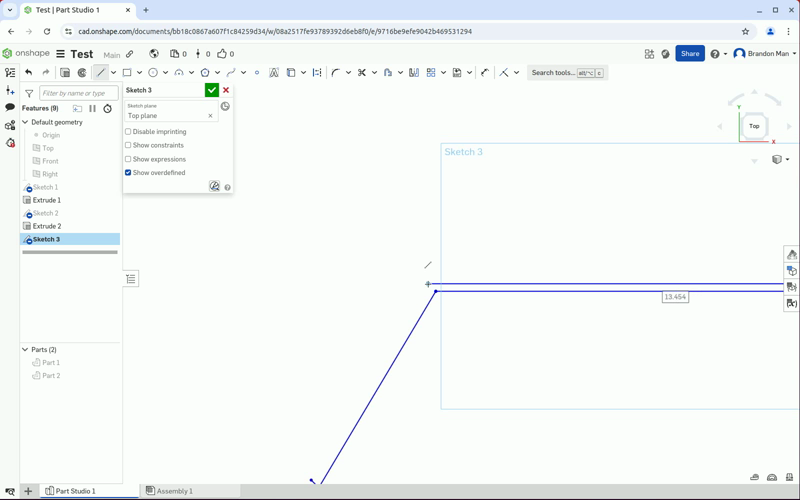
scroll(-6)
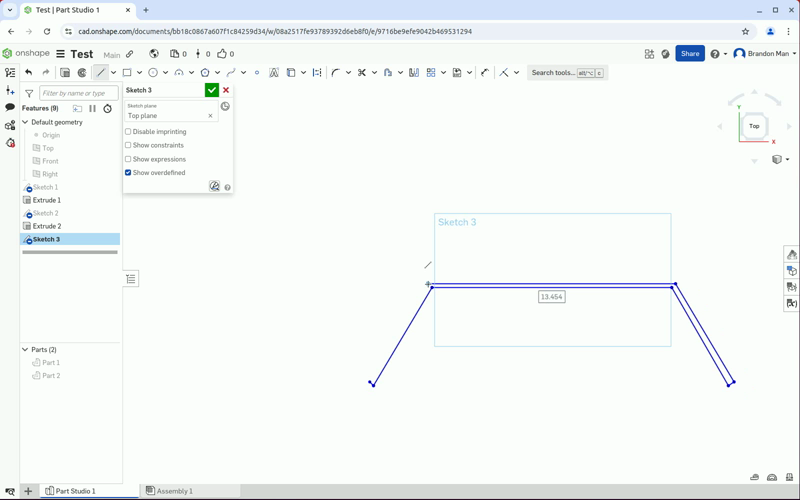
scroll(-6)
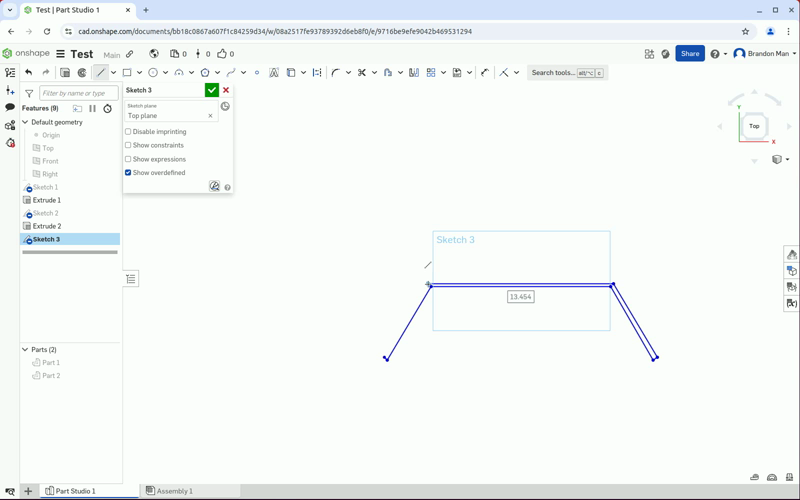
scroll(-6)
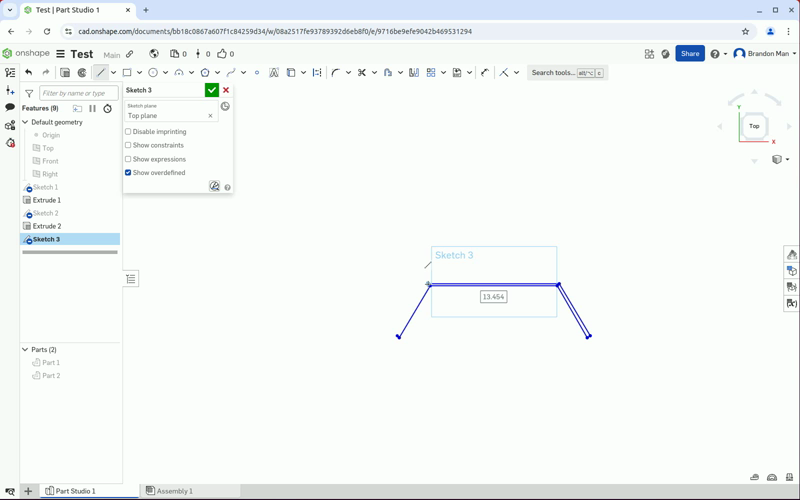
scroll(-6)
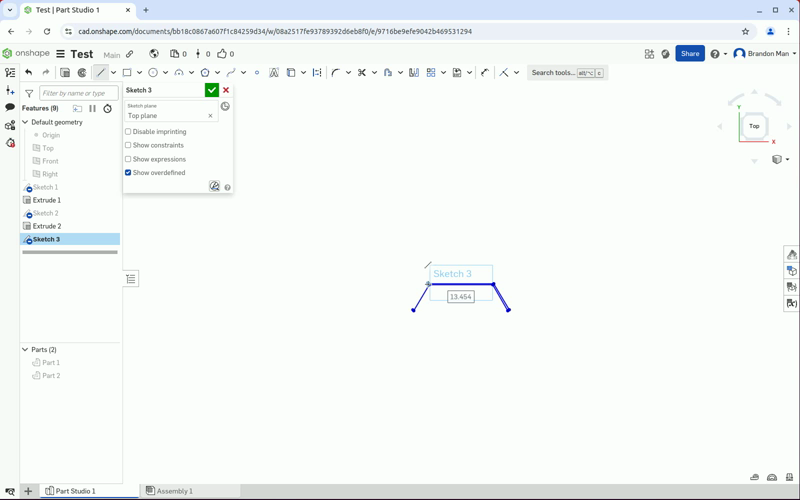
key_up(shift)
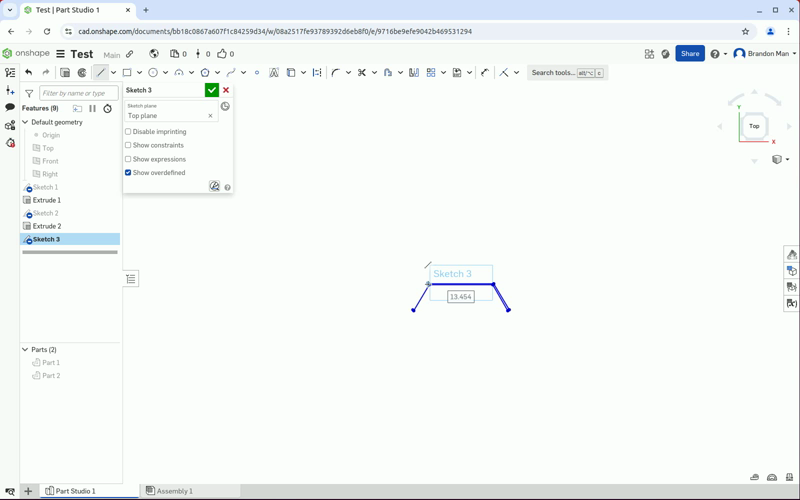
mouse_move(458, 283)
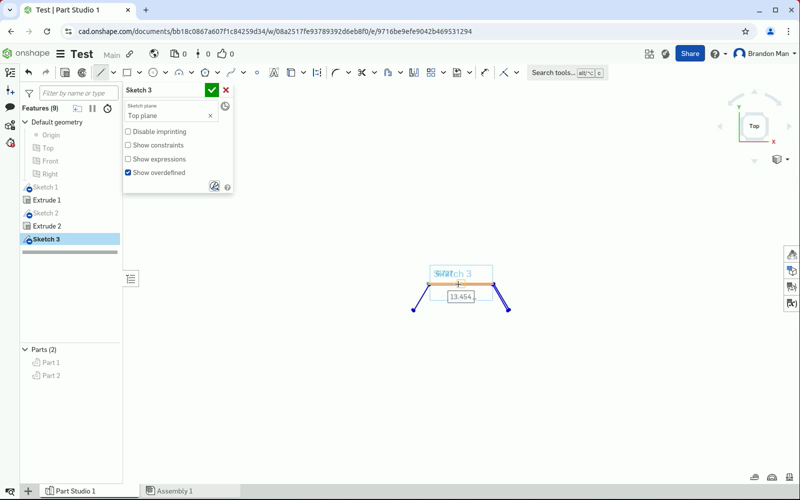
key_down(shift)
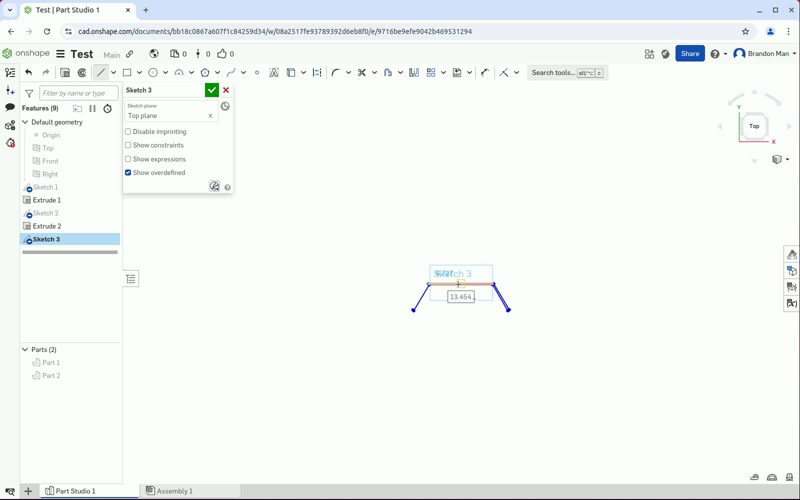
mouse_move(412, 309)
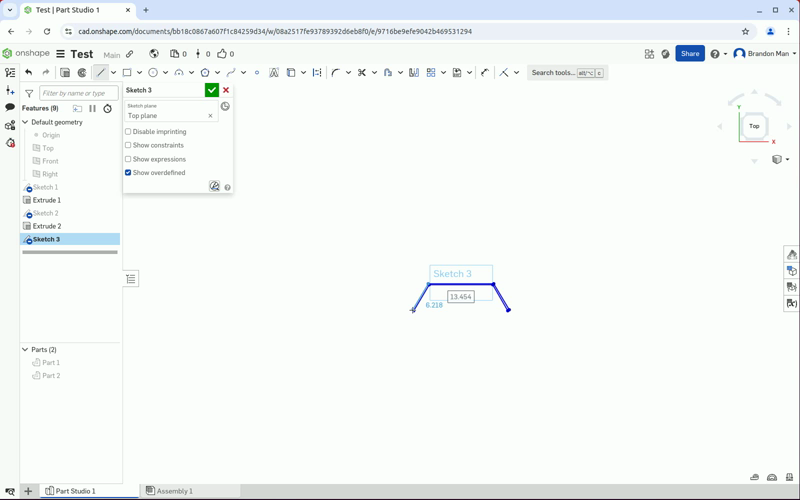
scroll(6)
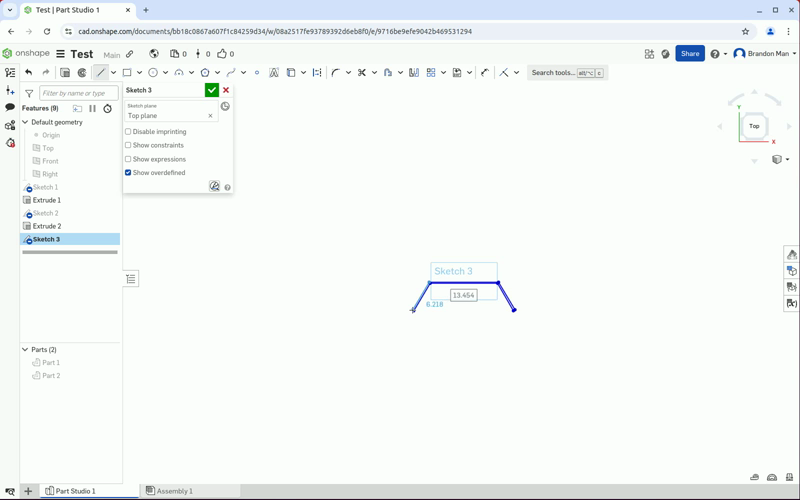
scroll(6)
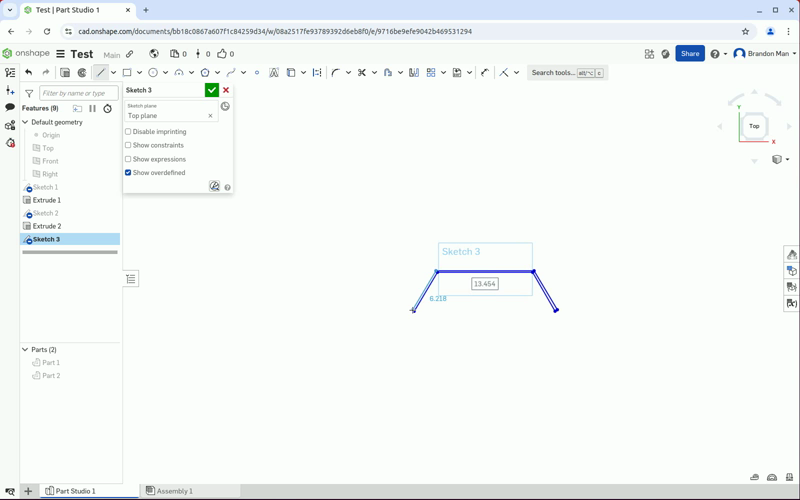
scroll(6)
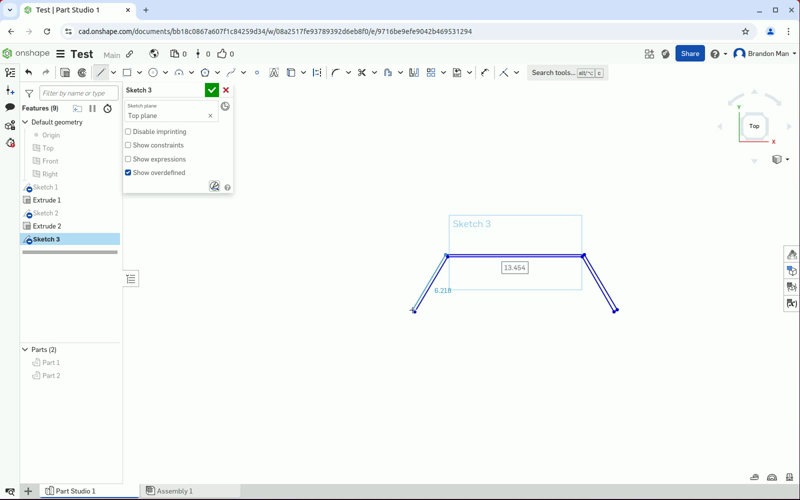
scroll(6)
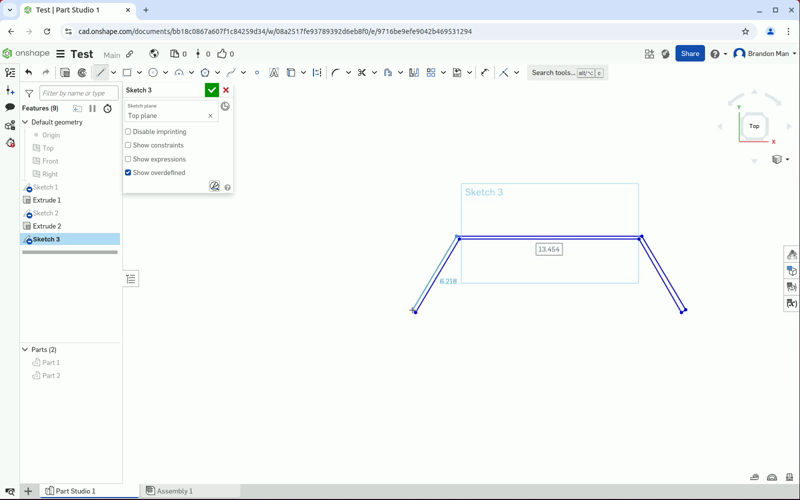
scroll(6)
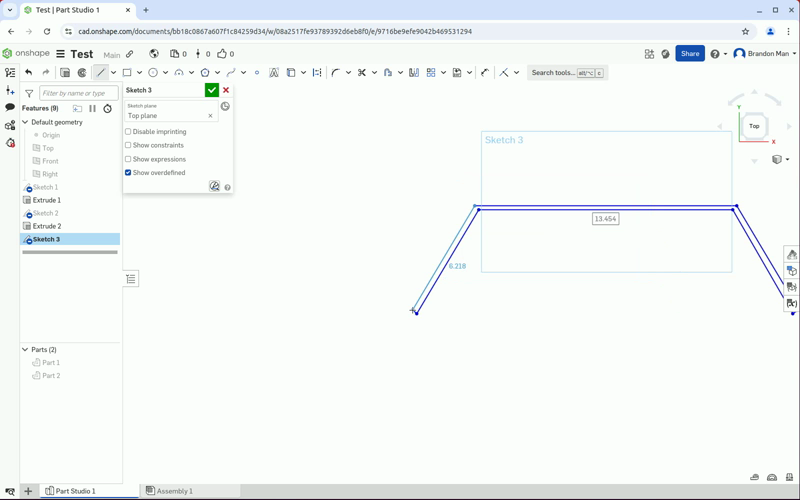
scroll(6)
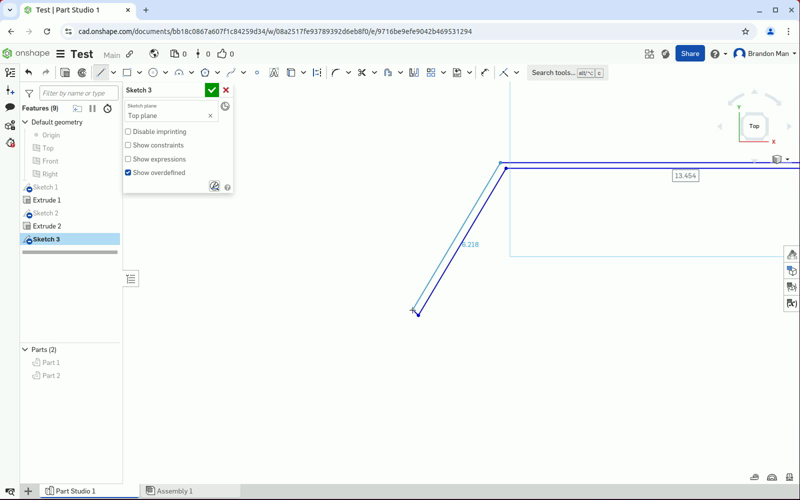
scroll(6)
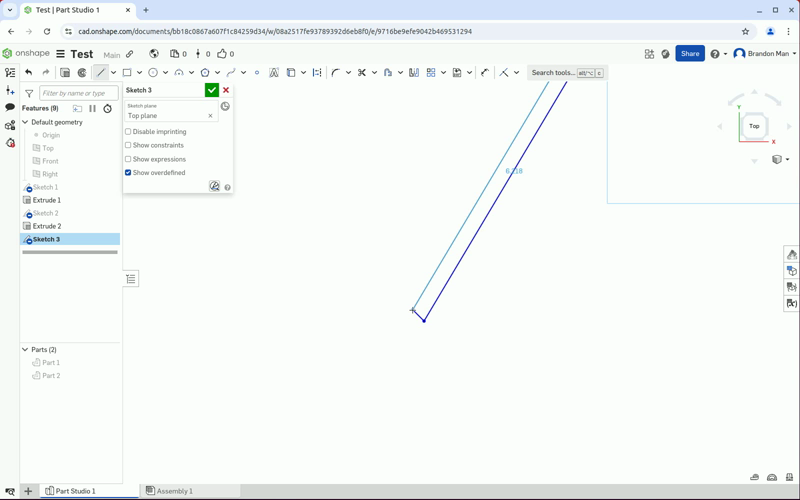
key_up(shift)
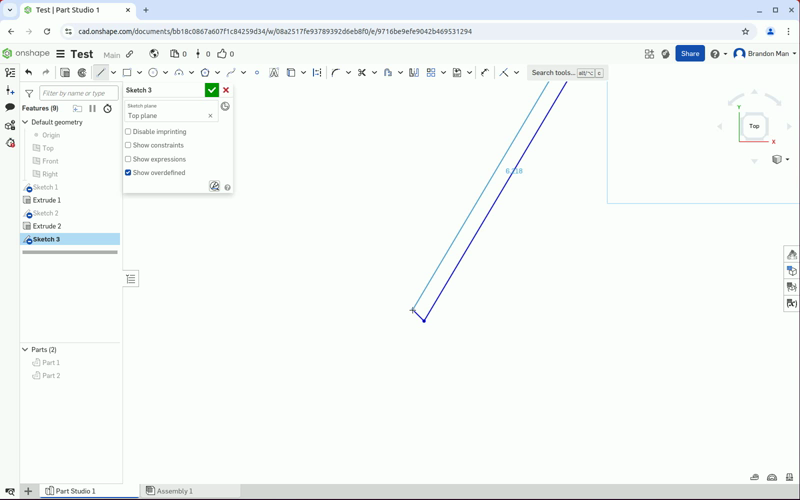
click(412, 309)
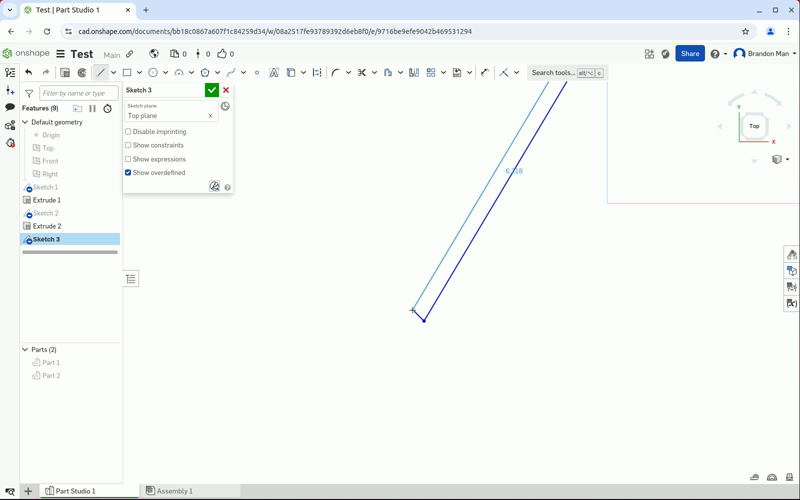
scroll(-6)
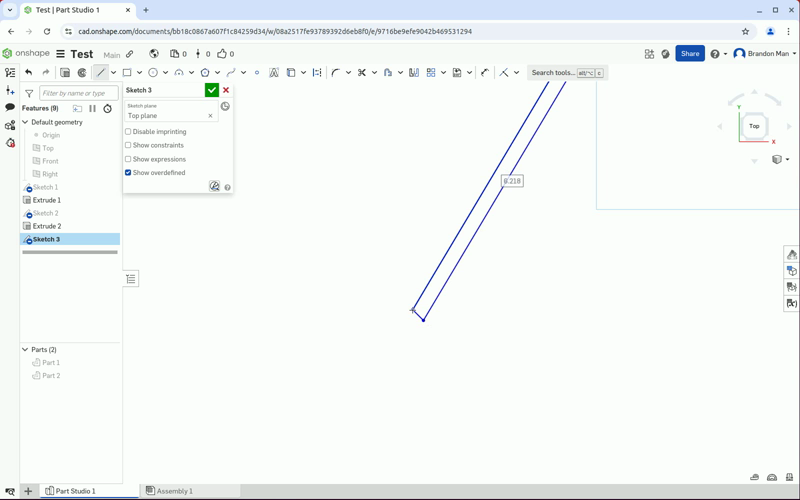
scroll(-6)
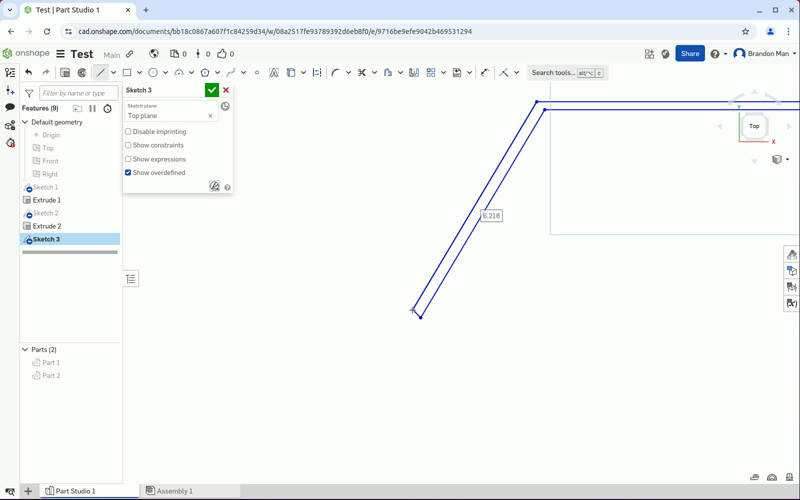
scroll(-6)
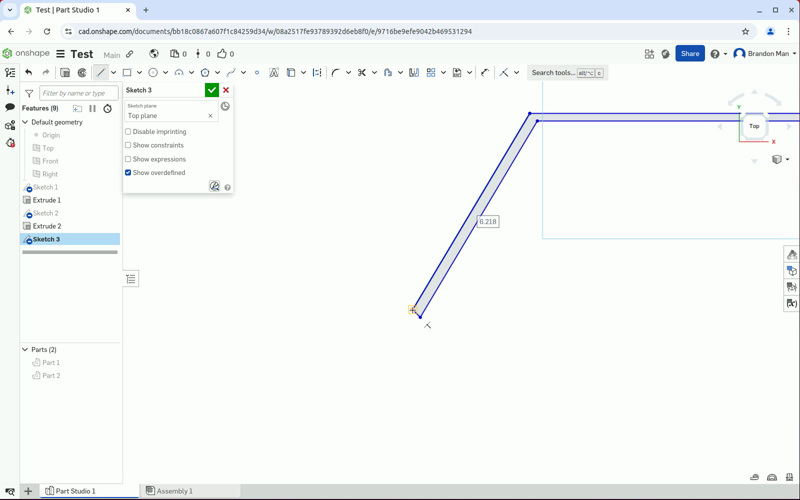
scroll(-6)
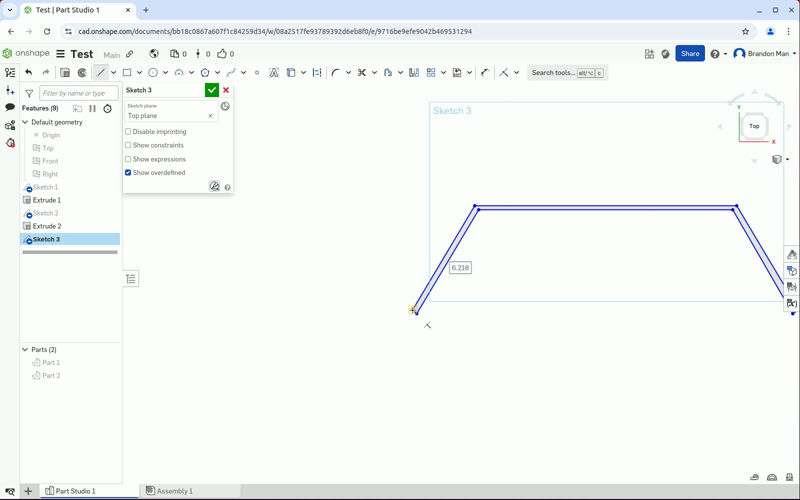
scroll(-6)
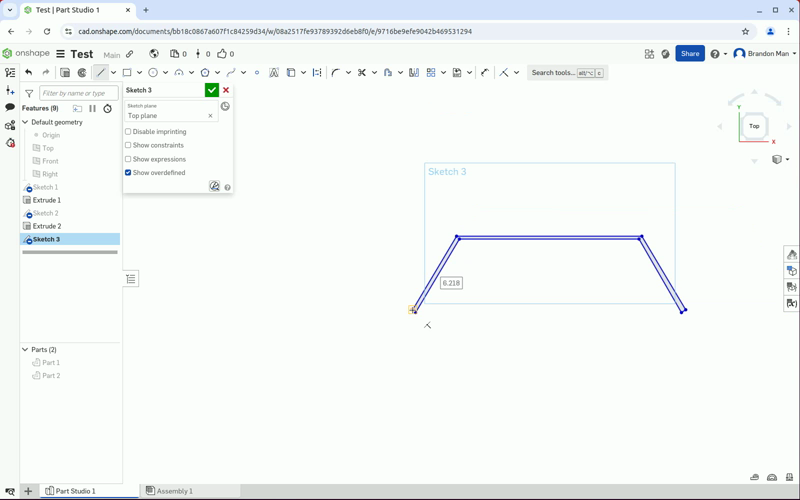
scroll(-6)
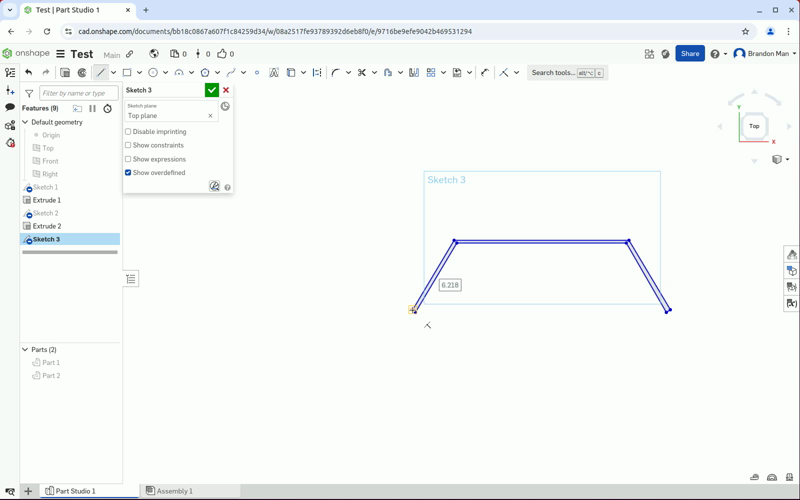
scroll(-6)
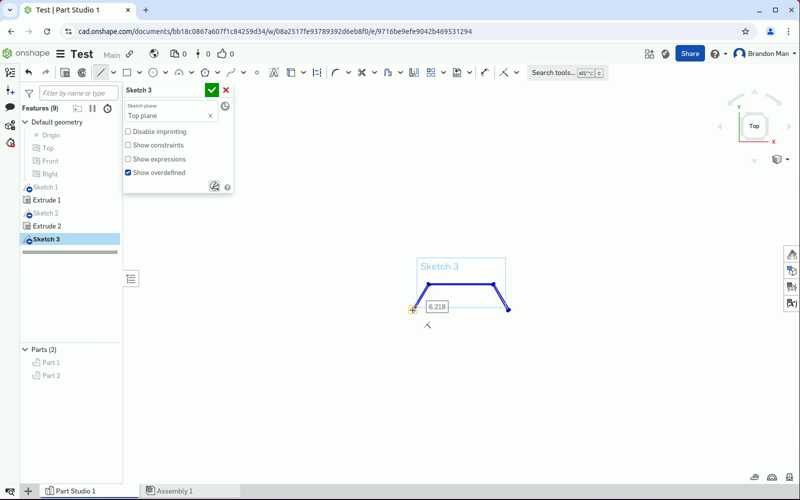
key(esc)
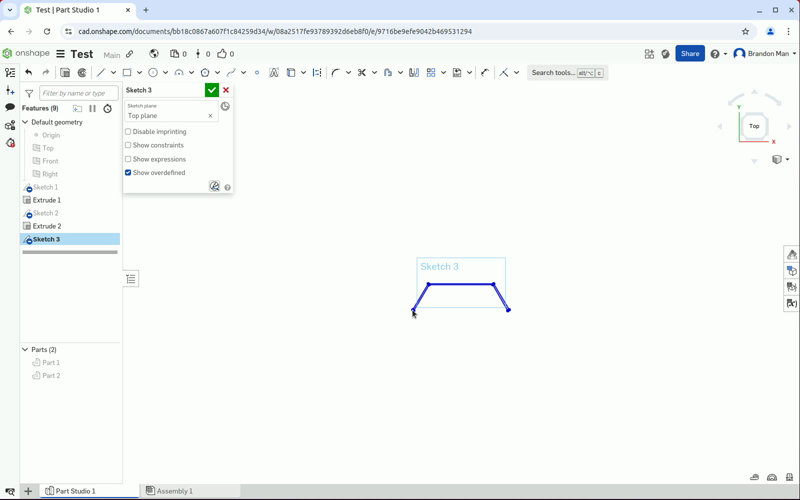
mouse_move(504, 302)
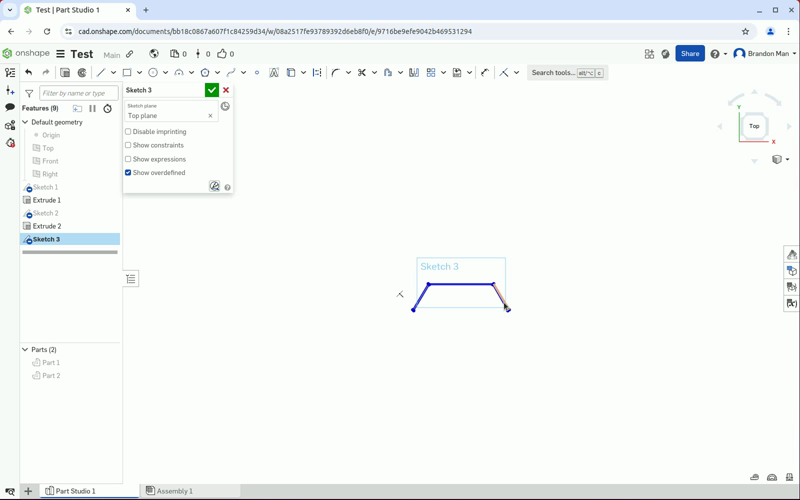
scroll(6)
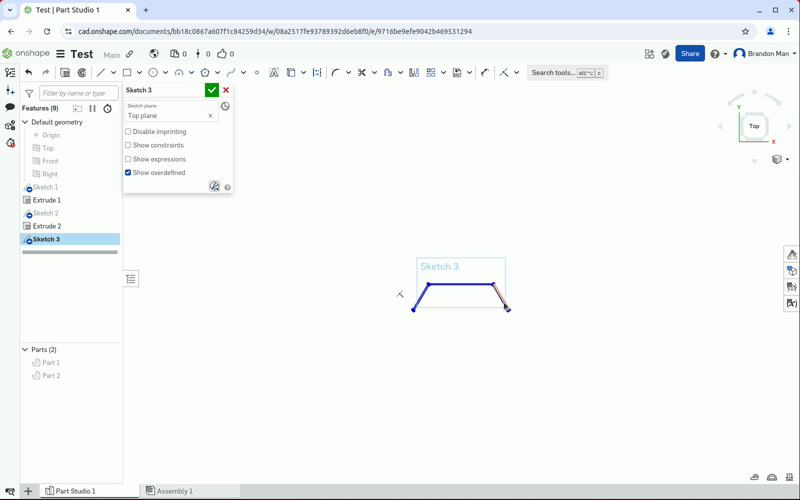
scroll(6)
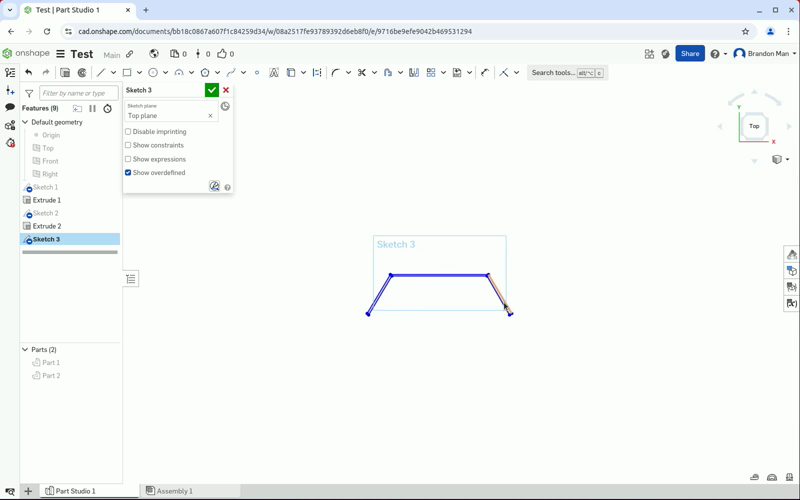
scroll(6)
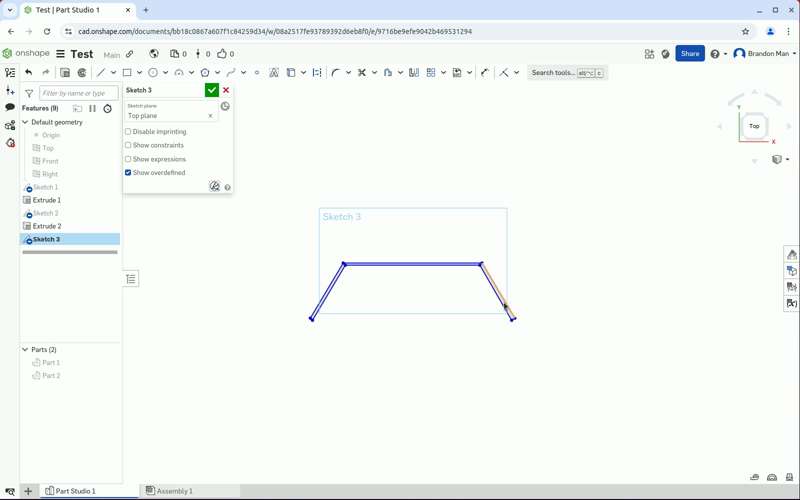
scroll(6)
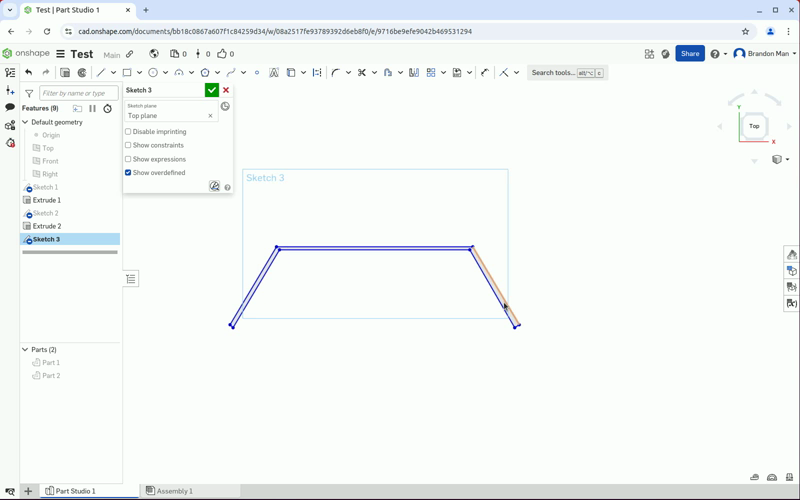
scroll(6)
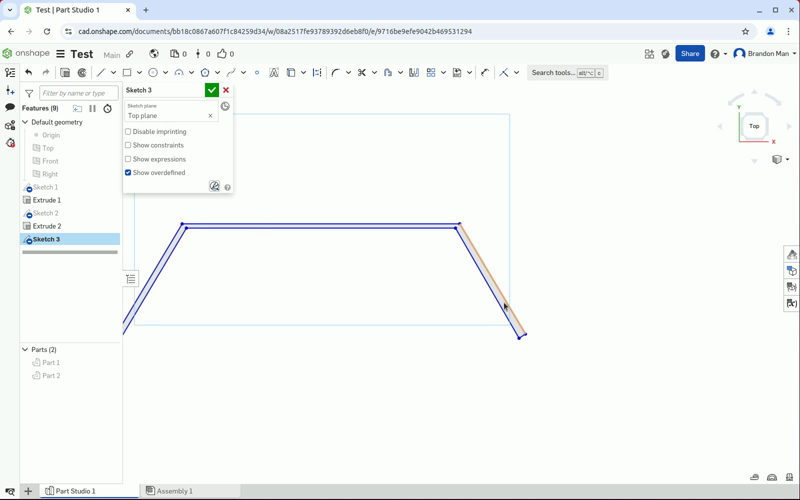
scroll(6)
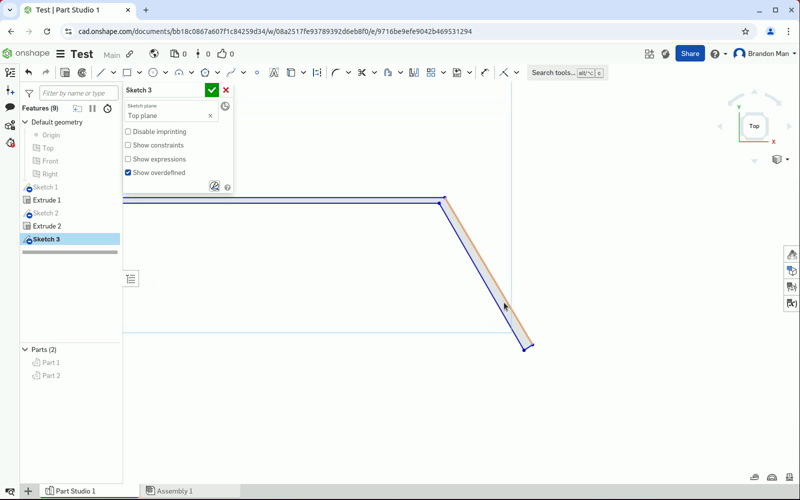
scroll(6)
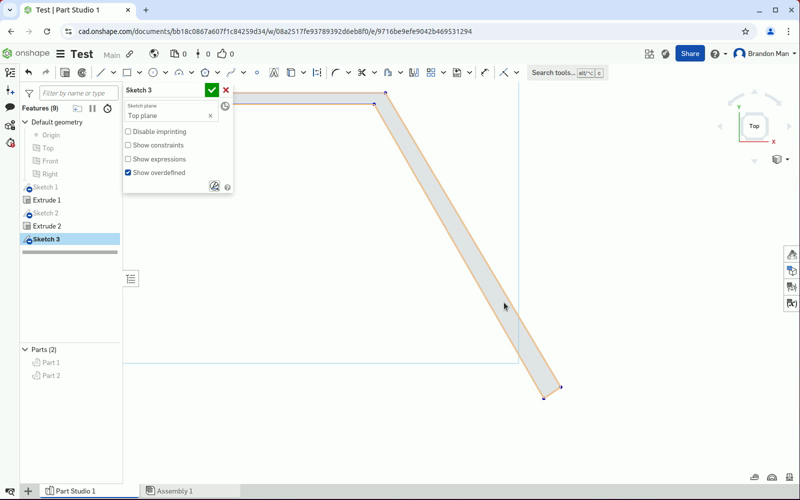
click(504, 302)
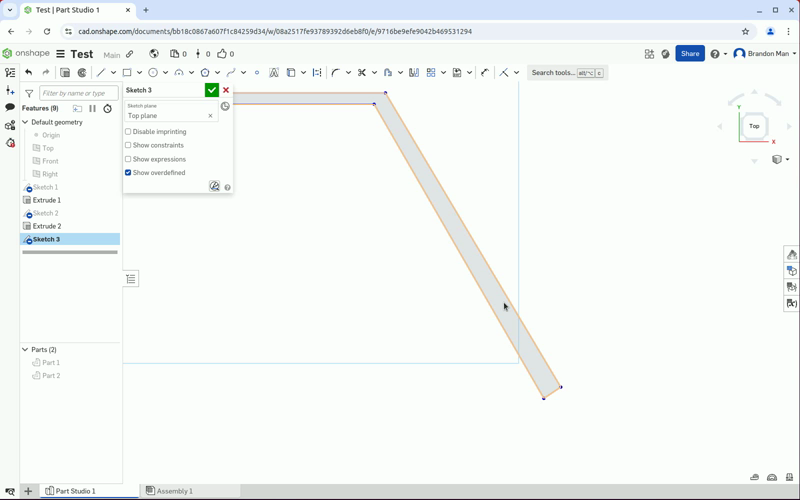
scroll(-6)
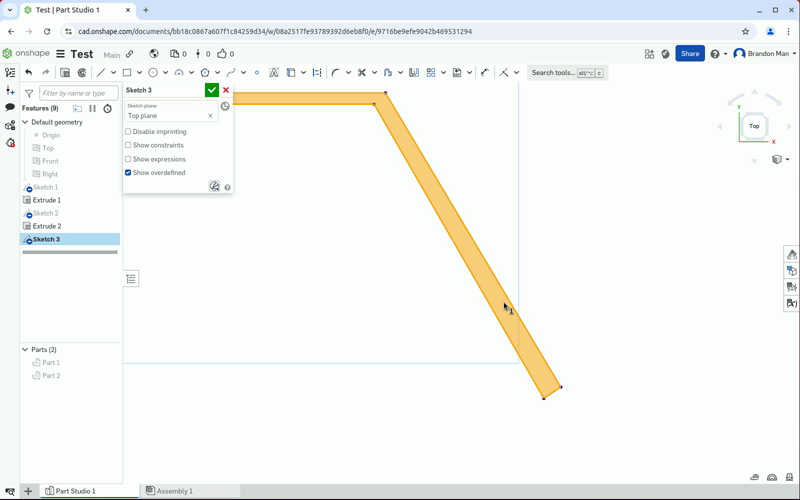
scroll(-6)
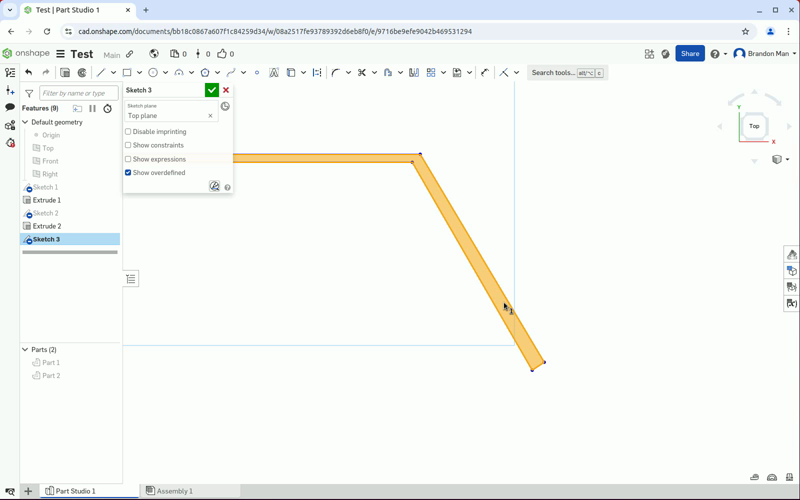
scroll(-6)
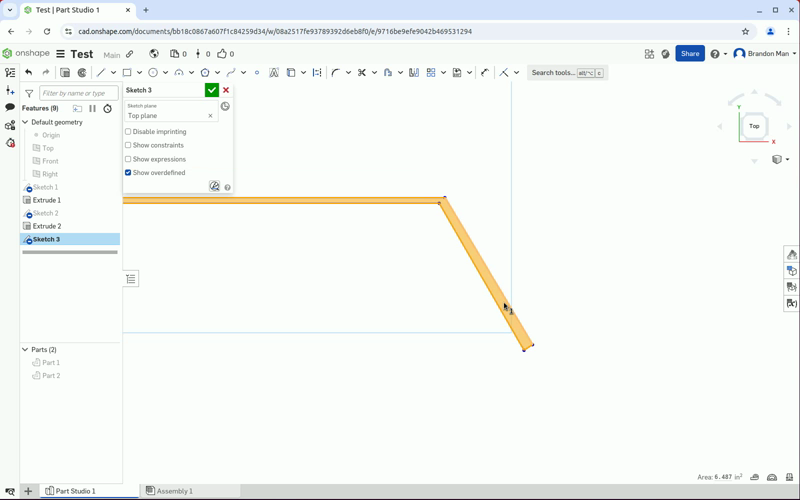
scroll(-6)
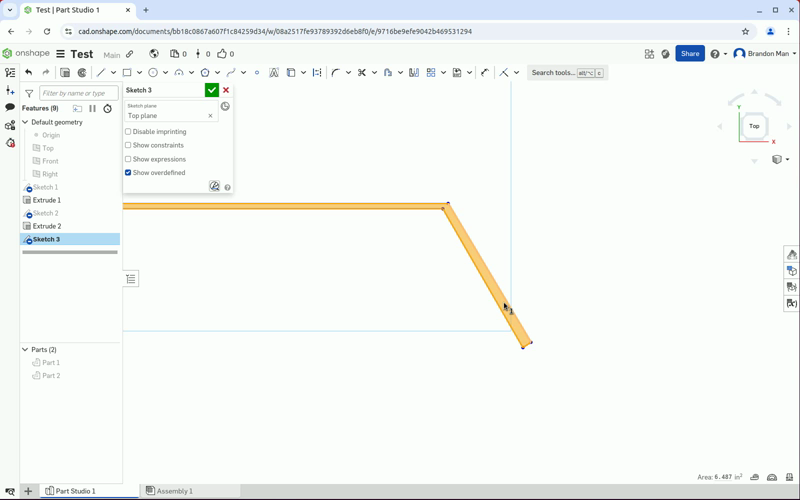
scroll(-6)
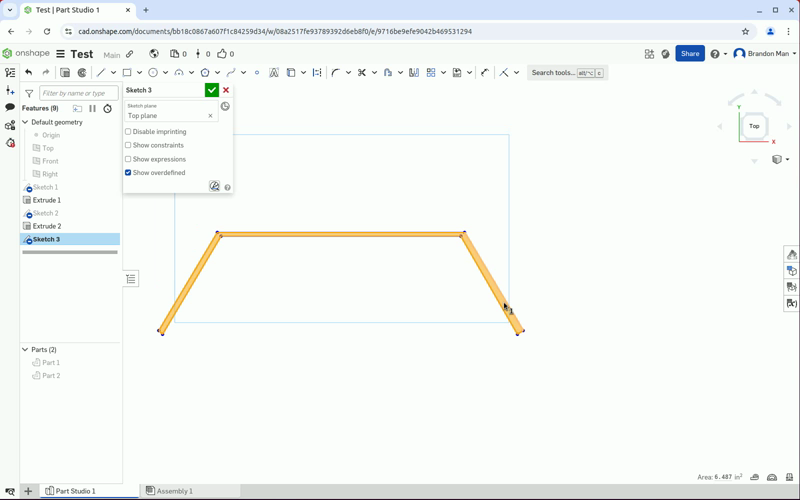
scroll(-6)
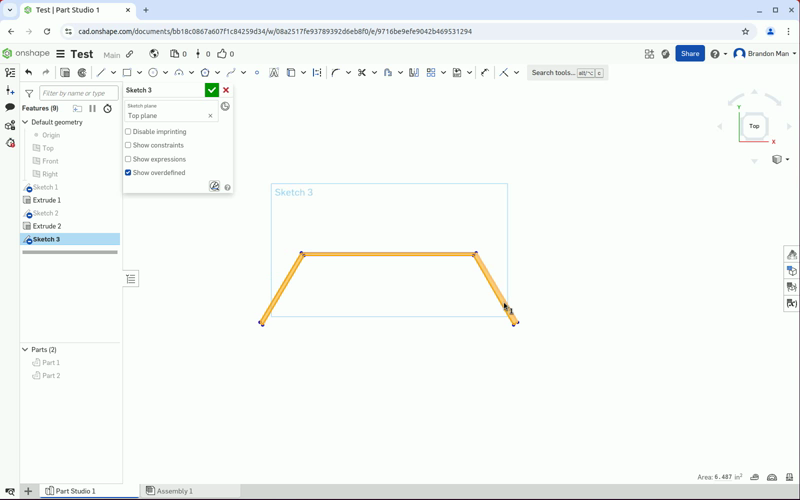
scroll(-6)
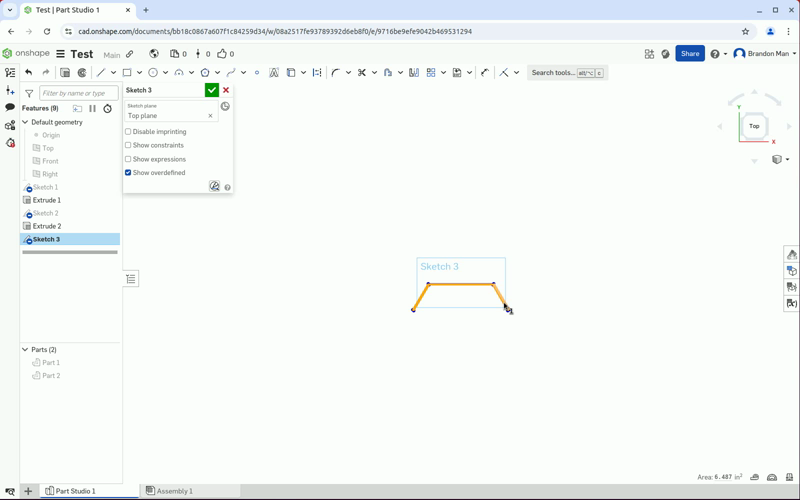
mouse_move(73, 352)
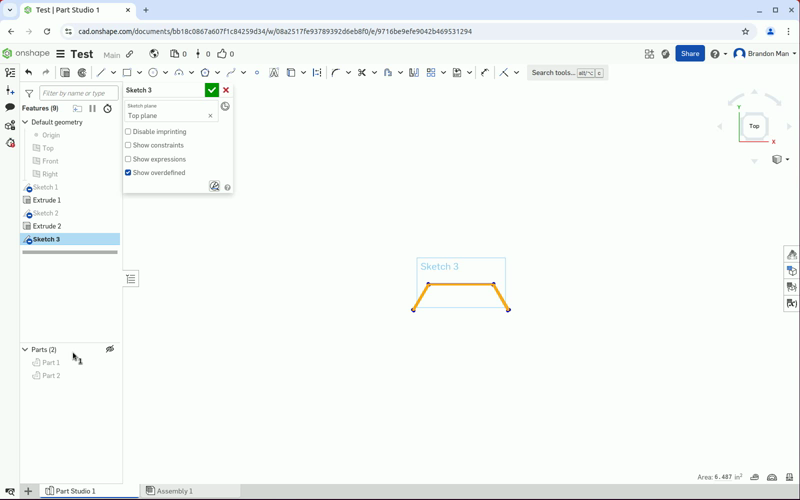
key(shift+y)
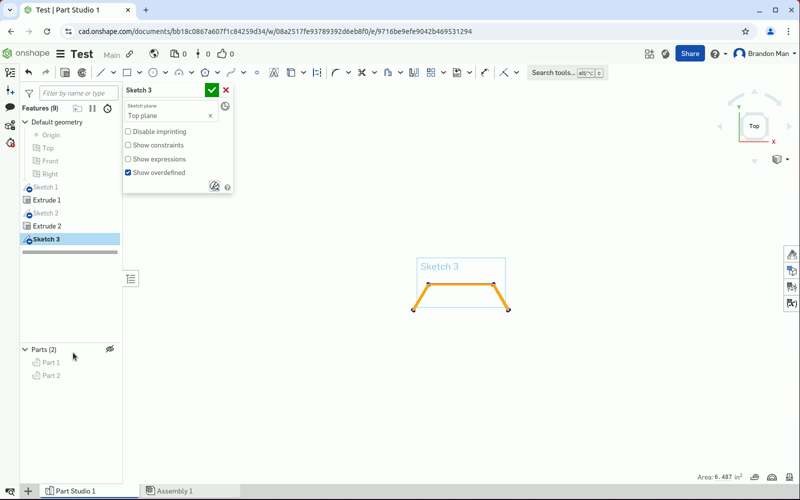
key(shift+e)
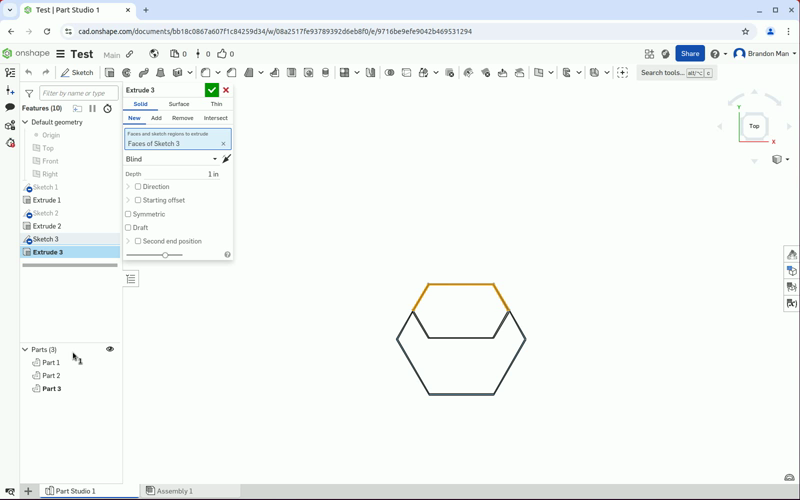
mouse_move(143, 106)
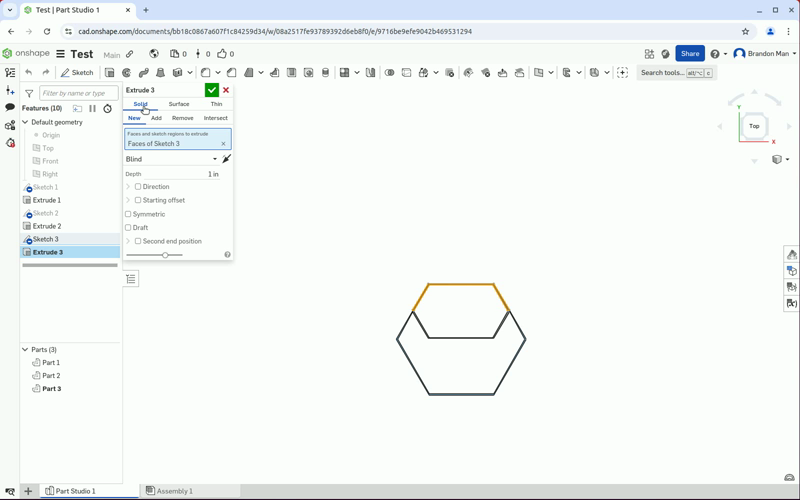
click(143, 106)
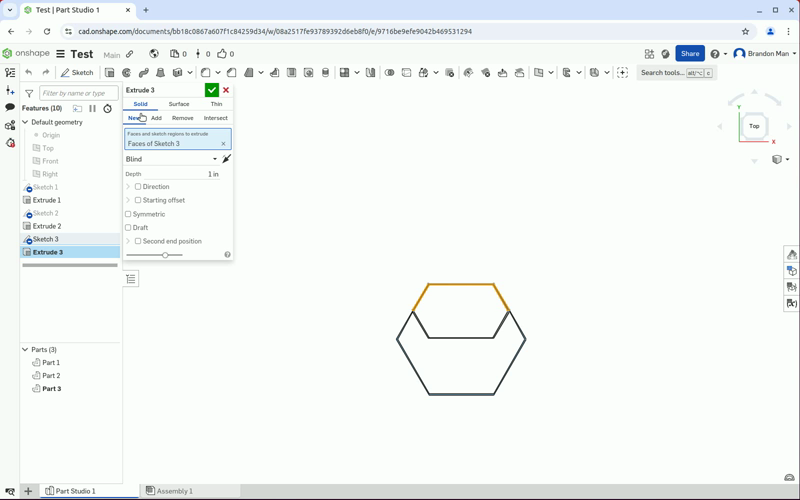
mouse_move(137, 120)
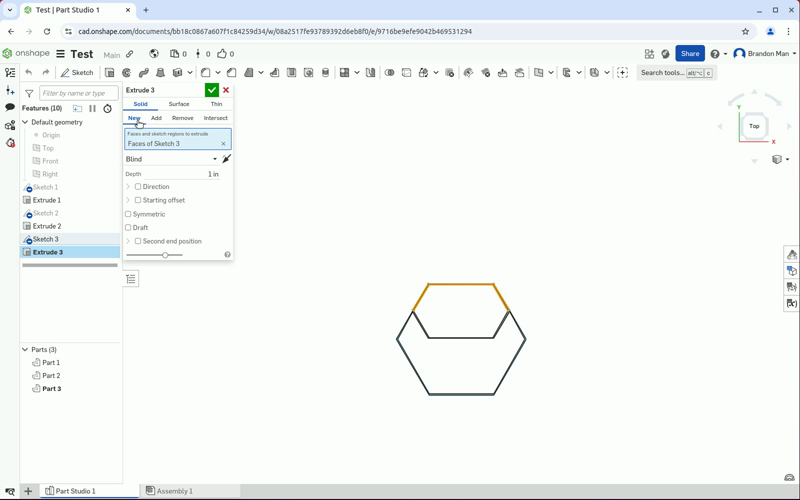
click(137, 120)
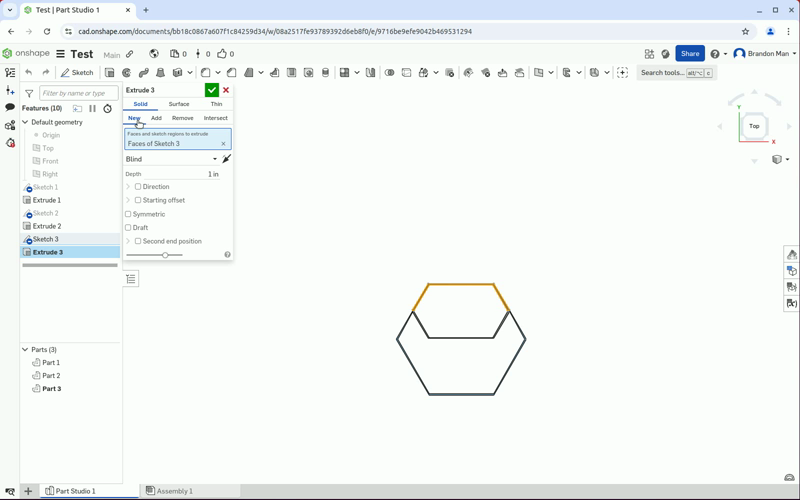
key(tab, 4)
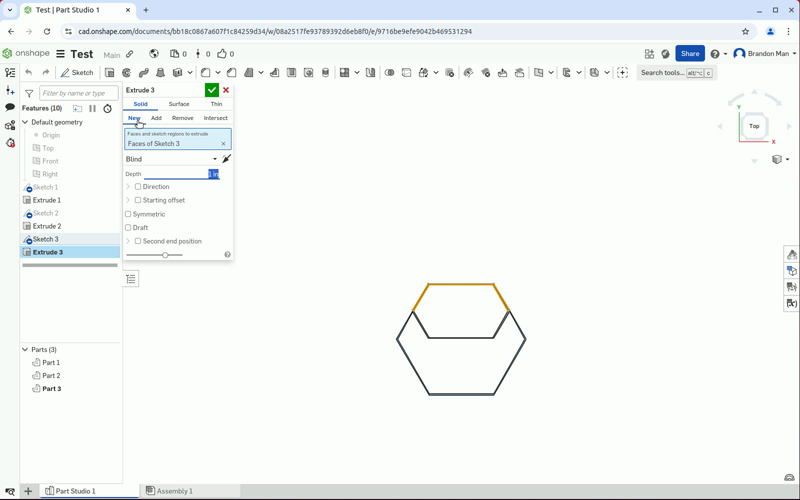
text(2.407)
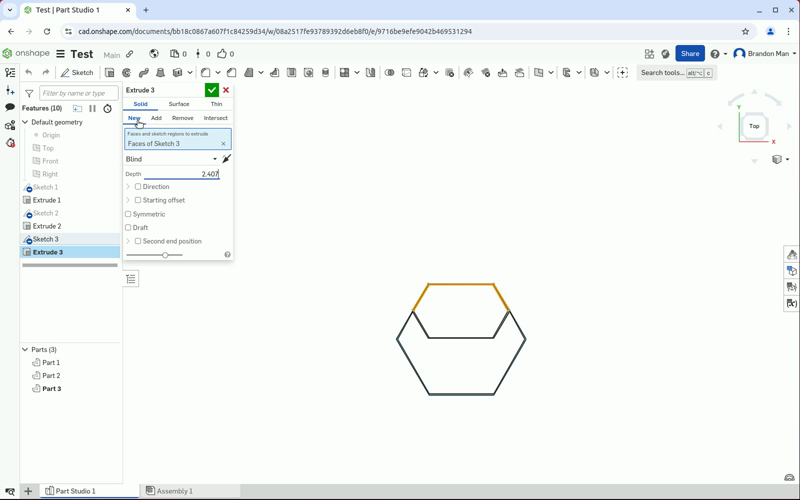
key(enter)
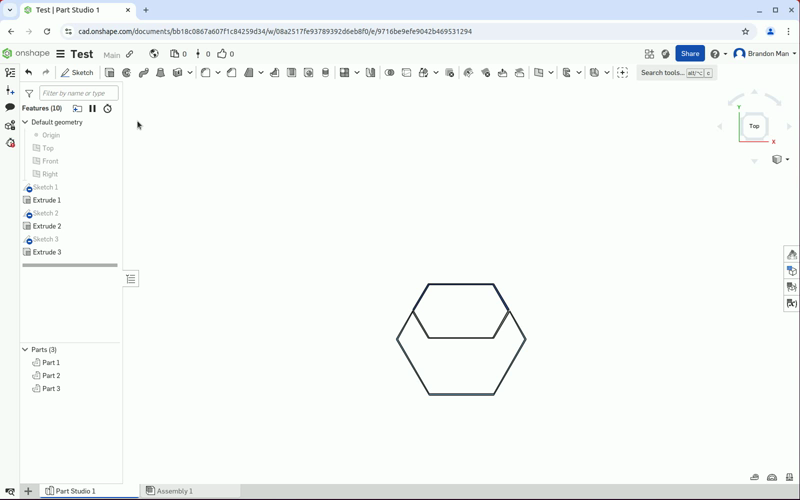
key(shift+h)
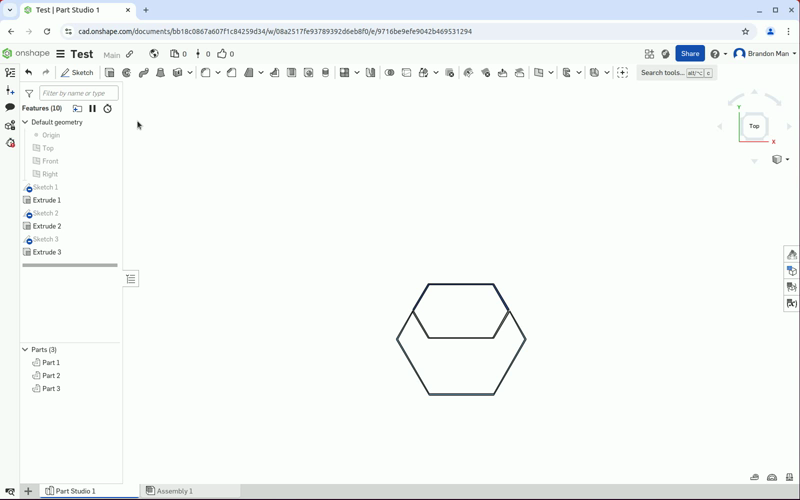
key(shift+h)
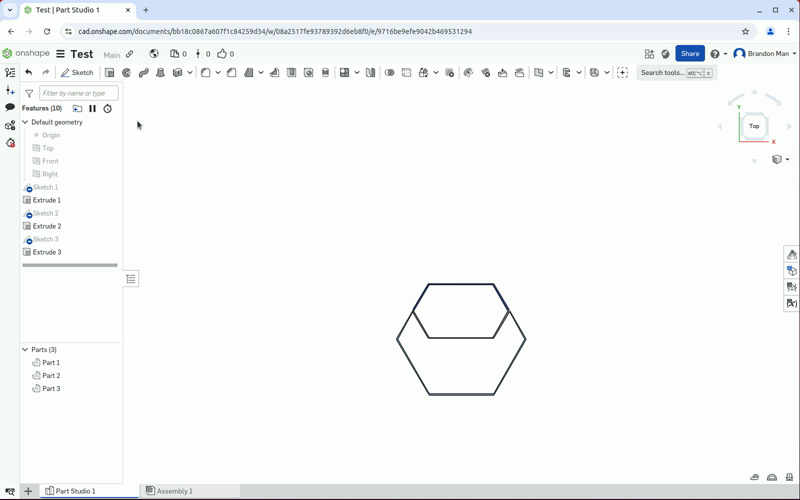
mouse_move(73, 189)
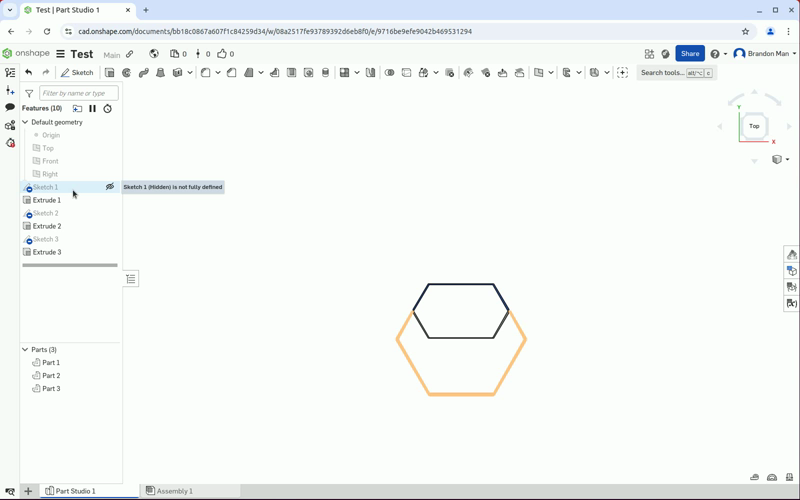
click(73, 189)
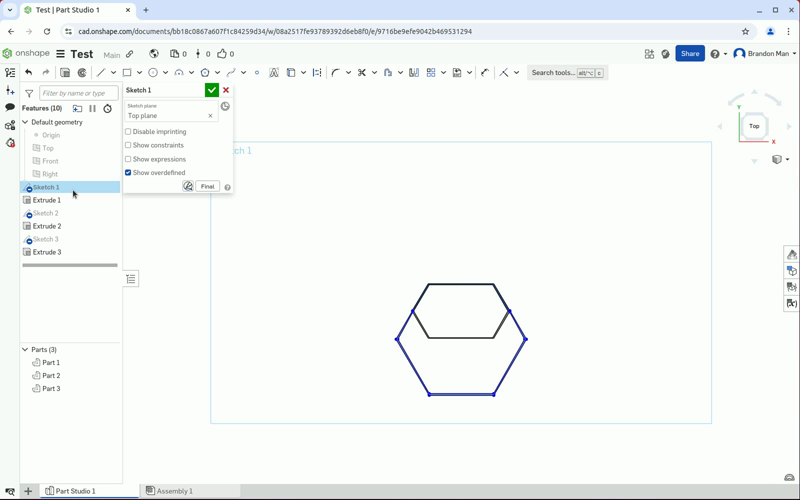
mouse_move(229, 92)
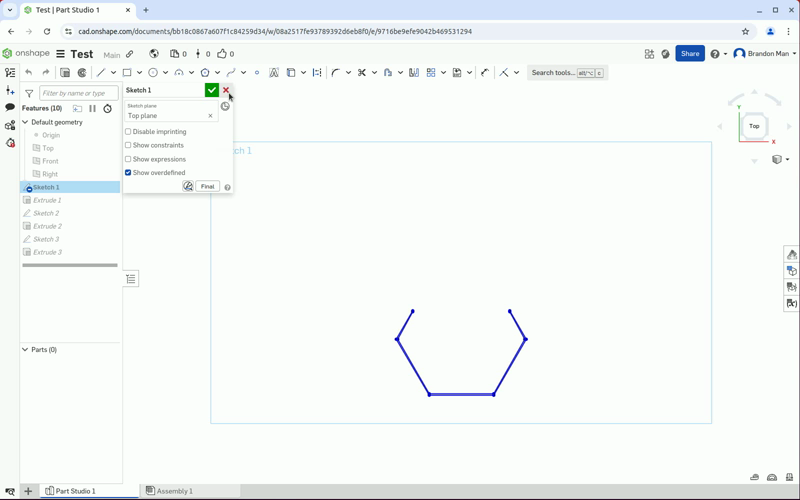
click(229, 92)
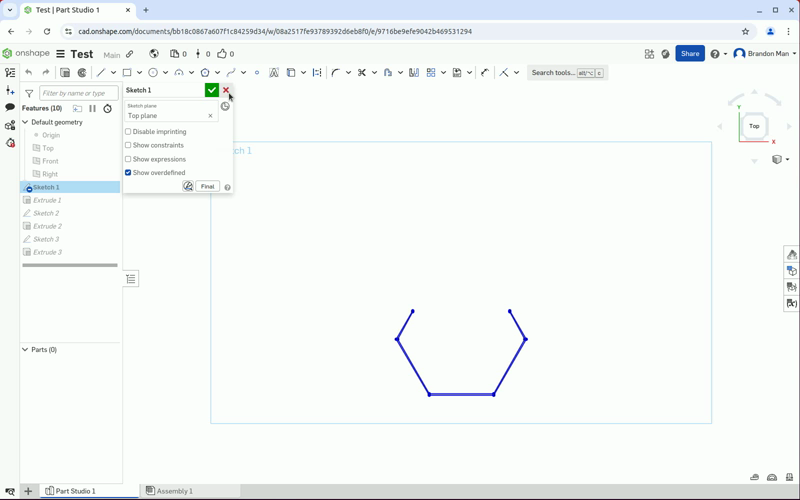
key(shift+s)
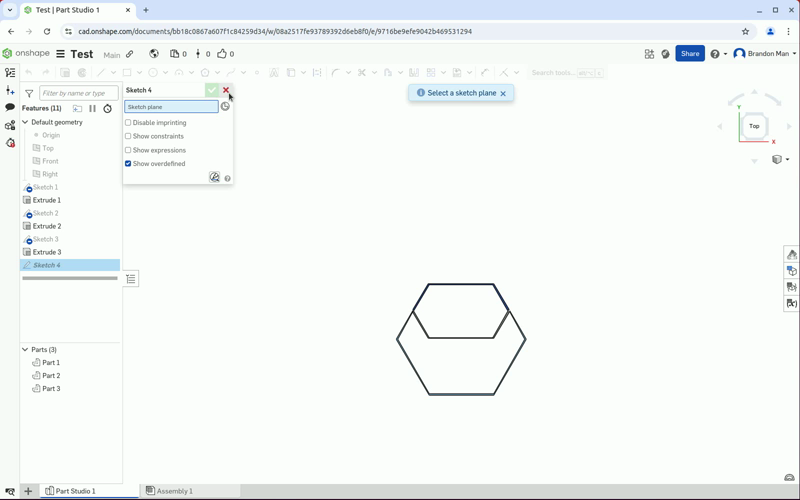
mouse_move(73, 150)
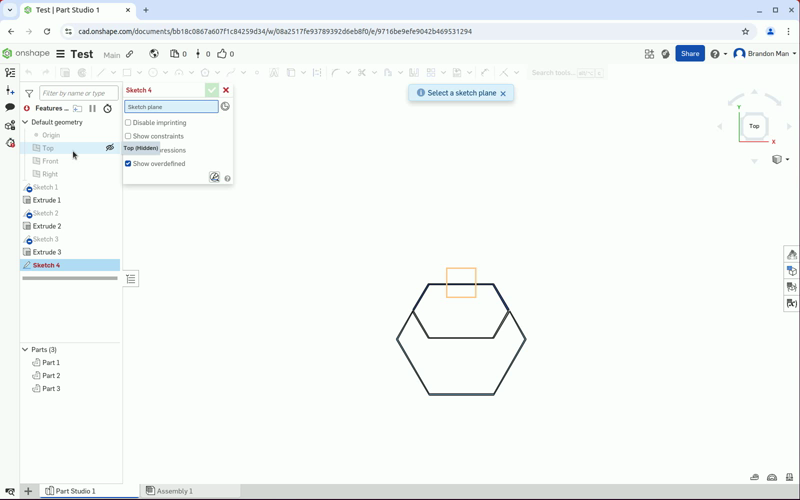
click(73, 150)
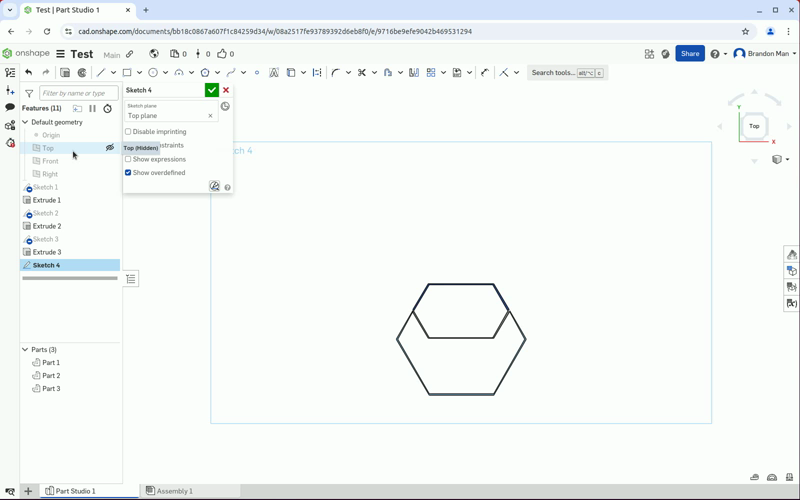
mouse_move(73, 352)
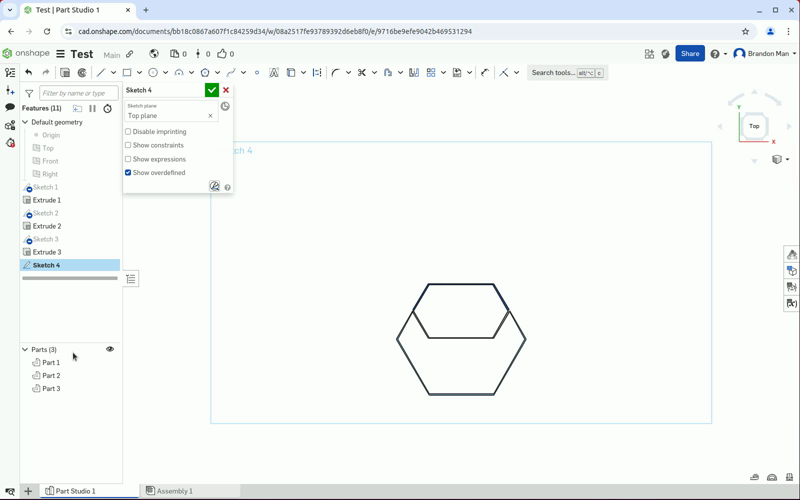
key(y)
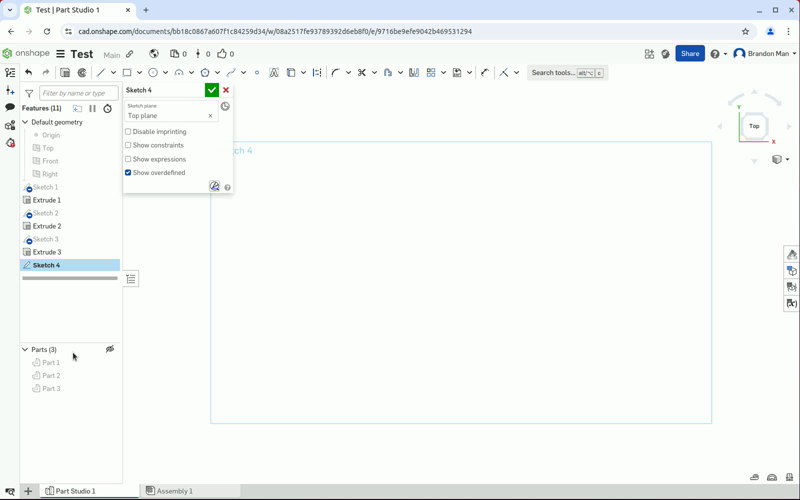
key(l)
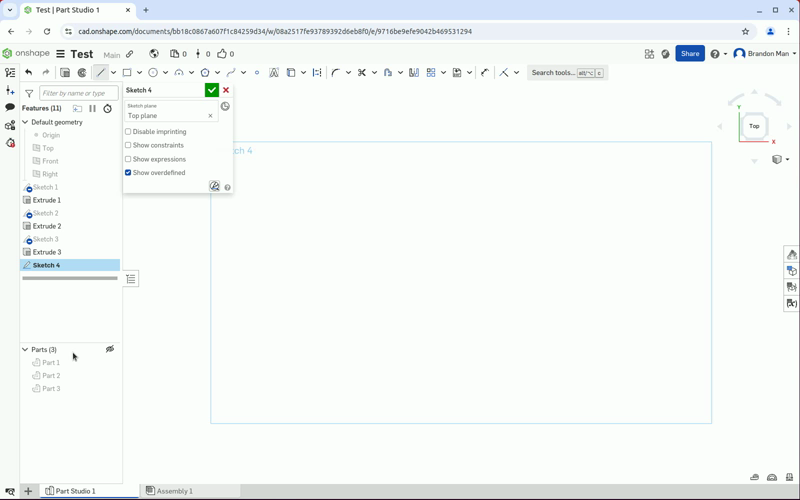
key_down(shift)
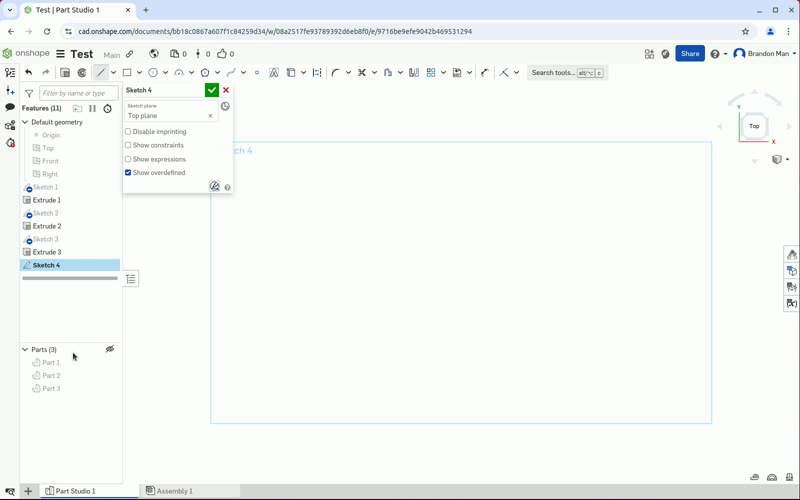
mouse_move(396, 282)
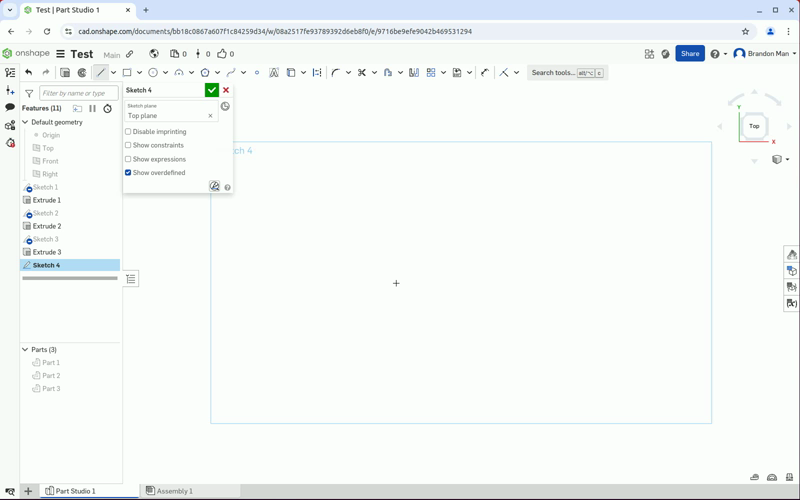
click(396, 282)
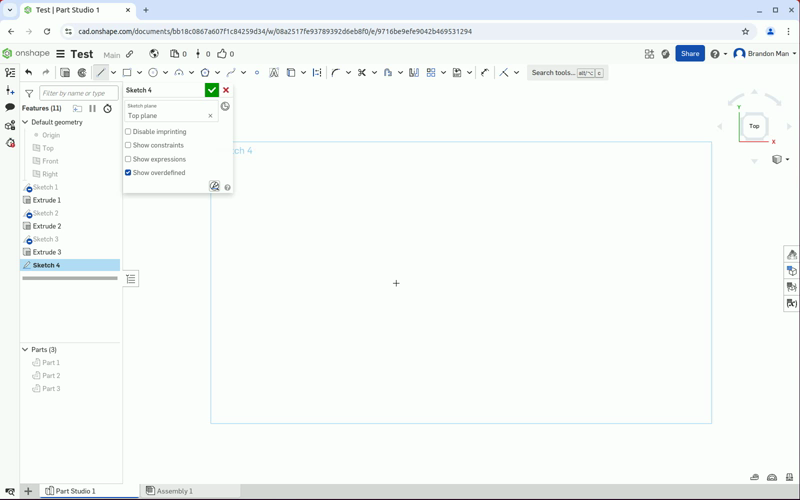
key_up(shift)
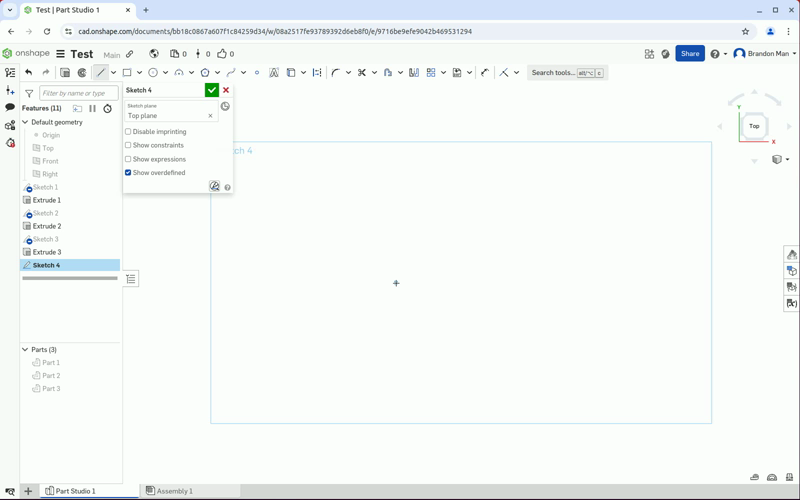
key_down(shift)
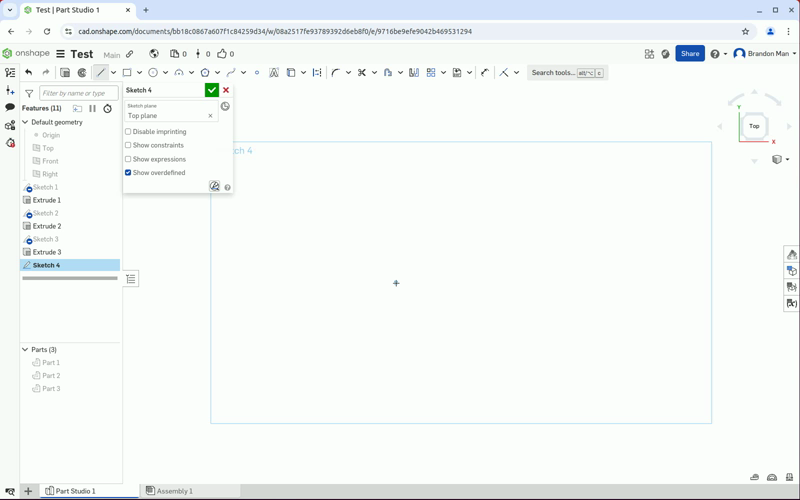
mouse_move(426, 282)
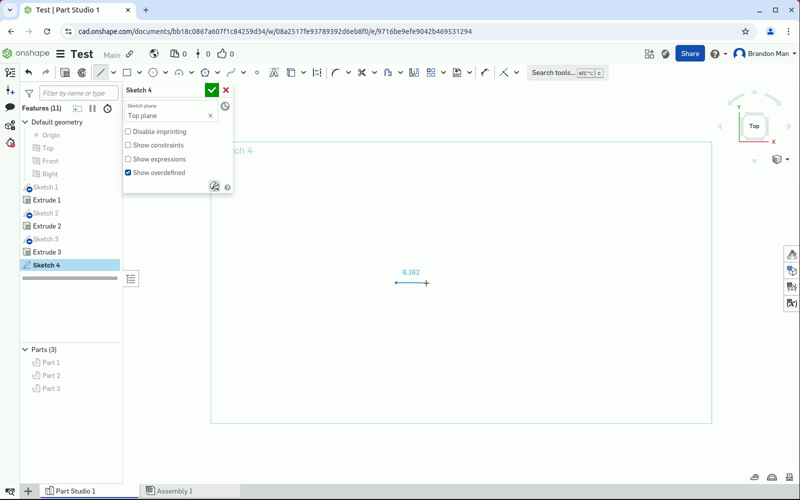
mouse_move(412, 311)
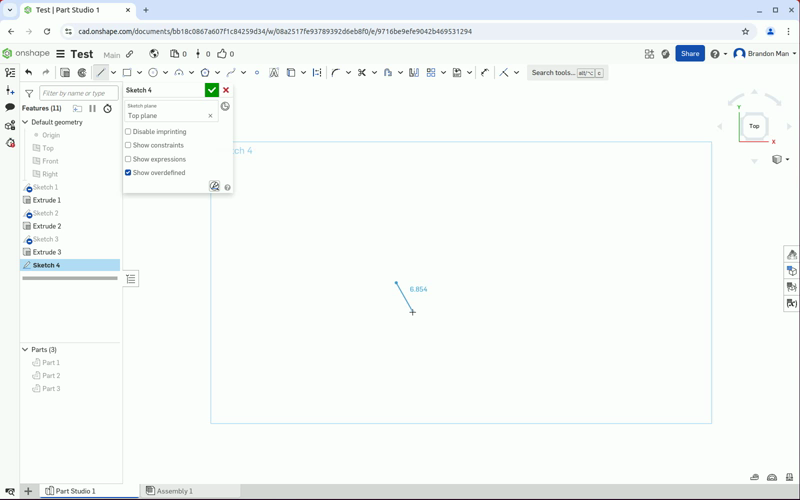
click(412, 311)
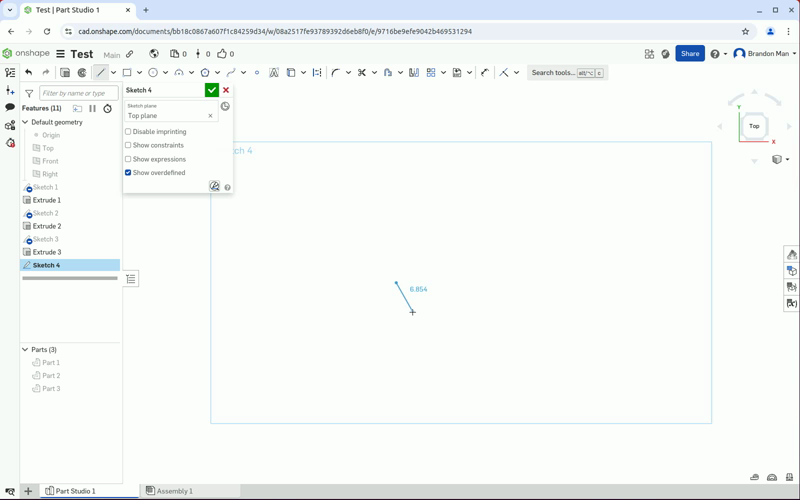
key_up(shift)
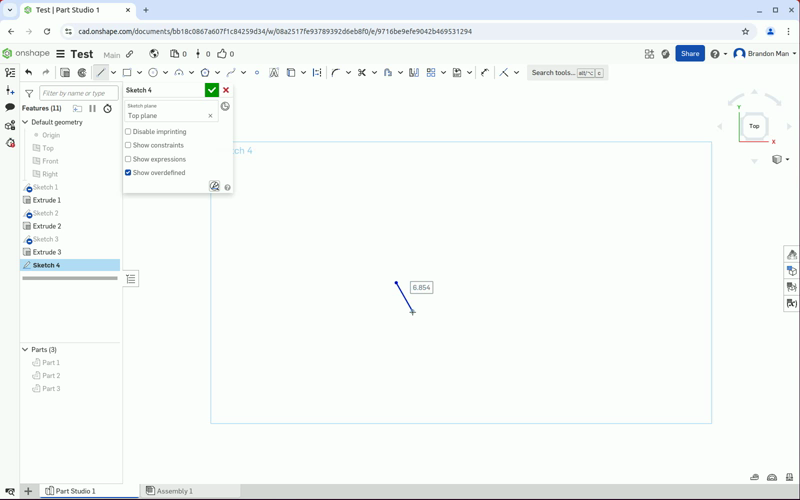
key_down(shift)
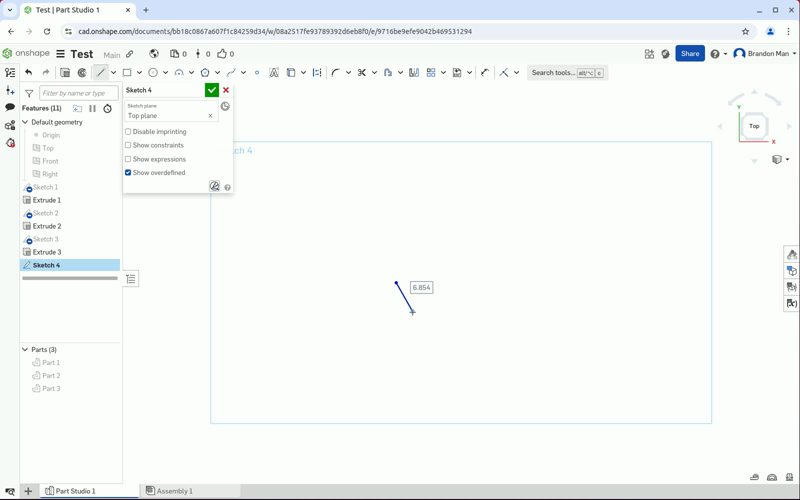
mouse_move(442, 311)
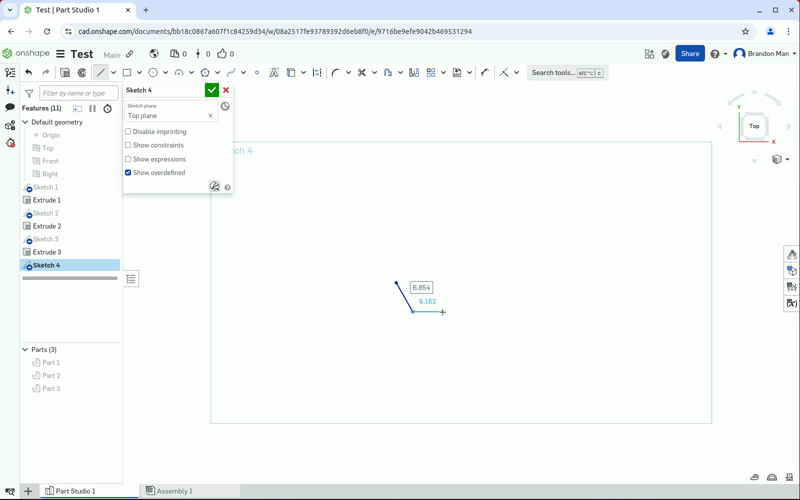
mouse_move(412, 310)
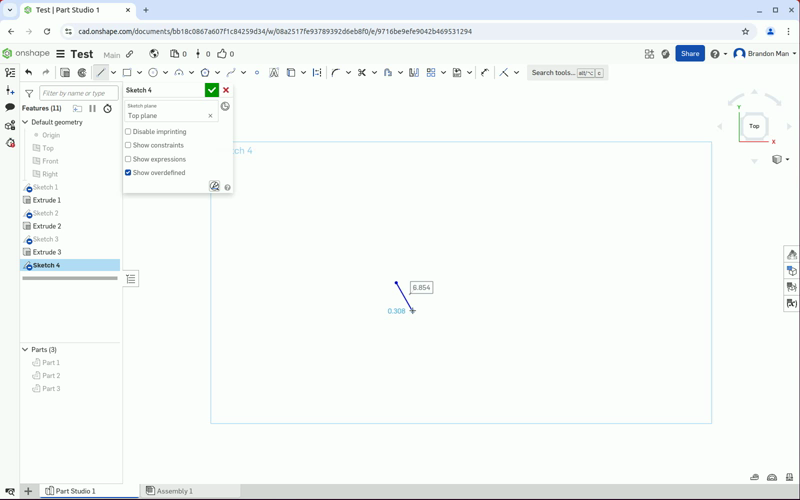
scroll(6)
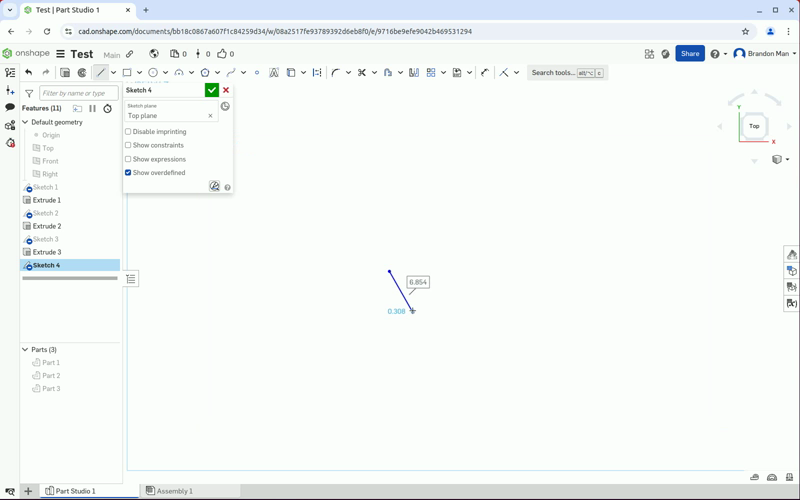
scroll(6)
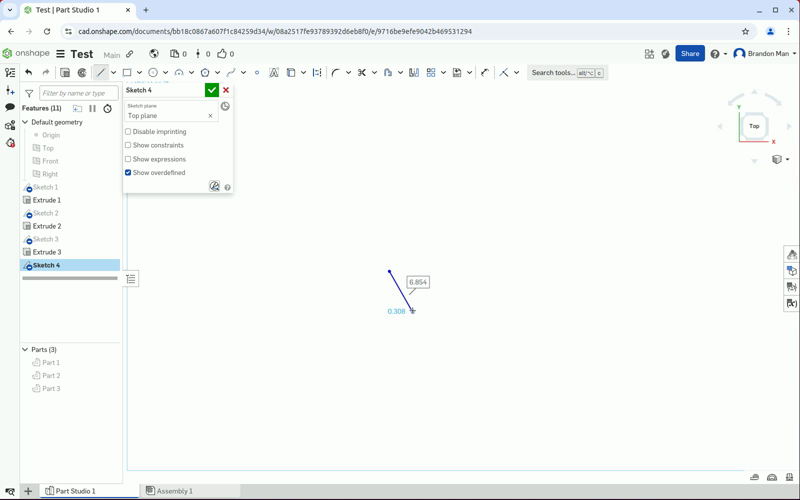
scroll(6)
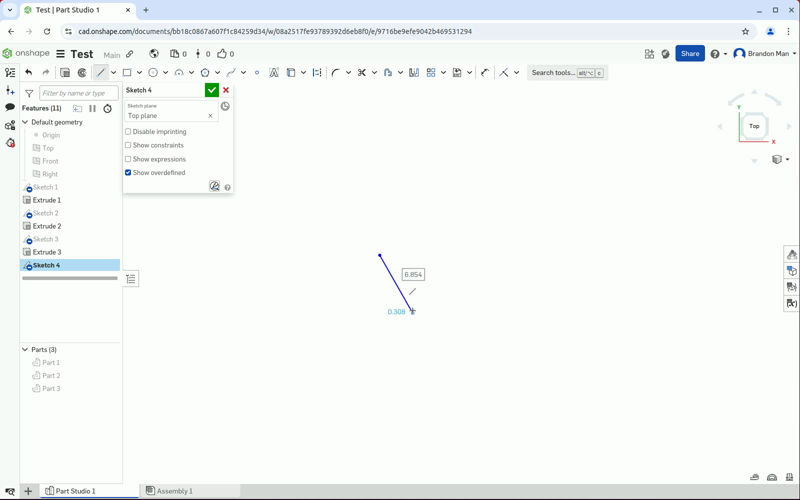
scroll(6)
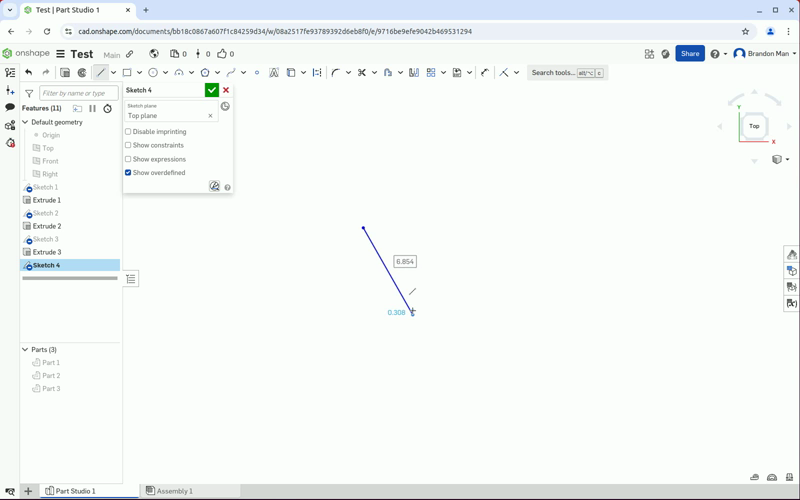
scroll(6)
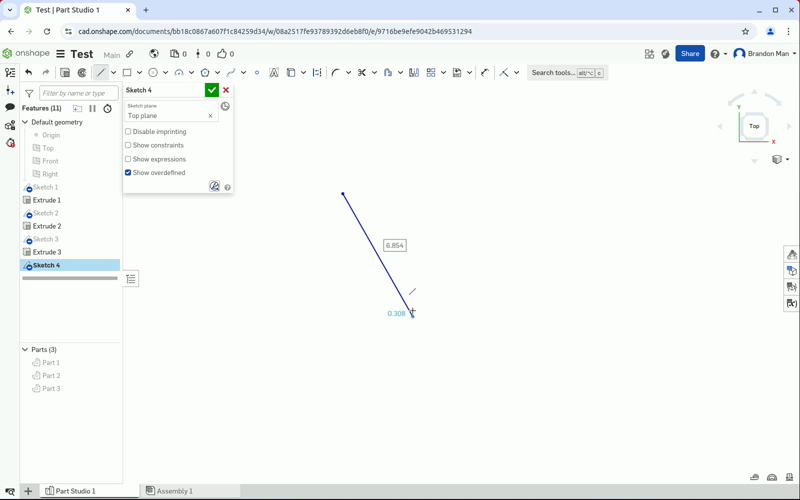
scroll(6)
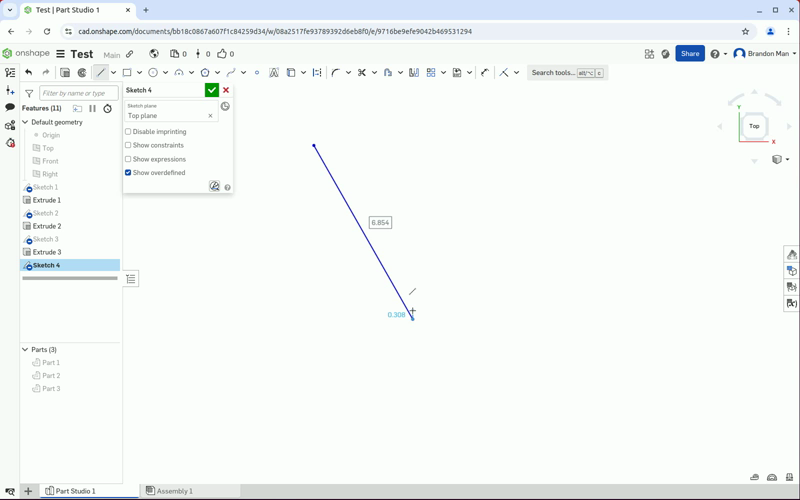
scroll(6)
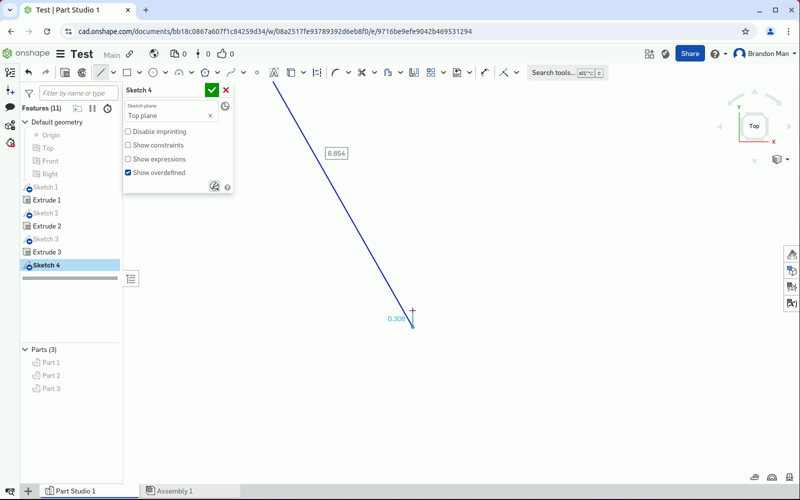
click(412, 310)
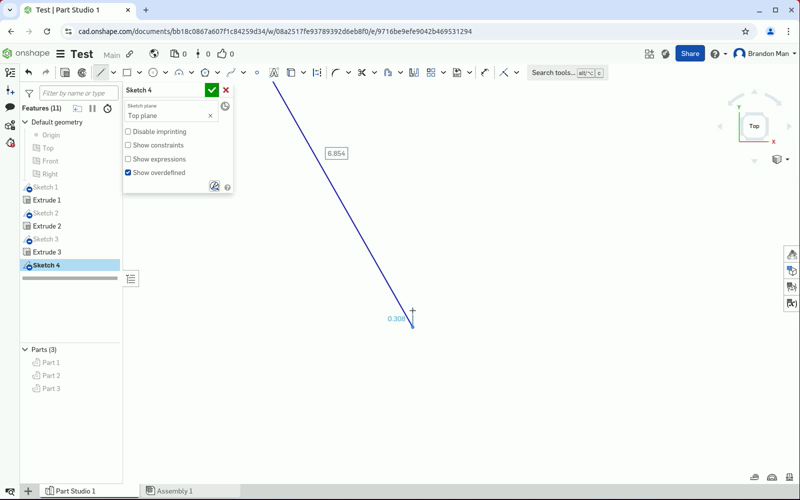
scroll(-6)
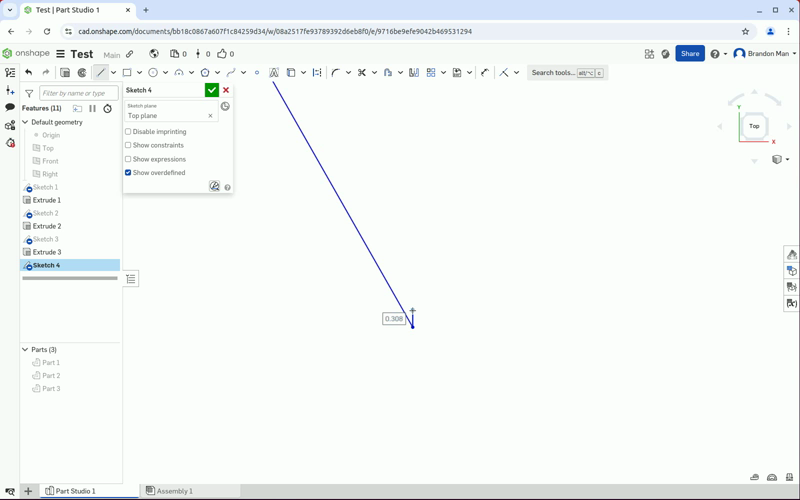
scroll(-6)
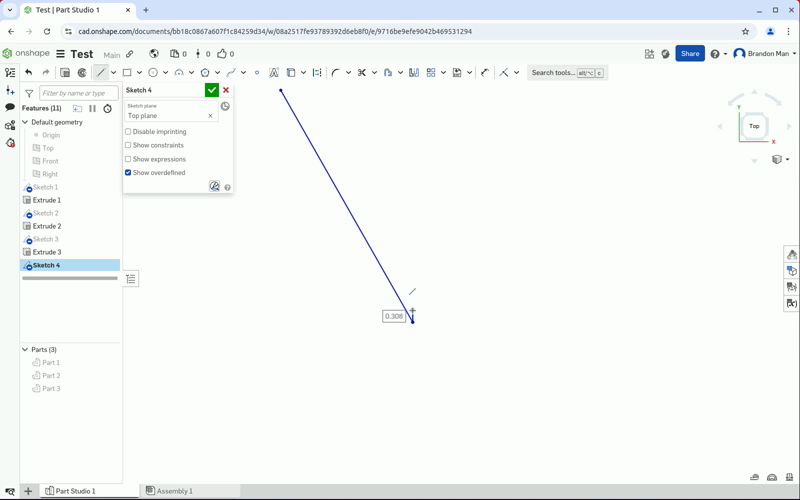
scroll(-6)
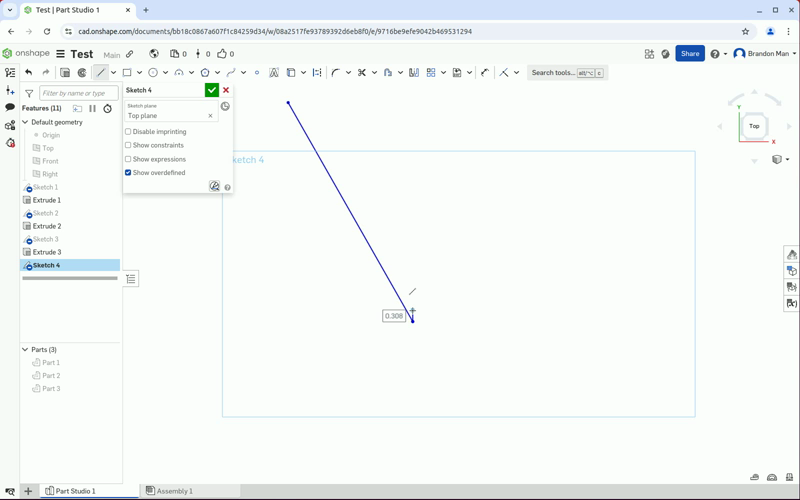
scroll(-6)
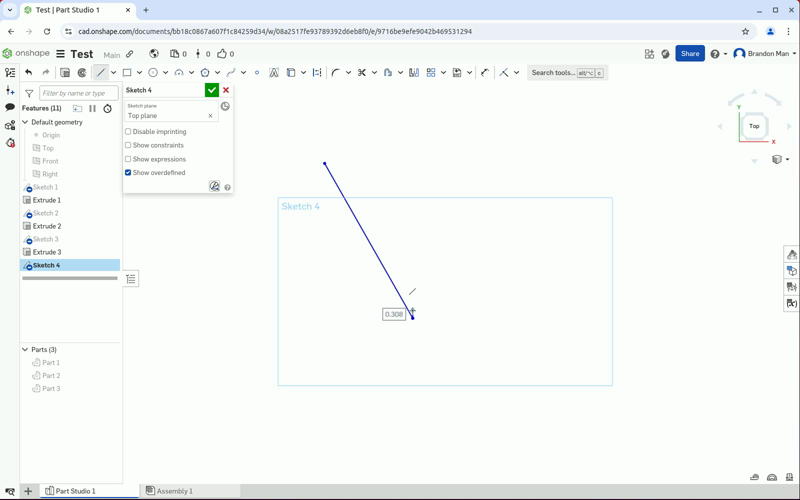
scroll(-6)
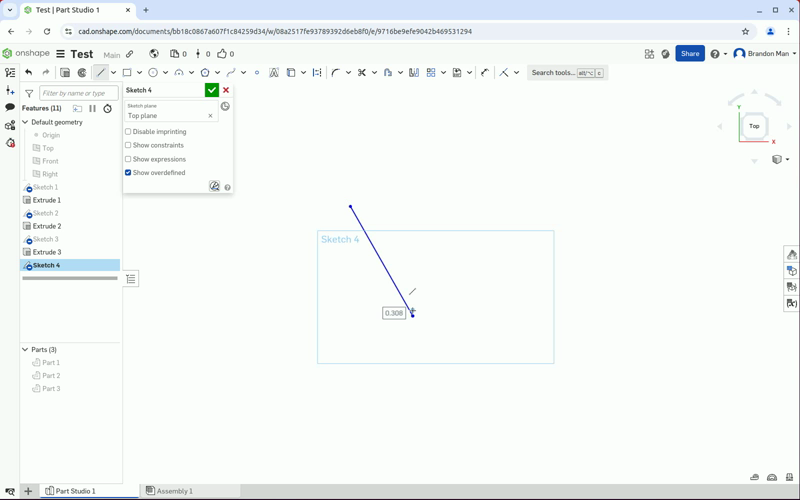
scroll(-6)
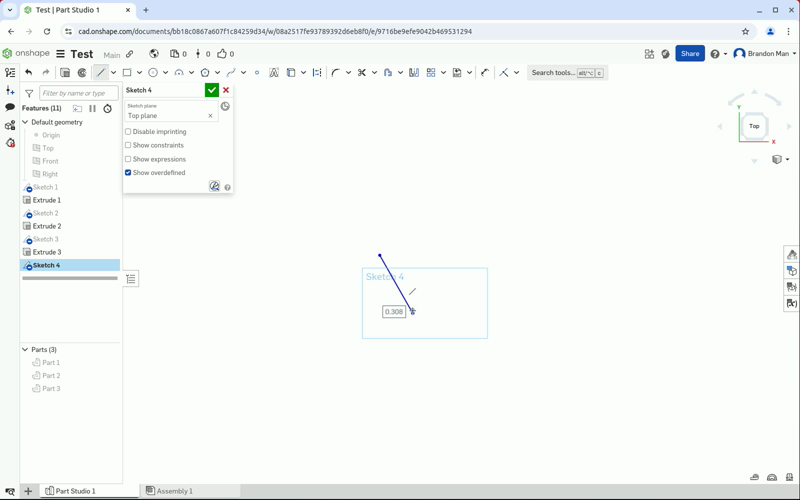
scroll(-6)
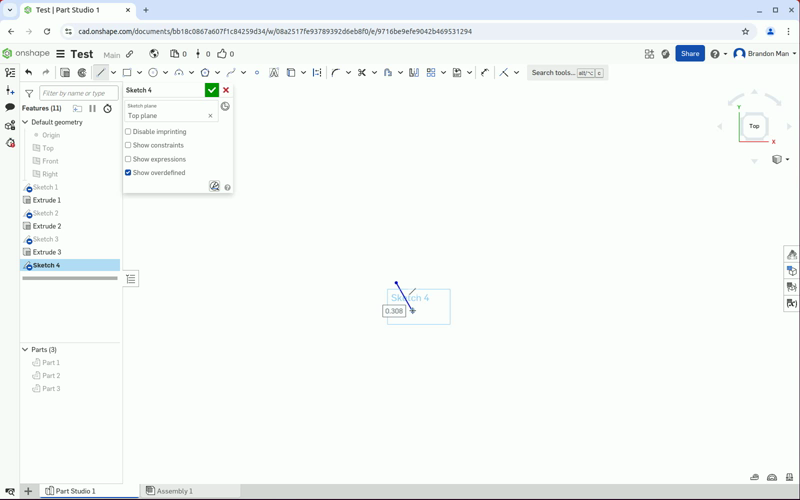
key_up(shift)
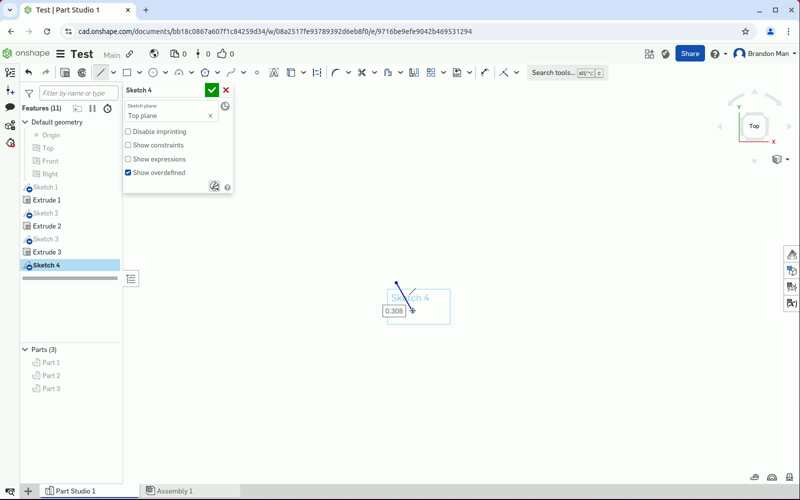
key_down(shift)
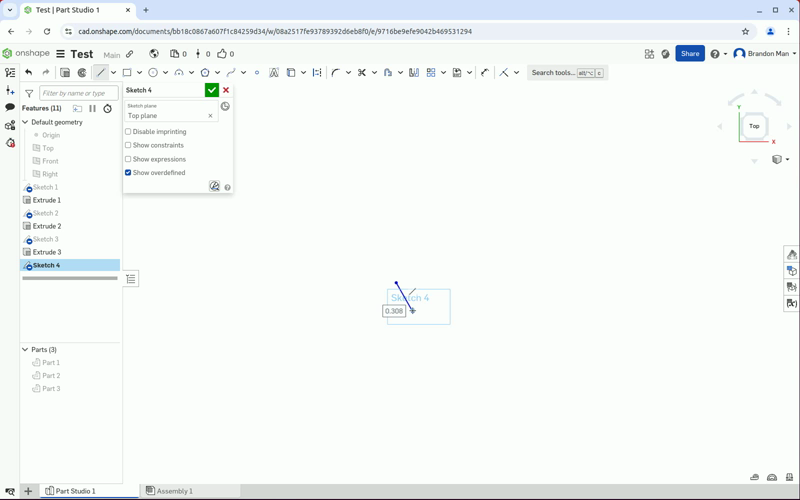
mouse_move(442, 310)
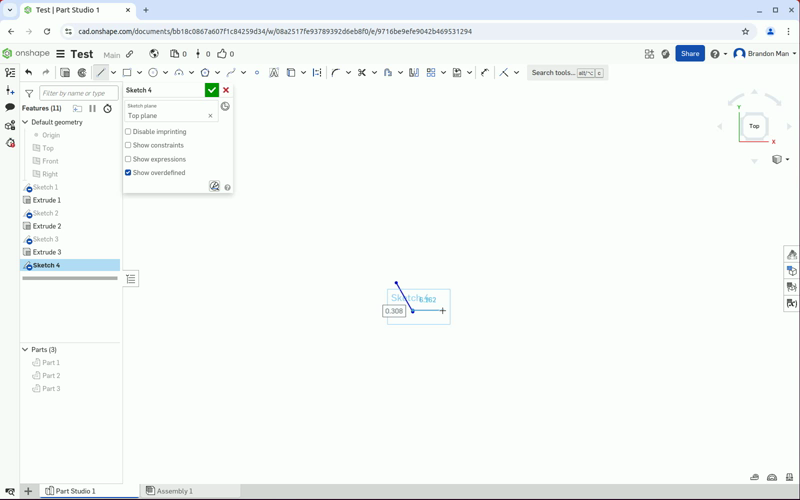
mouse_move(397, 282)
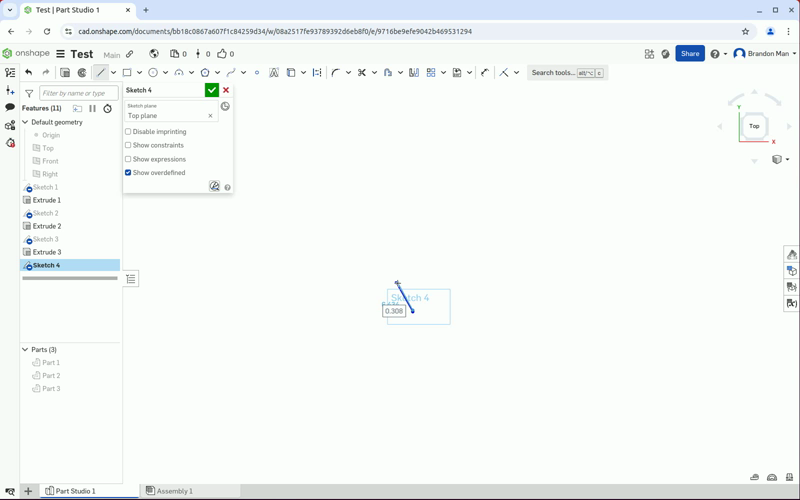
scroll(6)
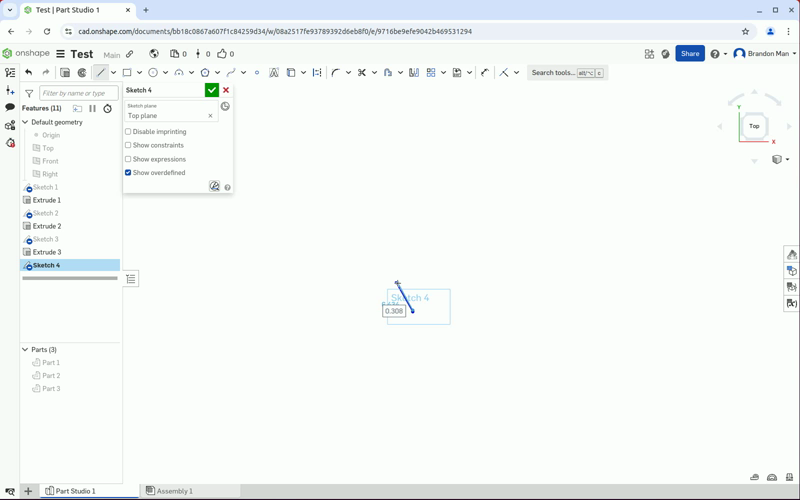
scroll(6)
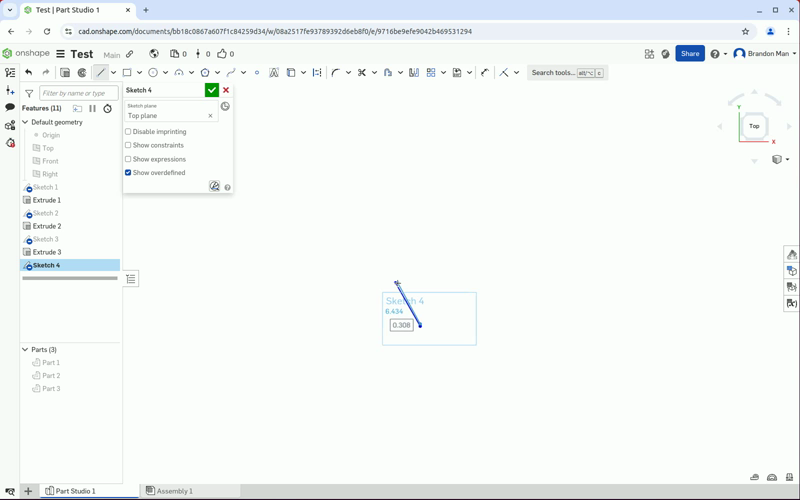
scroll(6)
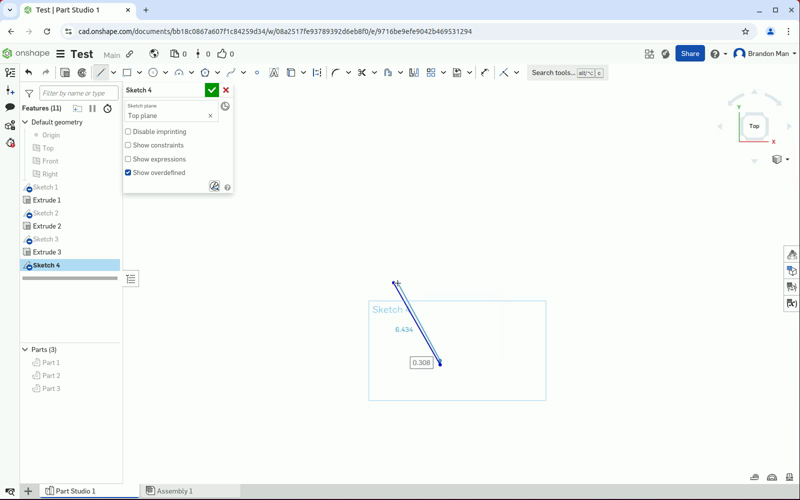
scroll(6)
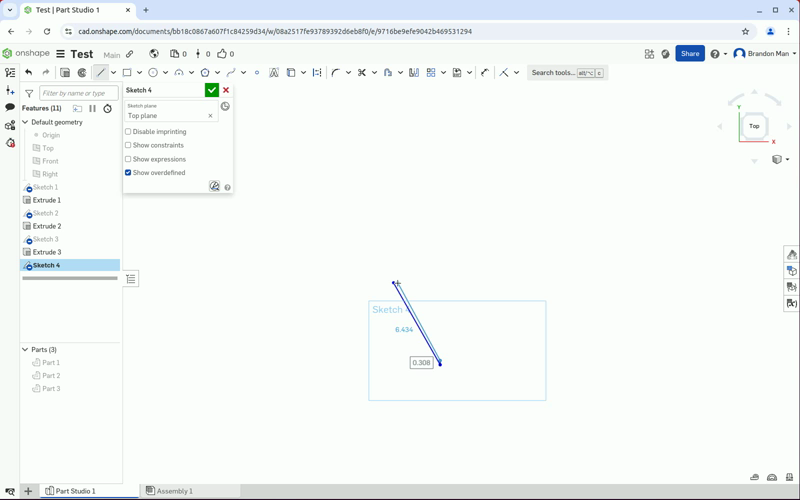
scroll(6)
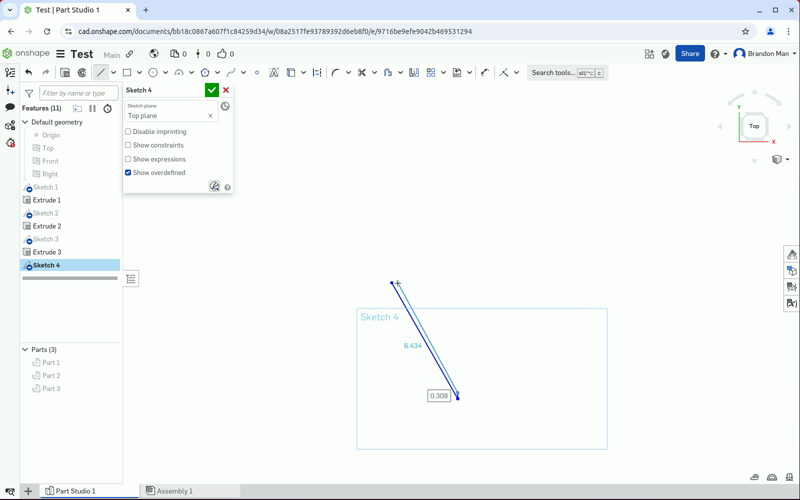
scroll(6)
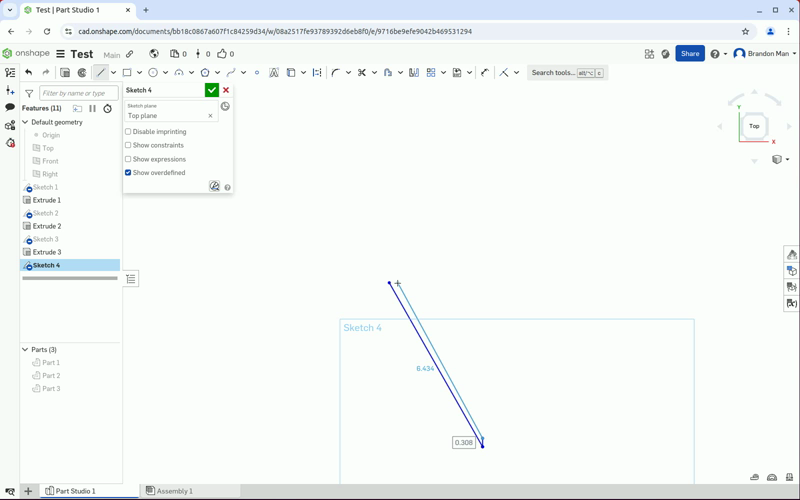
scroll(6)
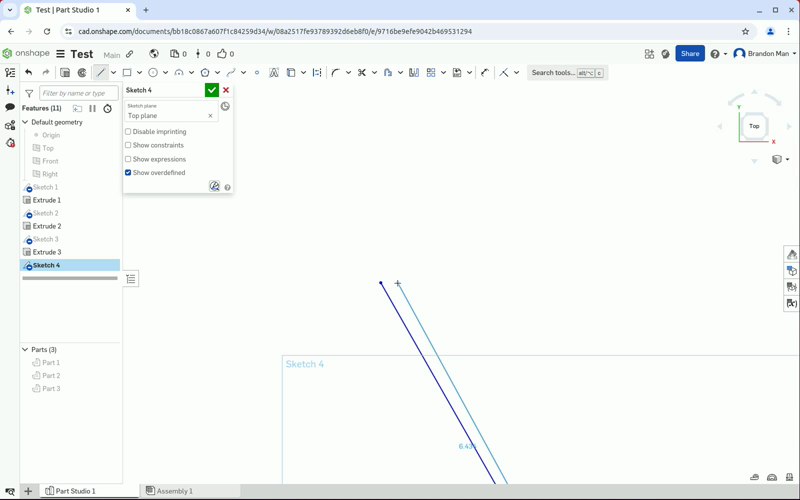
click(397, 282)
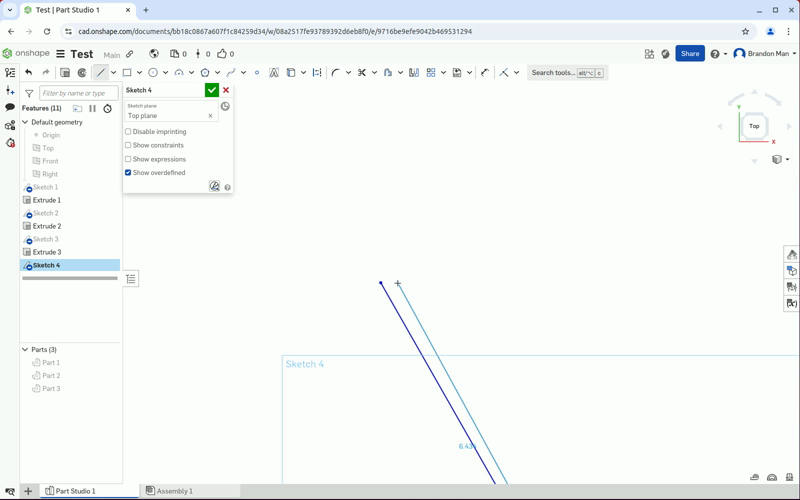
scroll(-6)
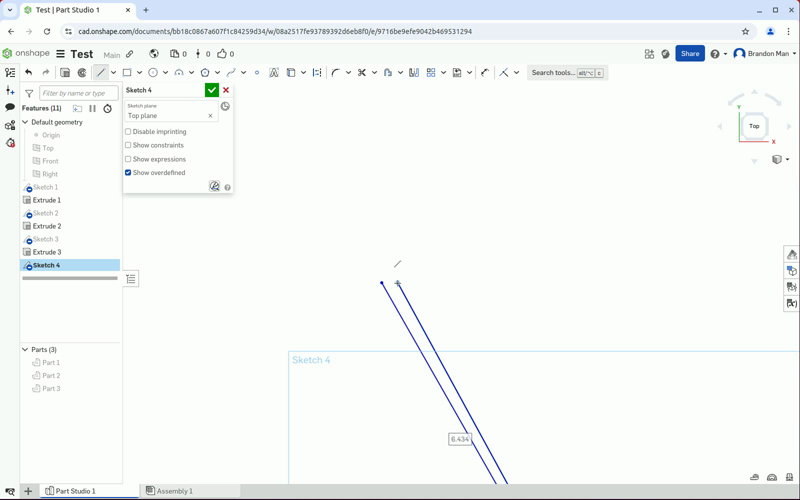
scroll(-6)
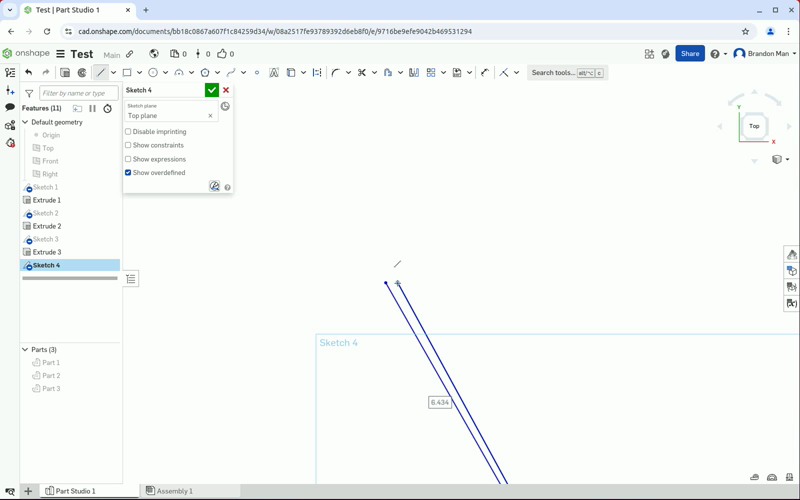
scroll(-6)
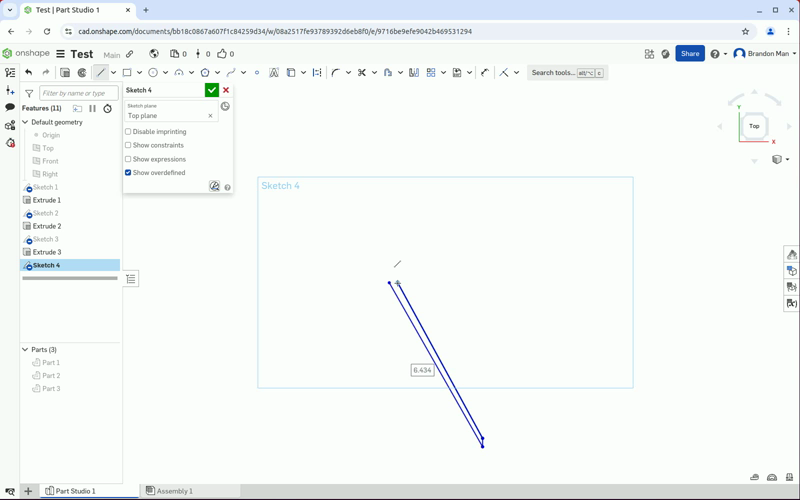
scroll(-6)
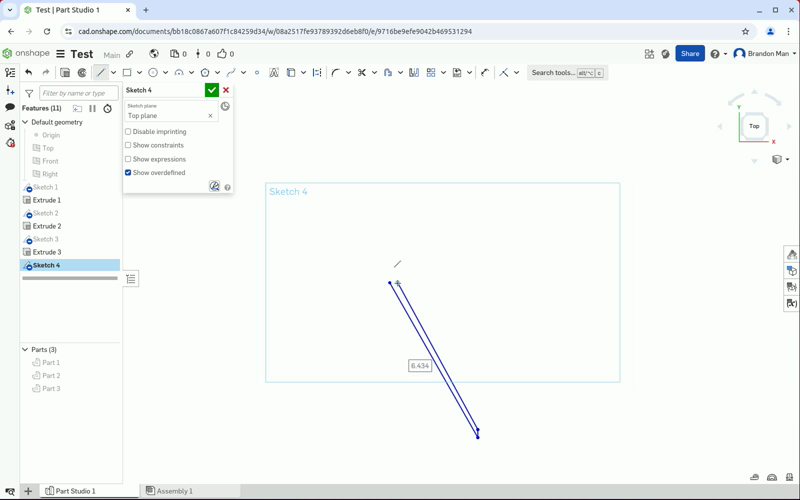
scroll(-6)
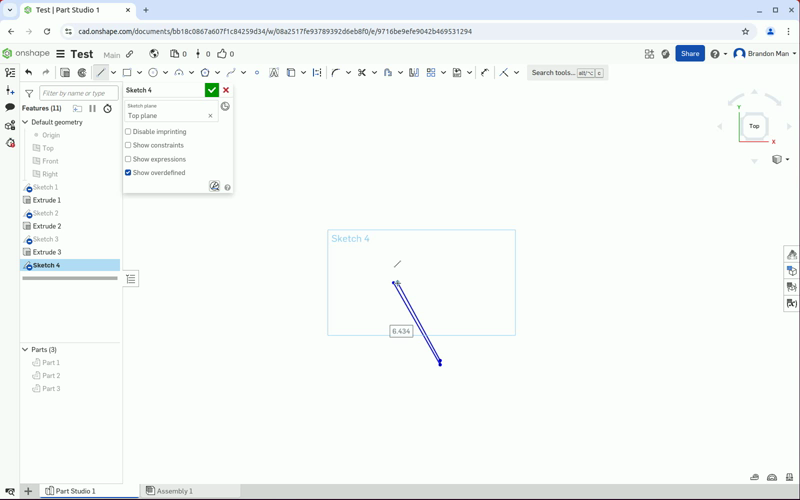
scroll(-6)
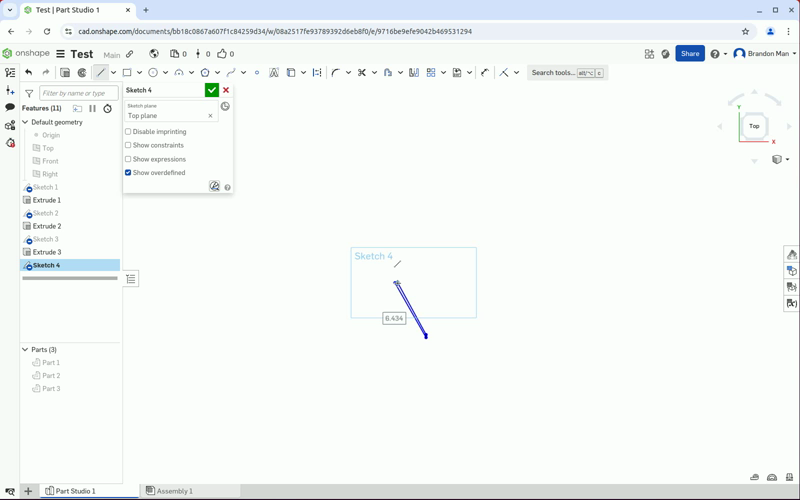
scroll(-6)
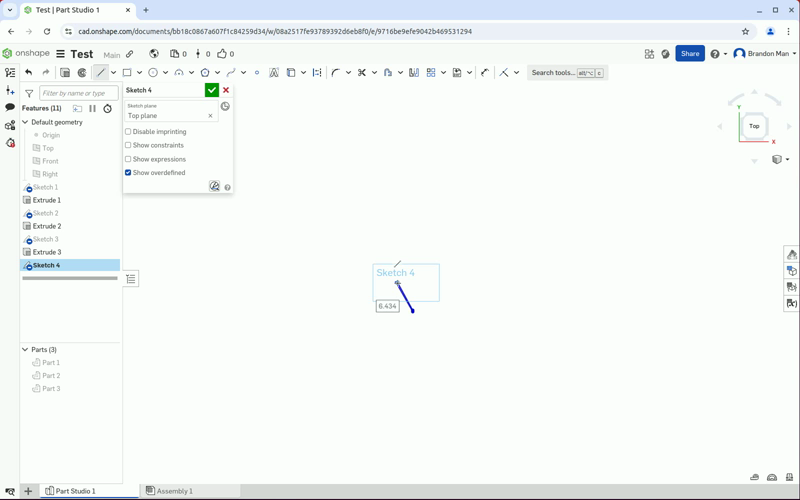
key_up(shift)
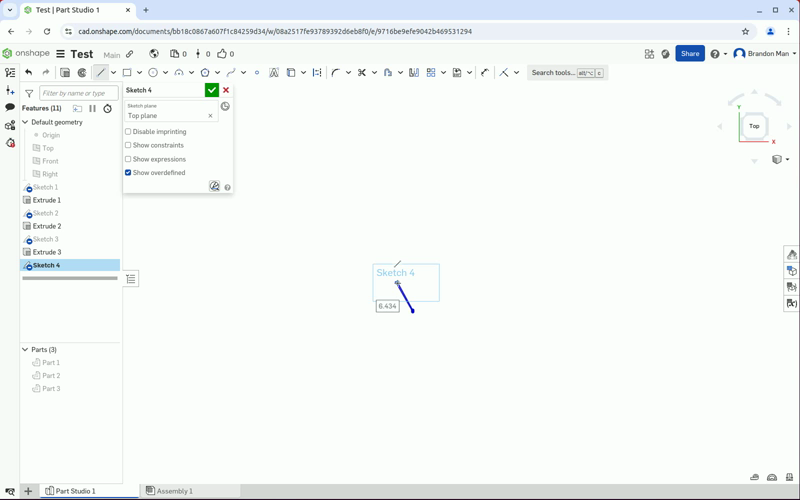
key_down(shift)
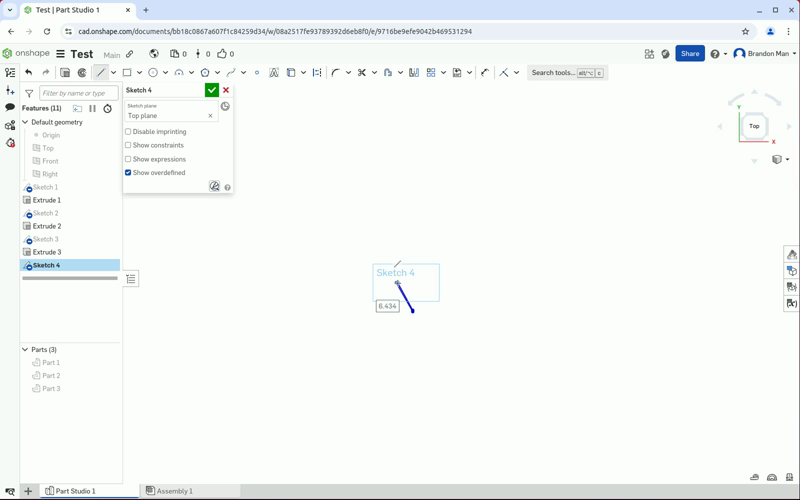
mouse_move(429, 228)
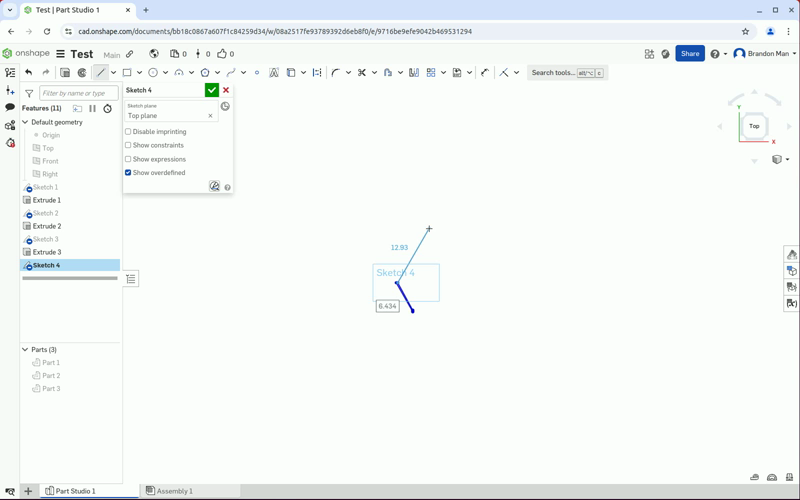
click(429, 228)
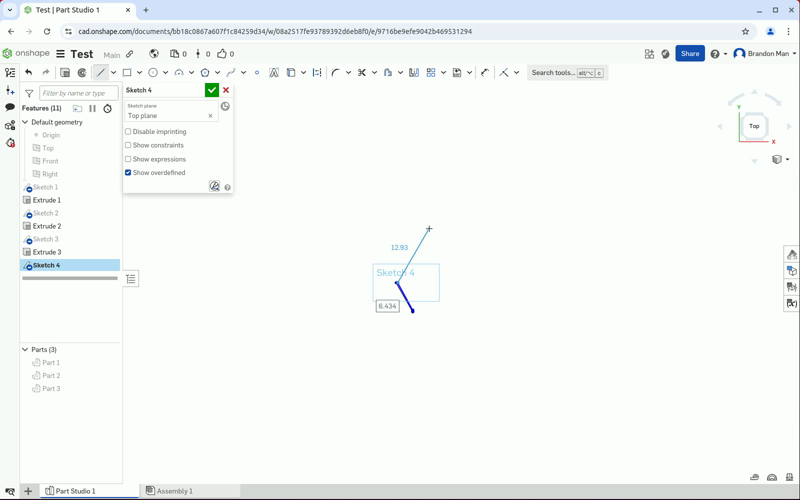
key_up(shift)
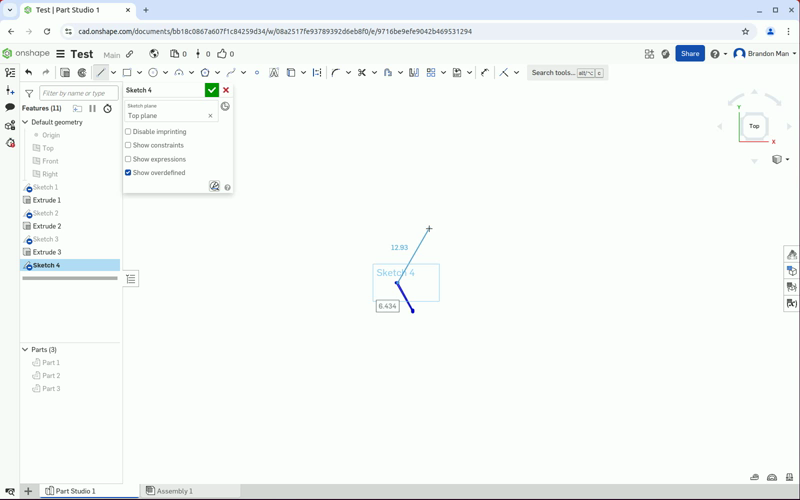
key_down(shift)
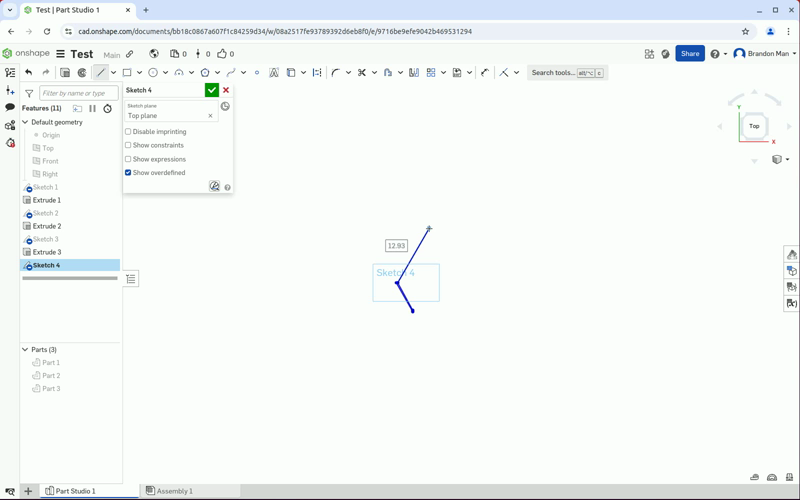
mouse_move(493, 228)
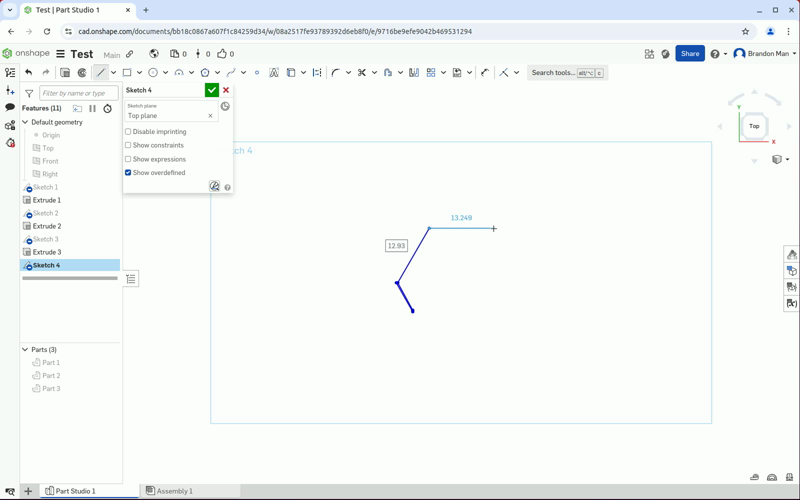
click(493, 228)
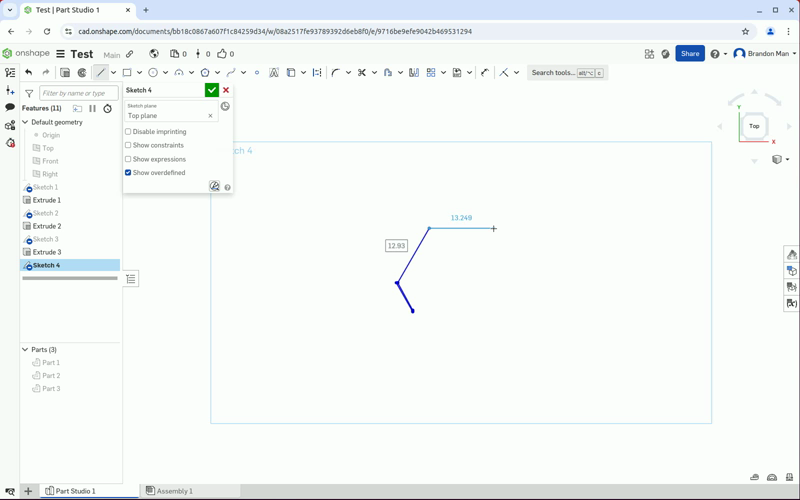
key_up(shift)
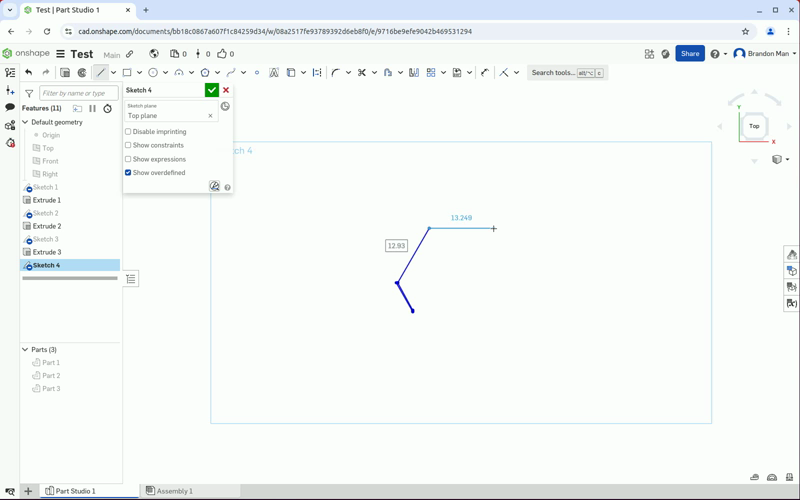
key_down(shift)
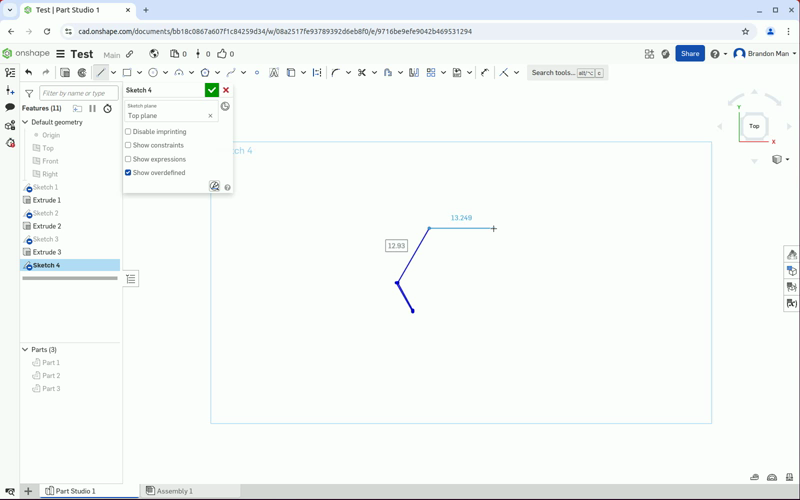
mouse_move(524, 282)
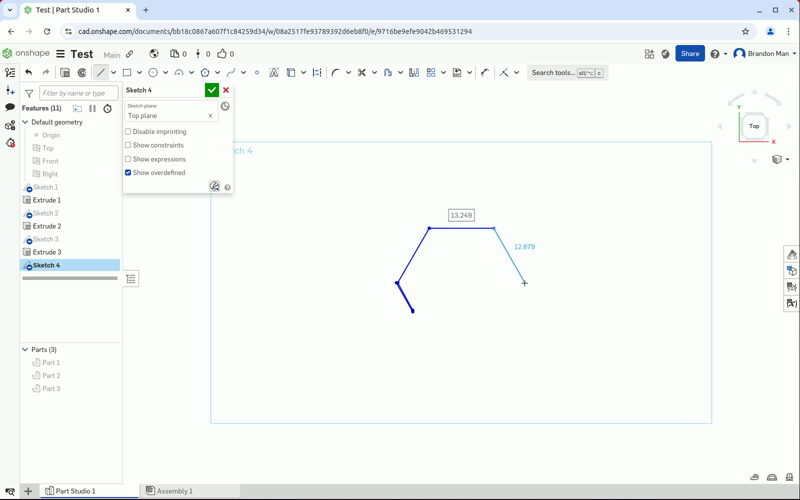
click(524, 282)
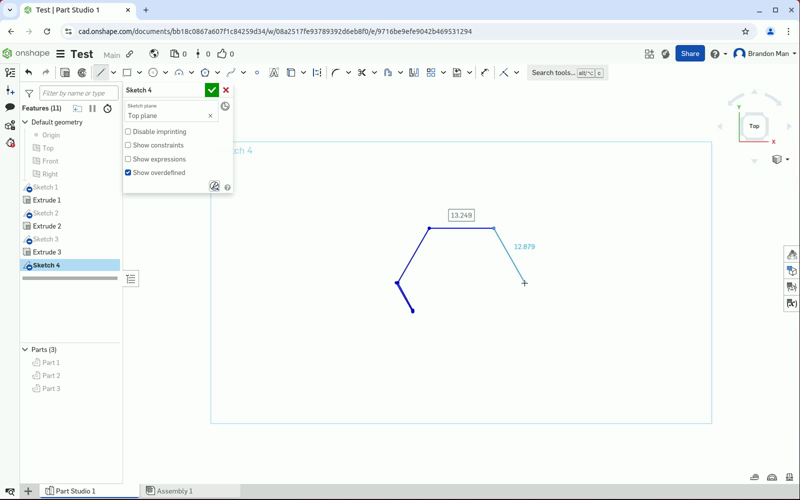
key_up(shift)
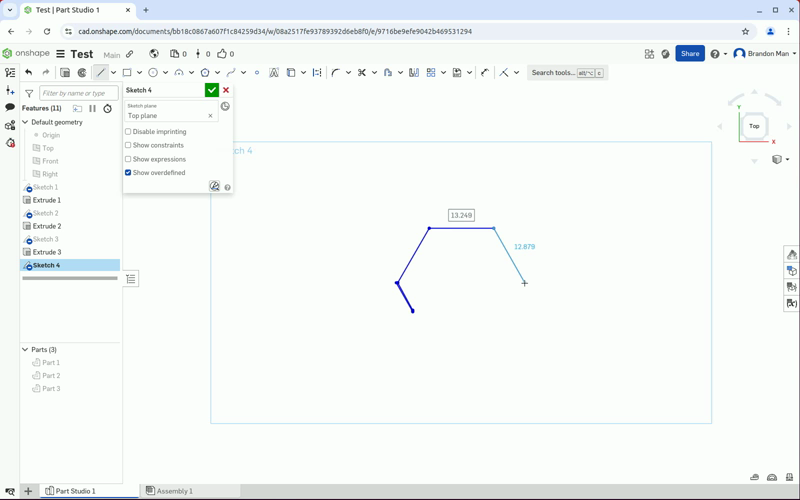
key_down(shift)
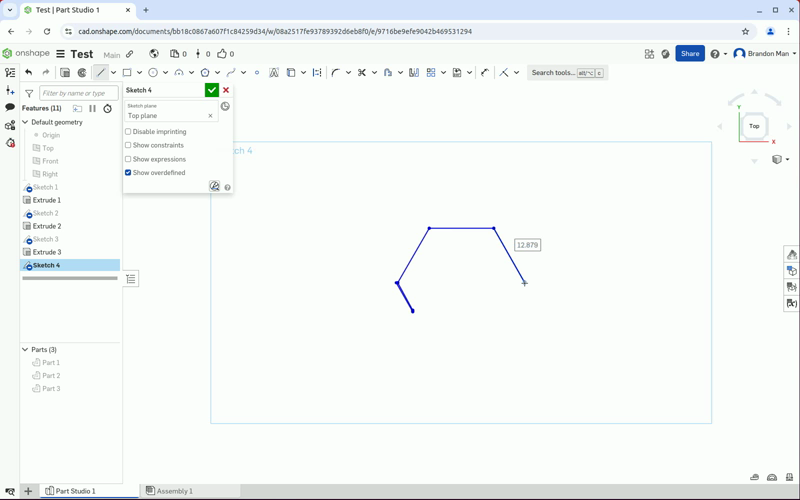
mouse_move(554, 282)
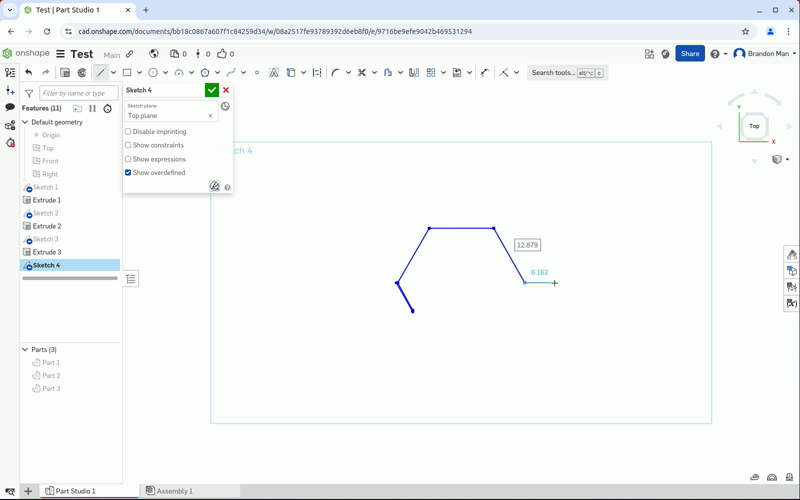
mouse_move(509, 310)
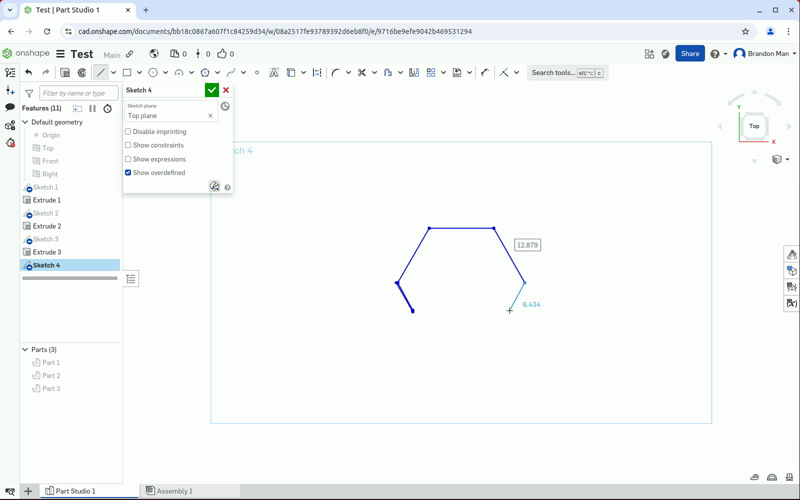
click(509, 310)
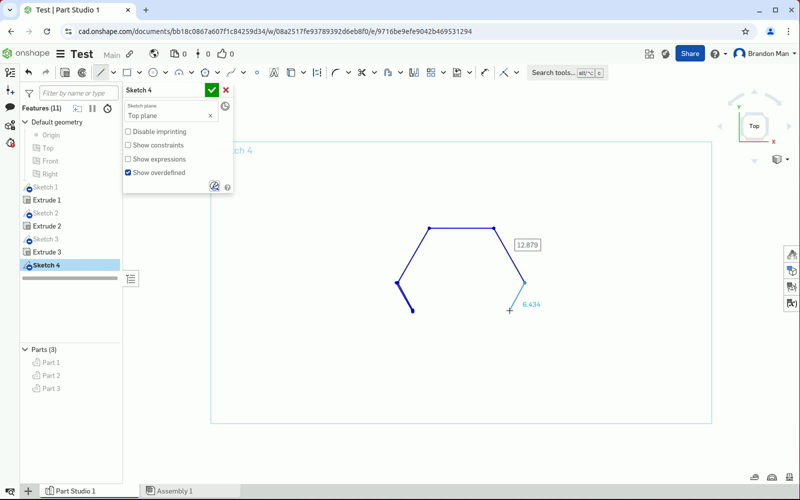
key_up(shift)
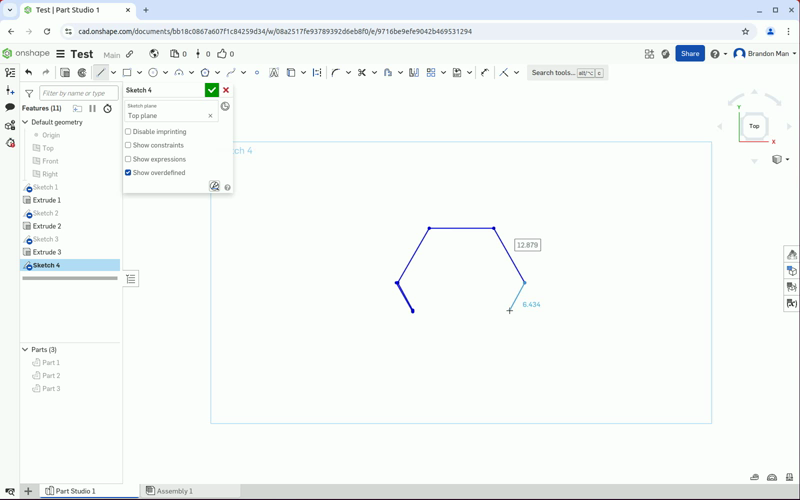
key_down(shift)
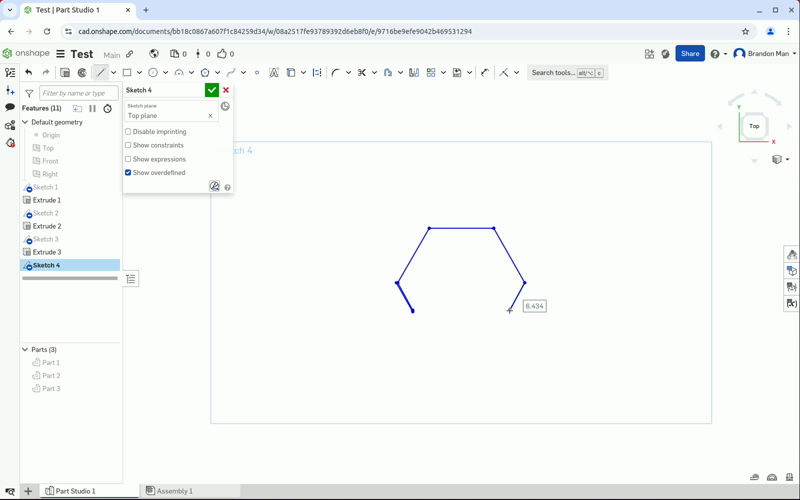
mouse_move(539, 310)
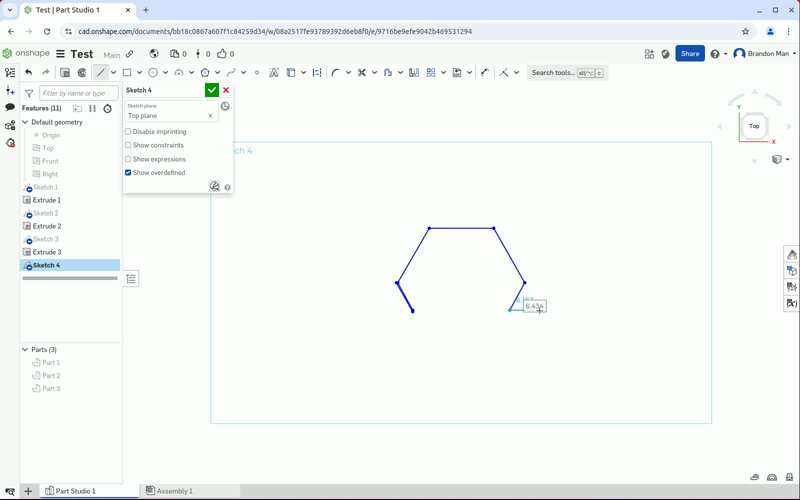
mouse_move(509, 311)
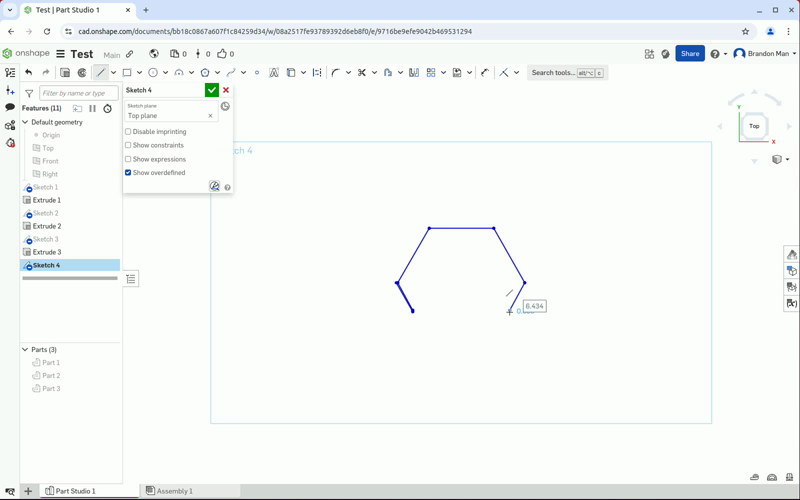
scroll(6)
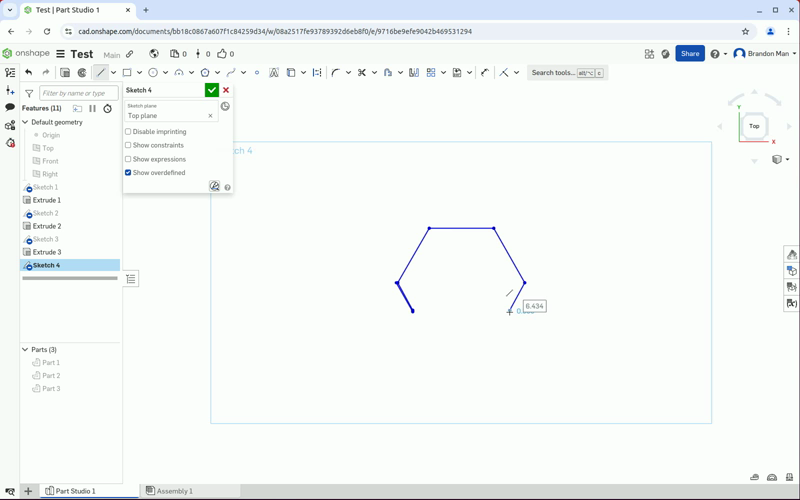
scroll(6)
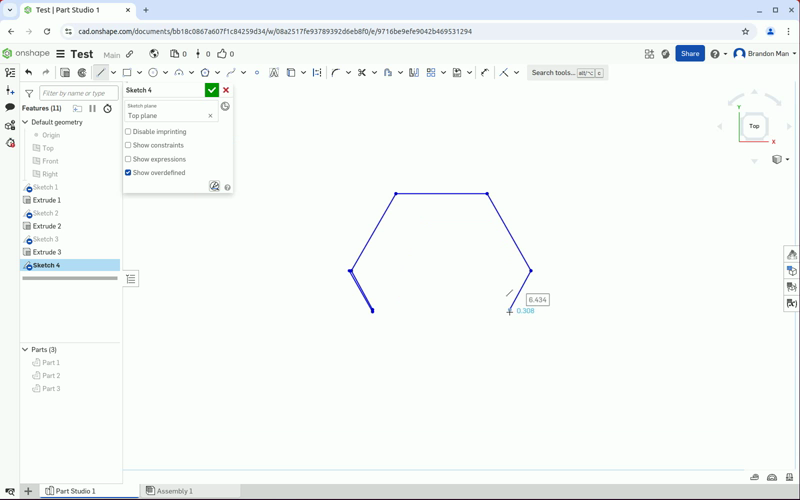
scroll(6)
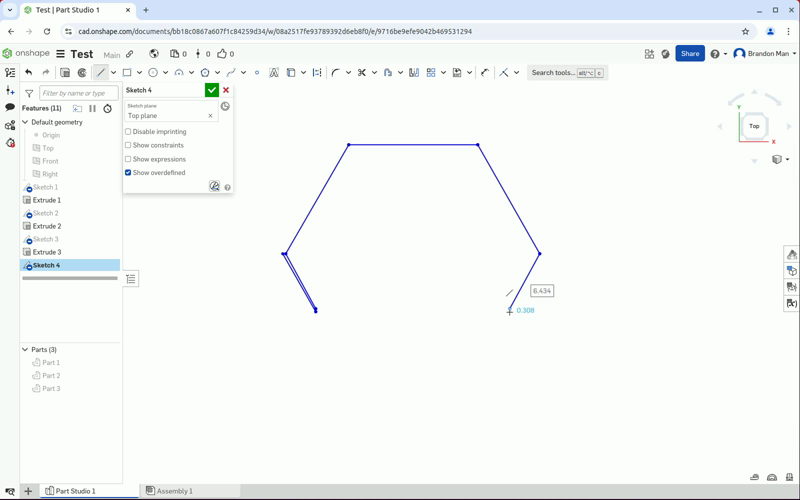
scroll(6)
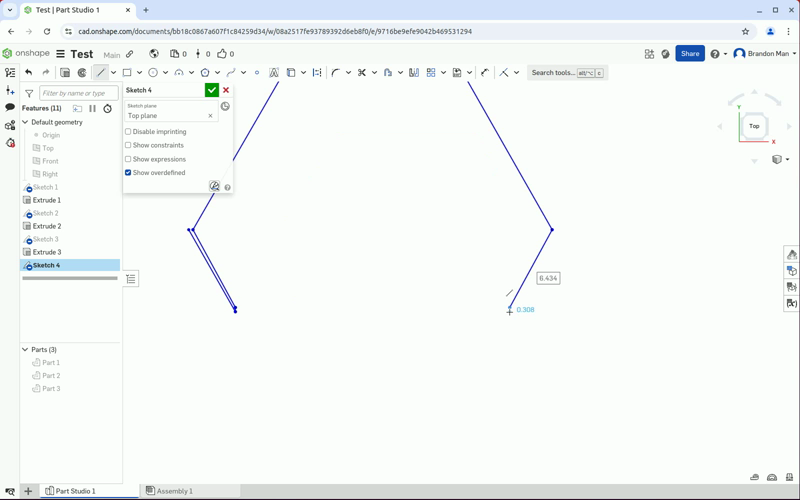
scroll(6)
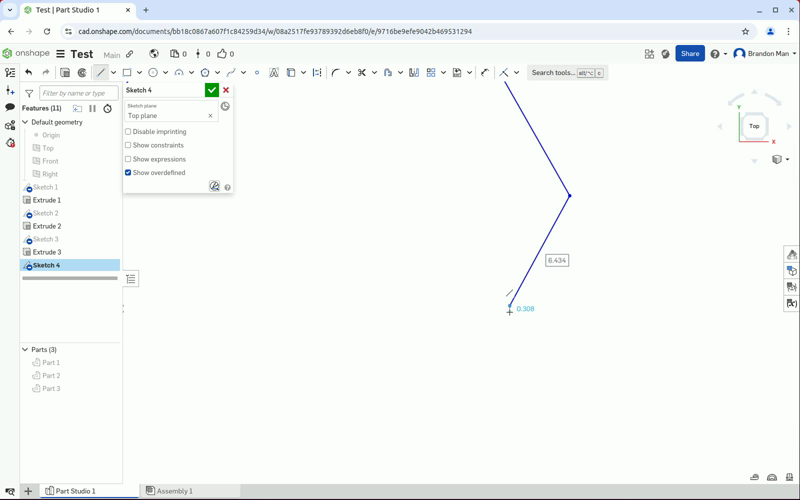
scroll(6)
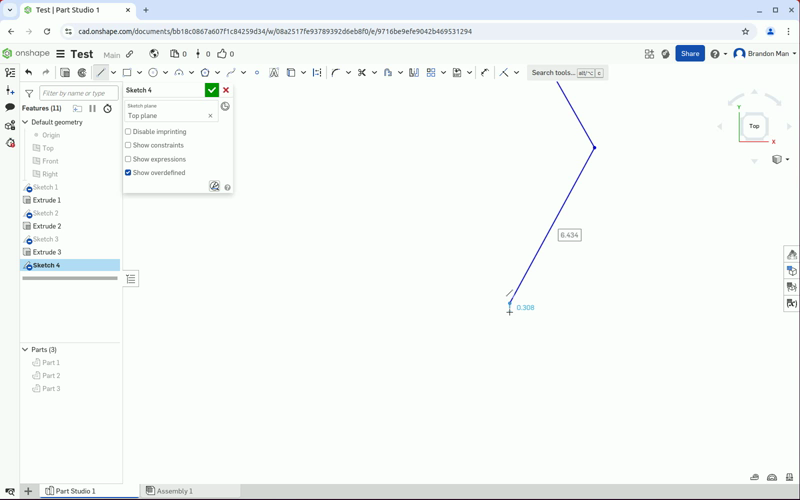
scroll(6)
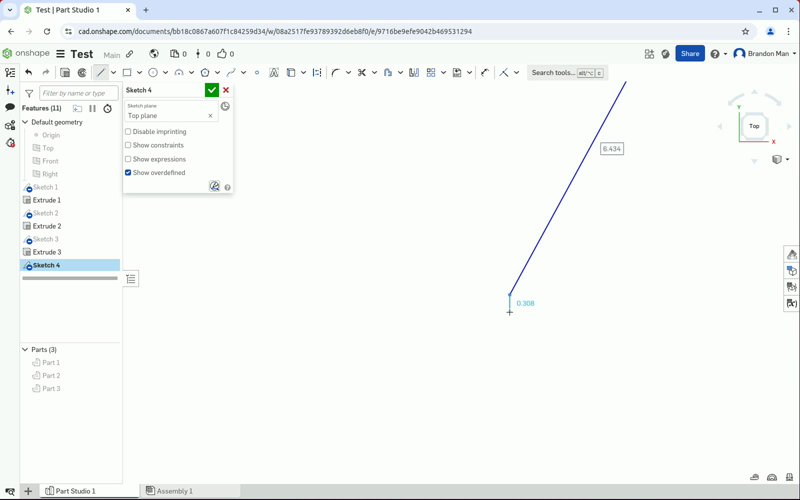
click(509, 311)
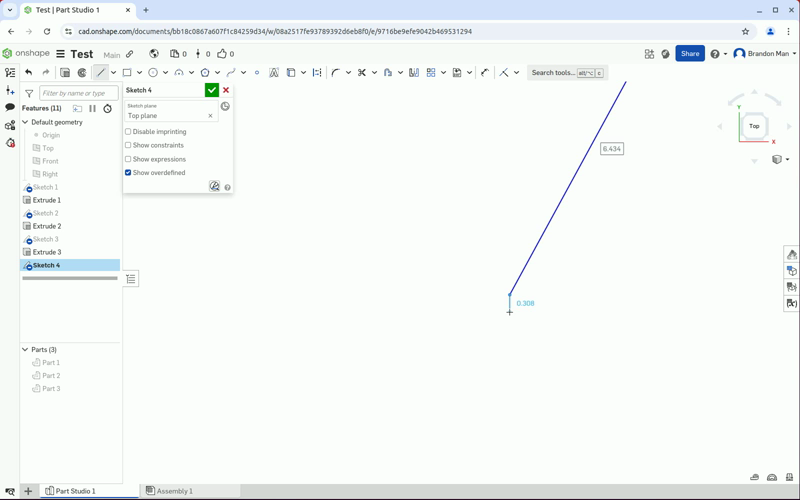
scroll(-6)
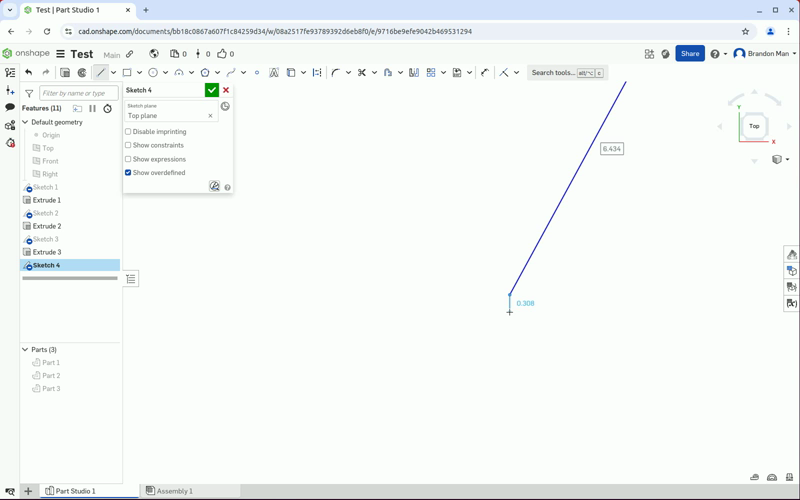
scroll(-6)
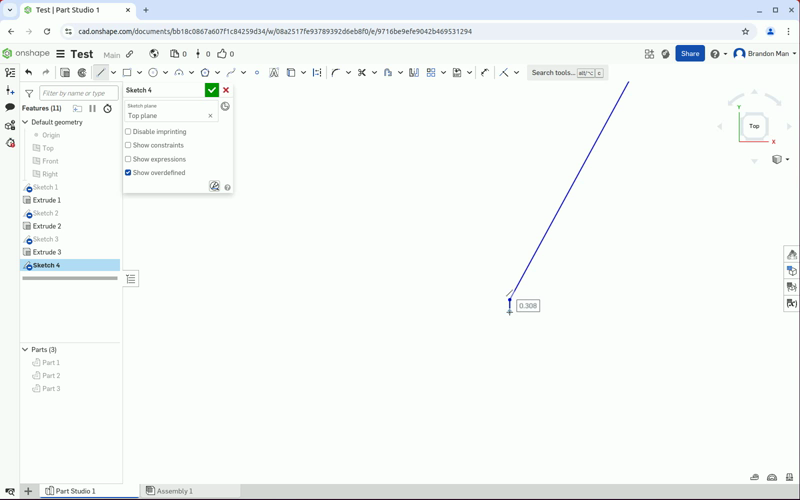
scroll(-6)
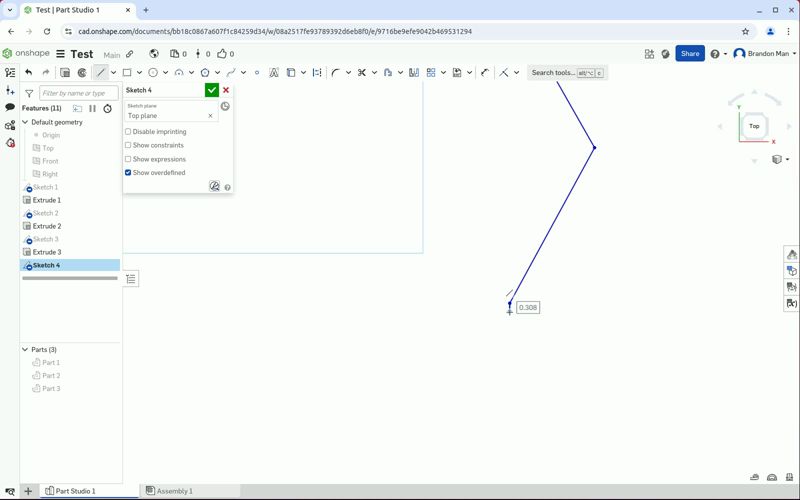
scroll(-6)
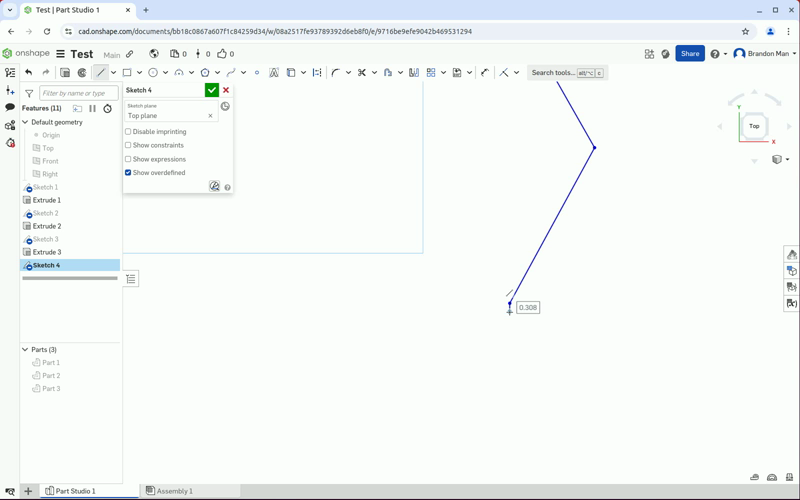
scroll(-6)
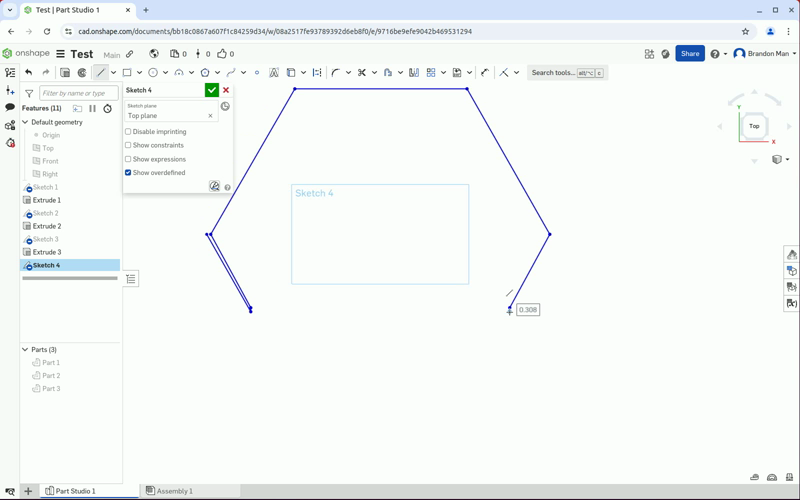
scroll(-6)
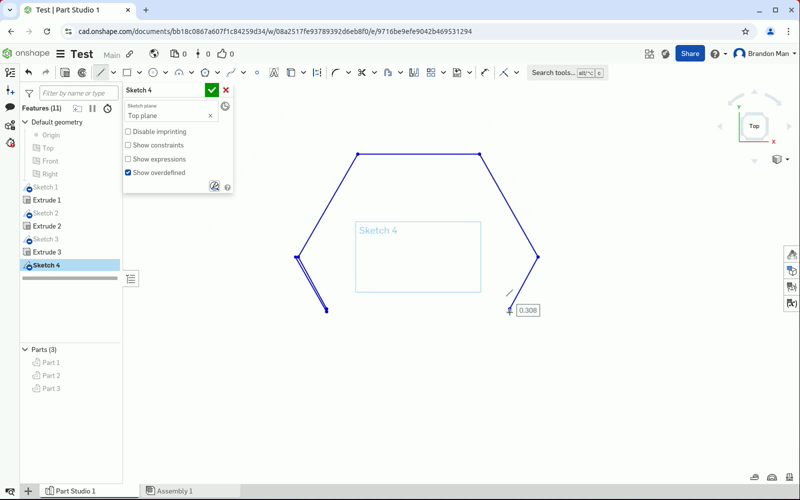
scroll(-6)
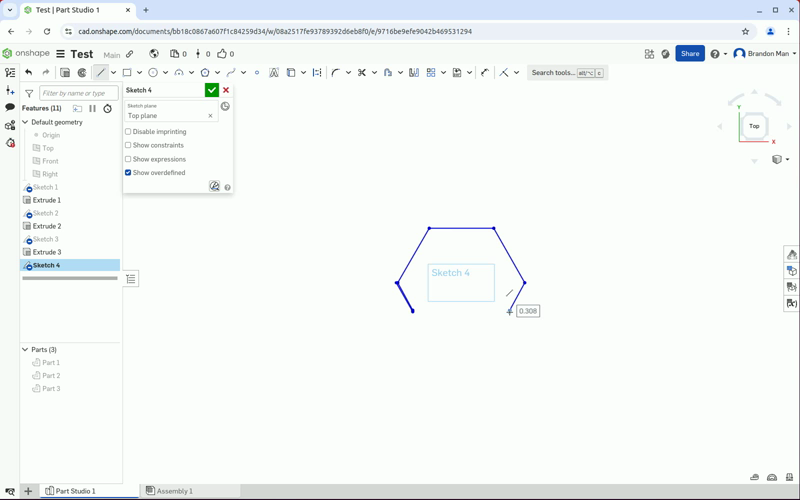
key_up(shift)
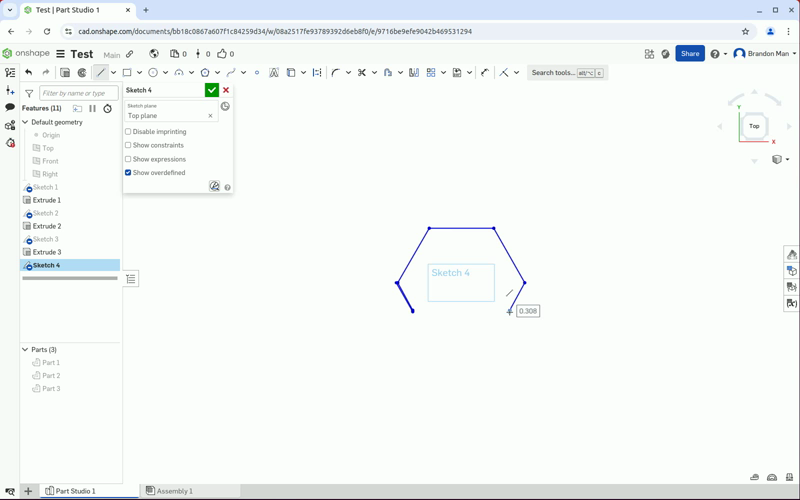
key_down(shift)
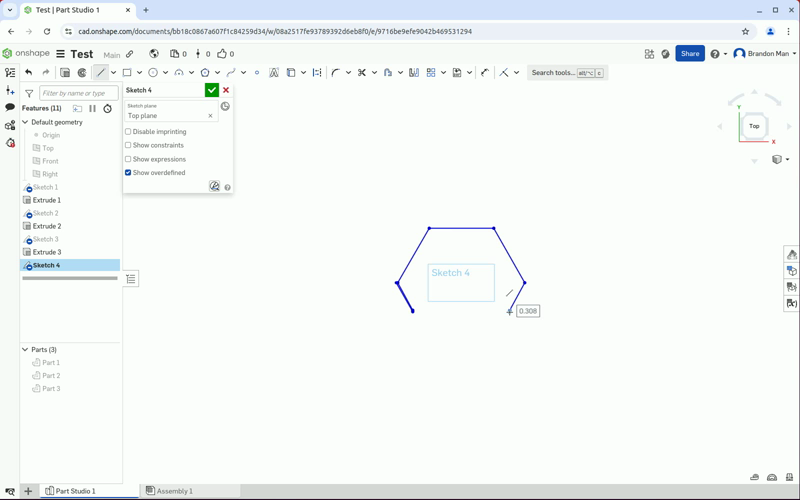
mouse_move(539, 311)
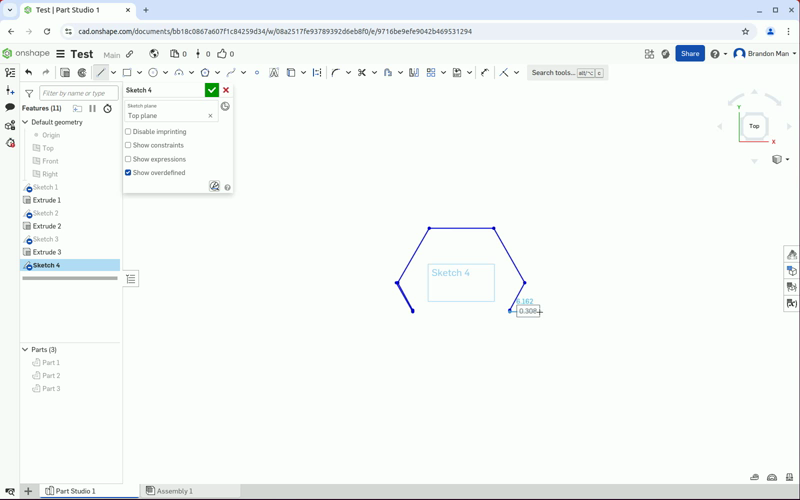
mouse_move(526, 282)
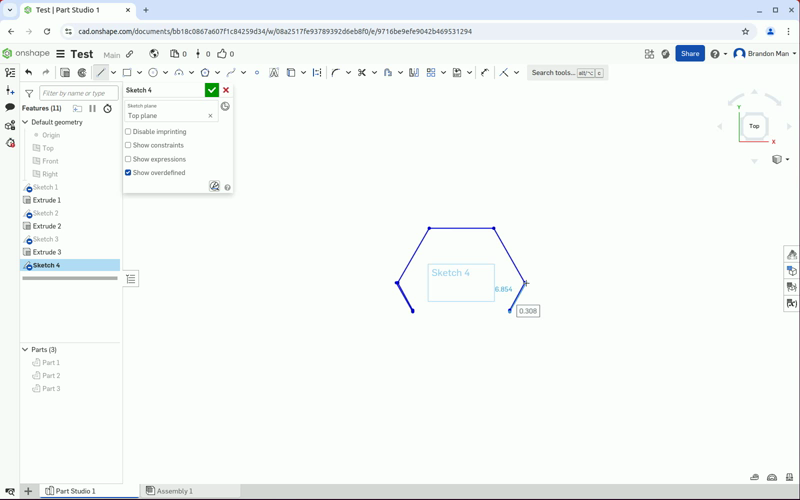
scroll(6)
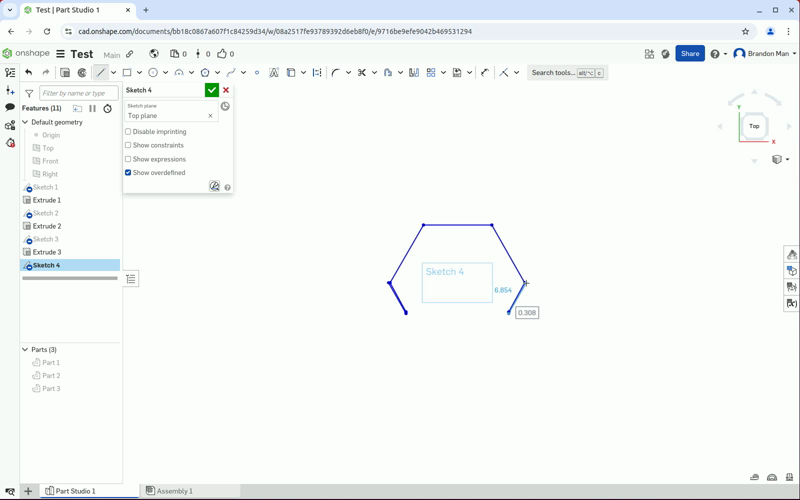
scroll(6)
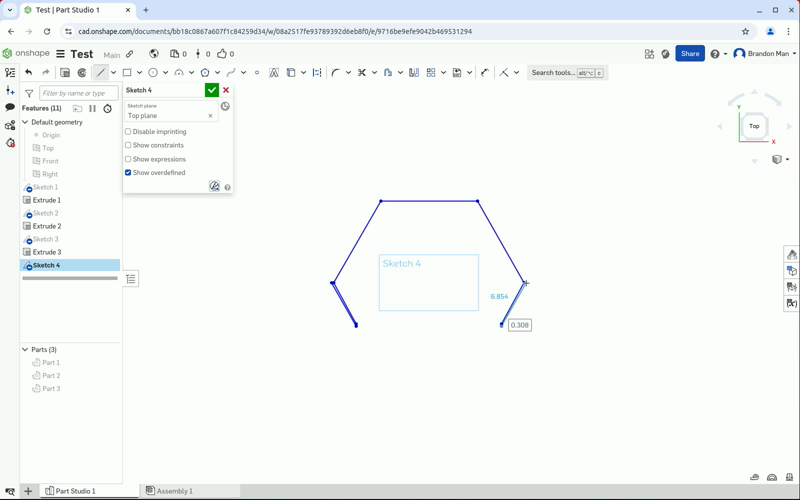
scroll(6)
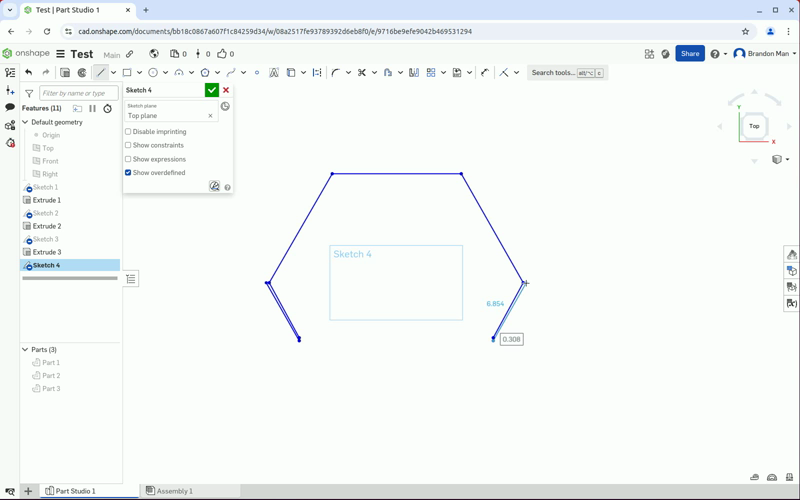
scroll(6)
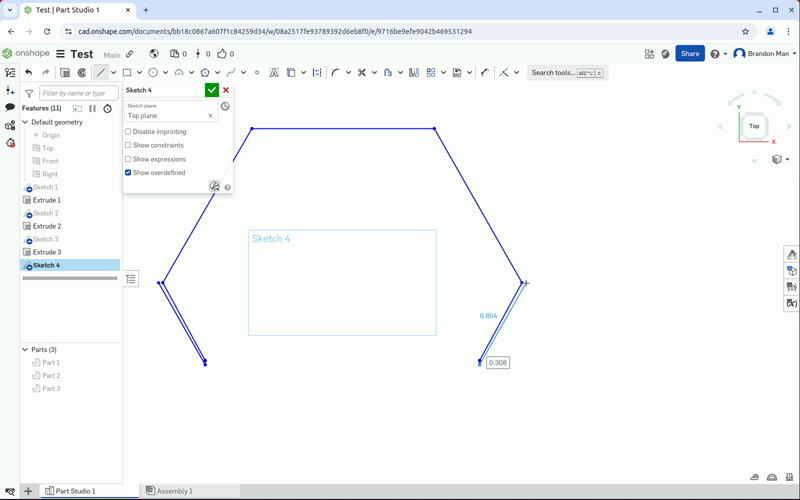
scroll(6)
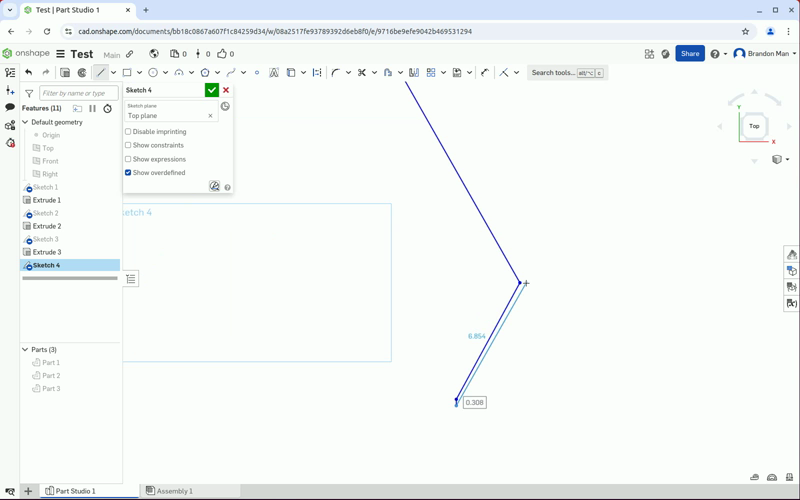
scroll(6)
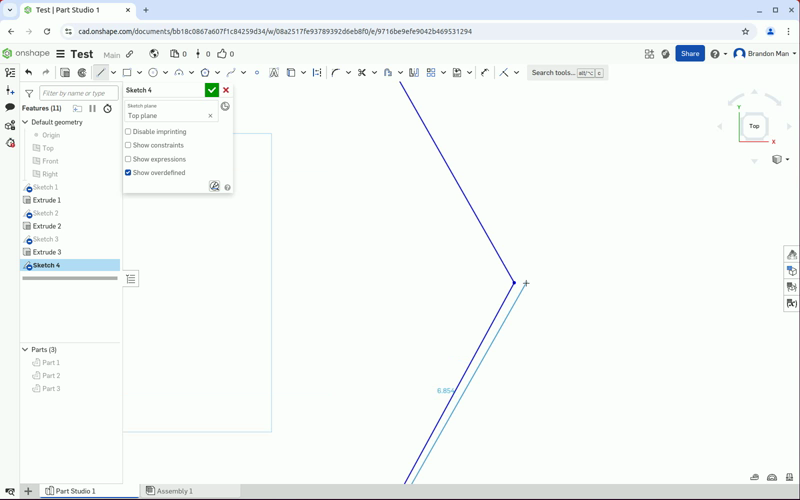
scroll(6)
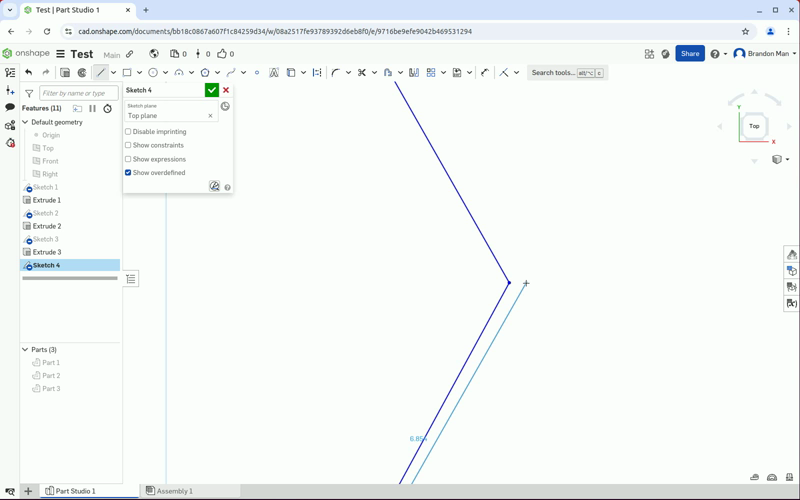
click(526, 282)
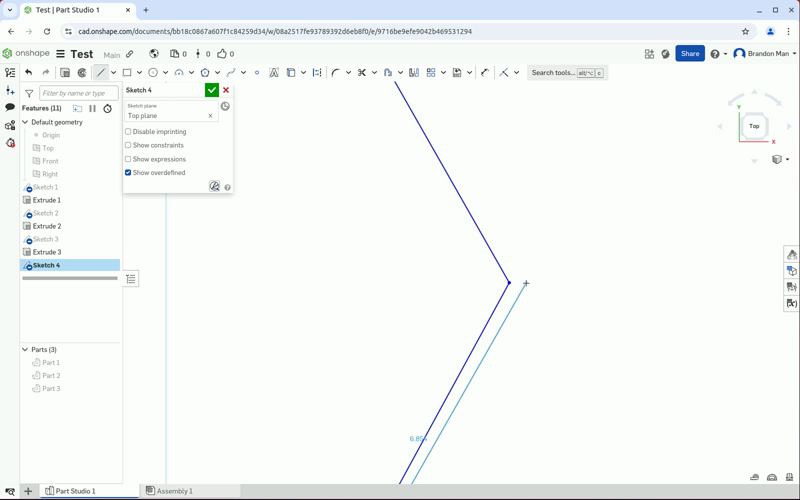
scroll(-6)
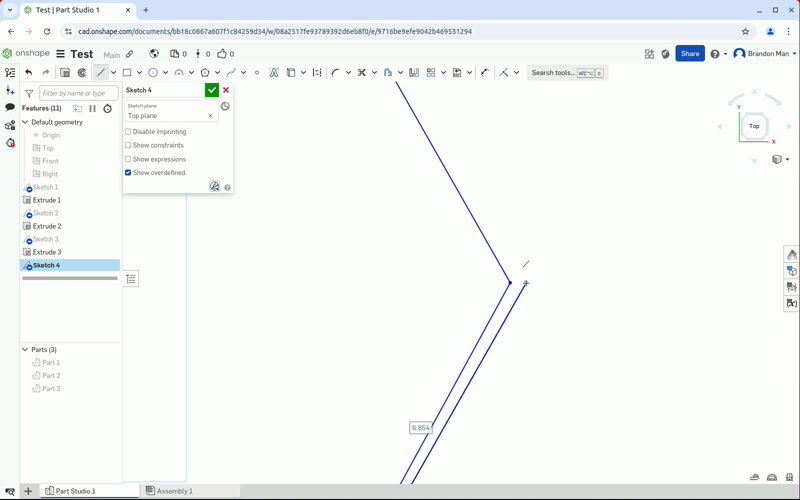
scroll(-6)
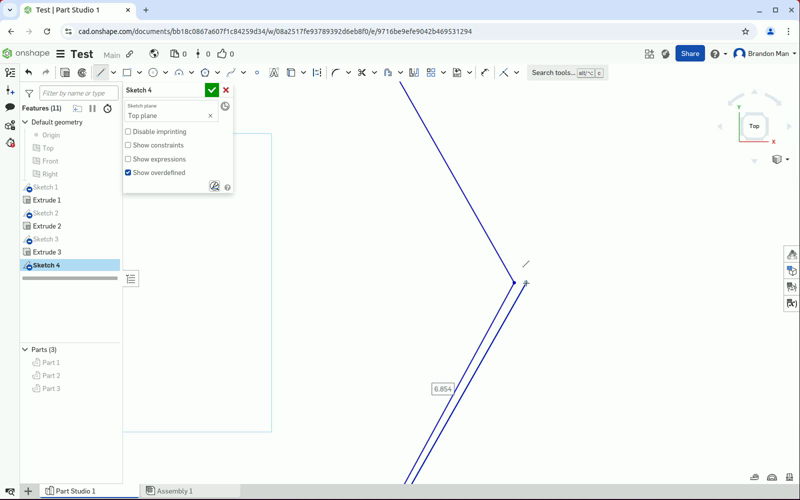
scroll(-6)
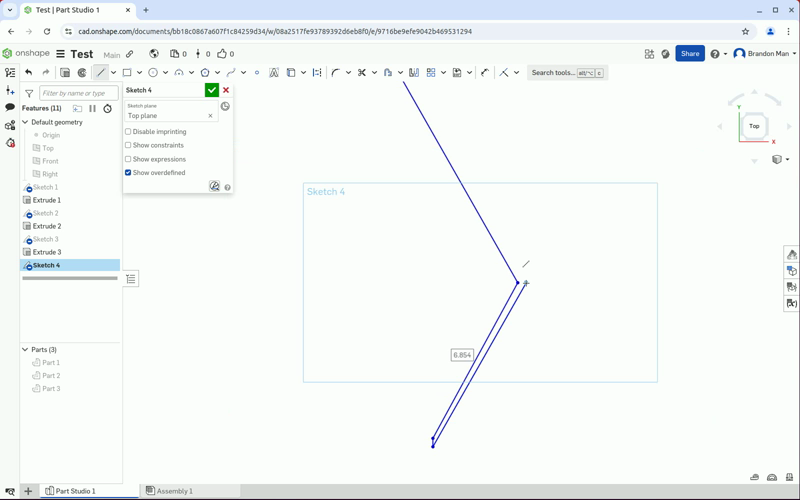
scroll(-6)
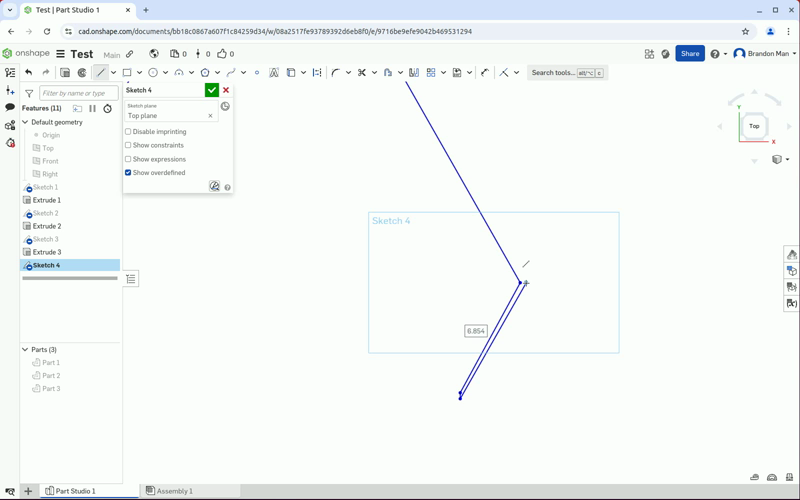
scroll(-6)
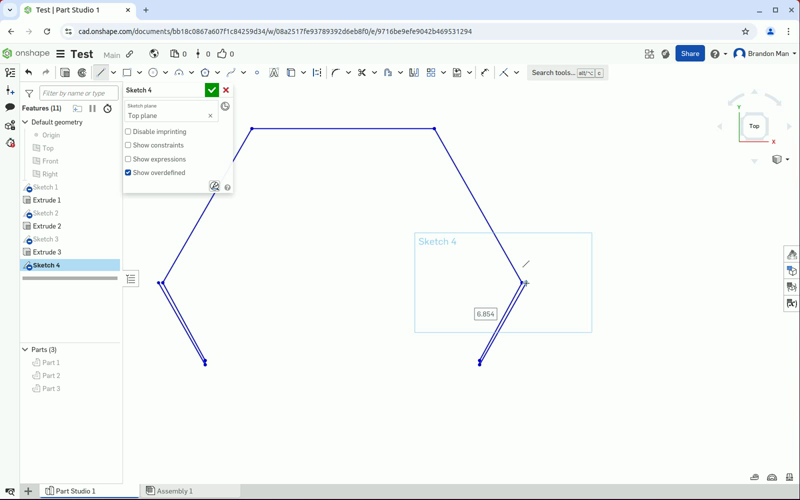
scroll(-6)
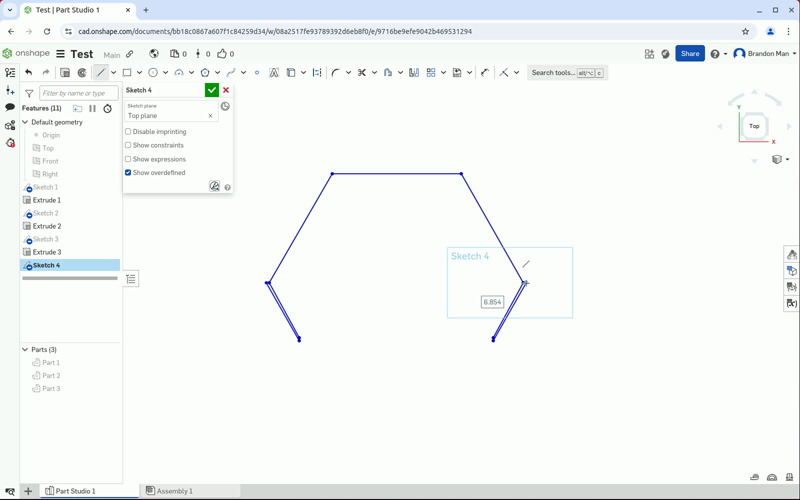
scroll(-6)
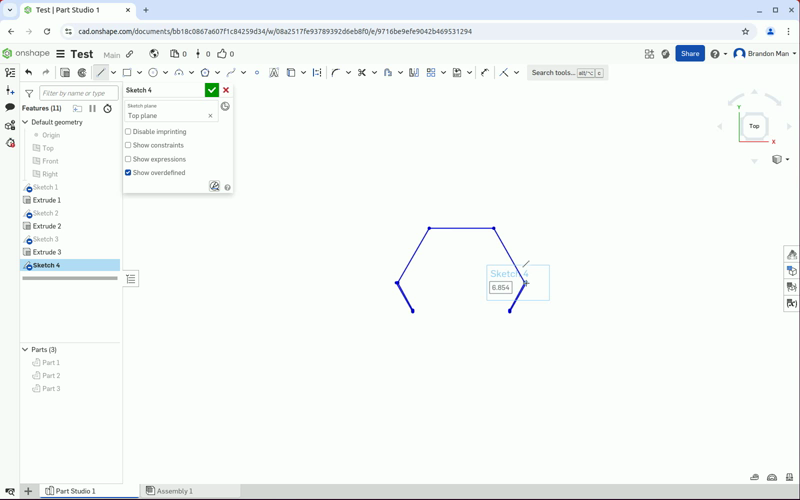
key_up(shift)
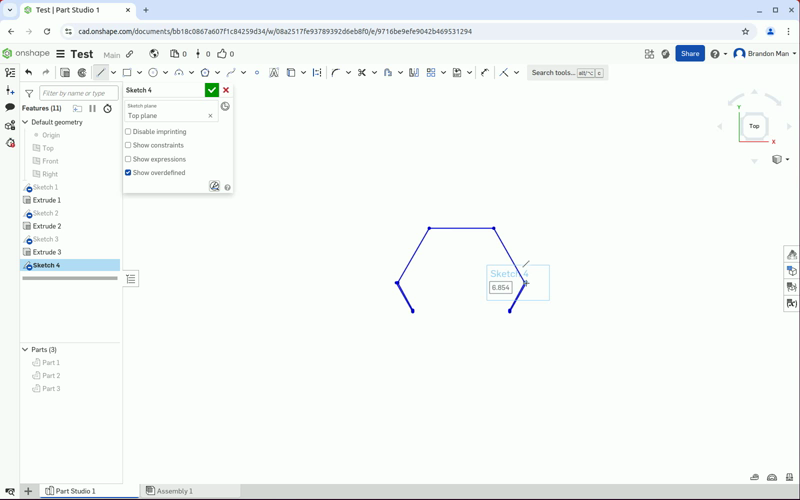
key_down(shift)
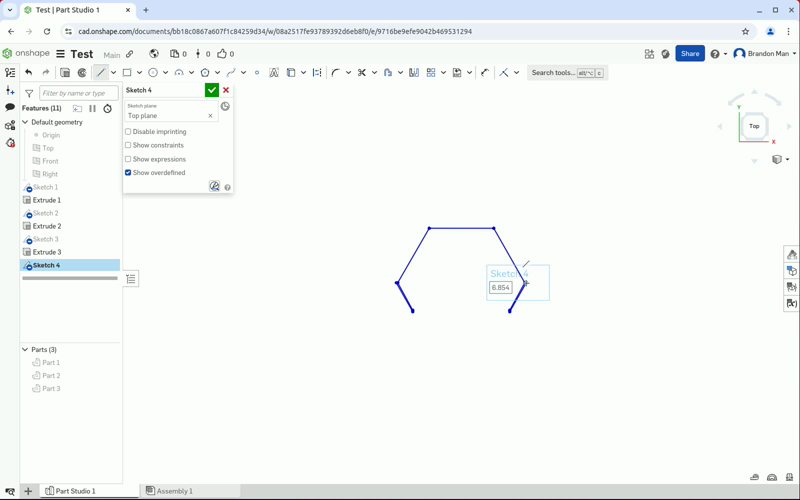
mouse_move(493, 226)
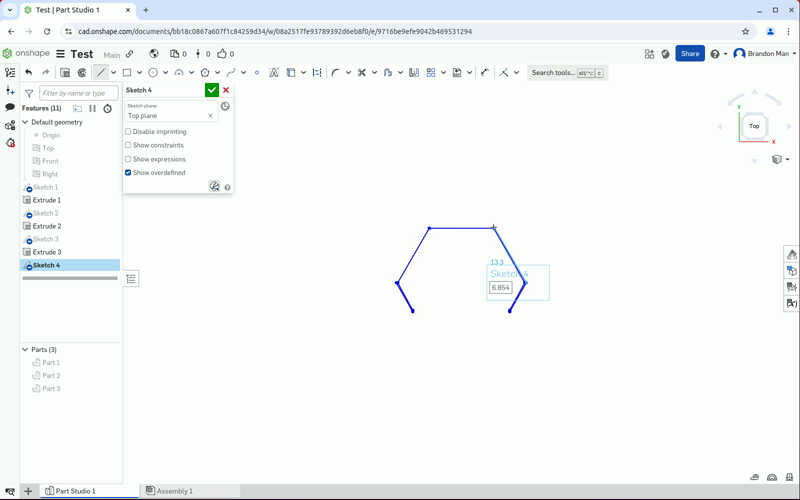
scroll(6)
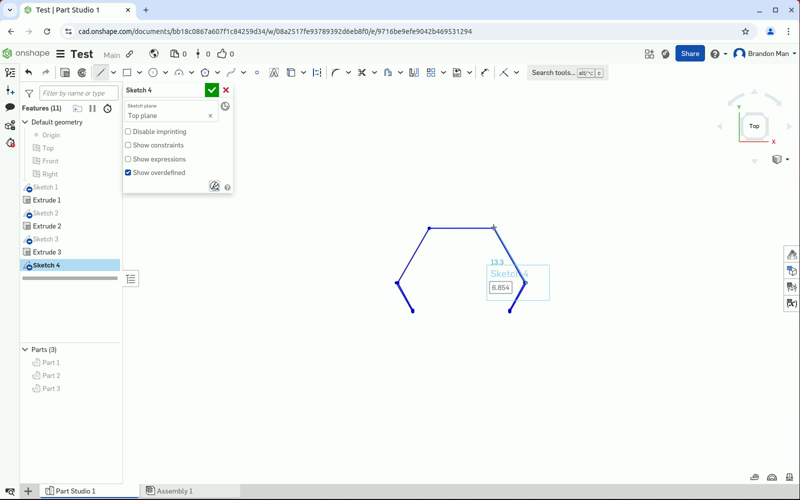
scroll(6)
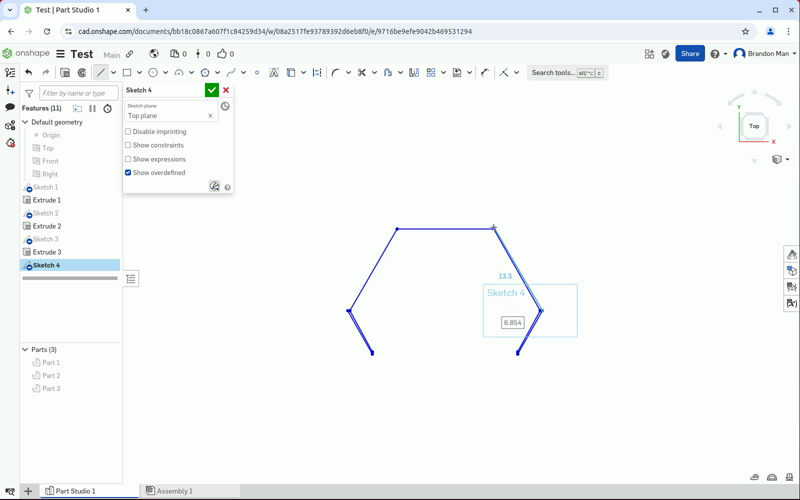
scroll(6)
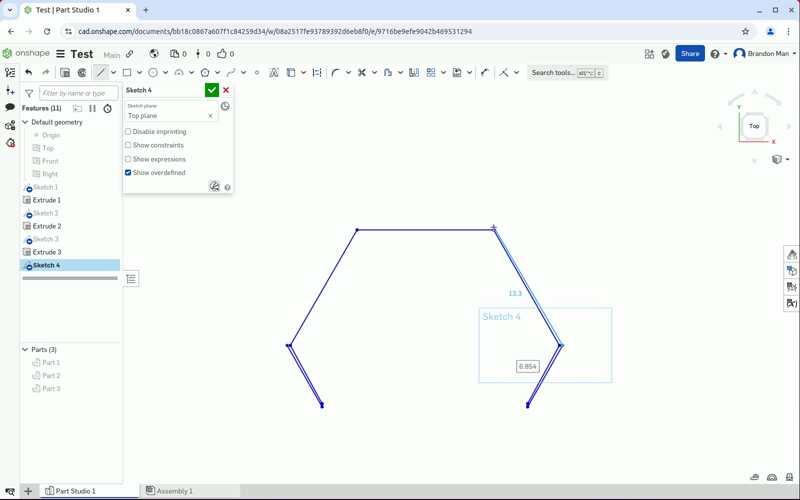
scroll(6)
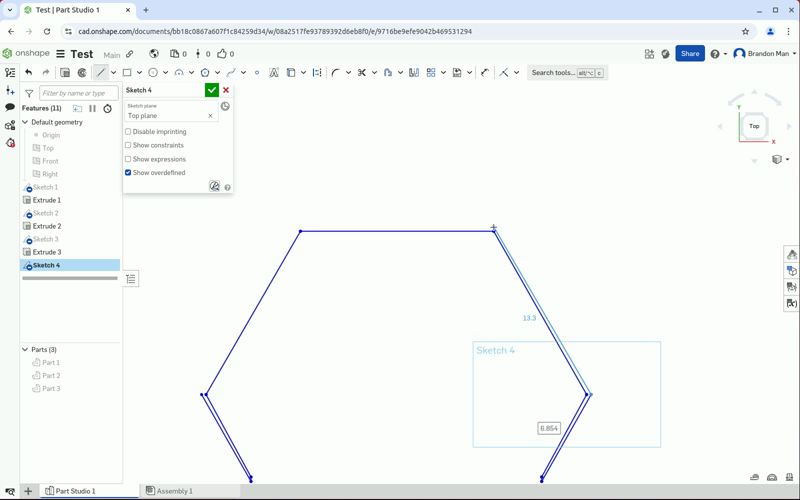
scroll(6)
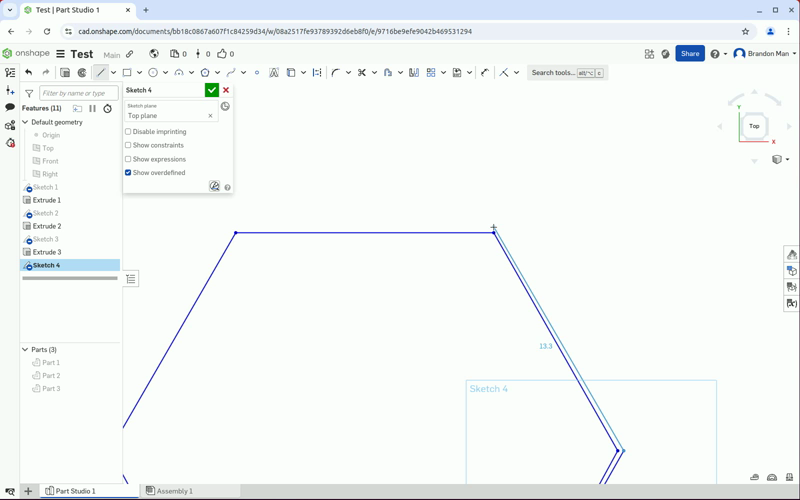
scroll(6)
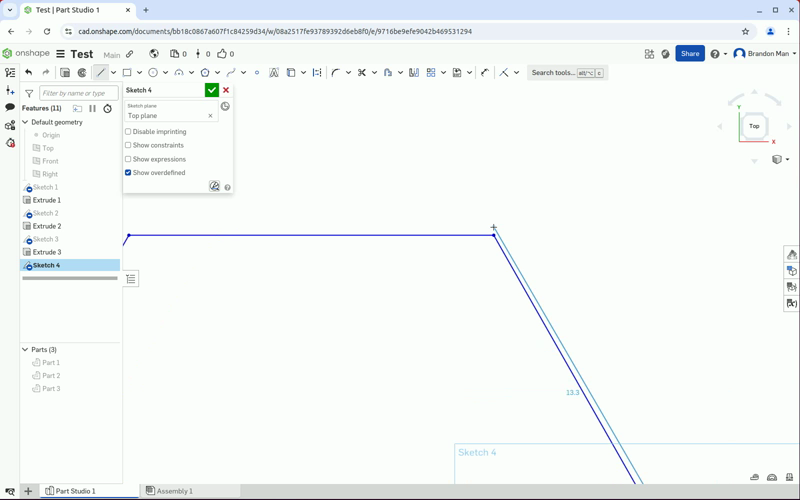
scroll(6)
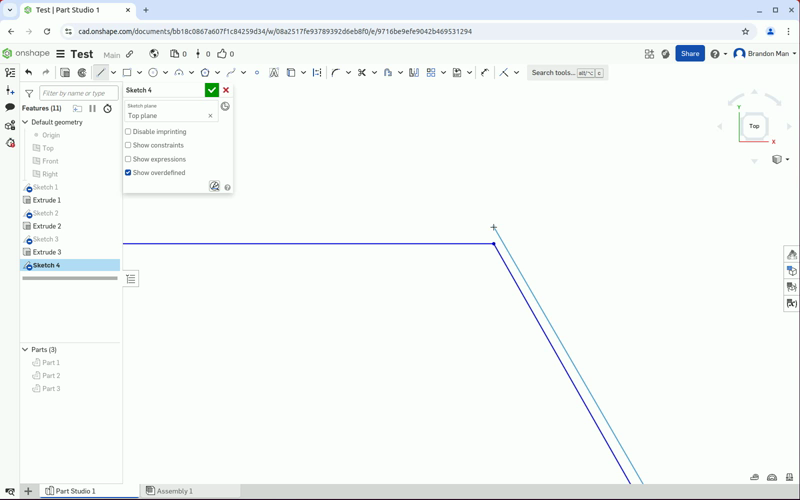
click(493, 226)
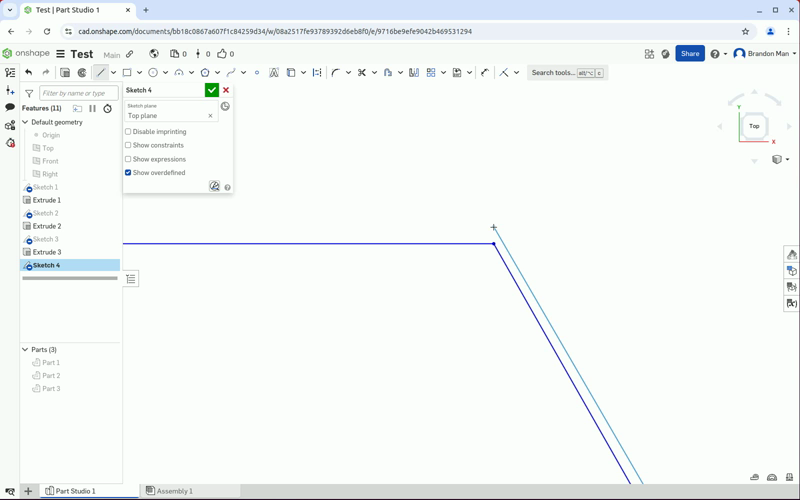
scroll(-6)
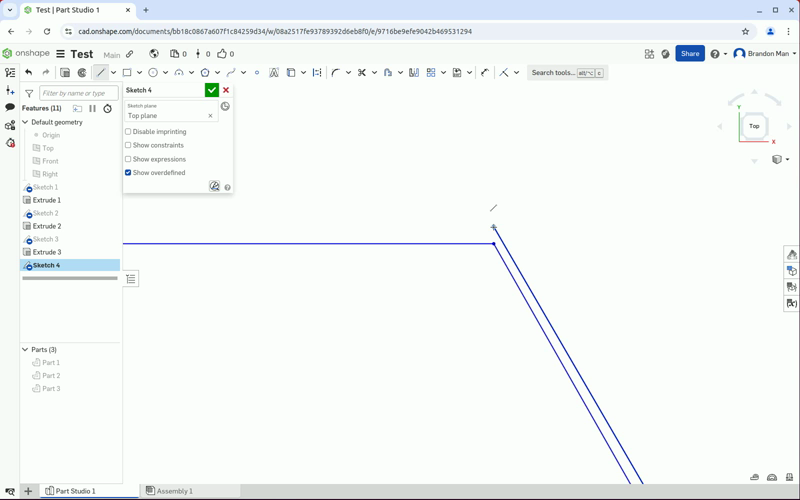
scroll(-6)
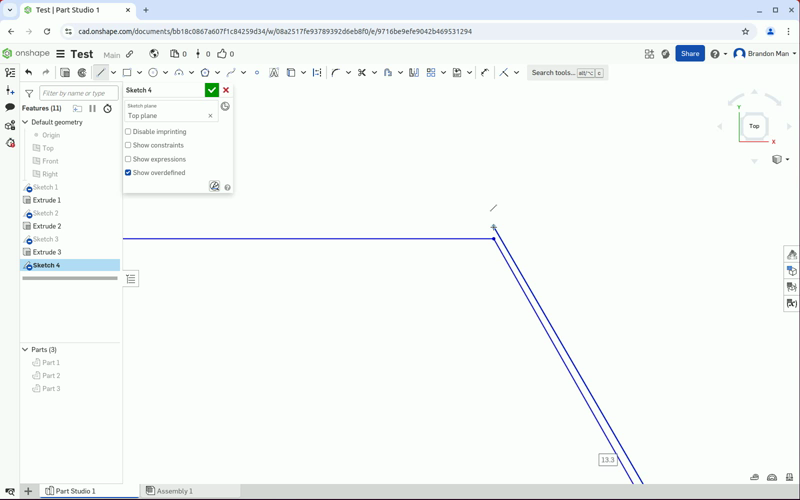
scroll(-6)
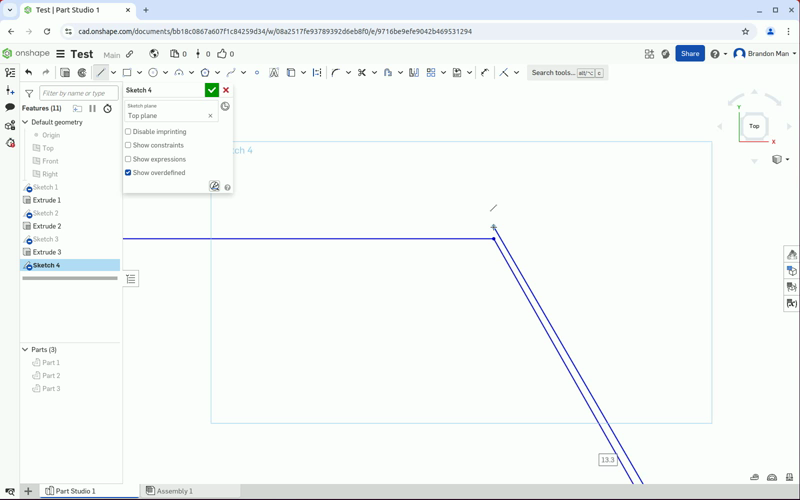
scroll(-6)
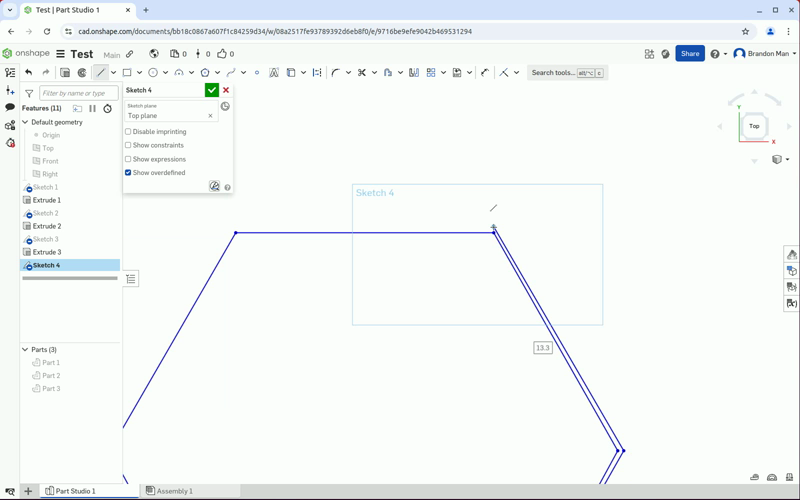
scroll(-6)
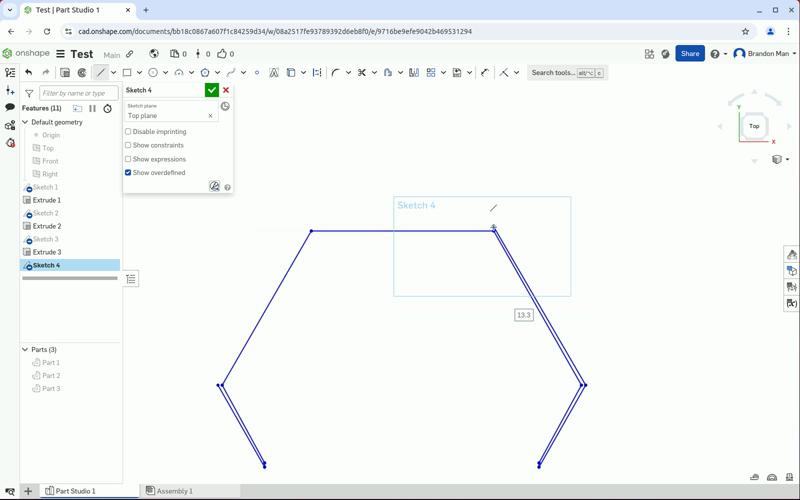
scroll(-6)
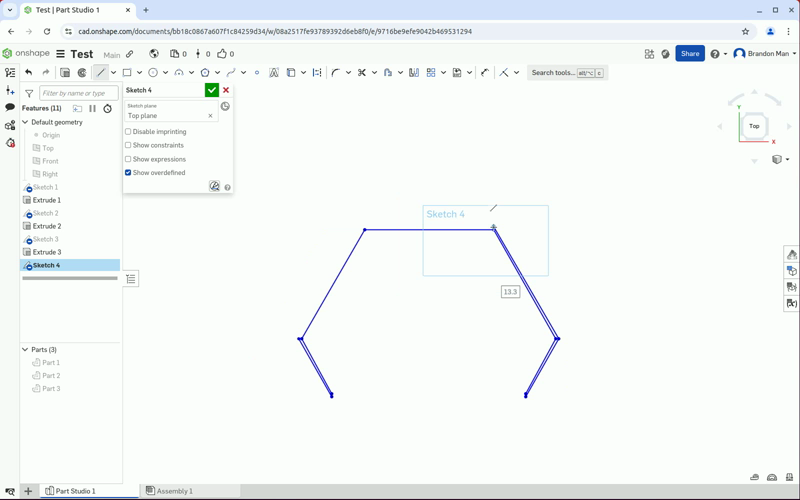
scroll(-6)
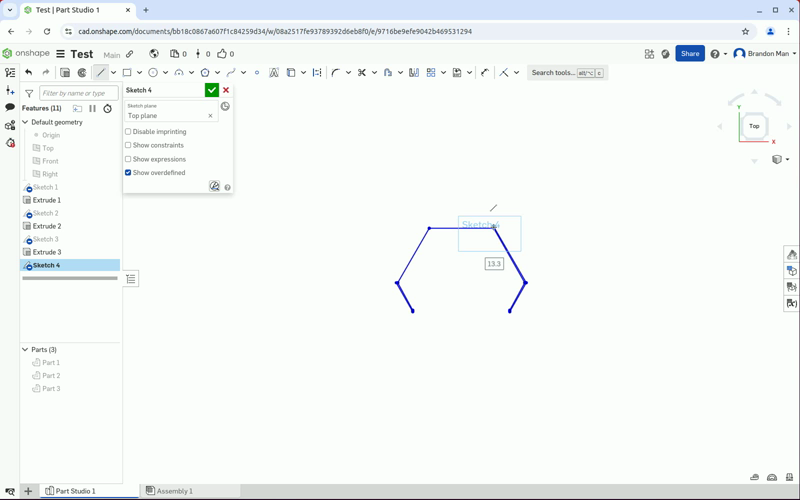
key_up(shift)
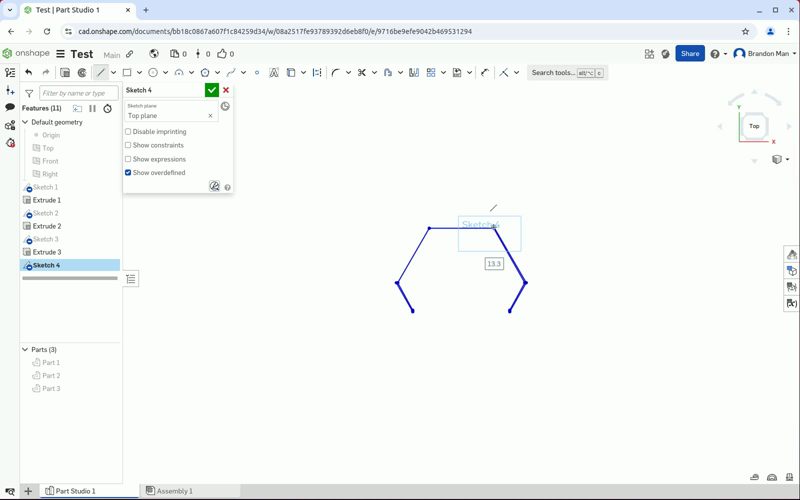
key_down(shift)
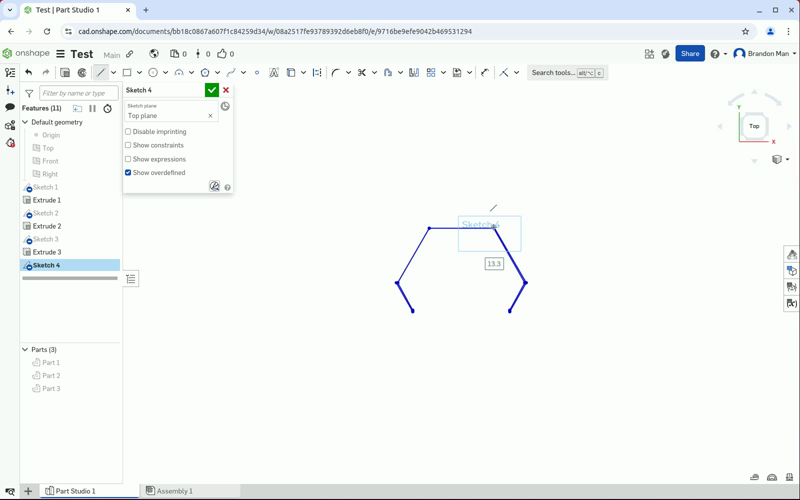
mouse_move(429, 226)
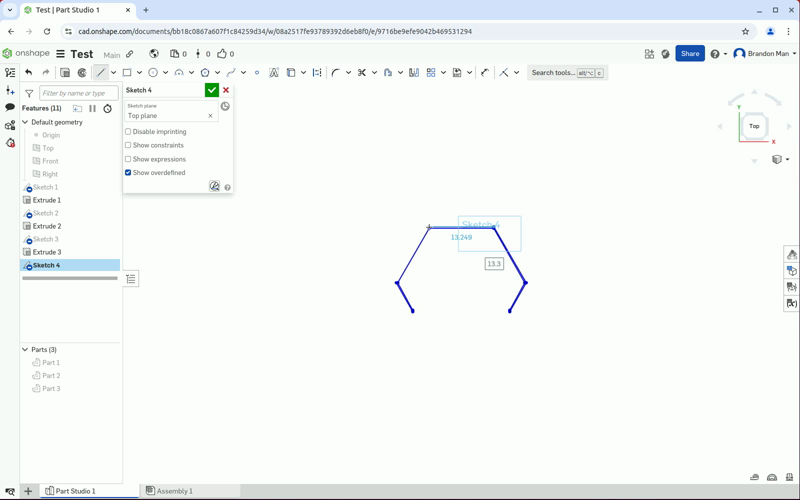
scroll(6)
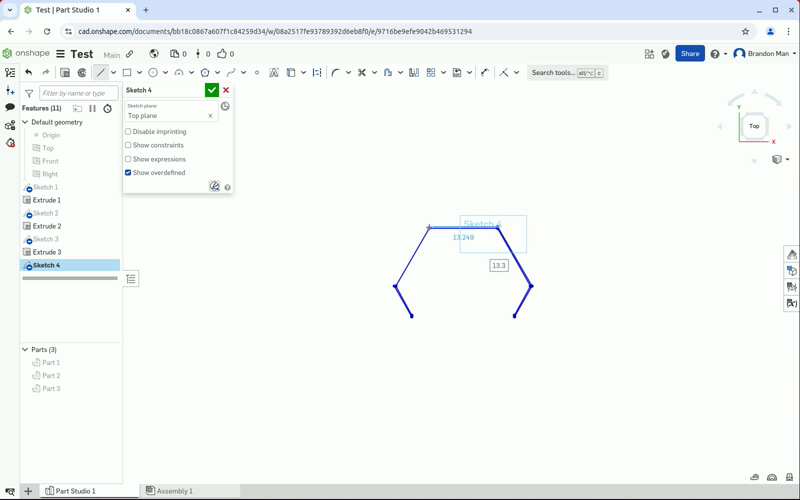
scroll(6)
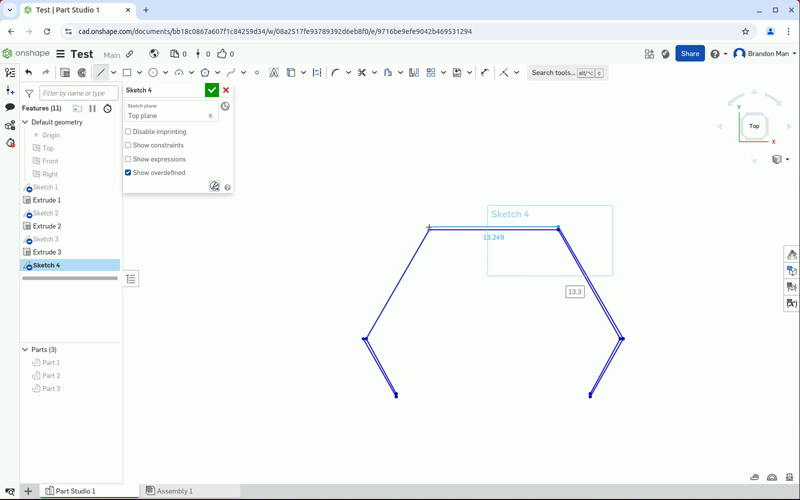
scroll(6)
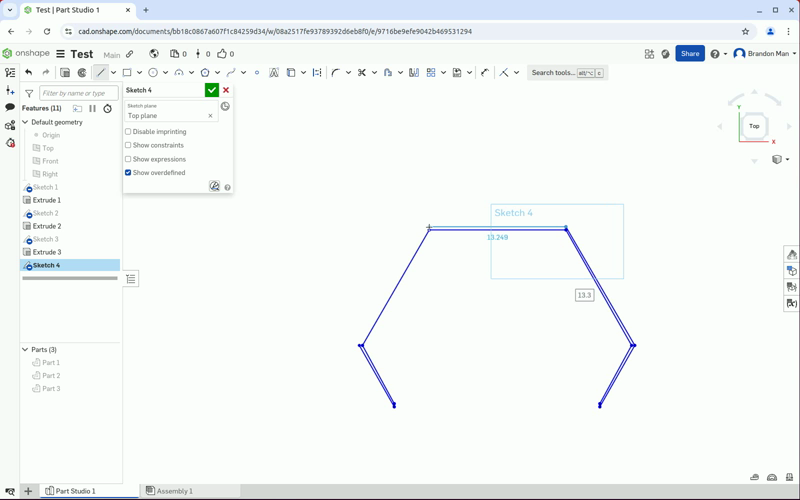
scroll(6)
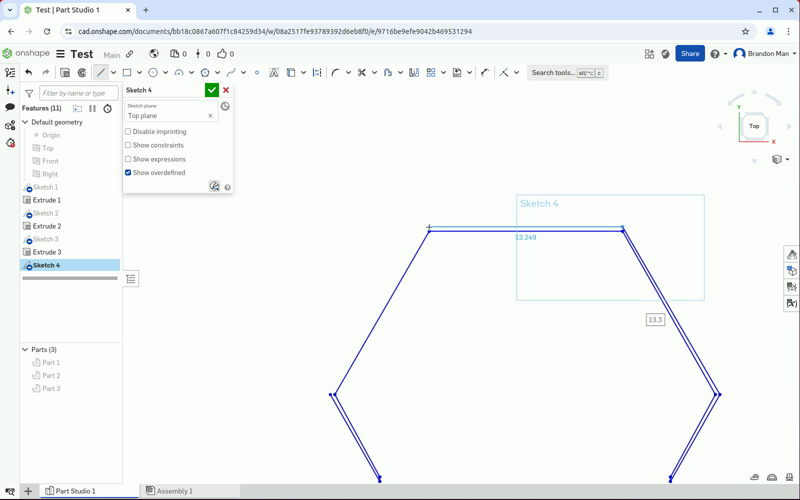
scroll(6)
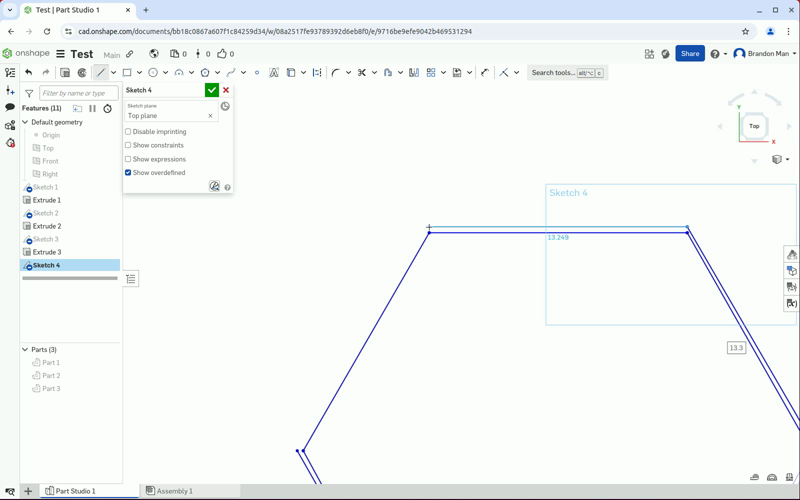
scroll(6)
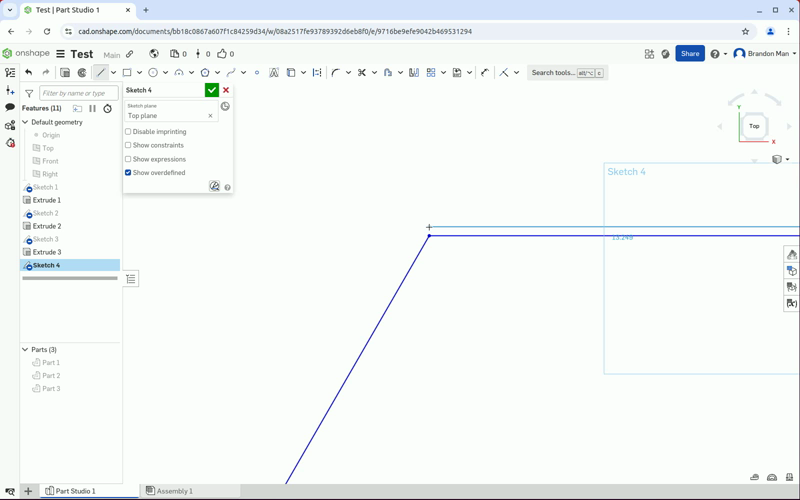
scroll(6)
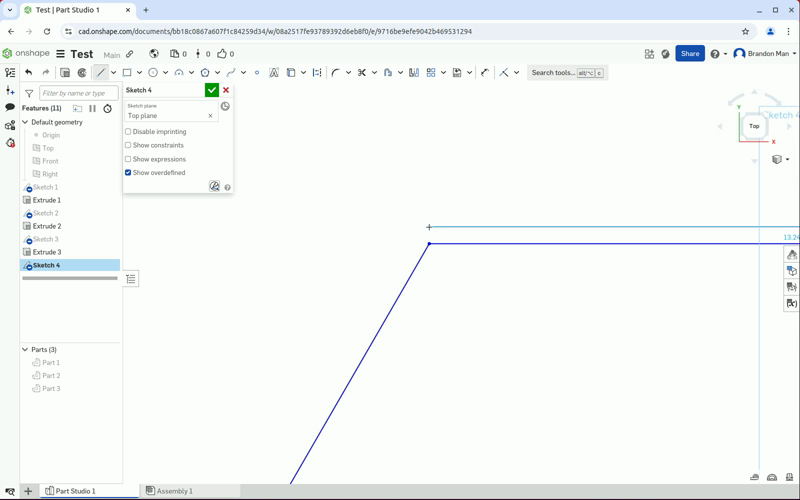
click(429, 226)
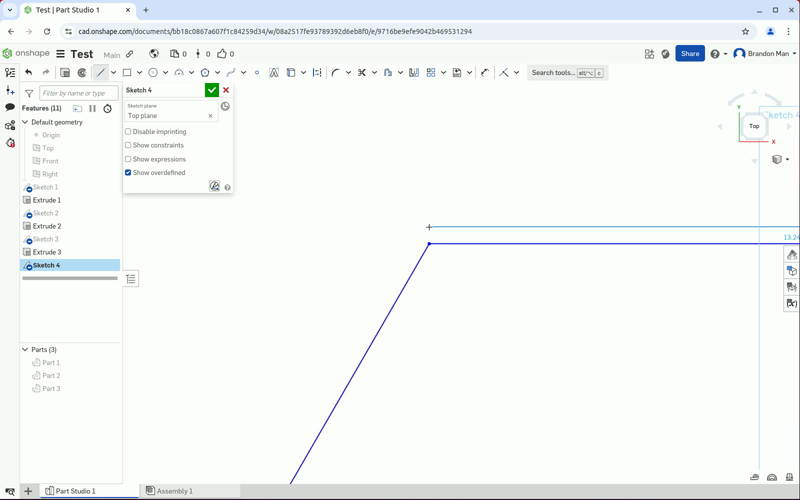
scroll(-6)
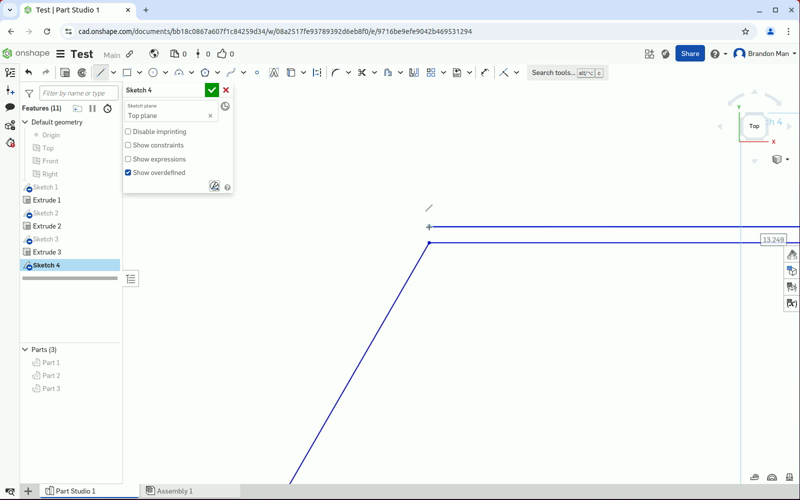
scroll(-6)
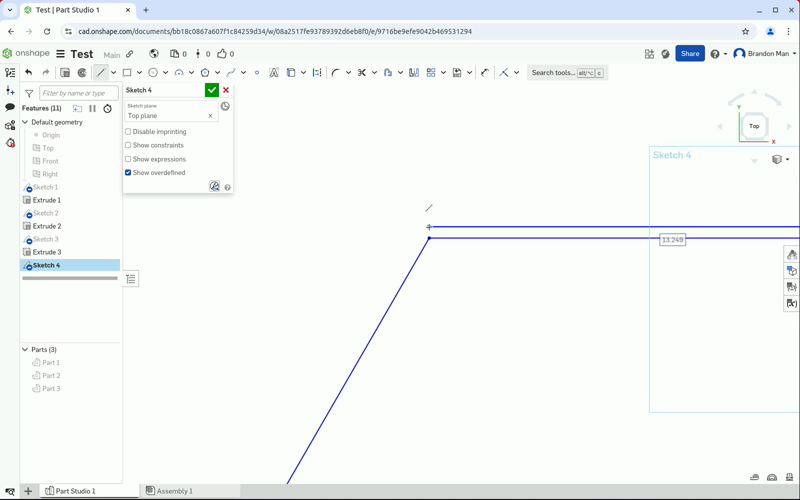
scroll(-6)
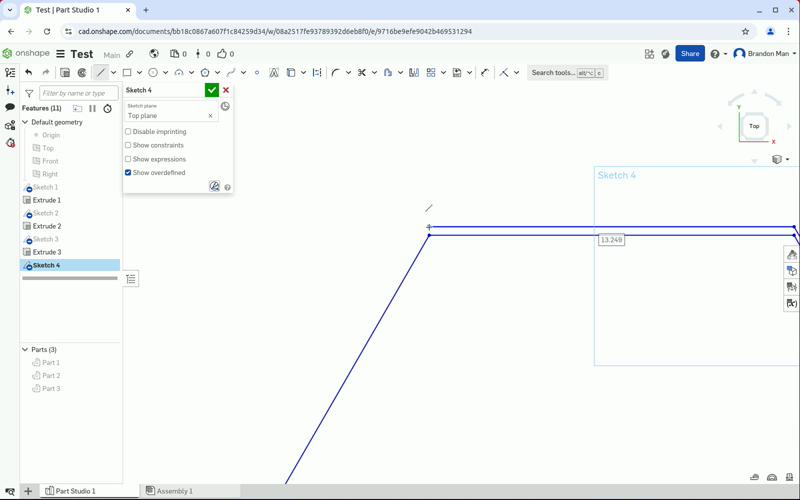
scroll(-6)
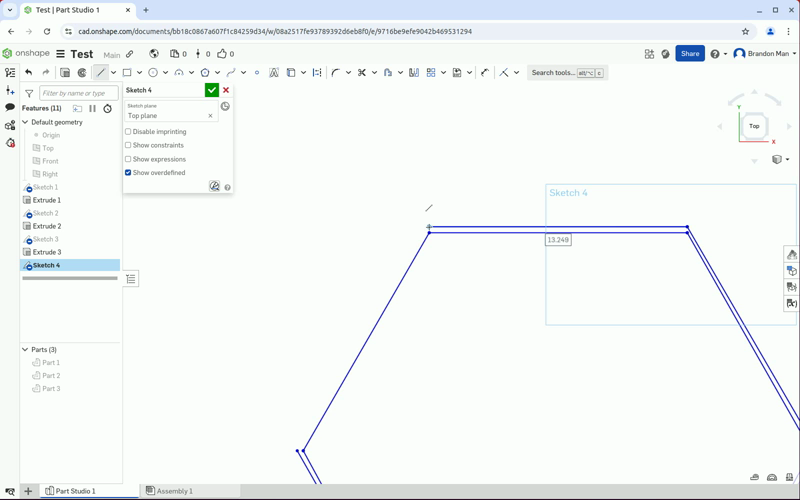
scroll(-6)
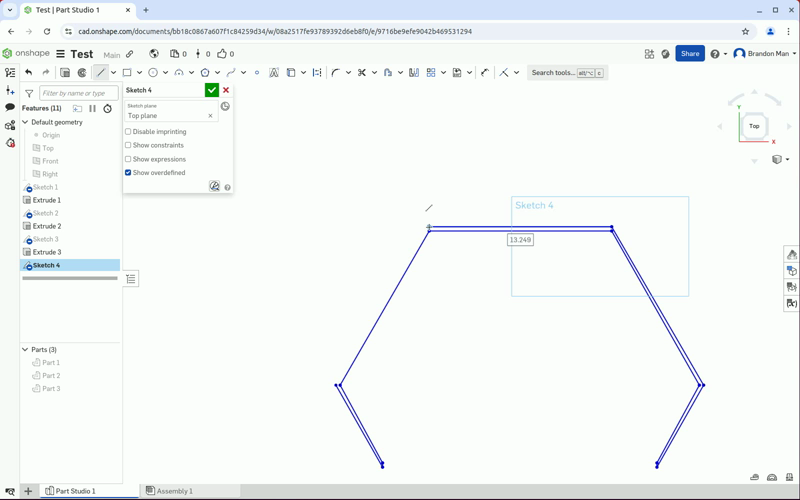
scroll(-6)
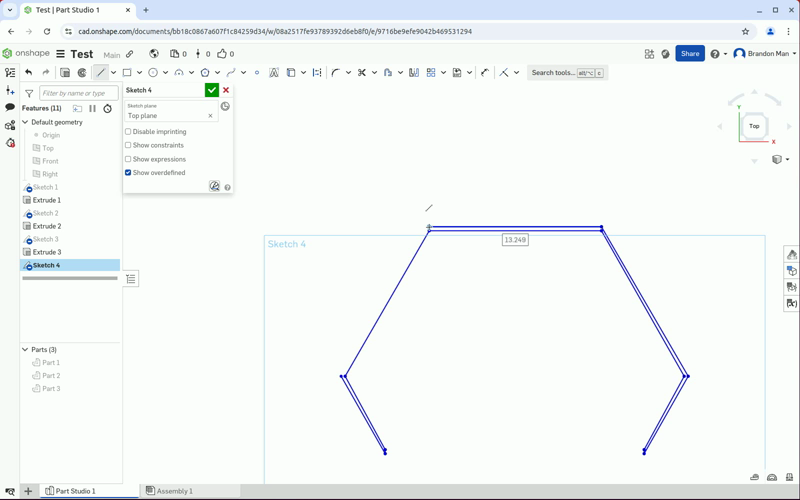
scroll(-6)
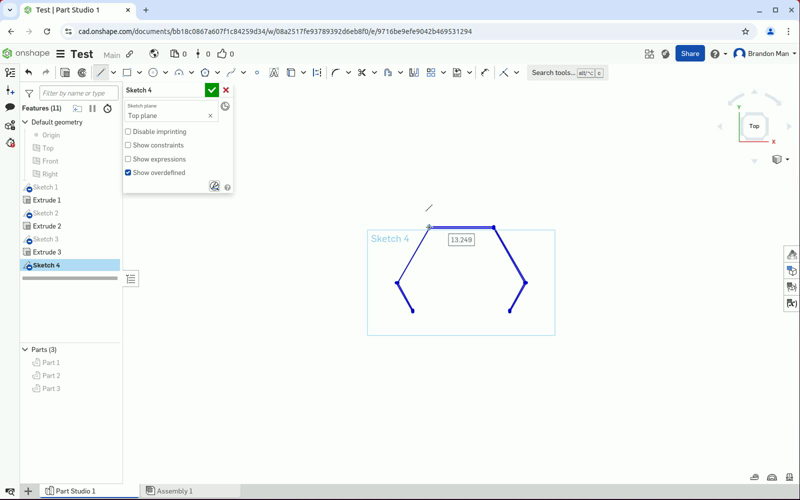
key_up(shift)
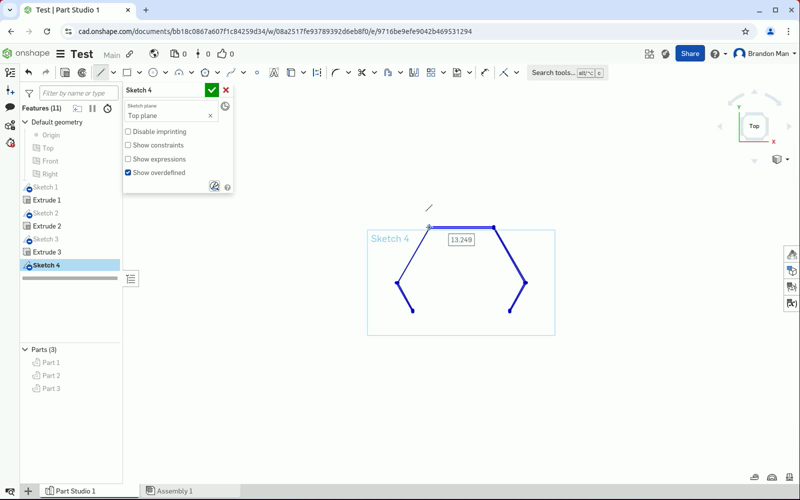
key_down(shift)
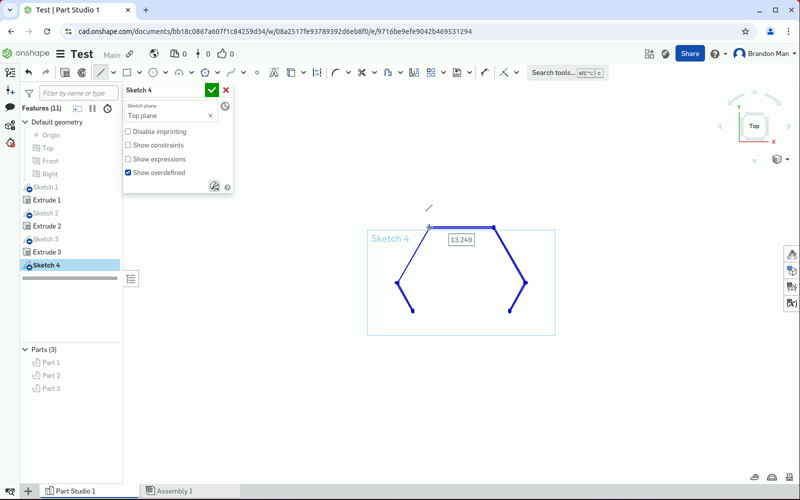
mouse_move(396, 282)
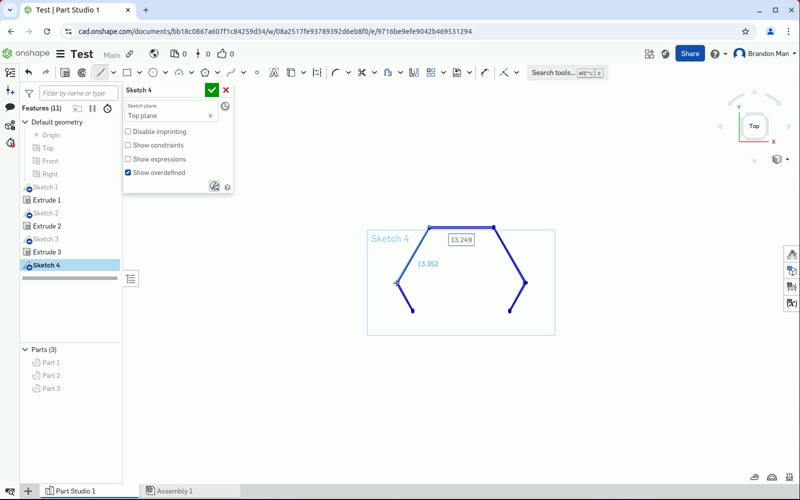
scroll(6)
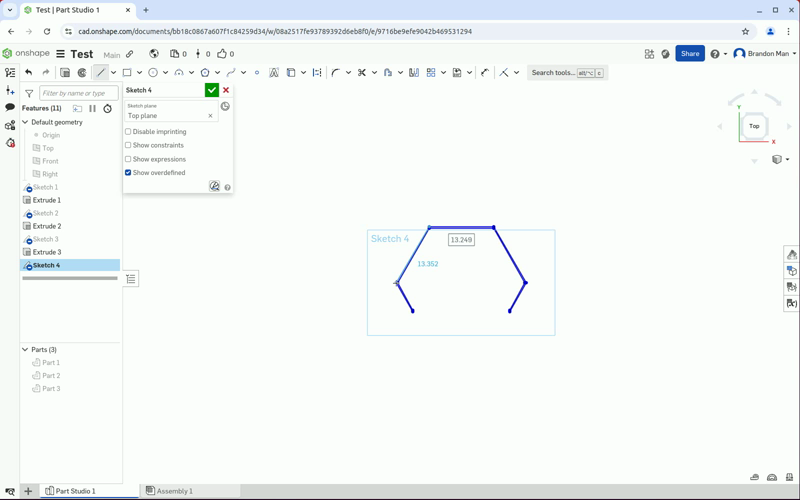
scroll(6)
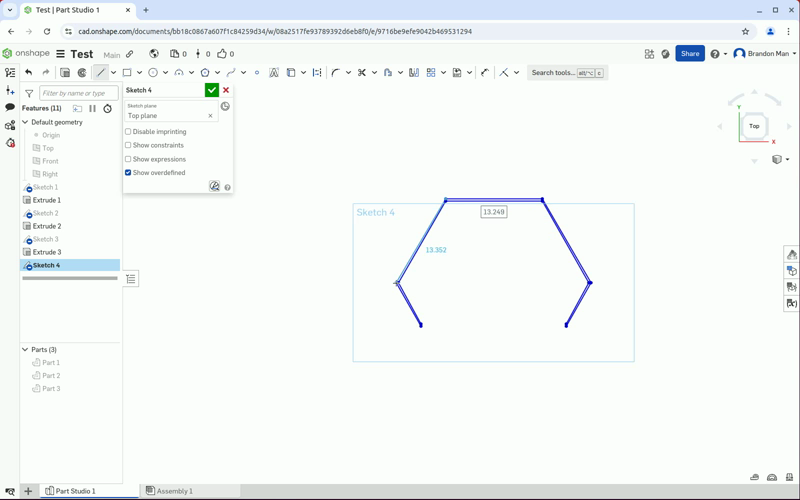
scroll(6)
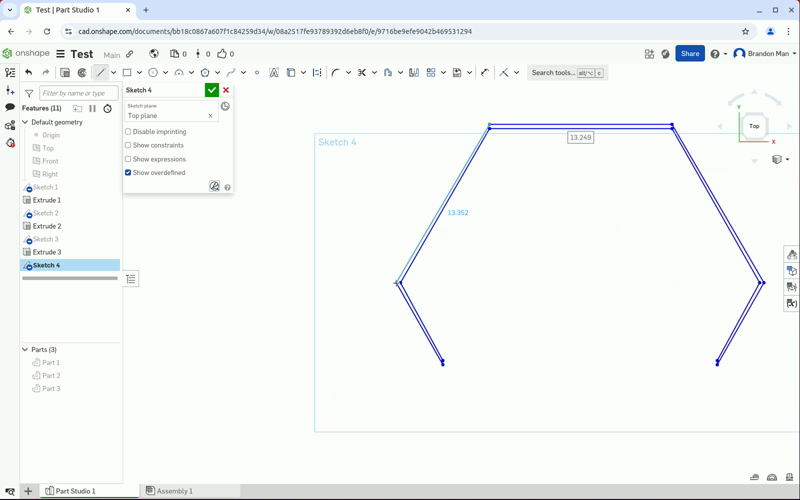
scroll(6)
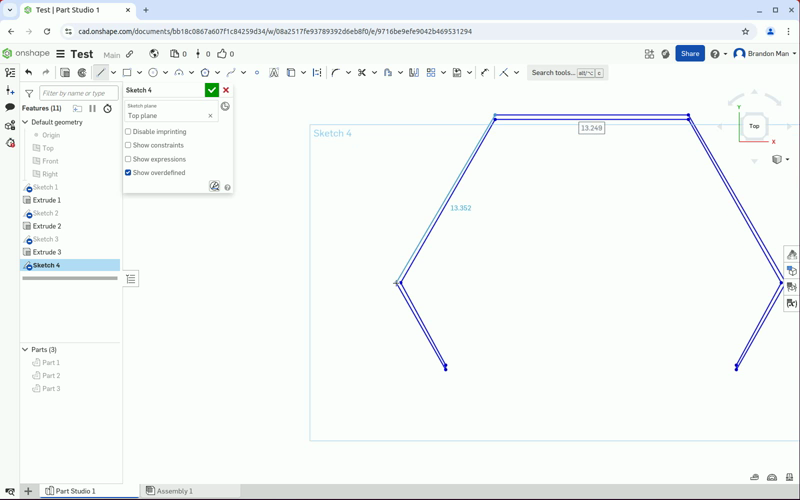
scroll(6)
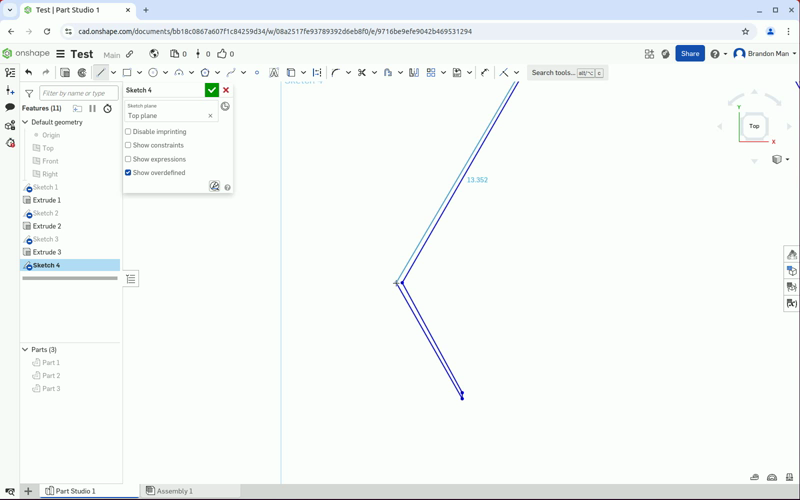
scroll(6)
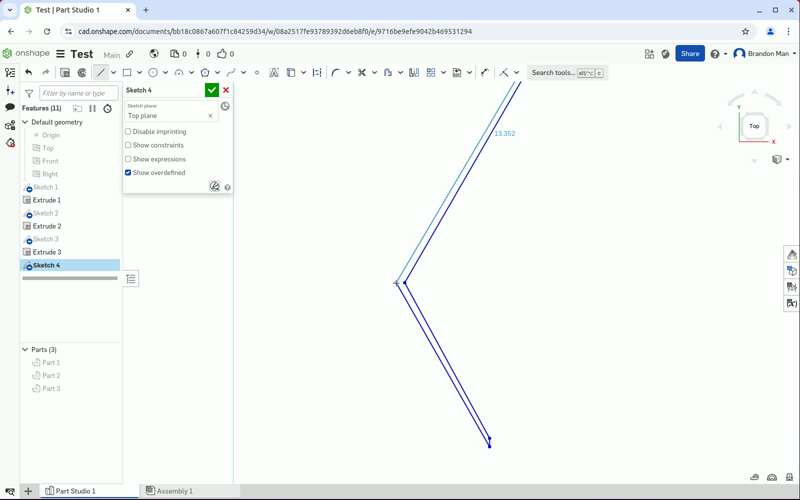
scroll(6)
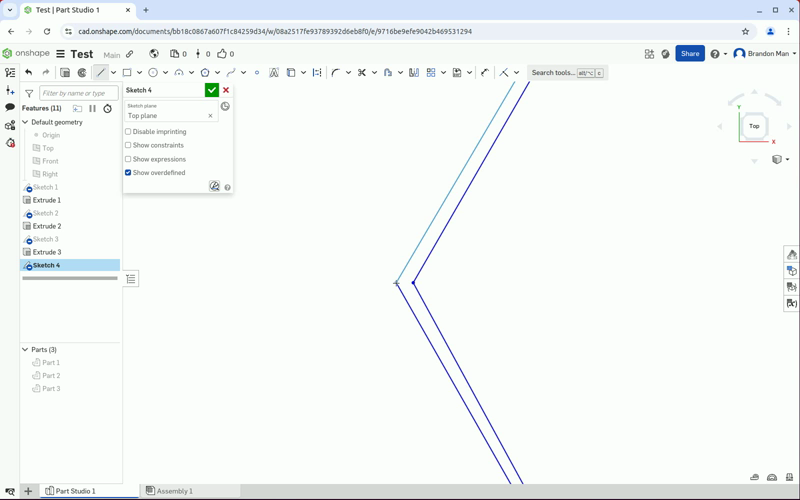
key_up(shift)
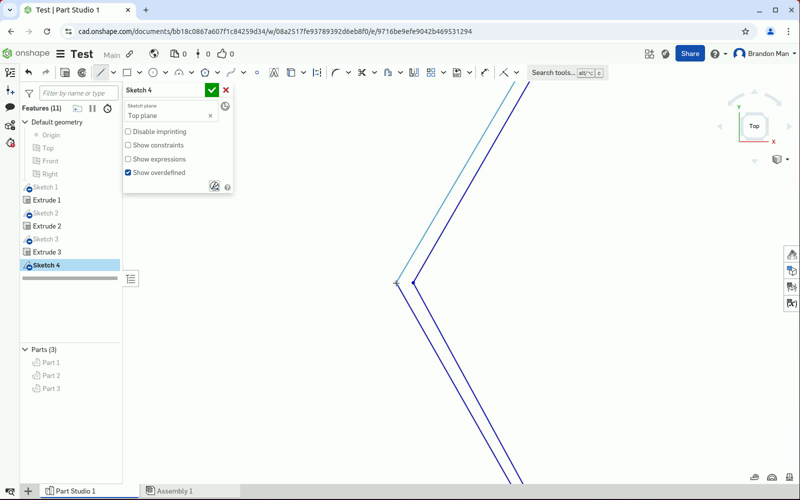
click(396, 282)
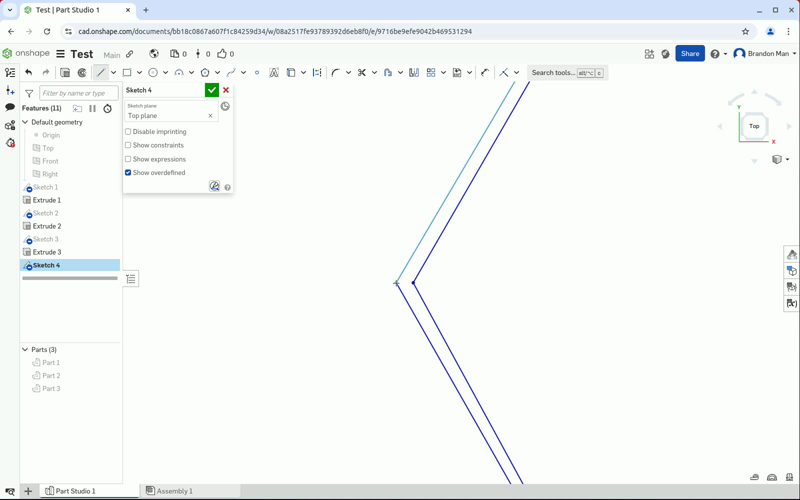
scroll(-6)
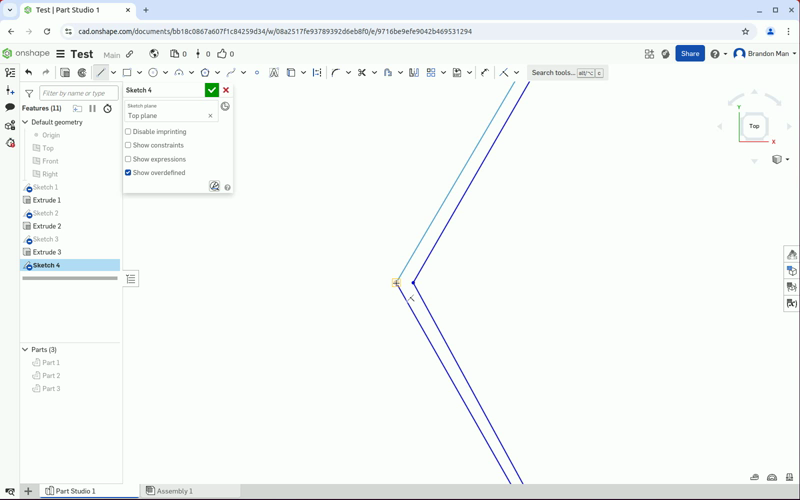
scroll(-6)
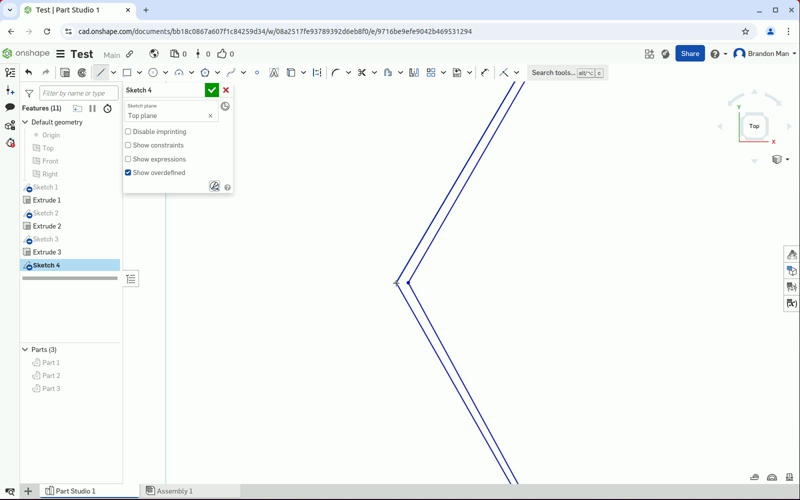
scroll(-6)
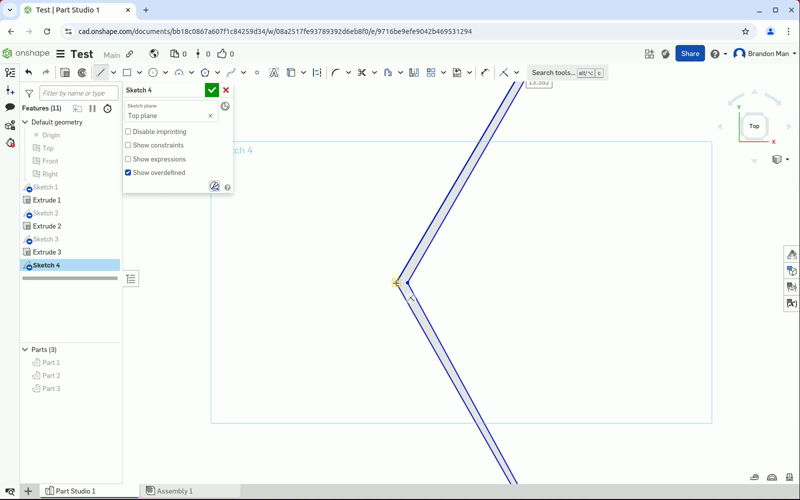
scroll(-6)
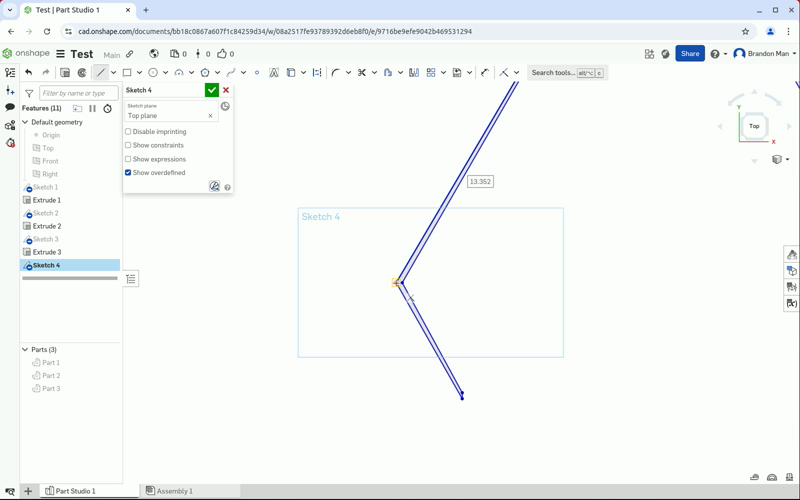
scroll(-6)
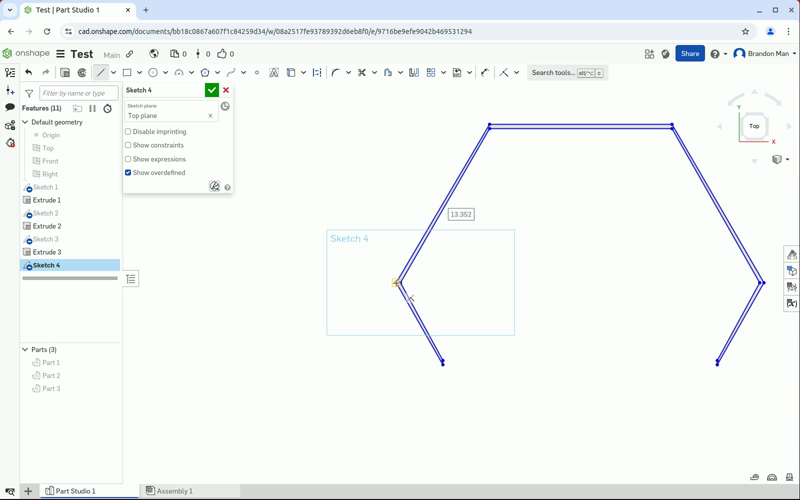
scroll(-6)
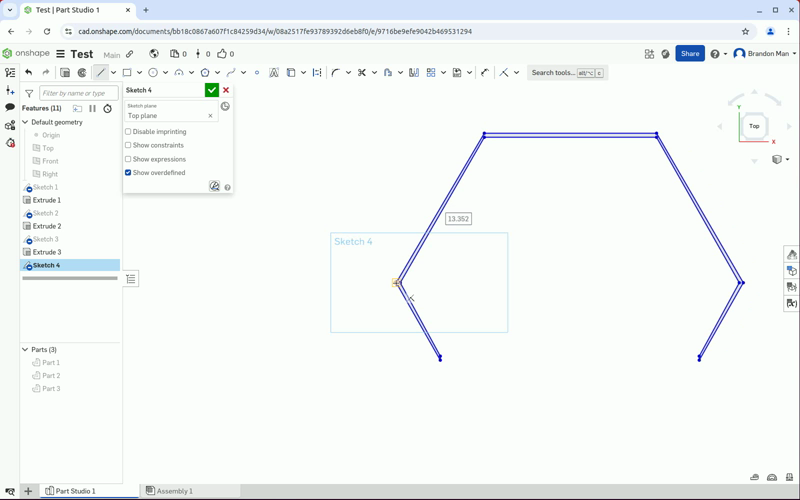
scroll(-6)
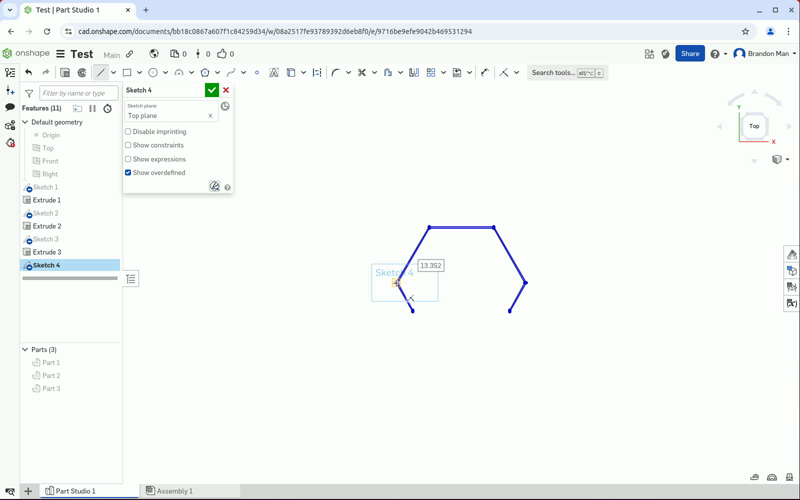
key(esc)
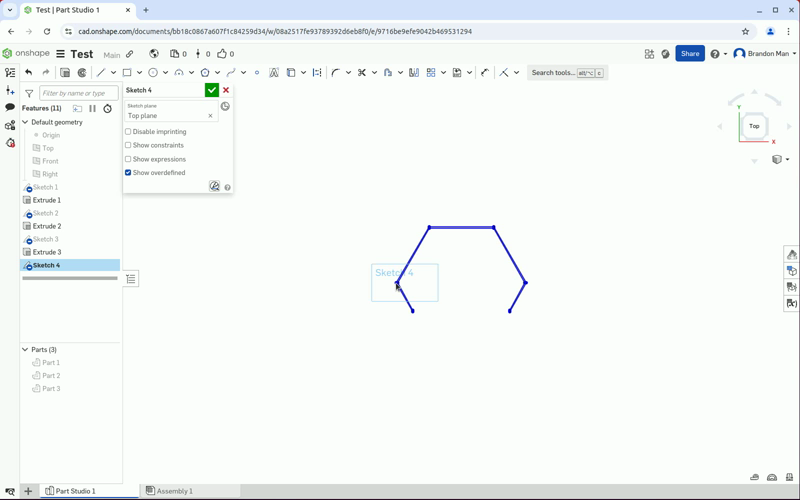
mouse_move(498, 237)
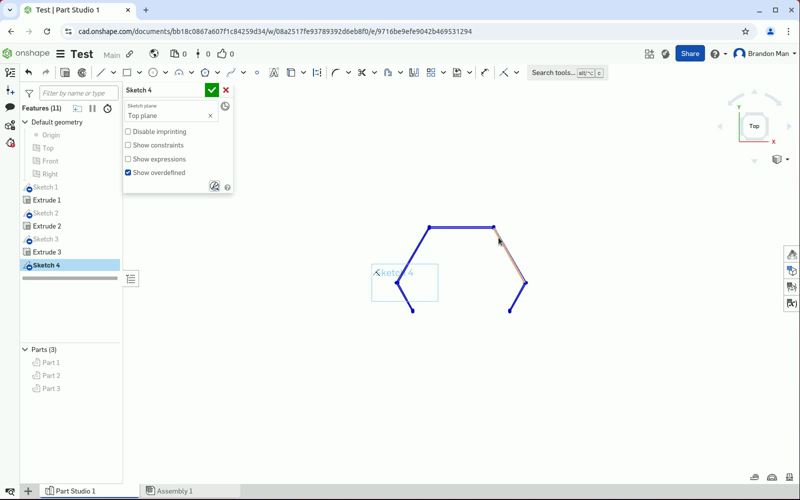
scroll(6)
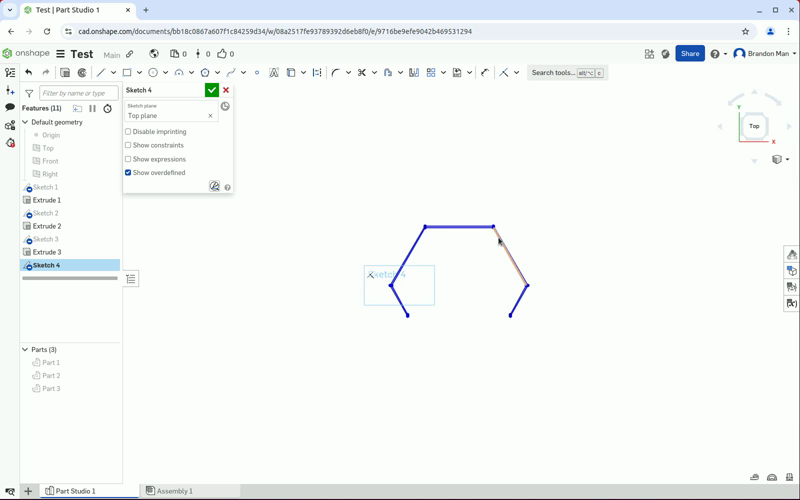
scroll(6)
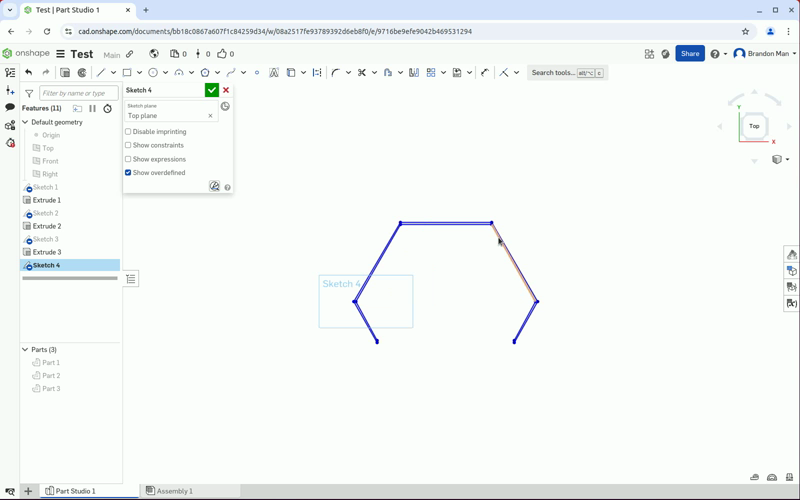
scroll(6)
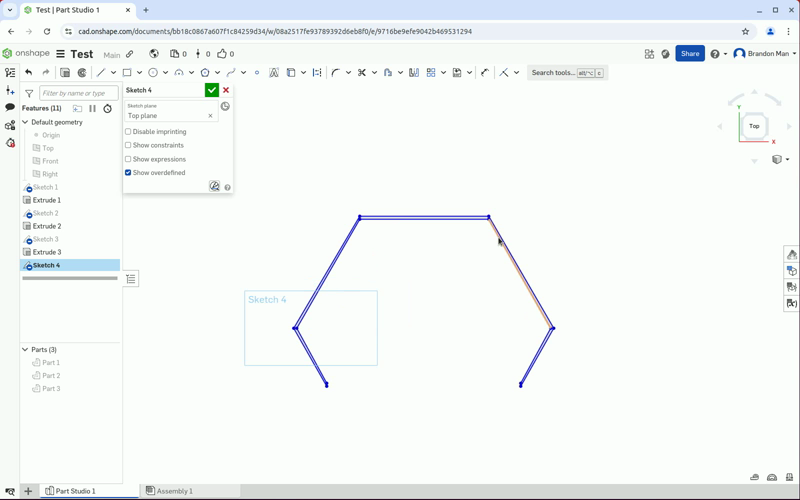
scroll(6)
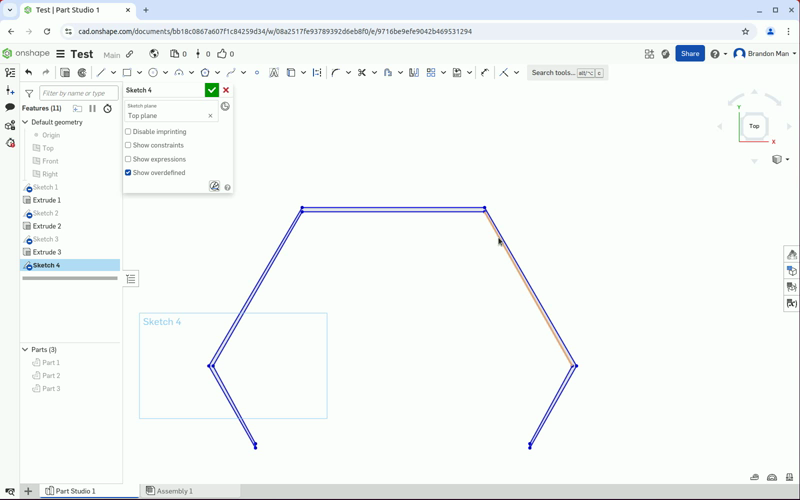
scroll(6)
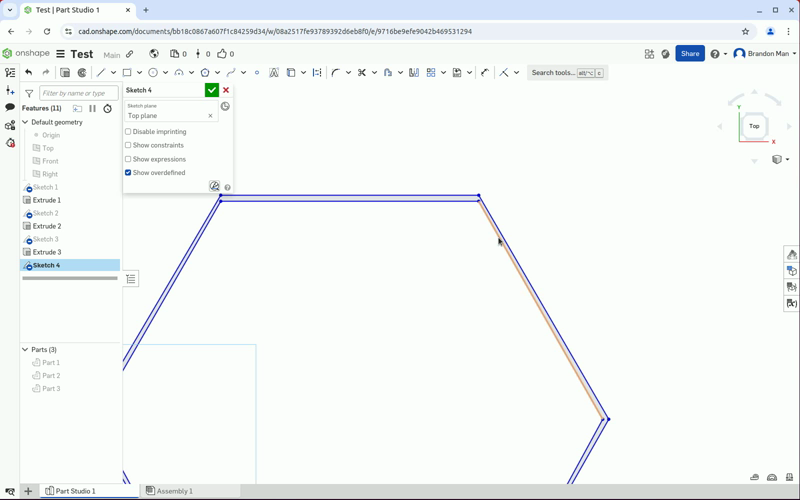
scroll(6)
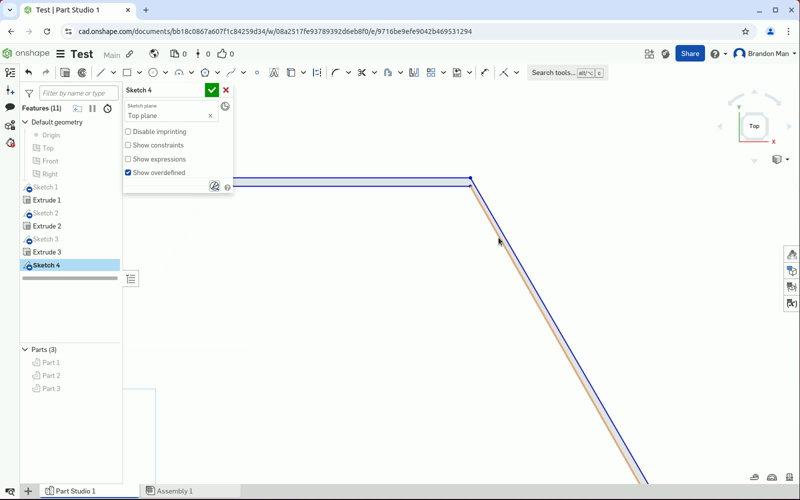
scroll(6)
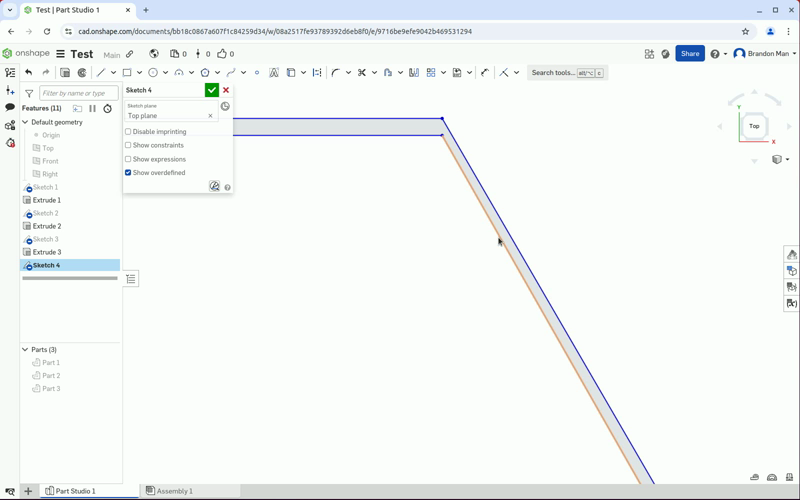
click(498, 237)
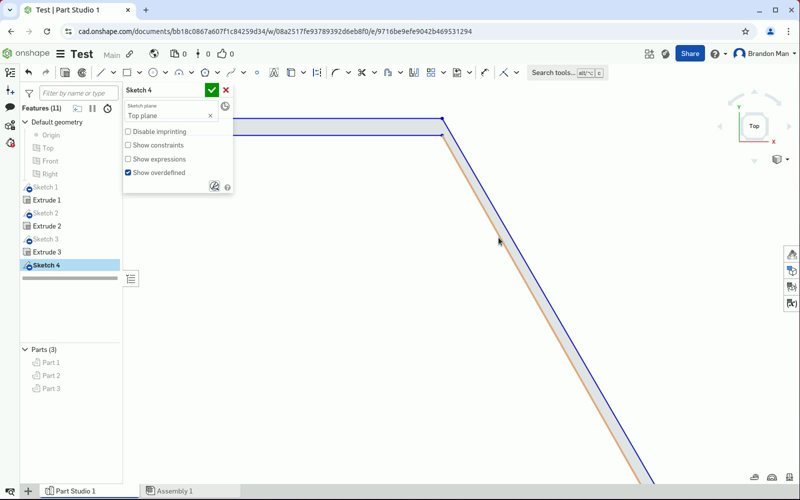
scroll(-6)
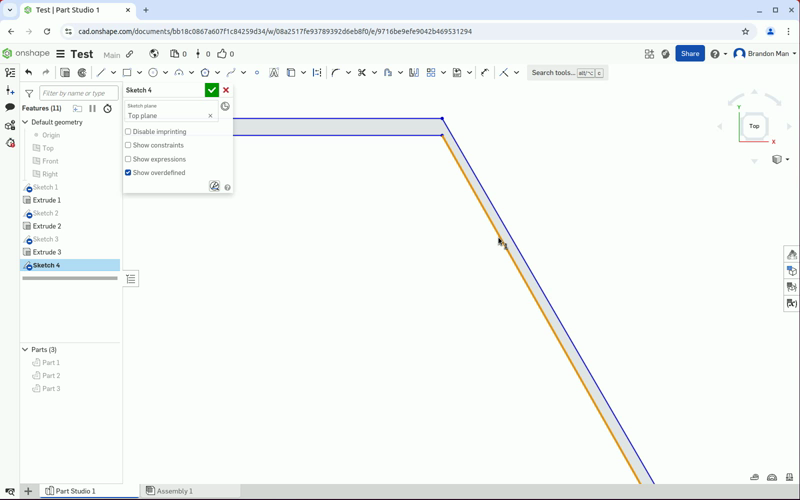
scroll(-6)
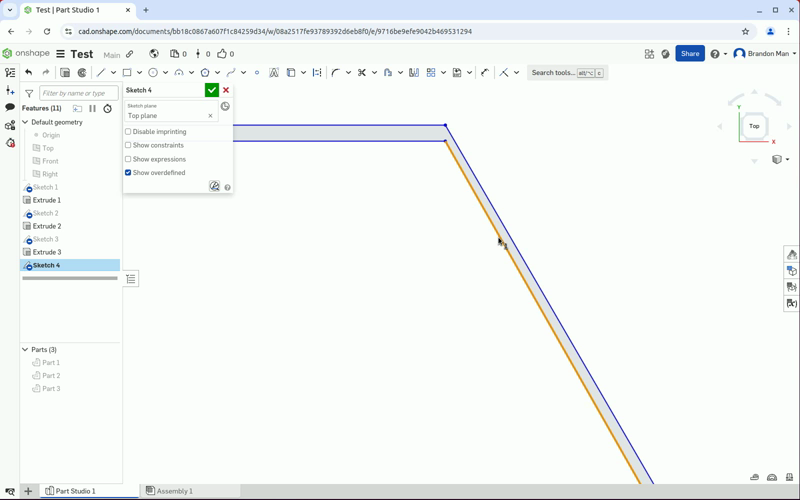
scroll(-6)
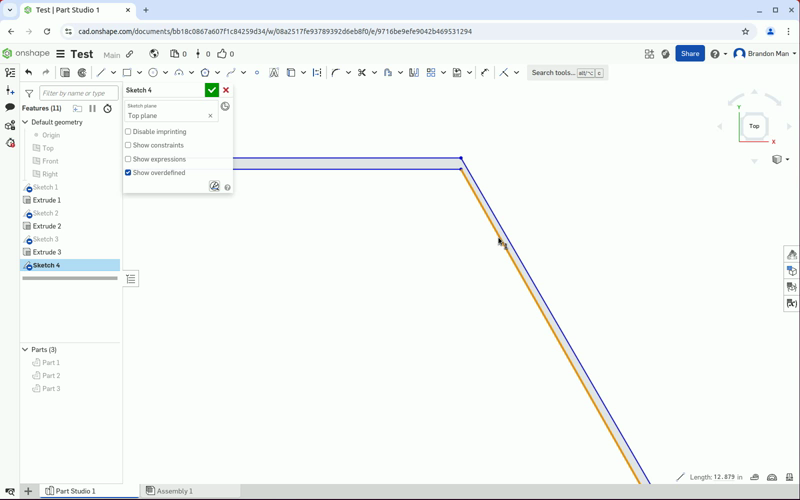
scroll(-6)
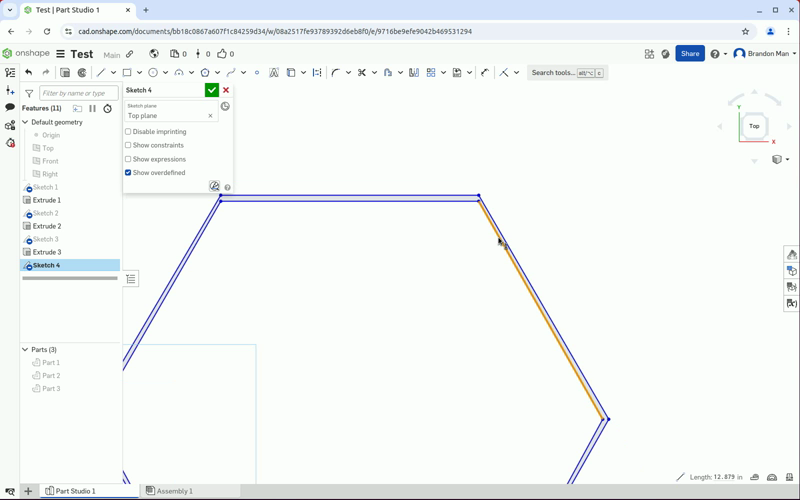
scroll(-6)
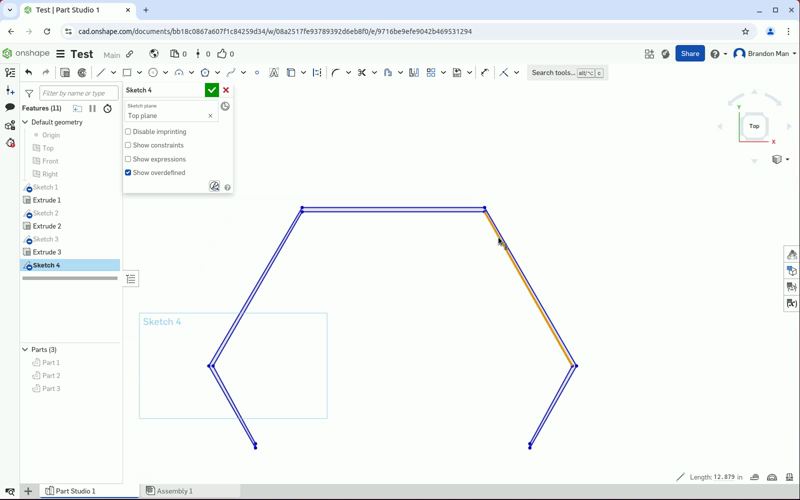
scroll(-6)
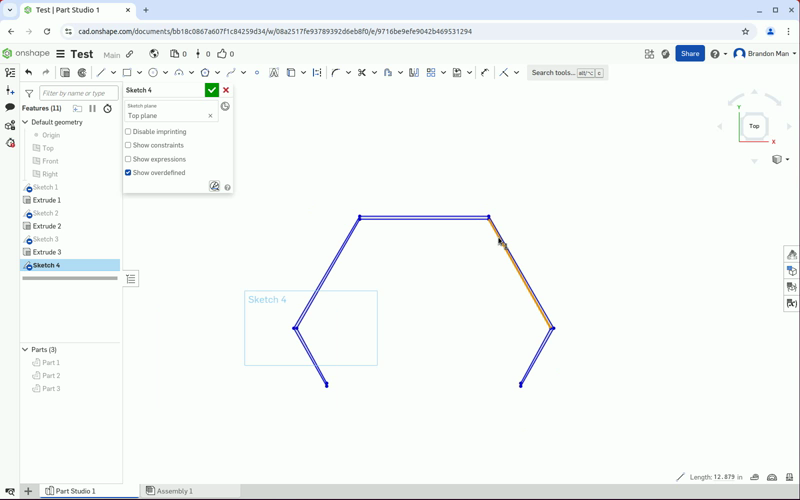
scroll(-6)
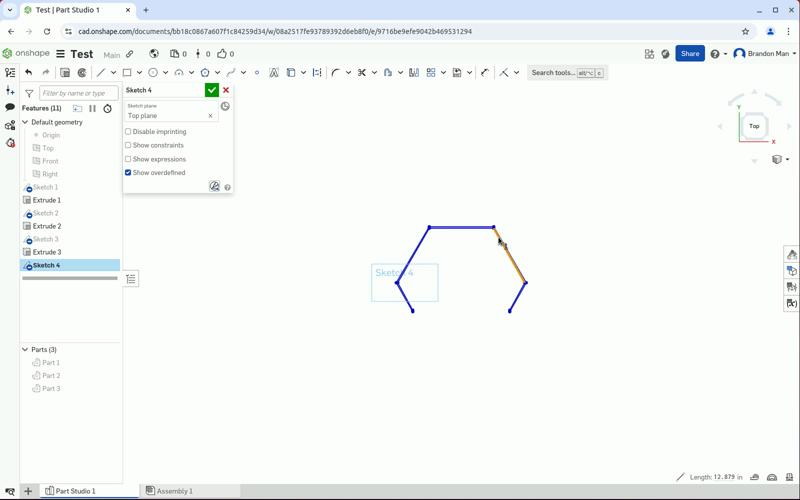
mouse_move(73, 352)
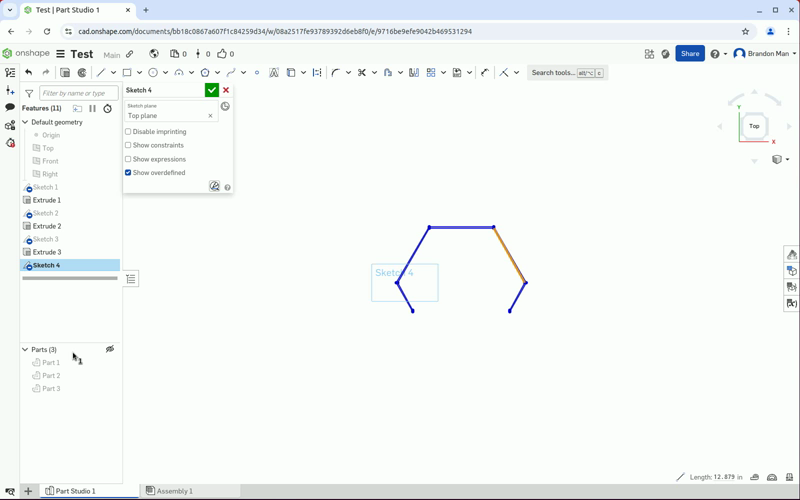
key(shift+y)
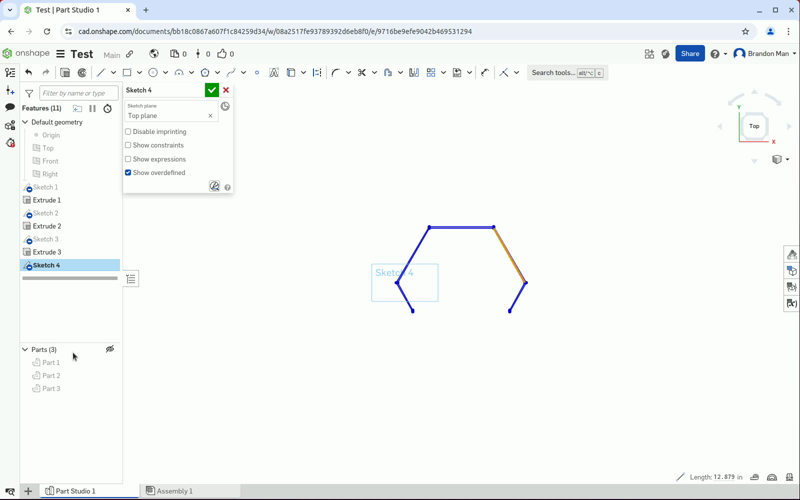
key(shift+e)
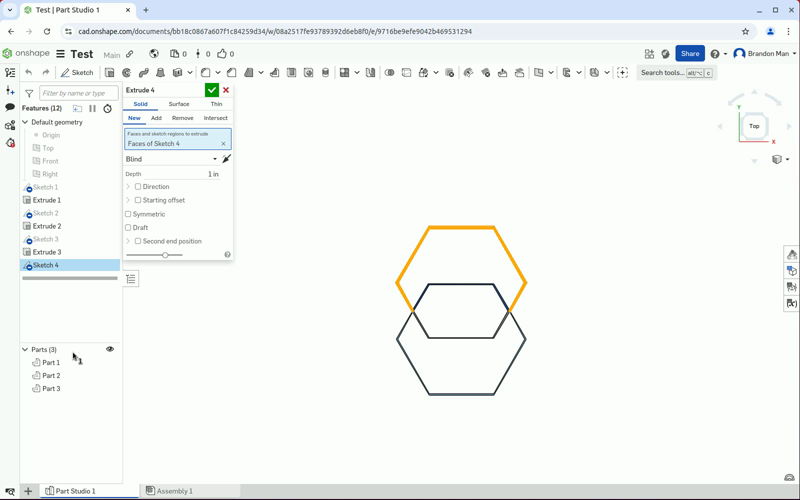
mouse_move(143, 106)
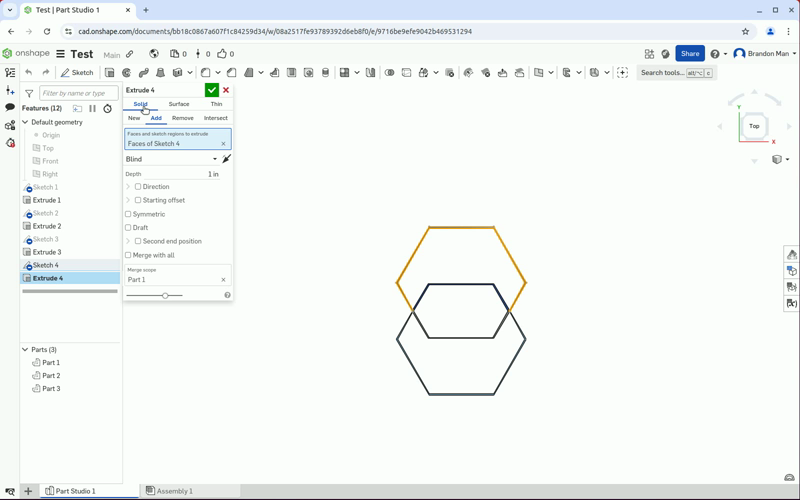
click(143, 106)
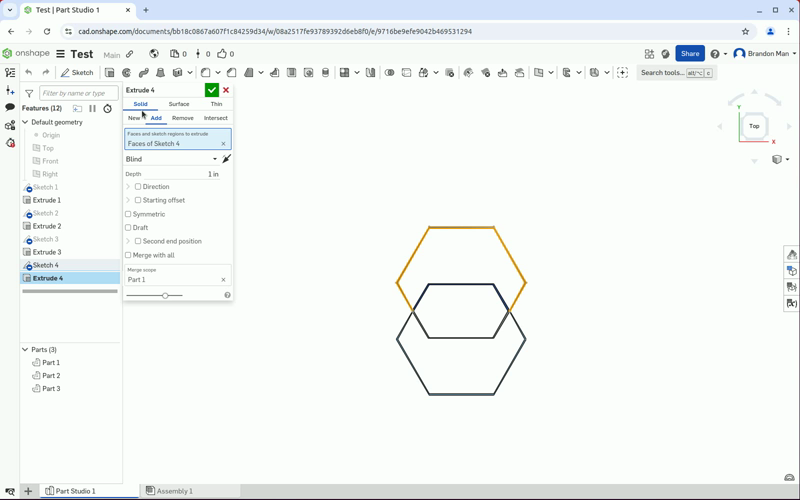
mouse_move(137, 120)
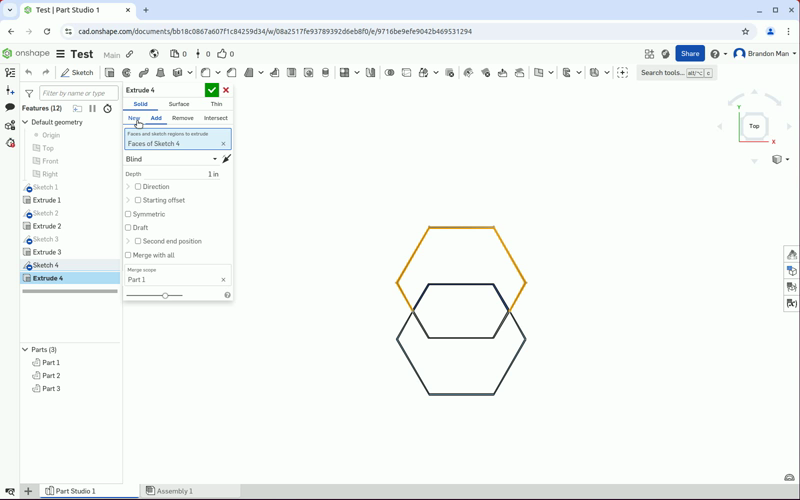
click(137, 120)
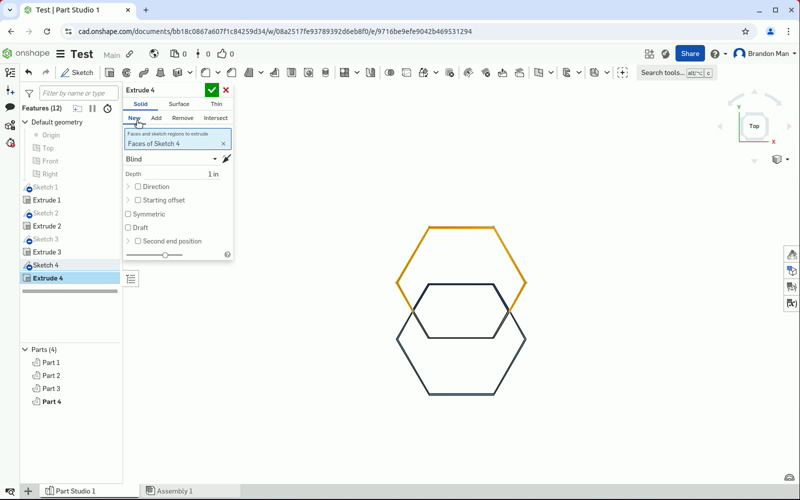
key(tab, 4)
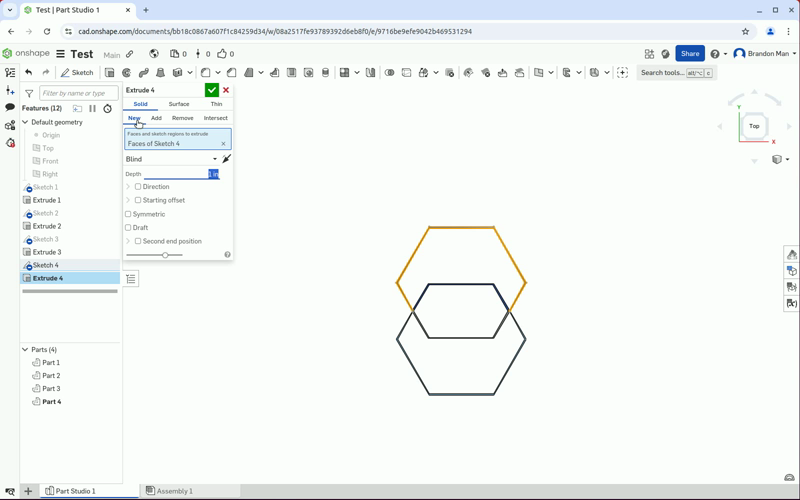
text(2.407)
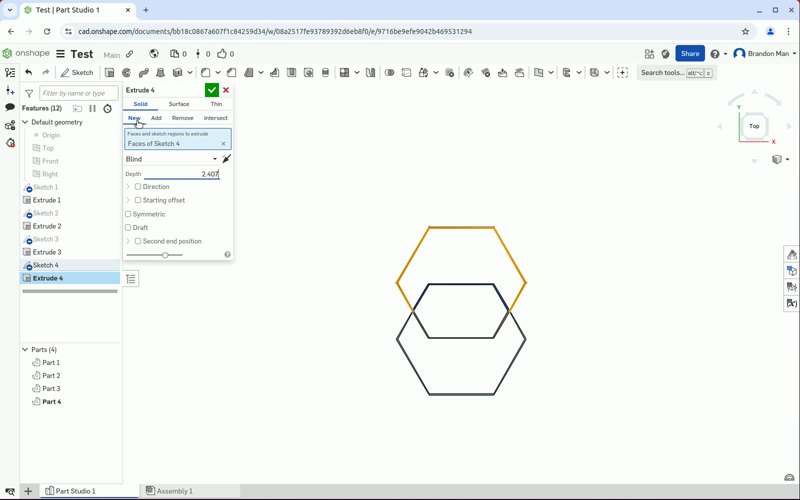
key(enter)
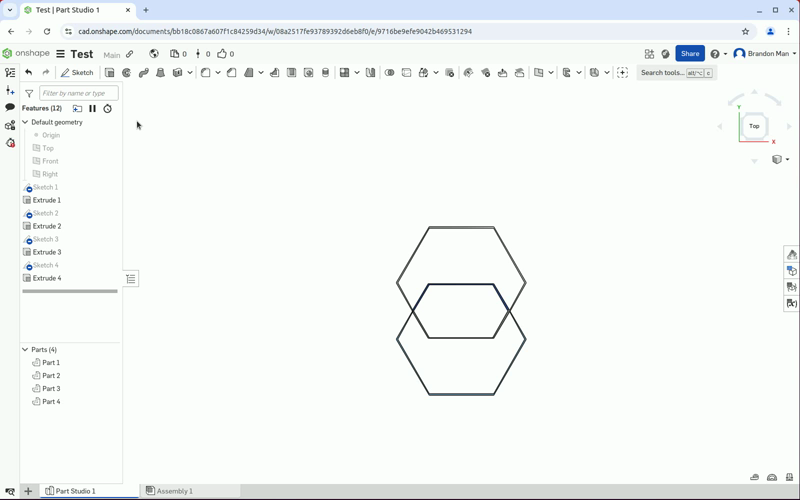
key(shift+h)
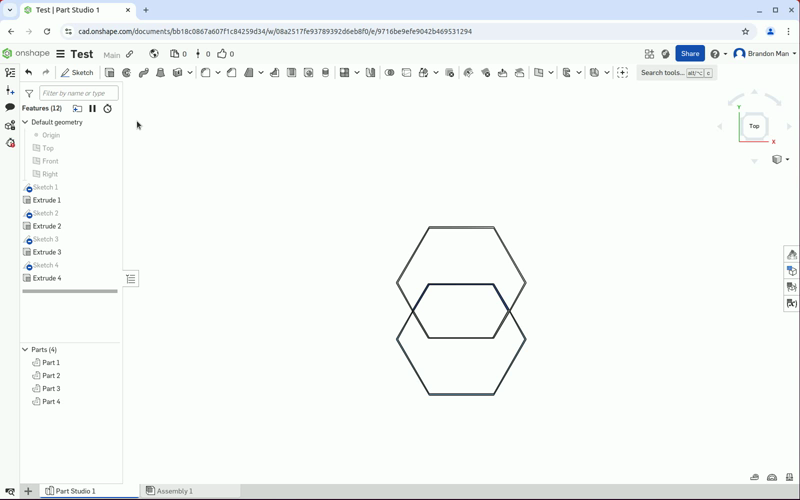
key(shift+h)
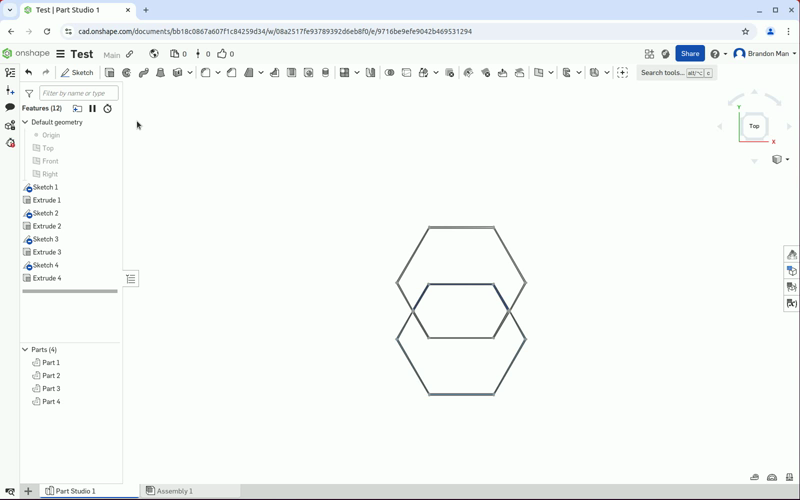
key(shift+7)
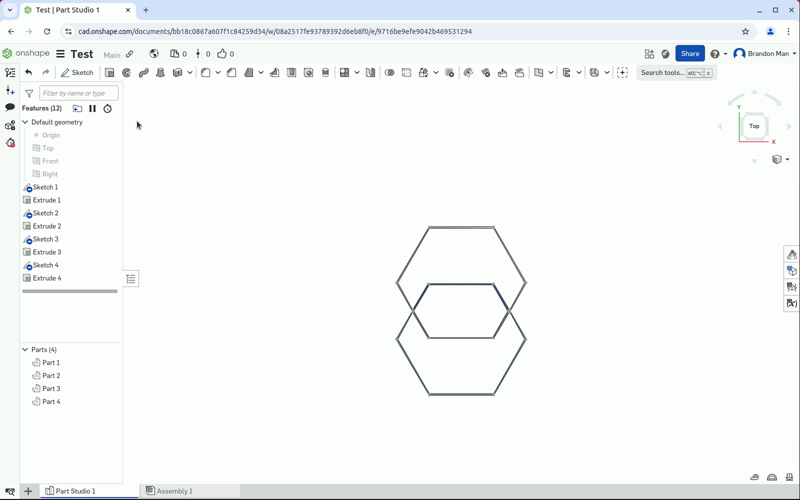
key(up, 3)
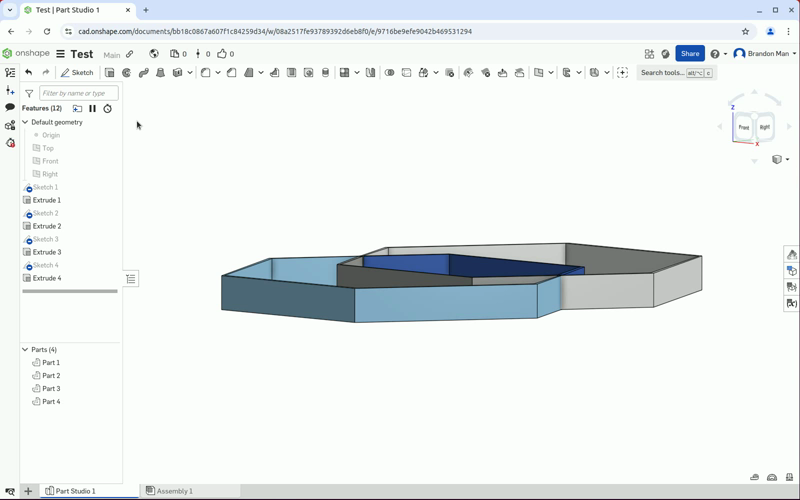
key(left, 3)
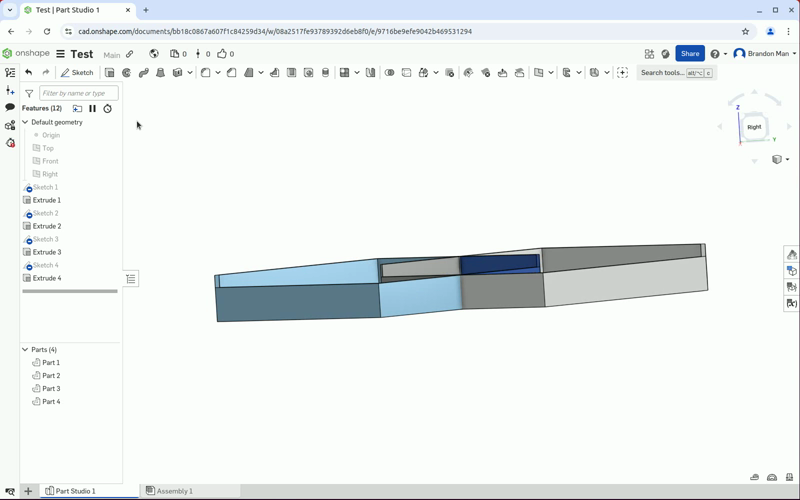
key(right, 3)
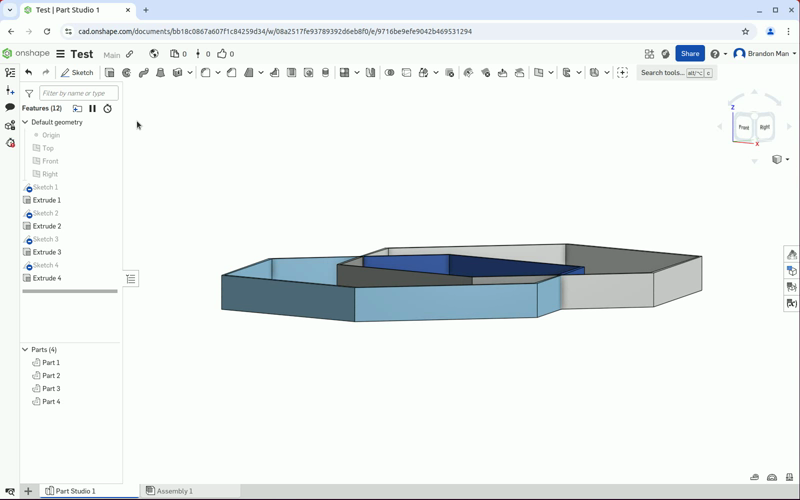
key(down, 3)
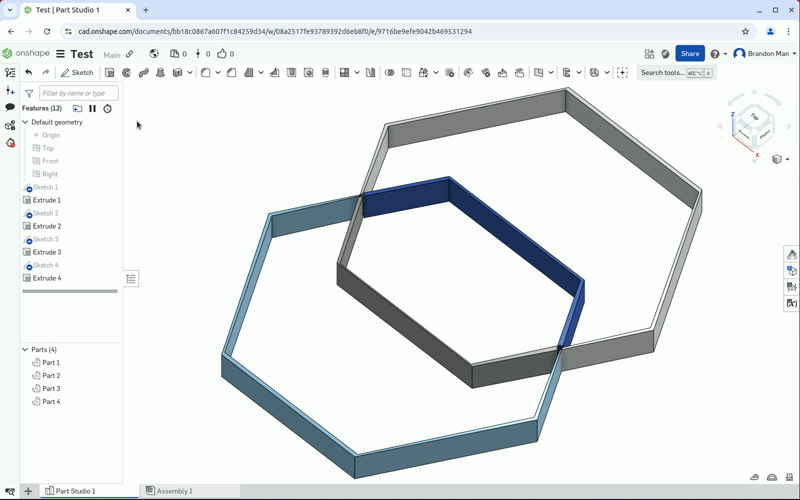
mouse_move(73, 189)
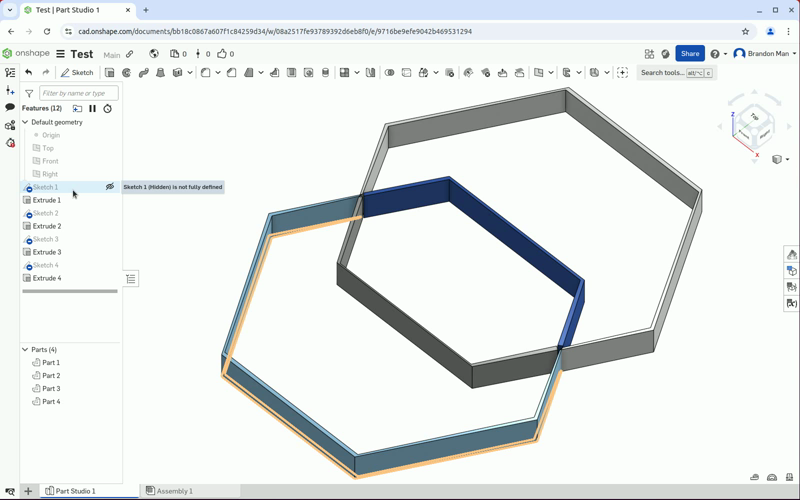
click(73, 189)